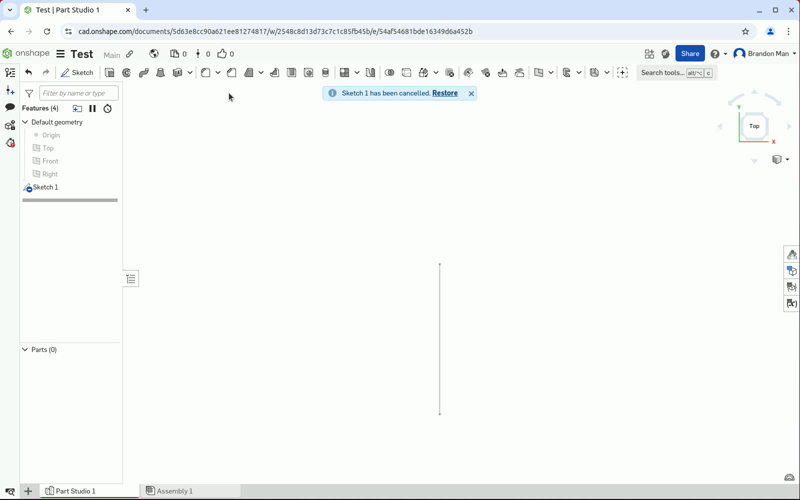
key(shift+h)
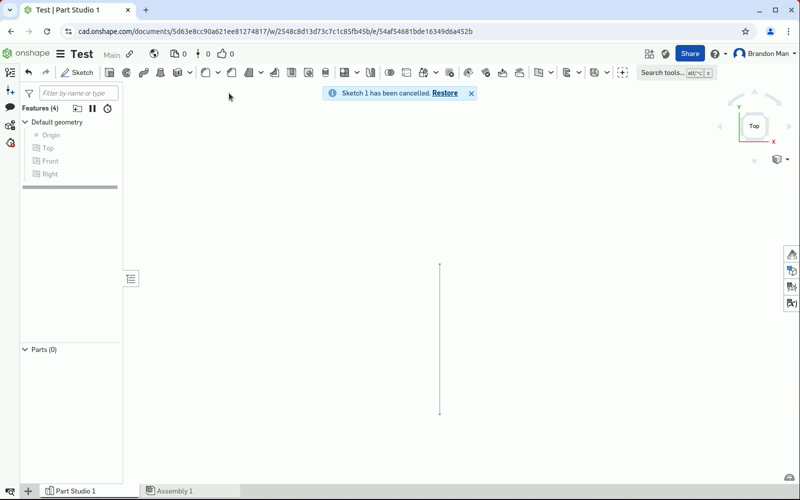
key(shift+s)
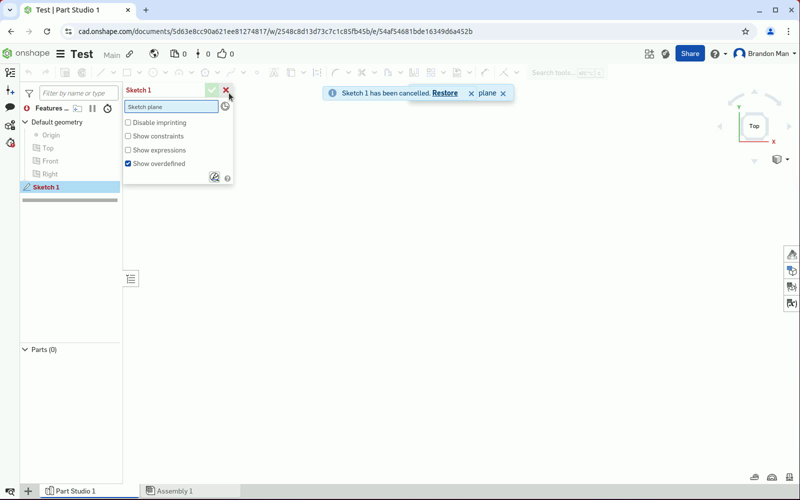
mouse_move(73, 150)
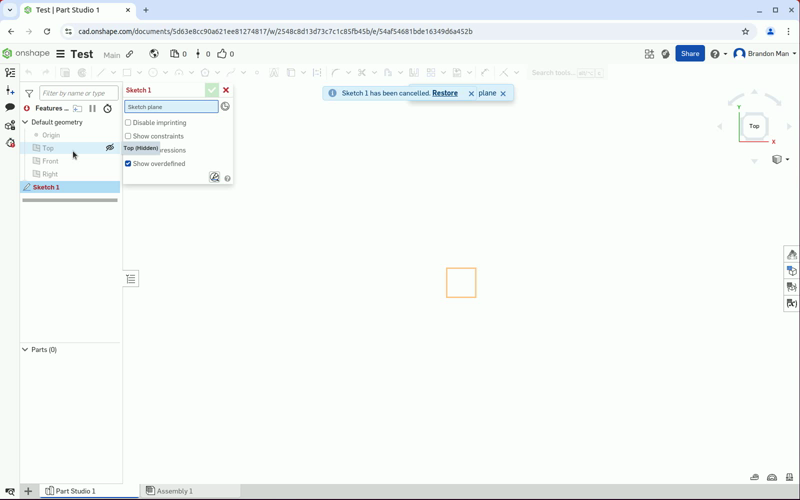
click(73, 150)
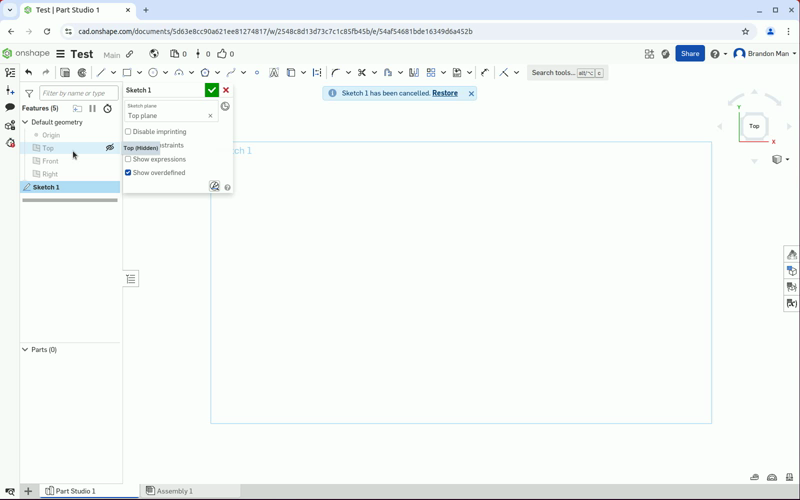
mouse_move(73, 352)
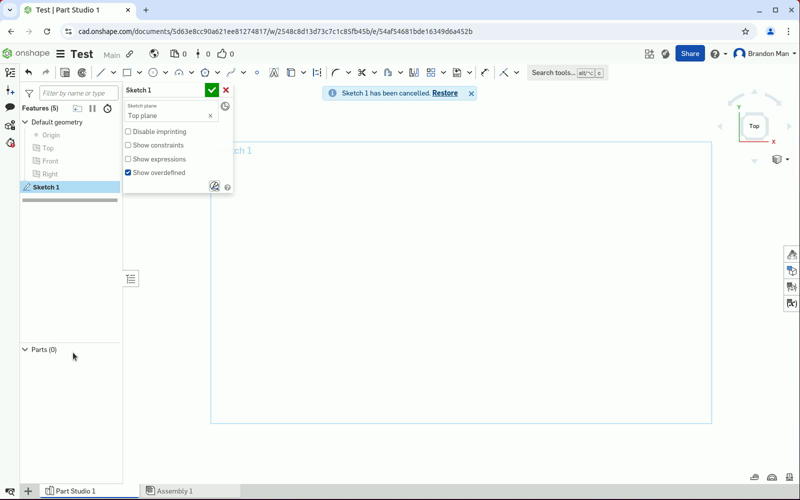
key(y)
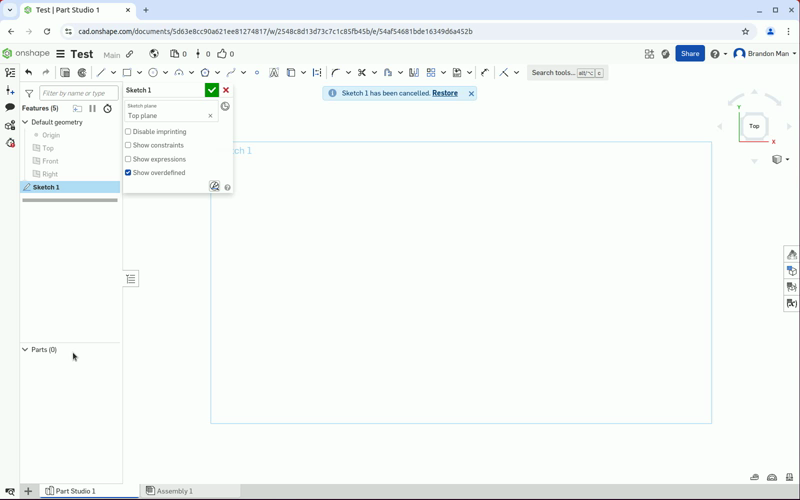
key(l)
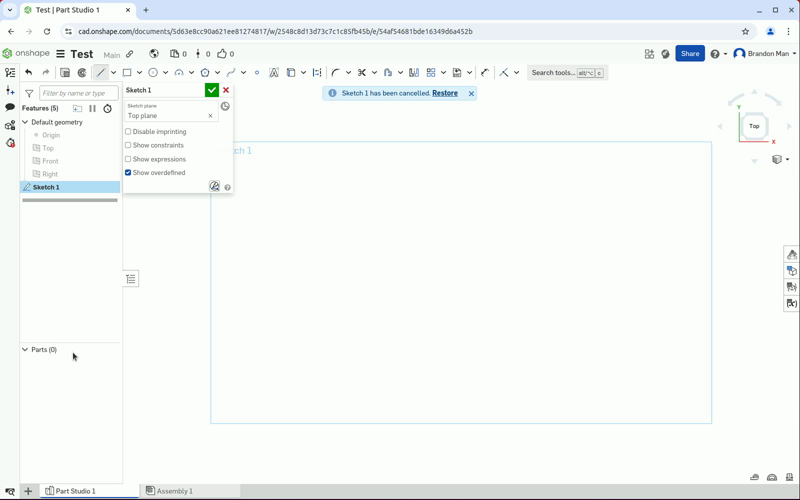
key_down(shift)
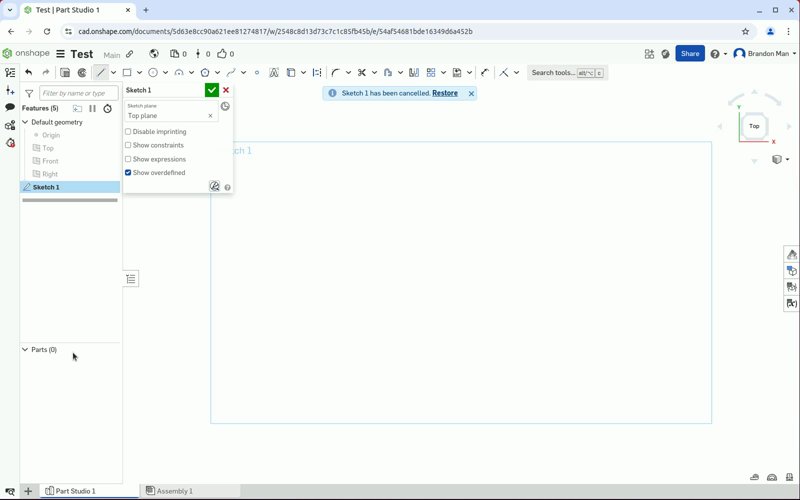
mouse_move(424, 324)
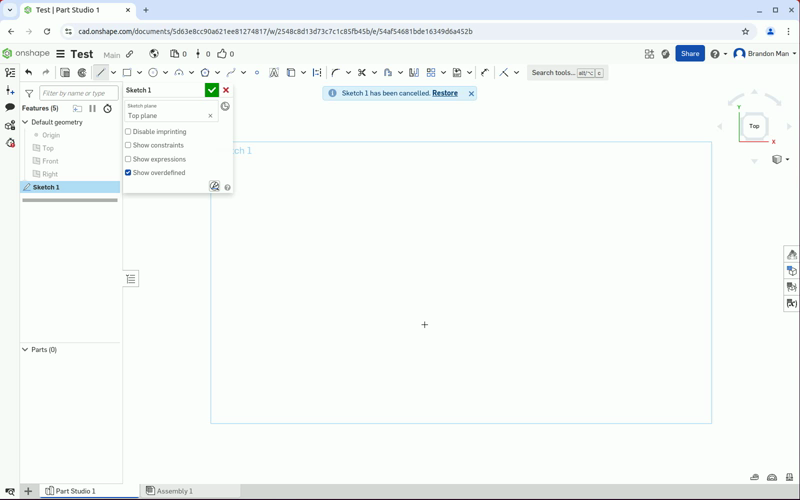
click(424, 324)
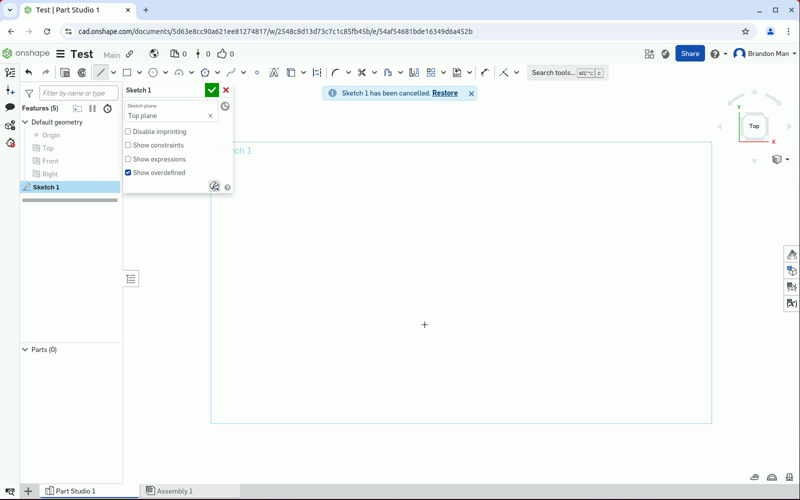
key_up(shift)
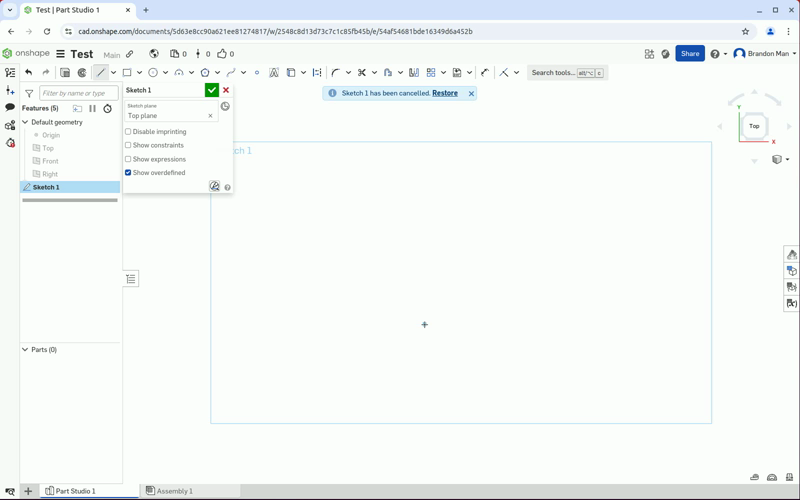
key_down(shift)
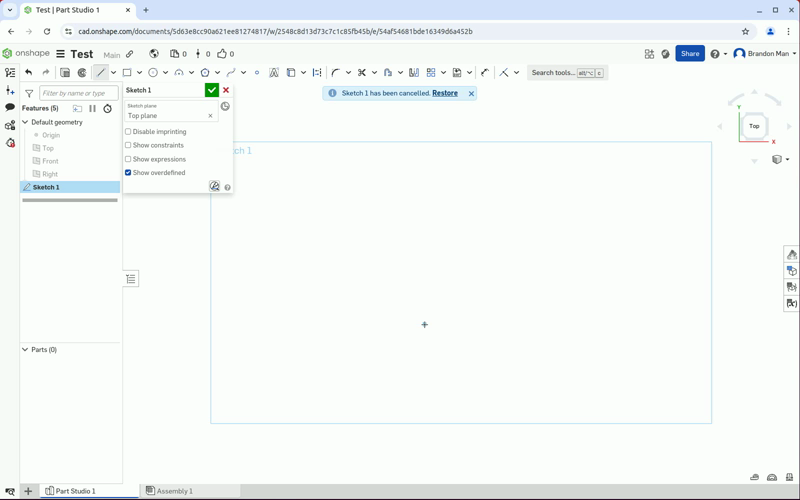
mouse_move(454, 324)
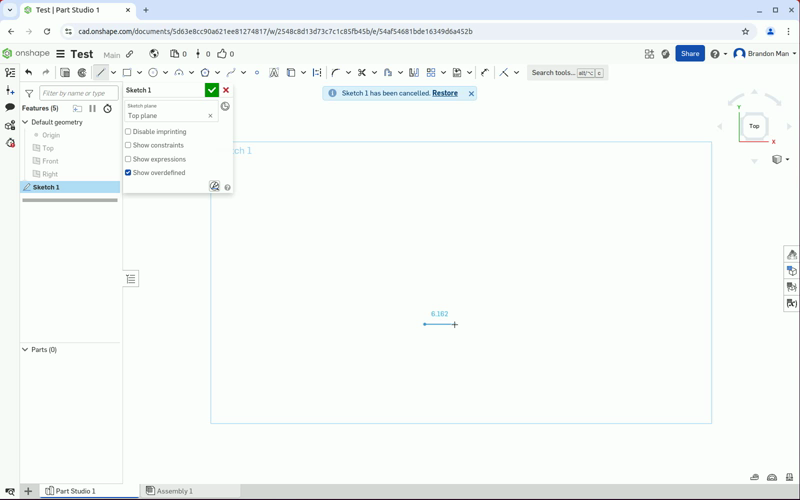
mouse_move(443, 324)
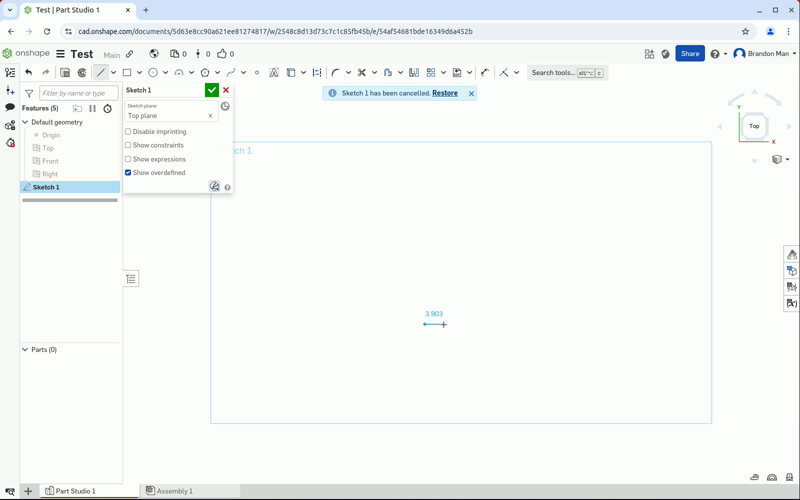
click(443, 324)
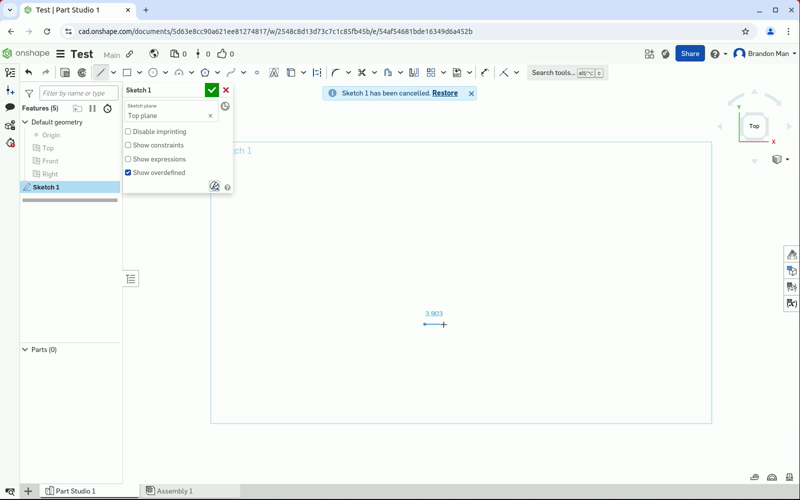
key_up(shift)
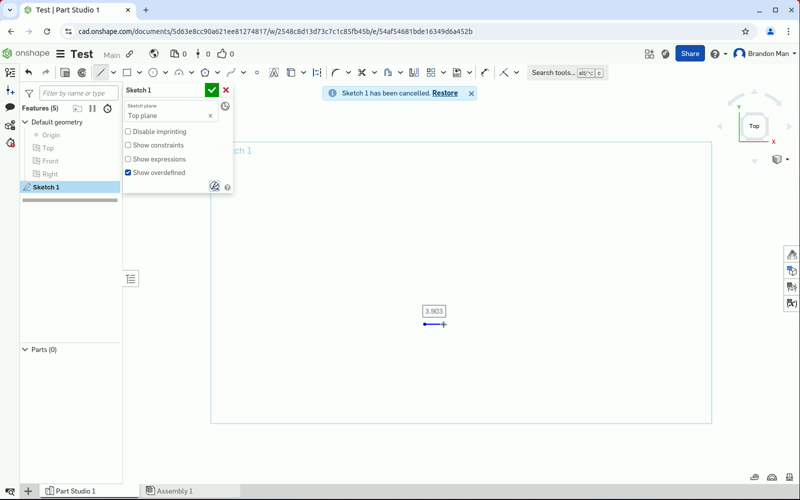
key_down(shift)
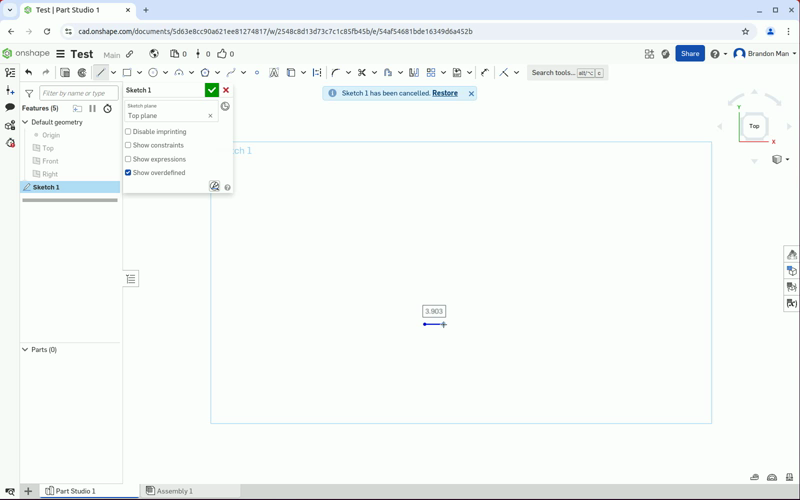
mouse_move(443, 170)
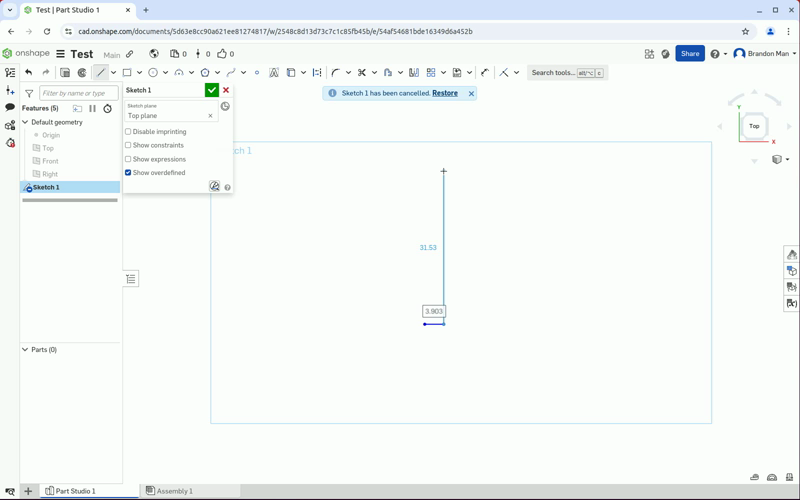
click(443, 170)
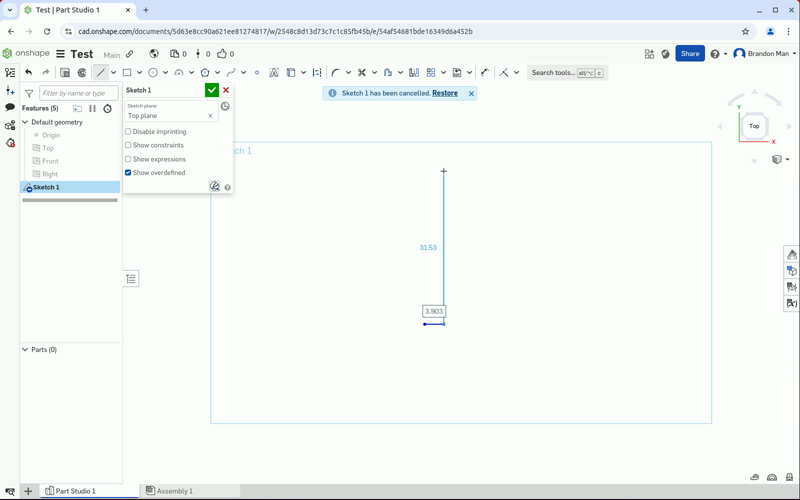
key_up(shift)
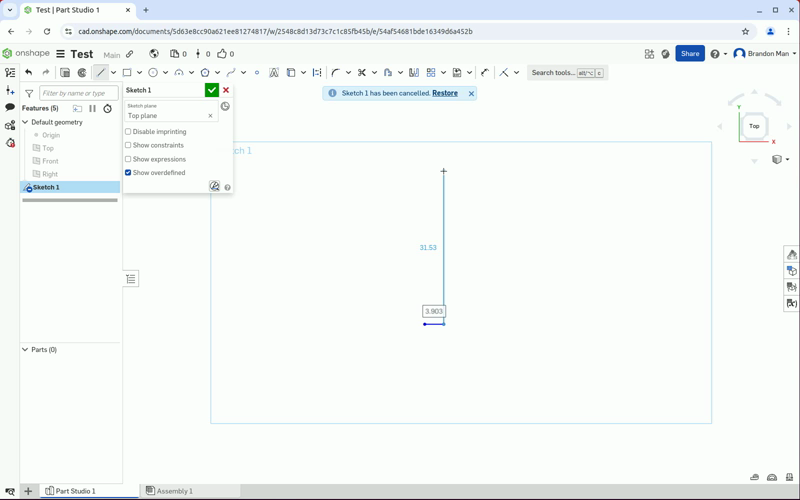
key_down(shift)
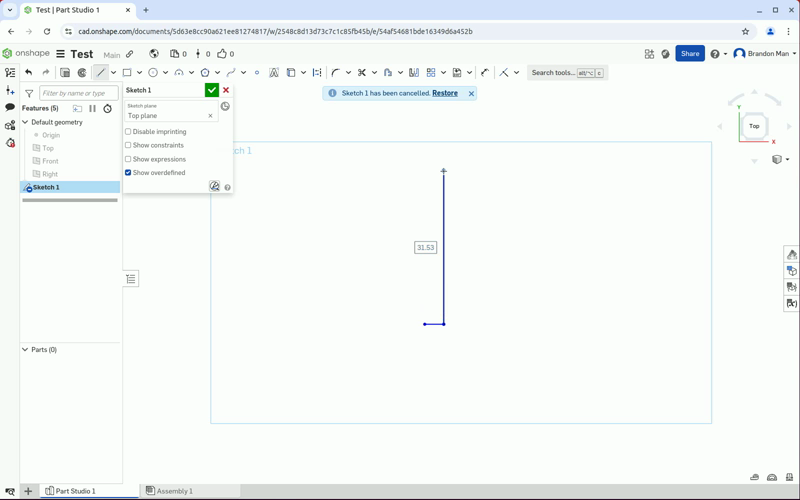
mouse_move(473, 170)
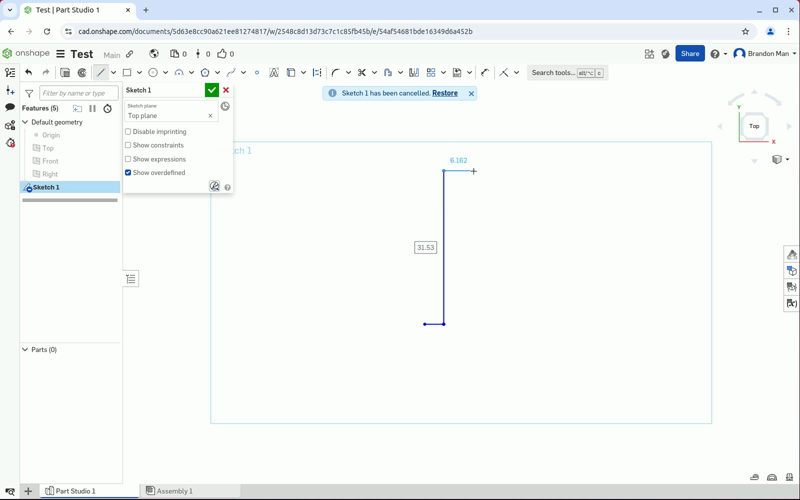
mouse_move(424, 170)
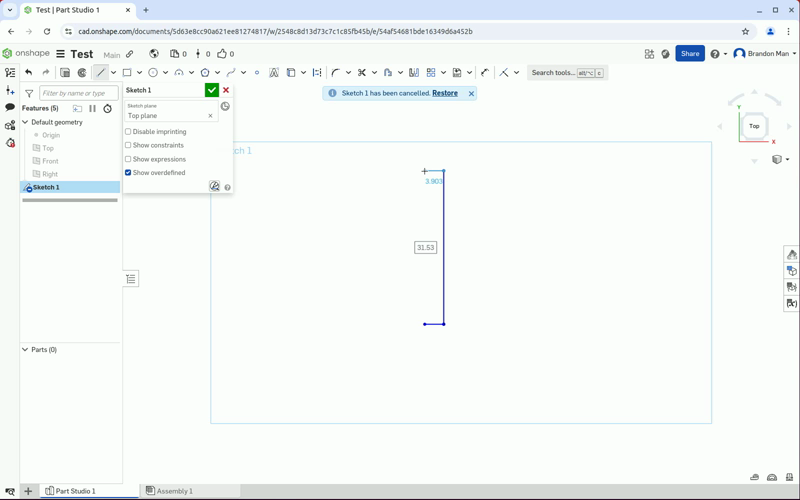
click(424, 170)
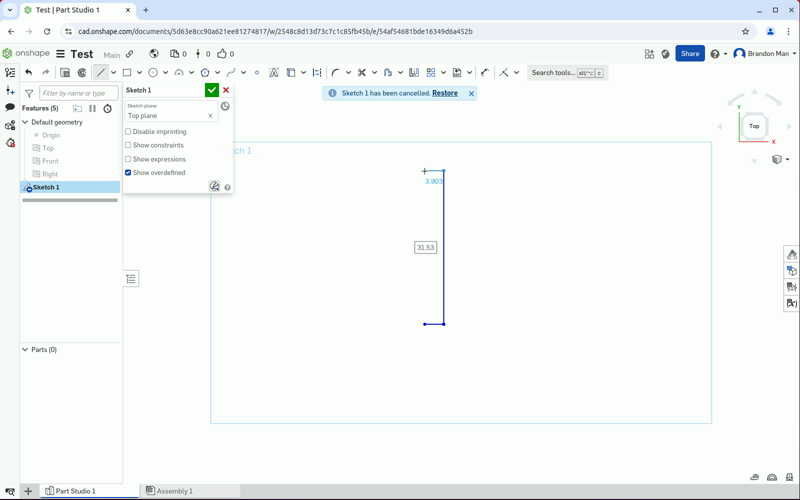
key_up(shift)
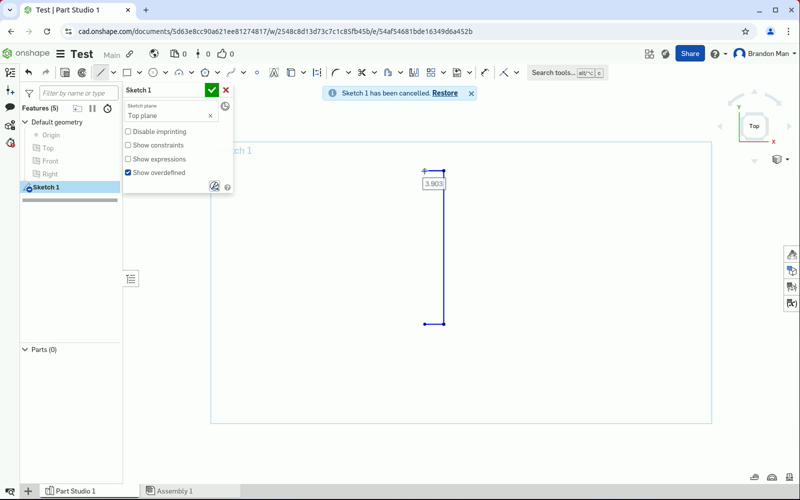
key_down(shift)
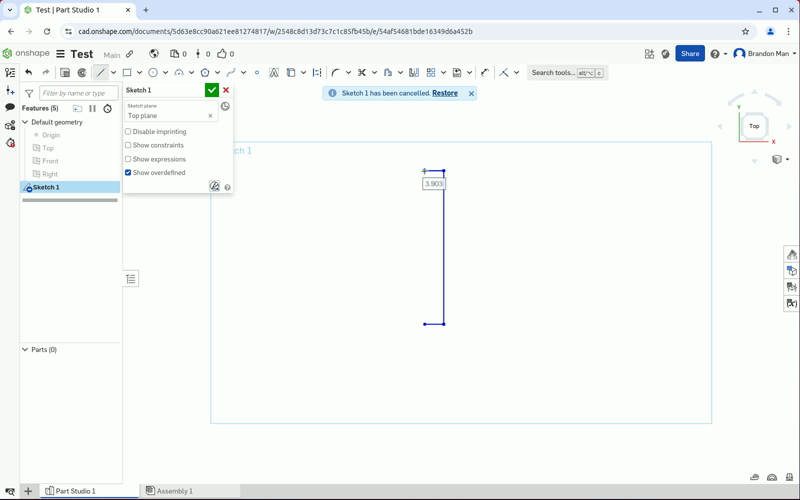
mouse_move(424, 324)
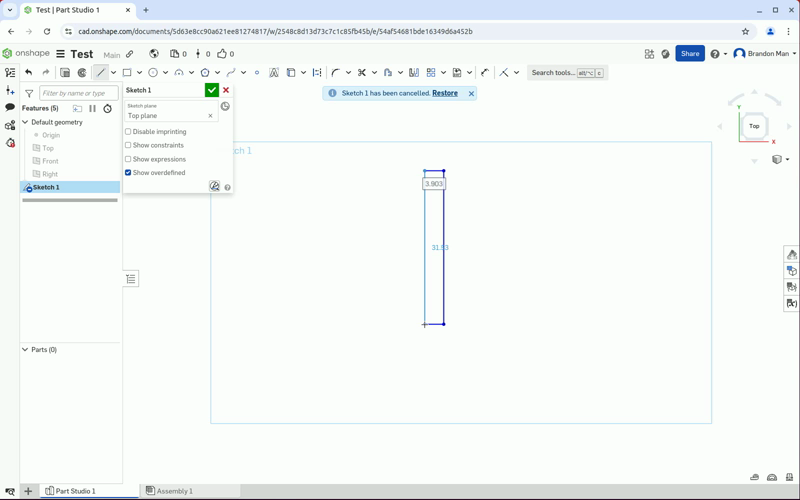
key_up(shift)
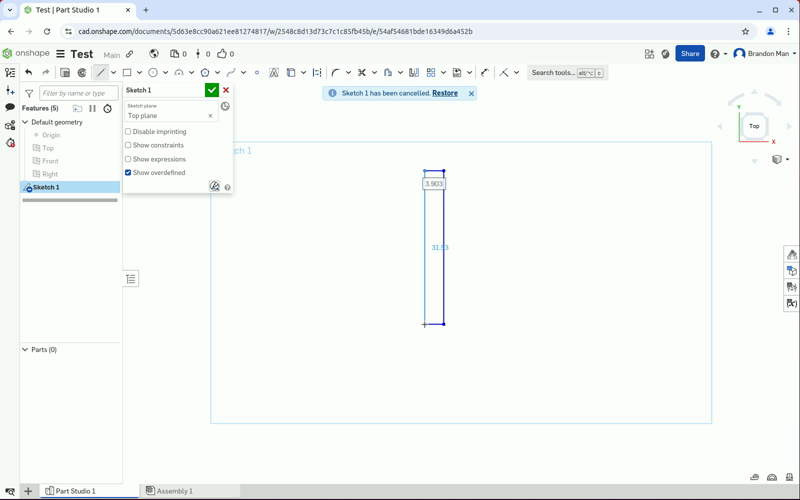
click(424, 324)
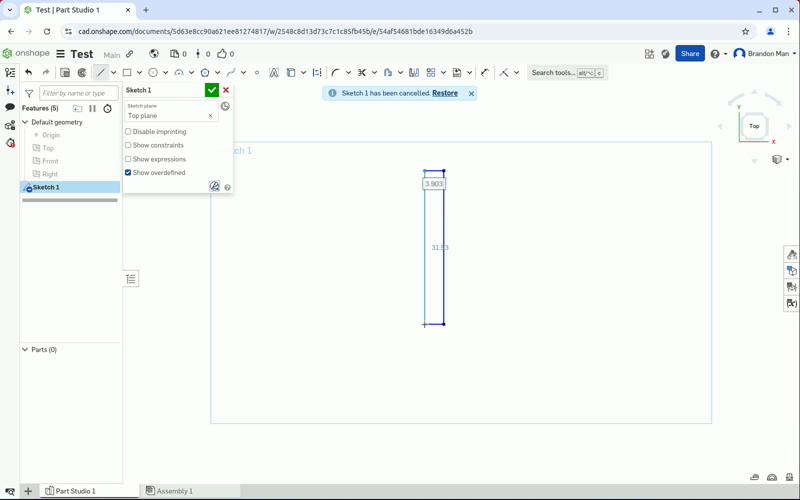
key(esc)
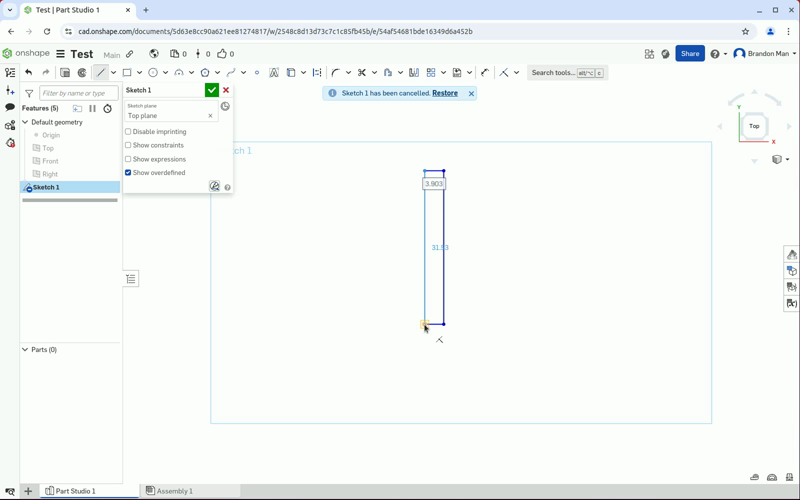
mouse_move(432, 265)
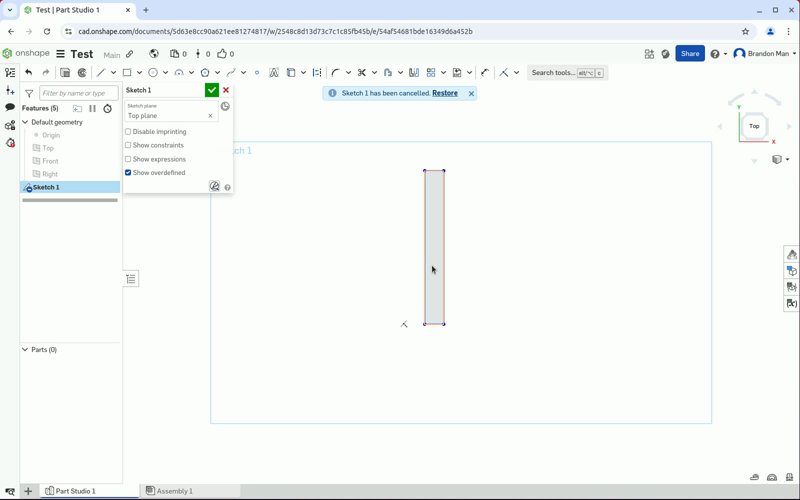
click(432, 265)
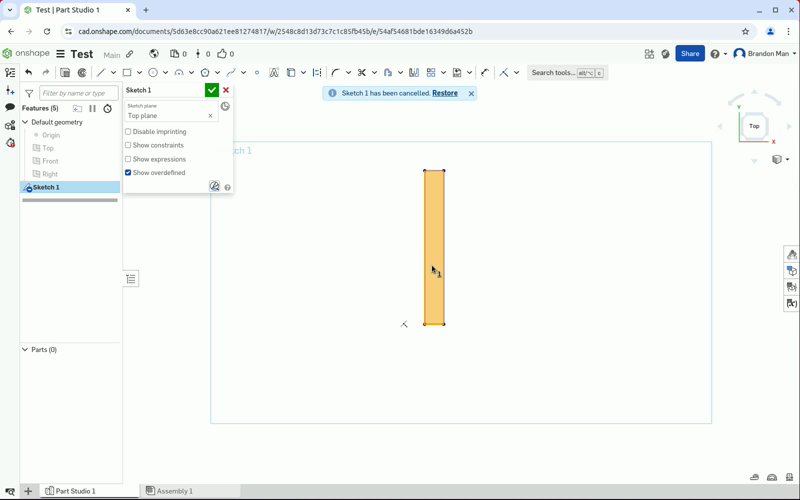
mouse_move(73, 352)
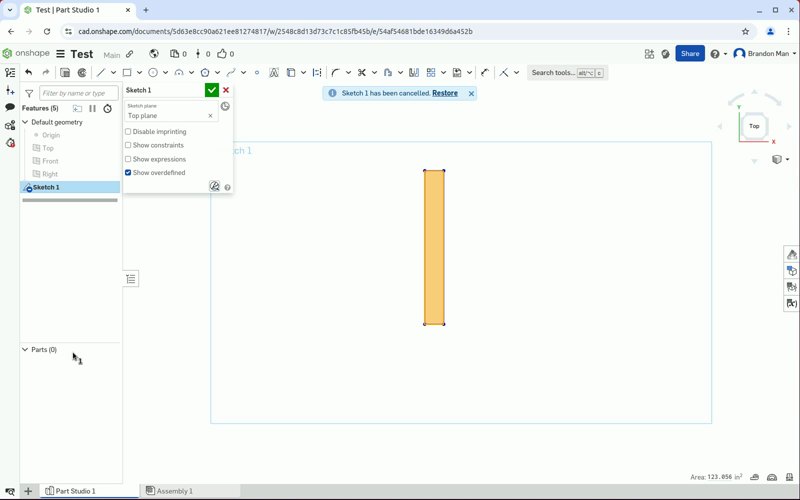
key(shift+y)
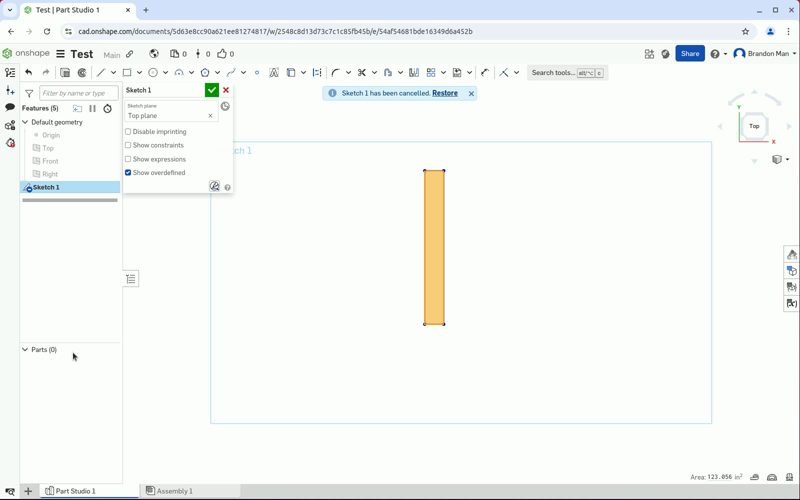
key(shift+e)
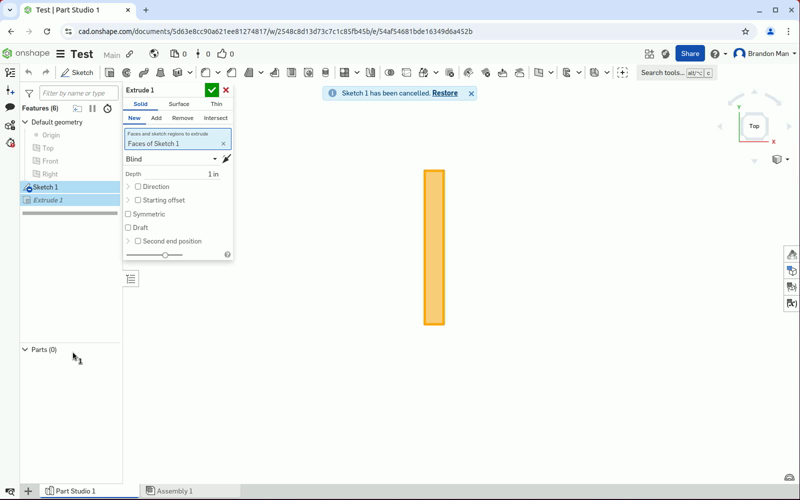
mouse_move(143, 106)
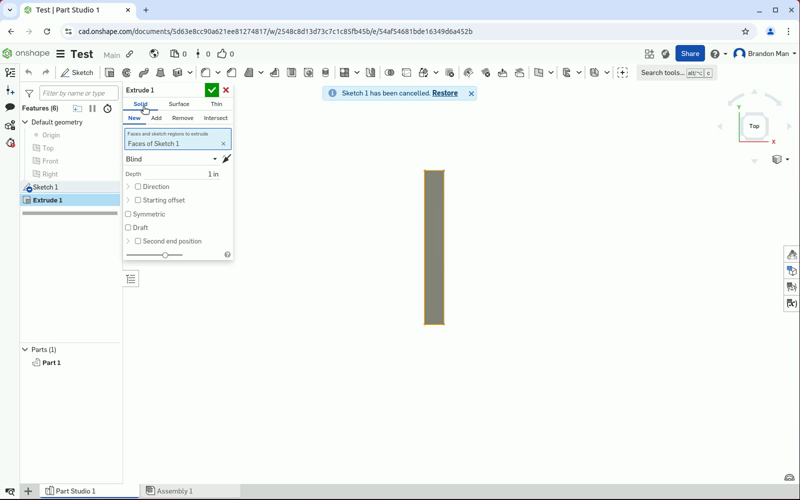
click(143, 106)
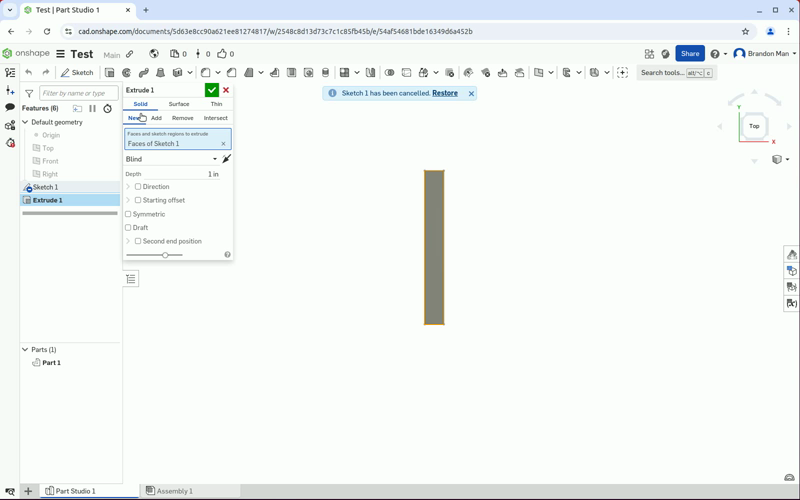
mouse_move(137, 120)
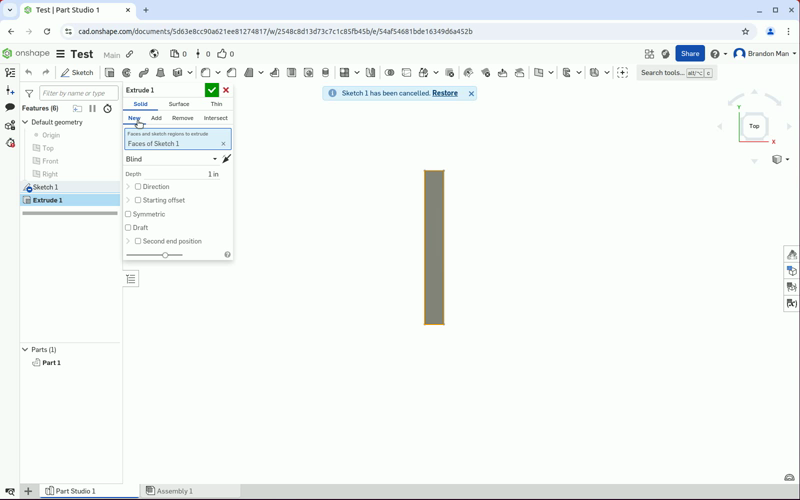
click(137, 120)
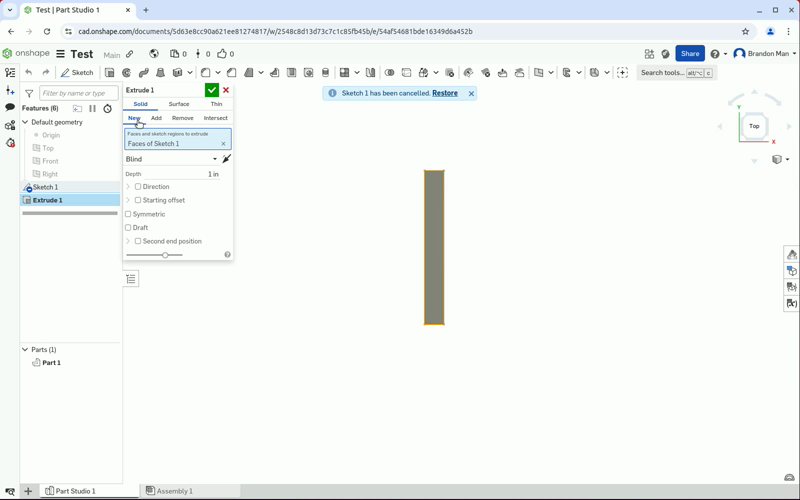
key(tab, 4)
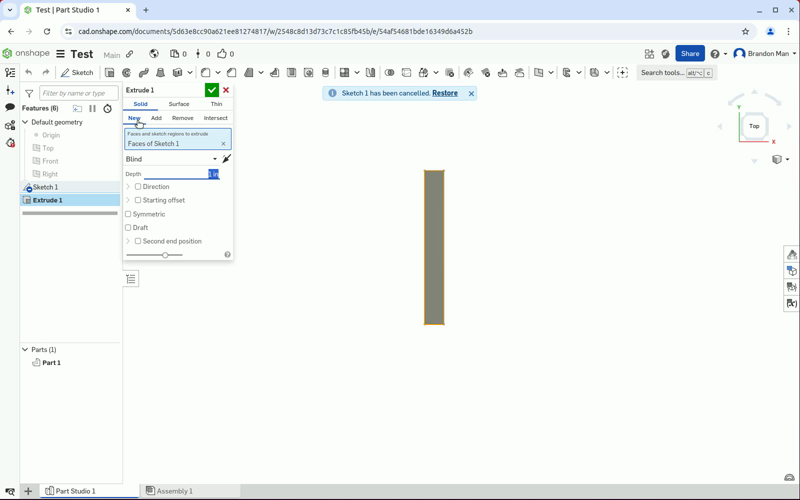
text(1.204)
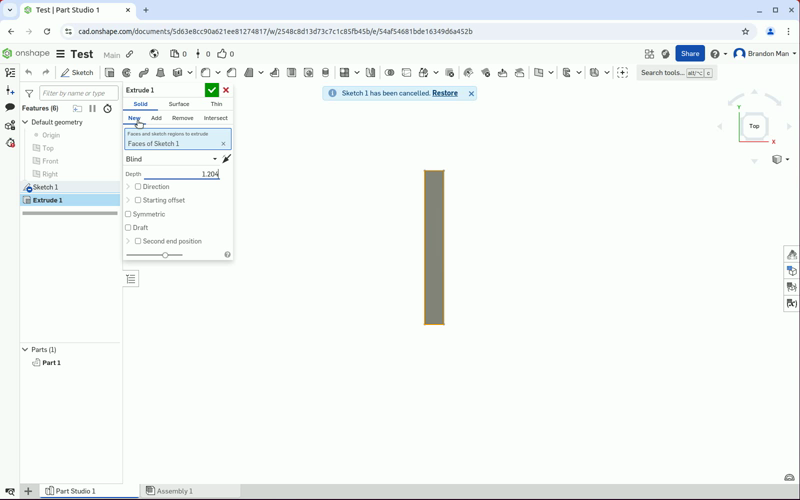
key(enter)
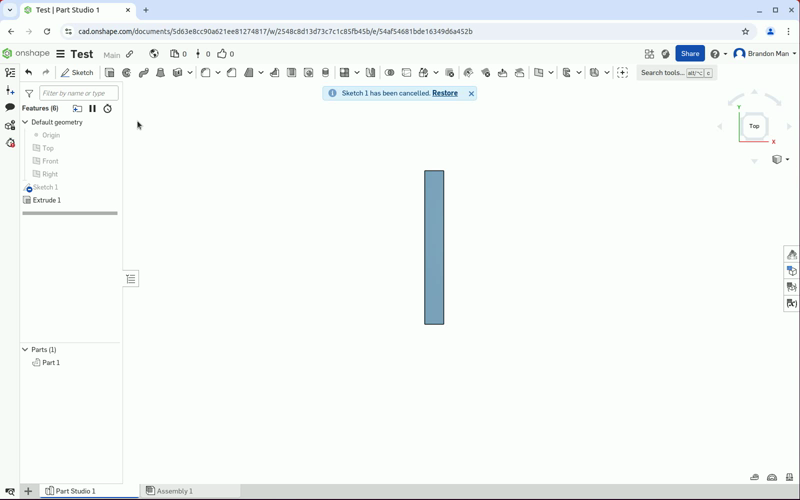
key(shift+h)
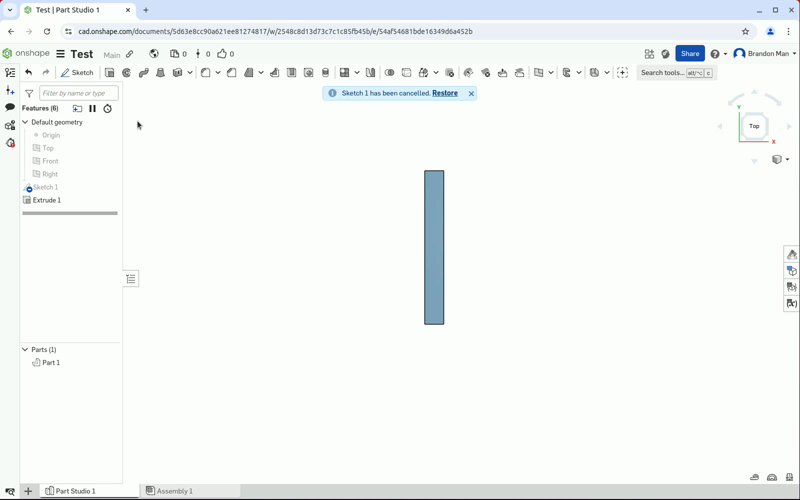
key(shift+h)
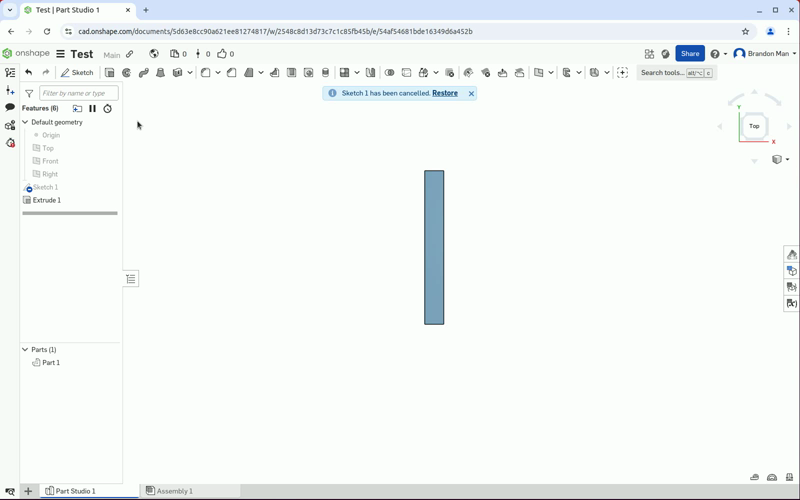
mouse_move(73, 189)
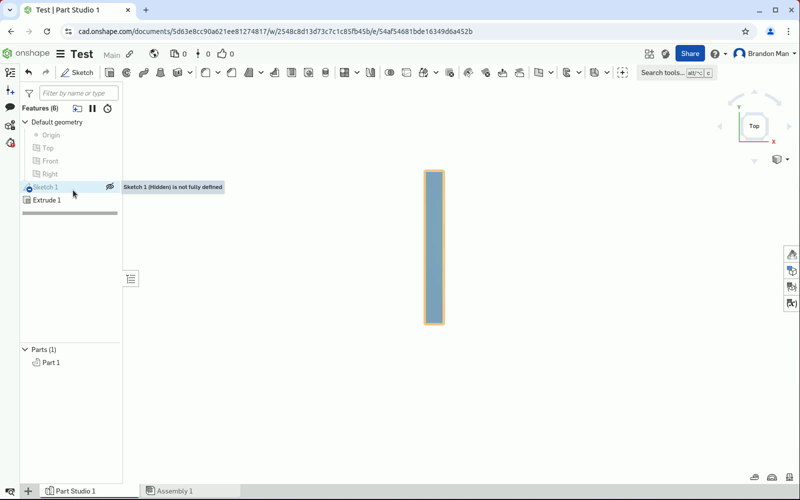
click(73, 189)
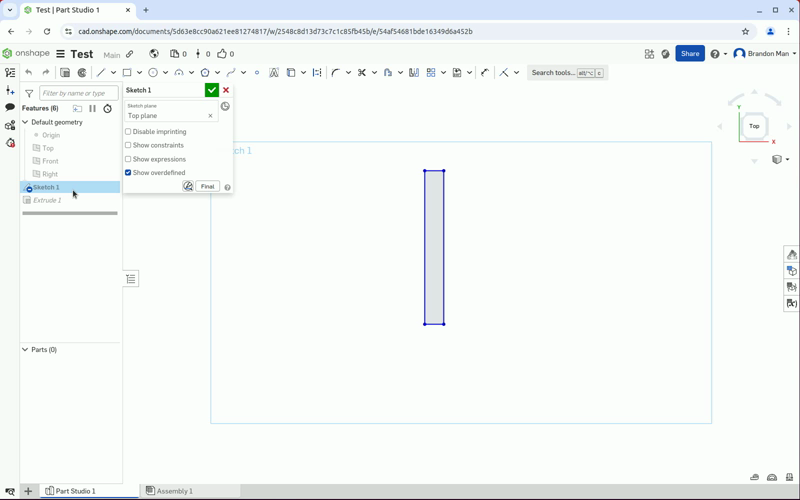
mouse_move(229, 92)
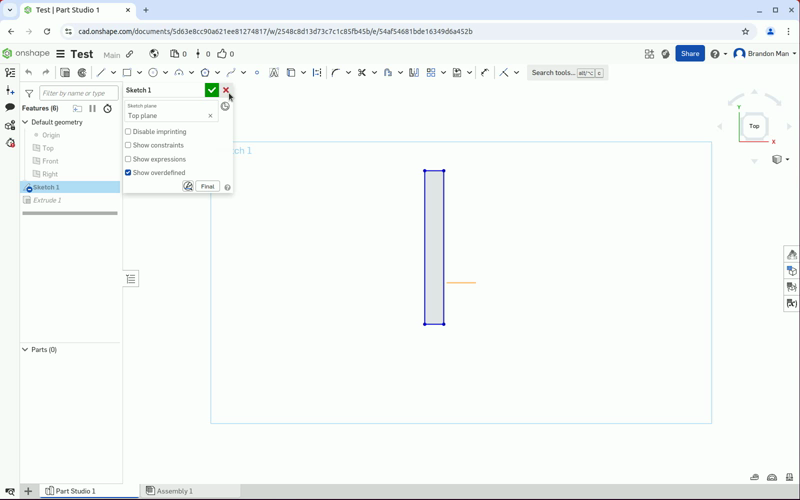
click(229, 92)
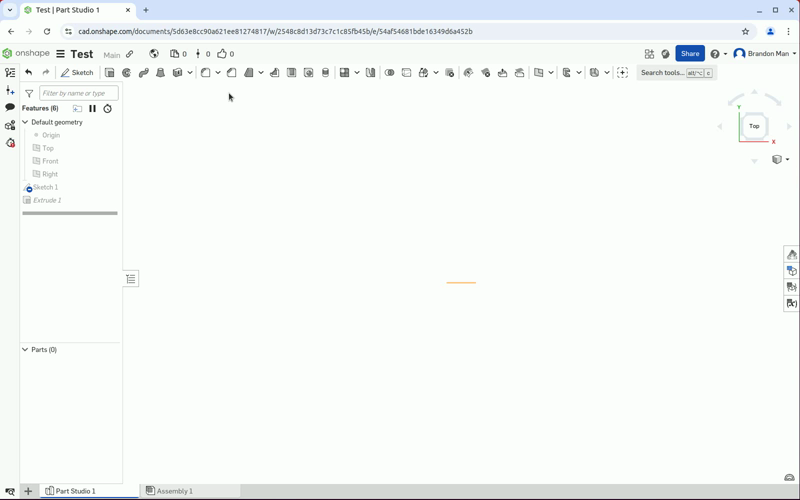
mouse_move(541, 75)
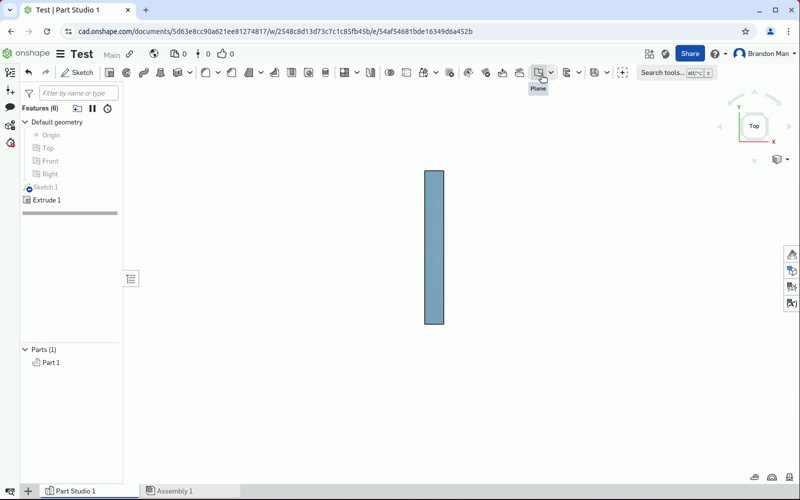
click(541, 75)
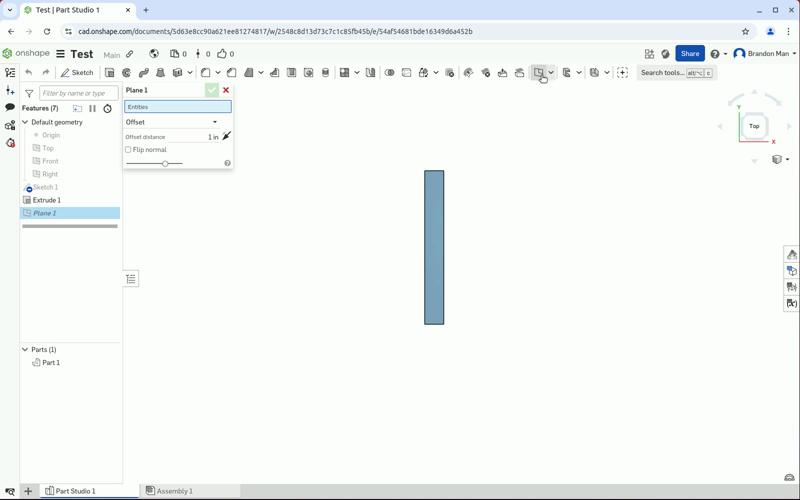
mouse_move(73, 150)
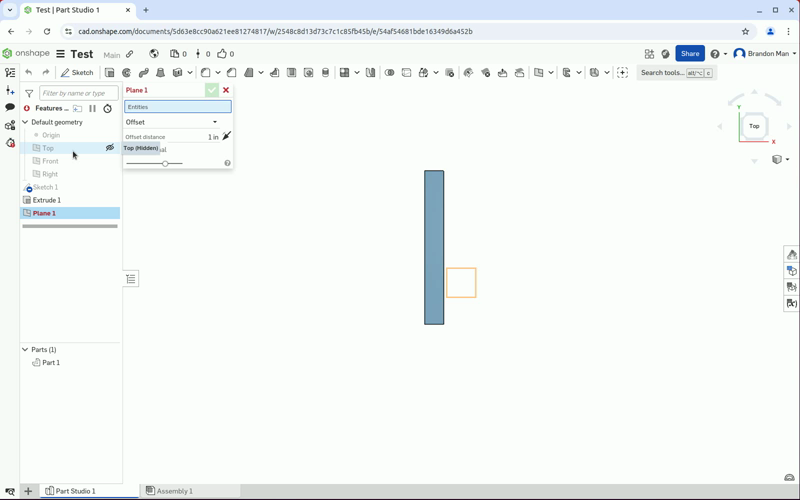
click(73, 150)
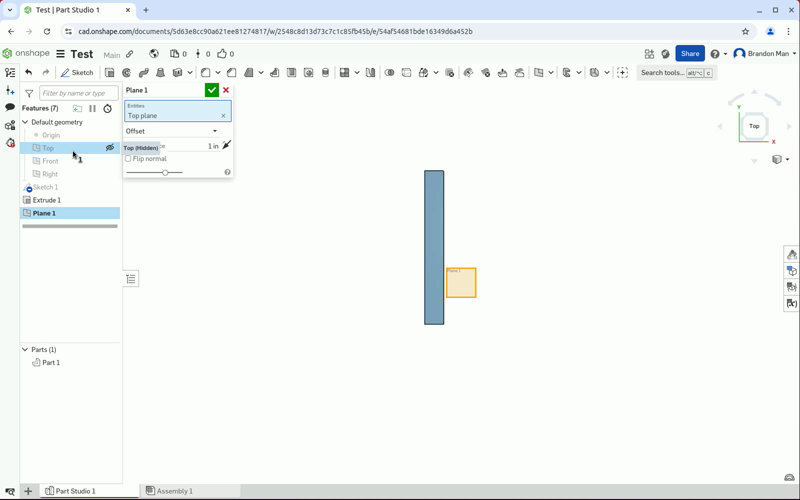
key(tab, 2)
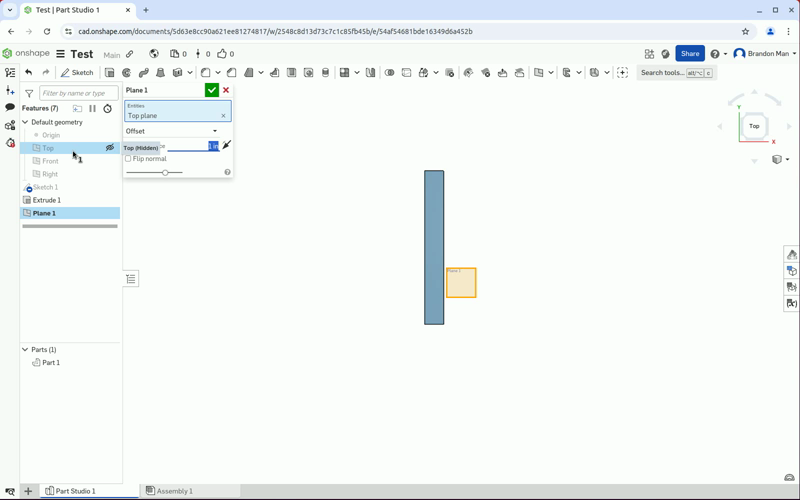
text(1.202)
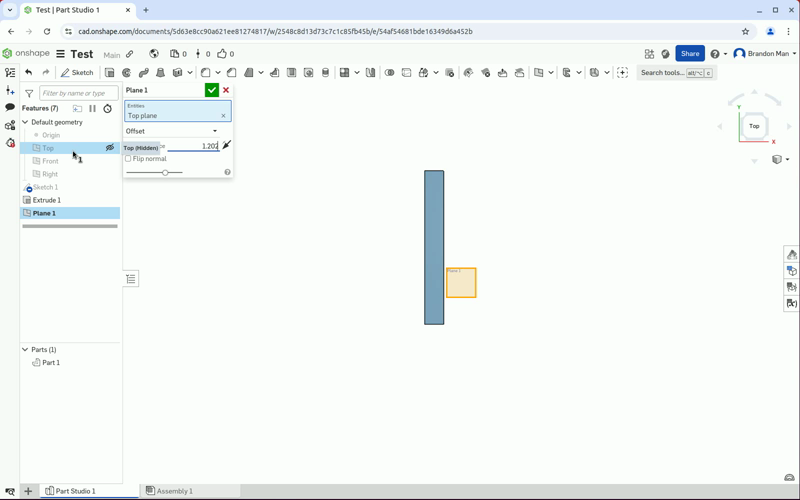
key(enter, 2)
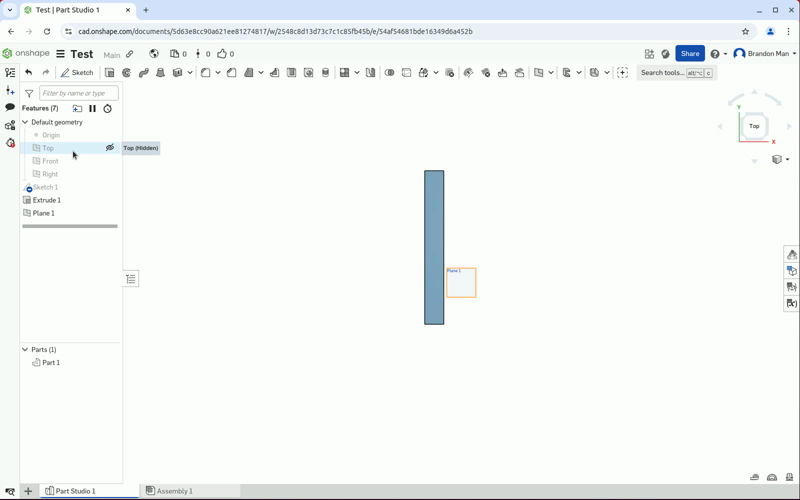
key(shift+s)
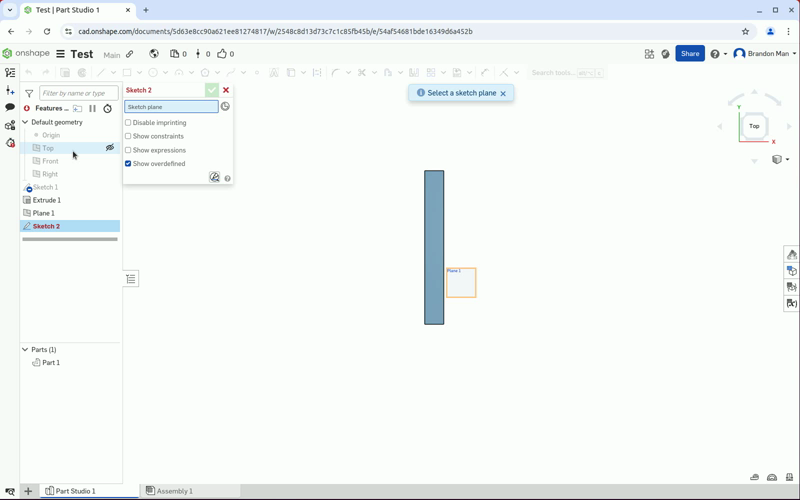
mouse_move(73, 215)
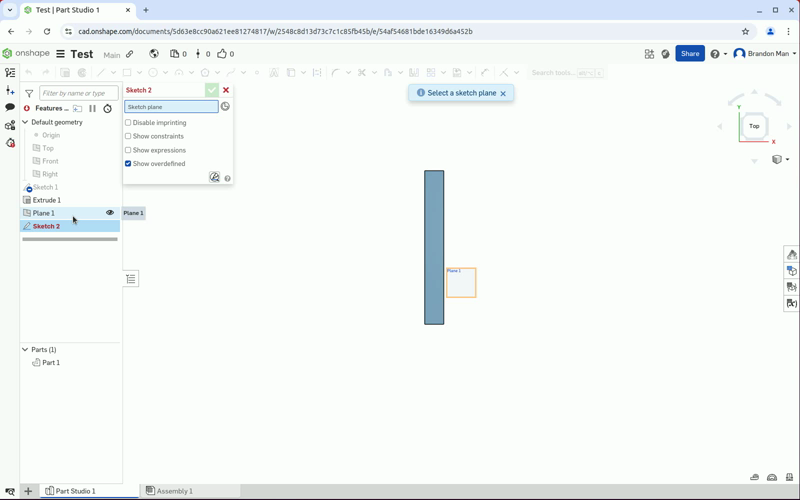
click(73, 215)
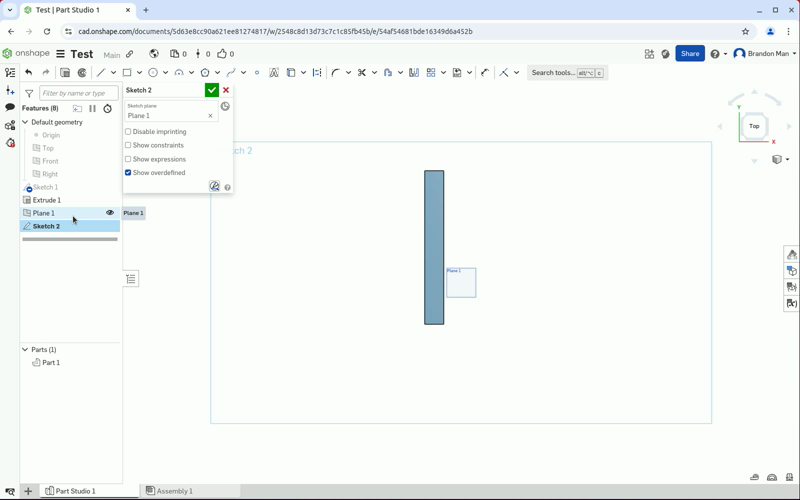
mouse_move(73, 352)
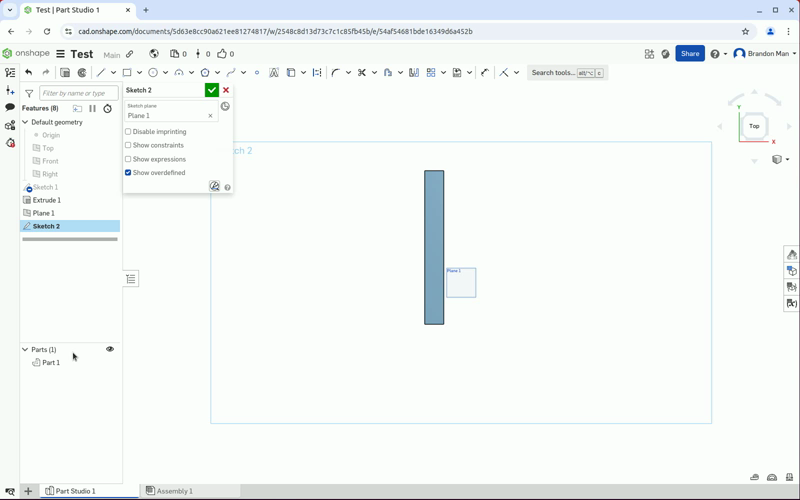
key(y)
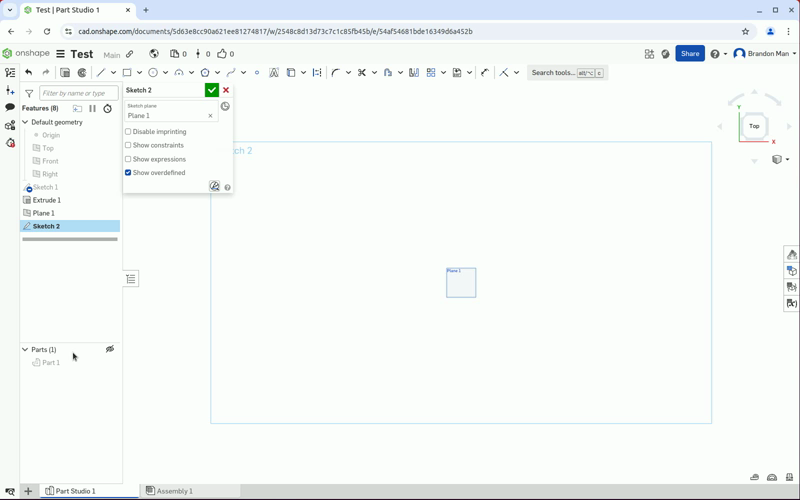
key(l)
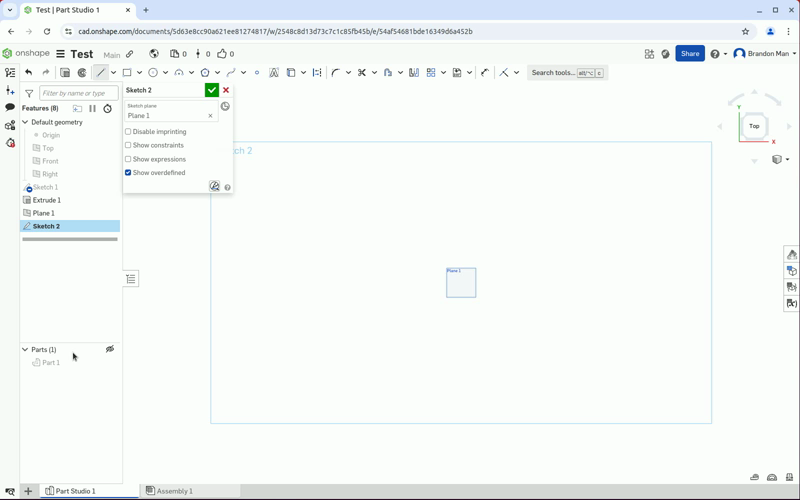
key_down(shift)
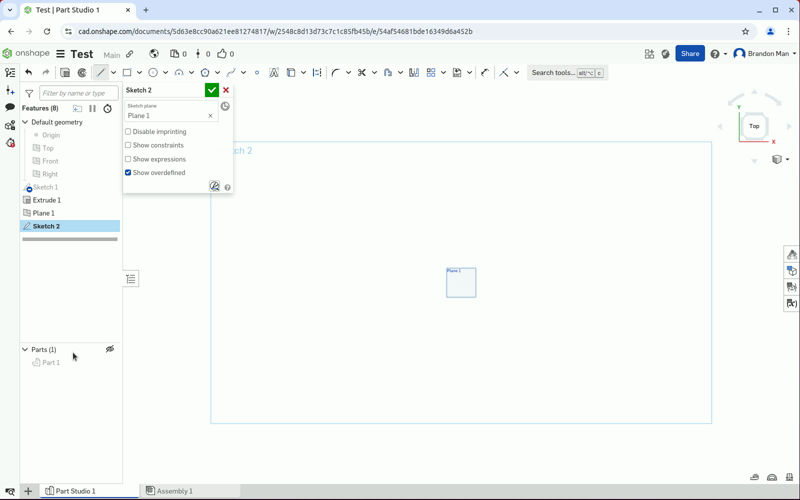
mouse_move(427, 324)
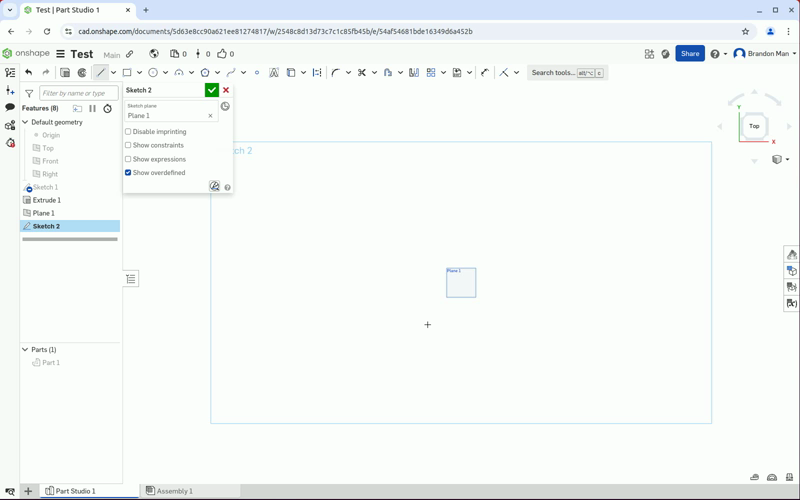
click(427, 324)
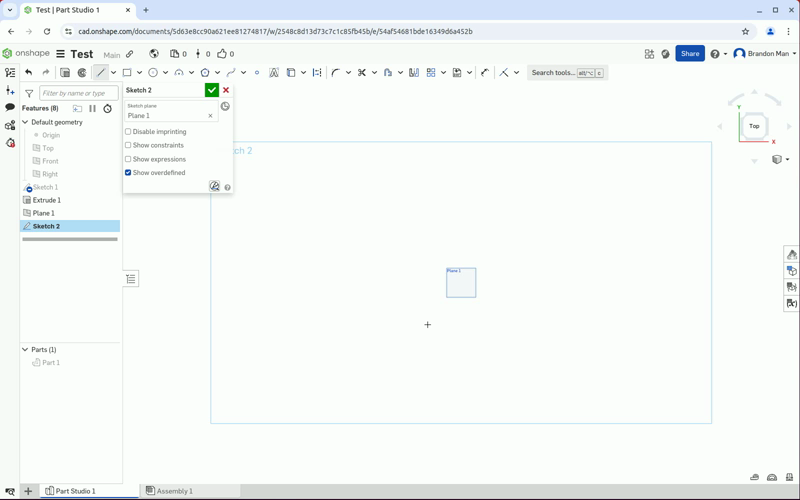
key_up(shift)
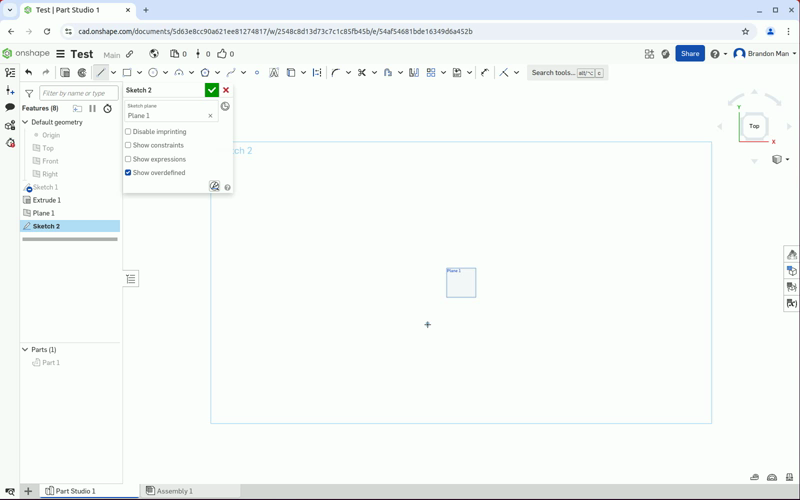
key_down(shift)
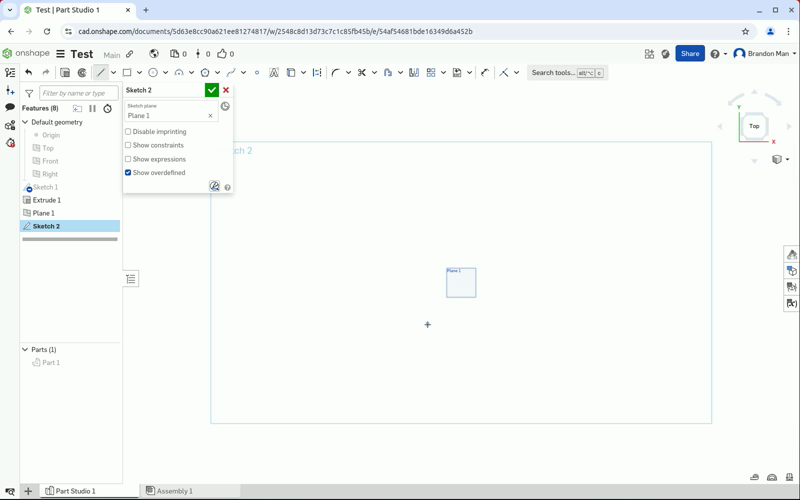
mouse_move(457, 324)
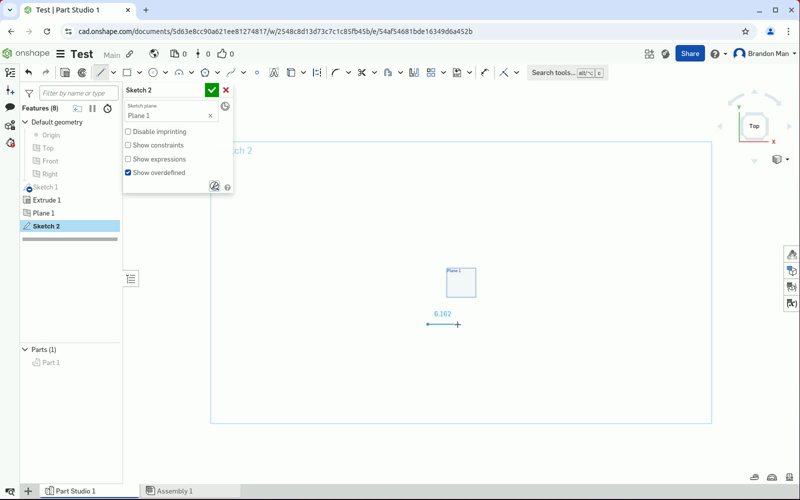
mouse_move(440, 324)
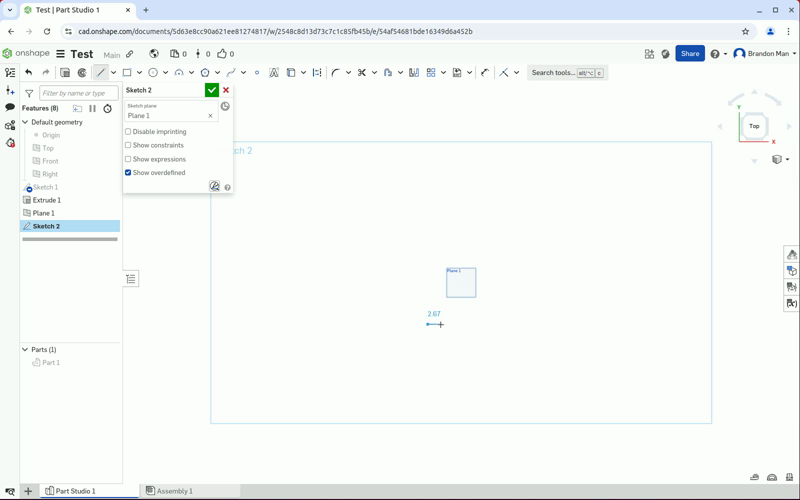
click(440, 324)
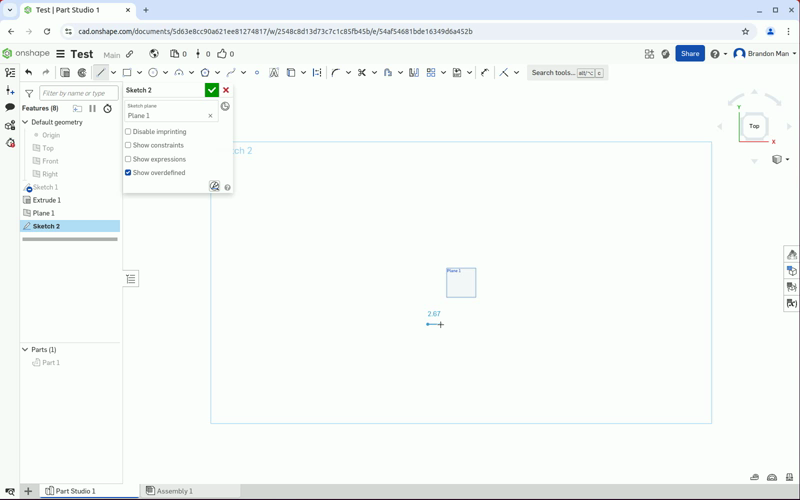
key_up(shift)
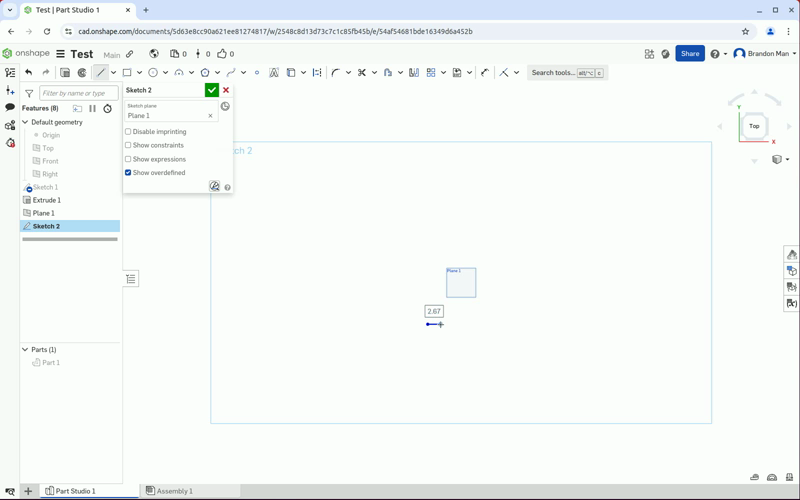
key_down(shift)
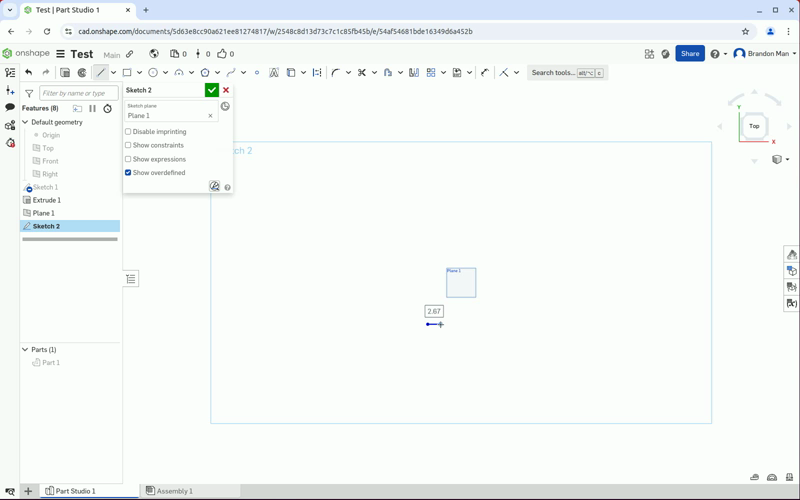
mouse_move(440, 170)
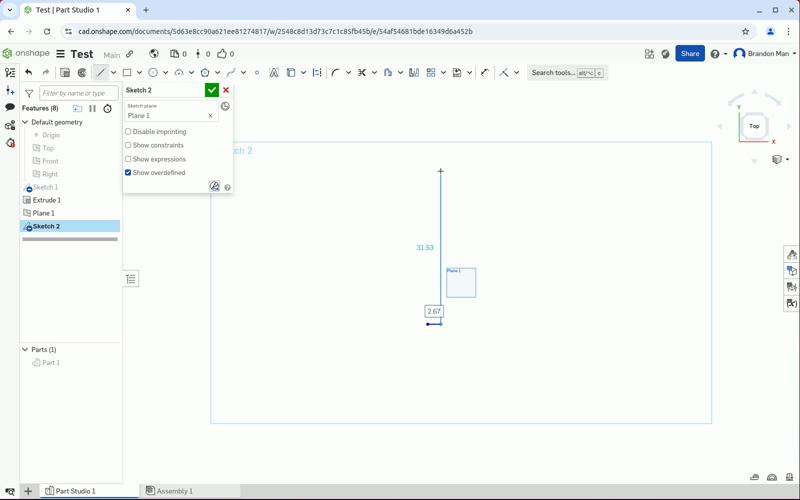
click(440, 170)
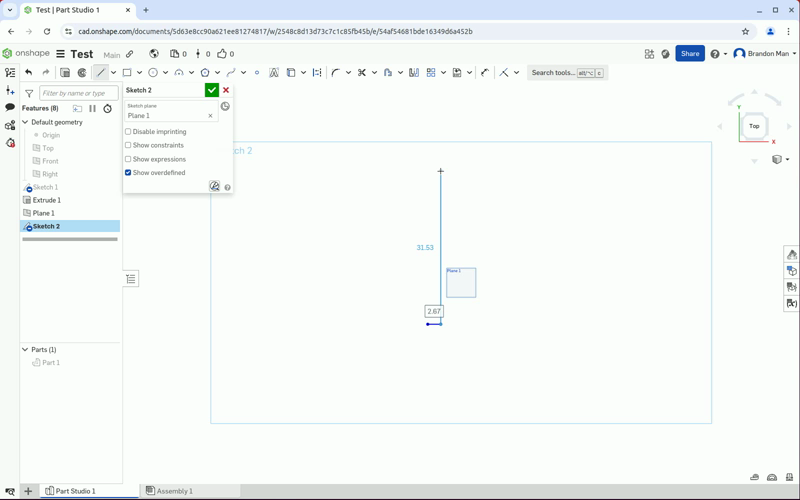
key_up(shift)
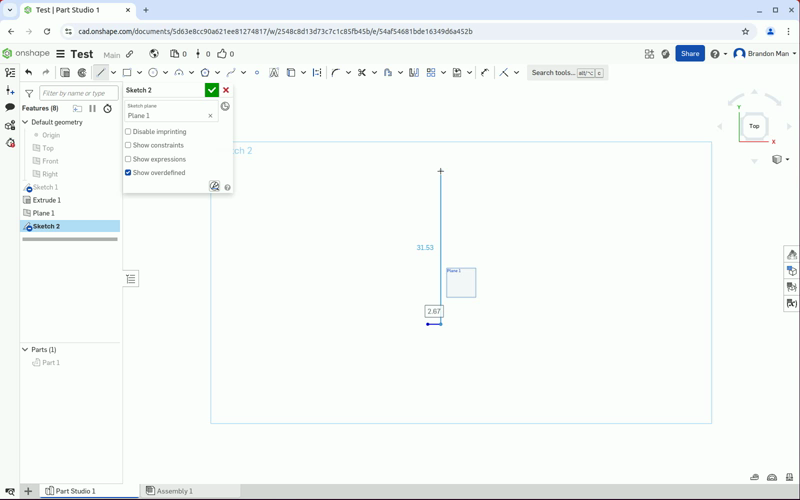
key_down(shift)
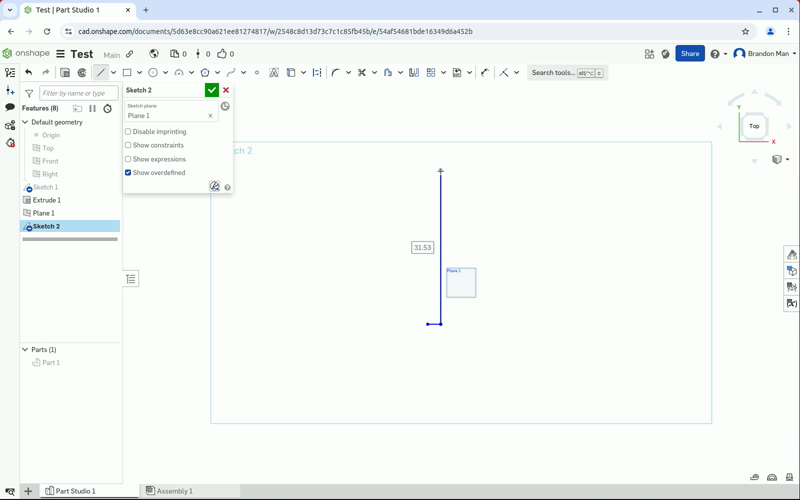
mouse_move(470, 170)
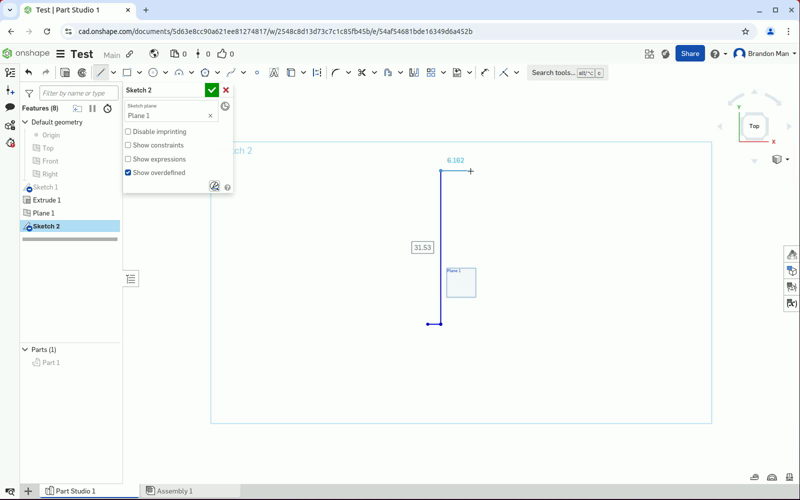
mouse_move(427, 170)
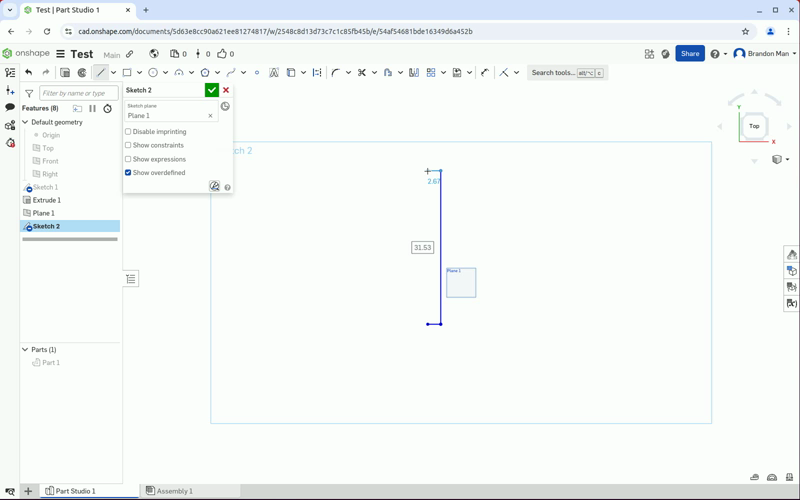
click(427, 170)
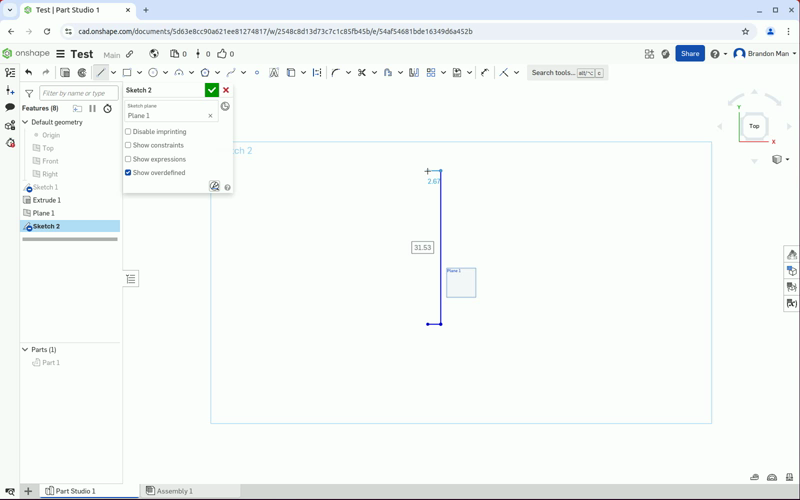
key_up(shift)
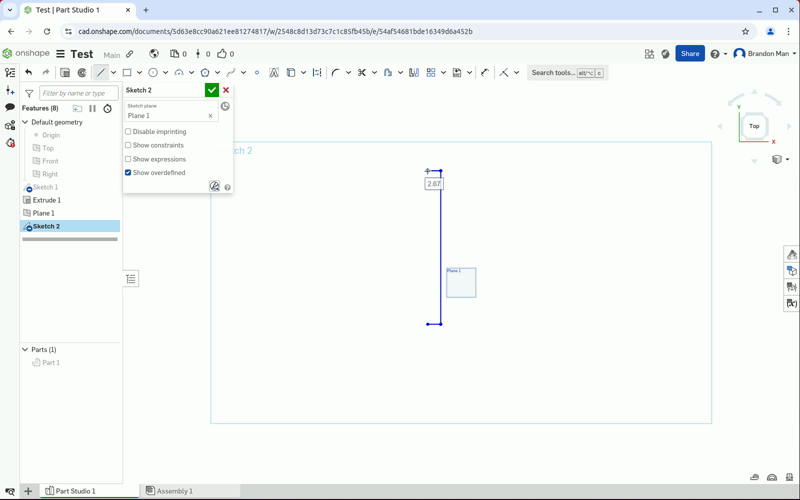
key_down(shift)
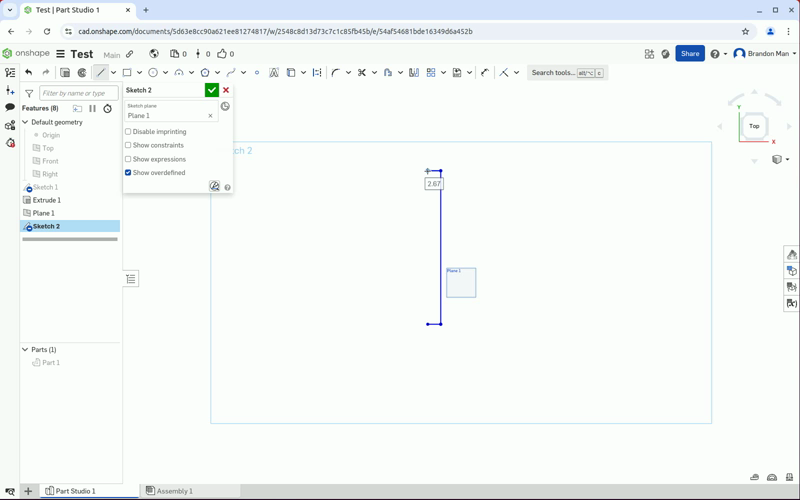
mouse_move(427, 324)
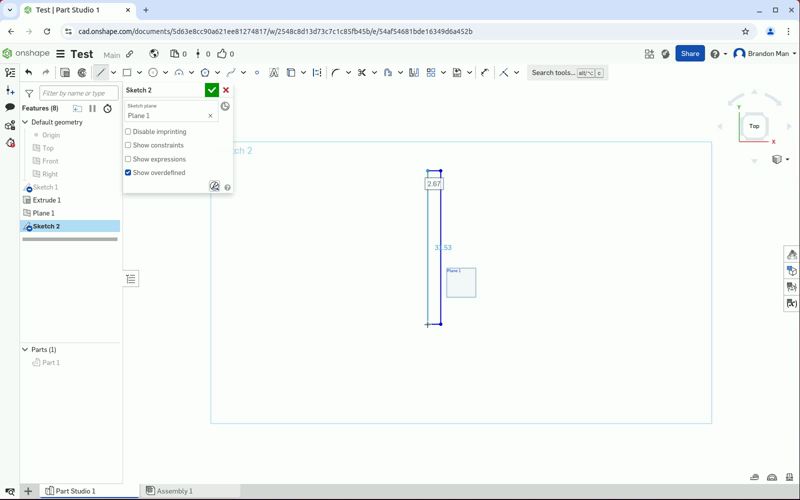
key_up(shift)
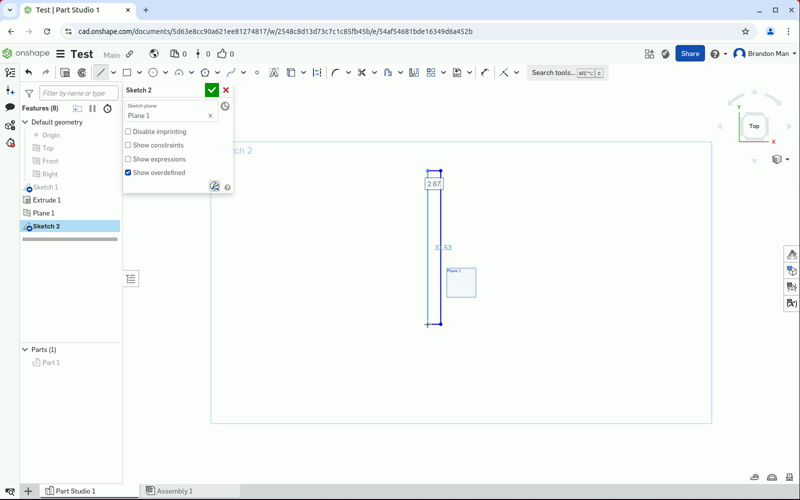
click(427, 324)
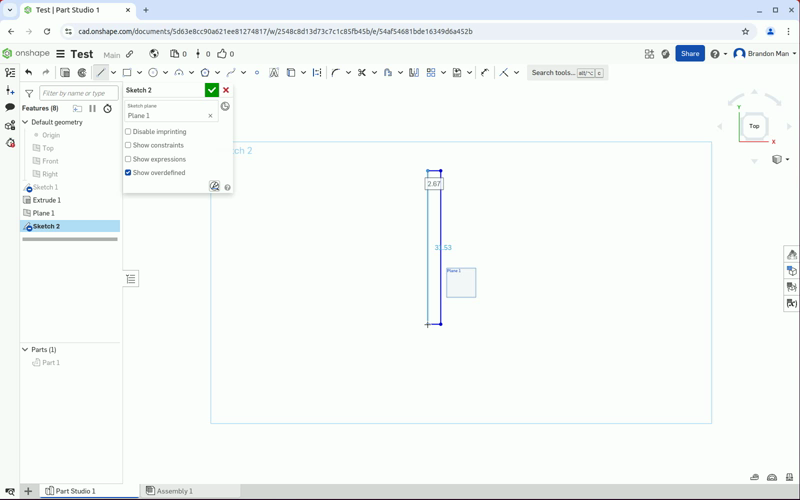
key(esc)
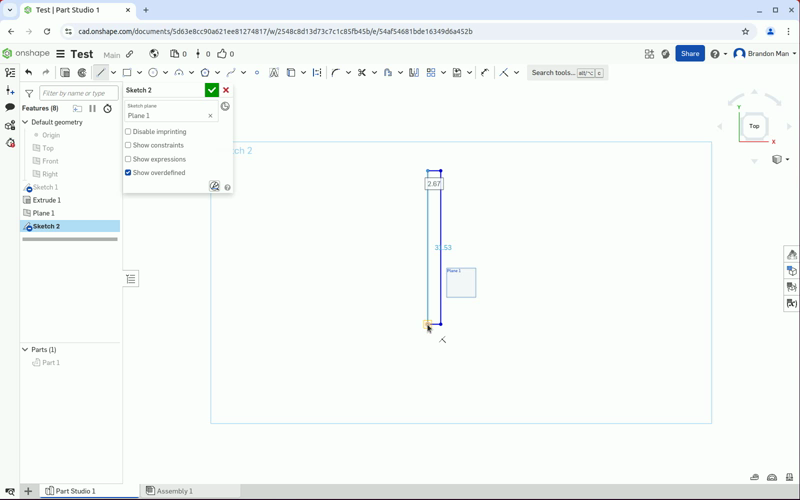
mouse_move(430, 224)
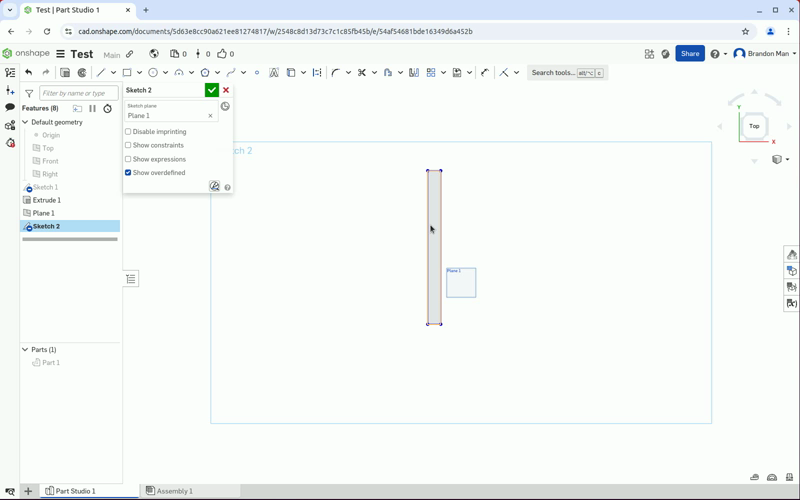
click(430, 224)
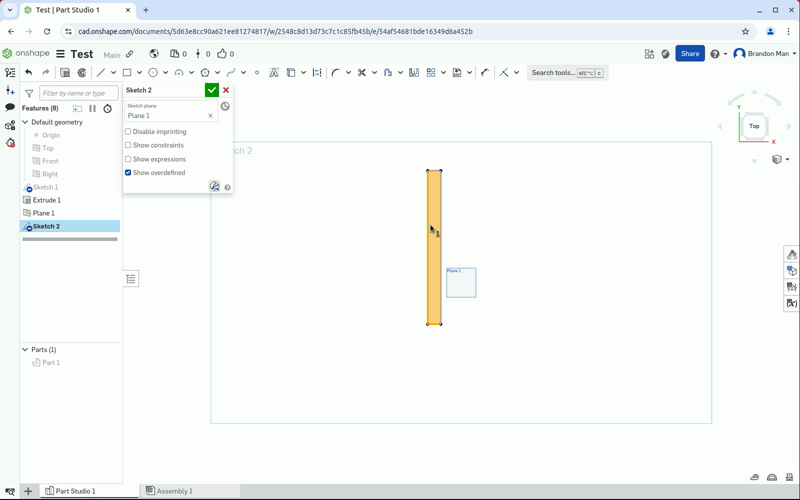
mouse_move(73, 352)
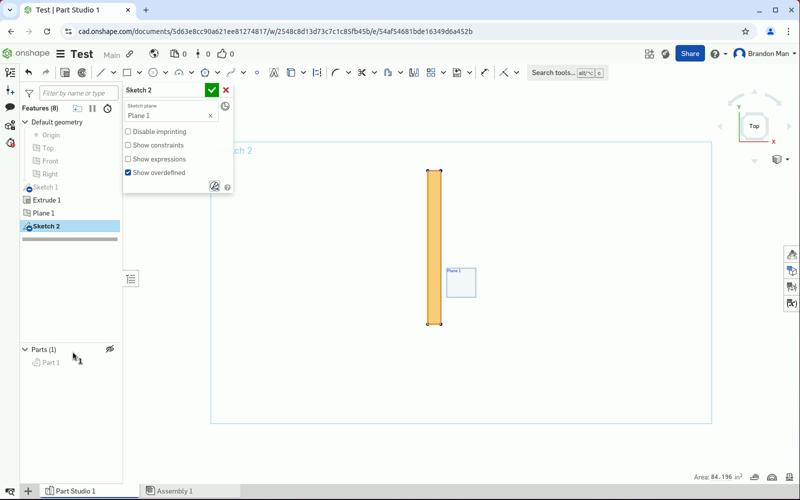
key(shift+y)
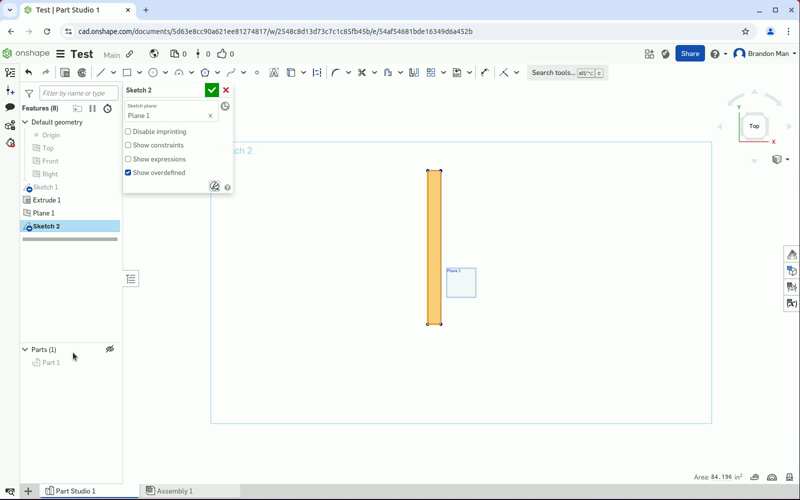
key(shift+e)
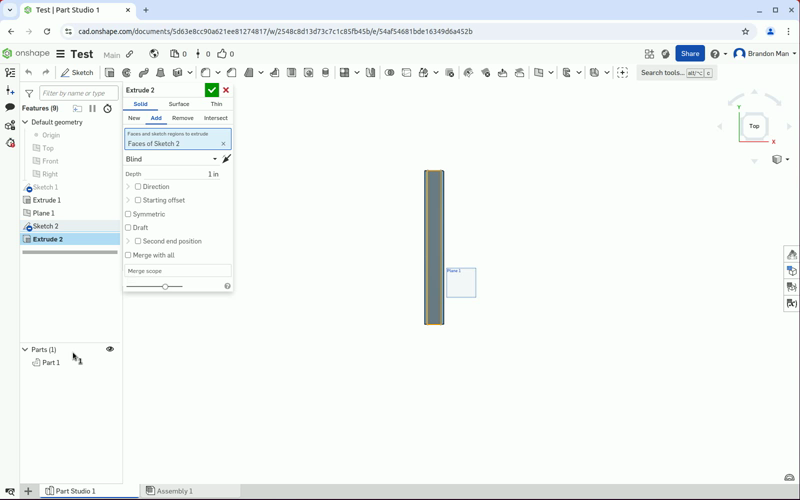
mouse_move(143, 106)
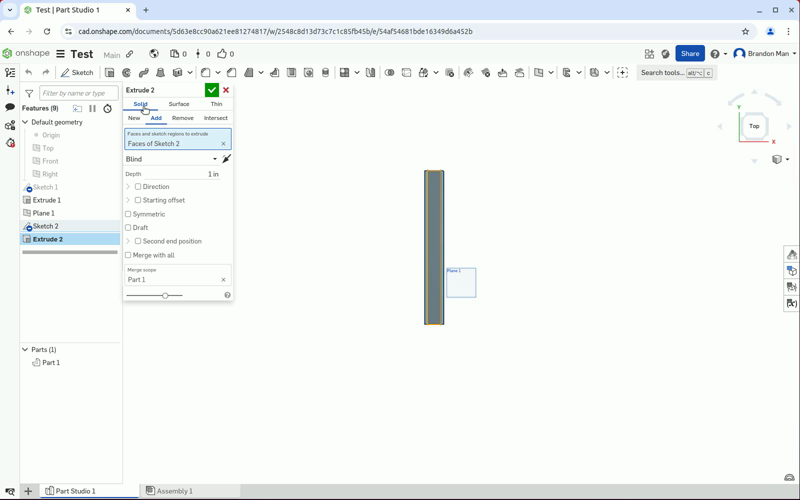
click(143, 106)
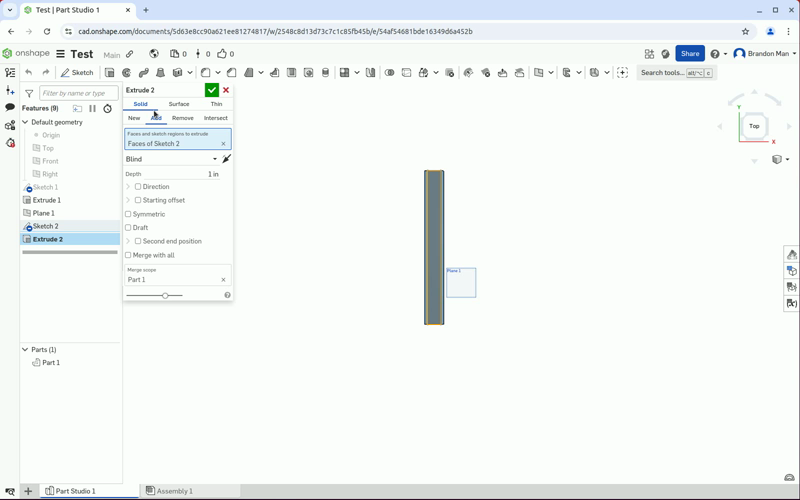
mouse_move(186, 120)
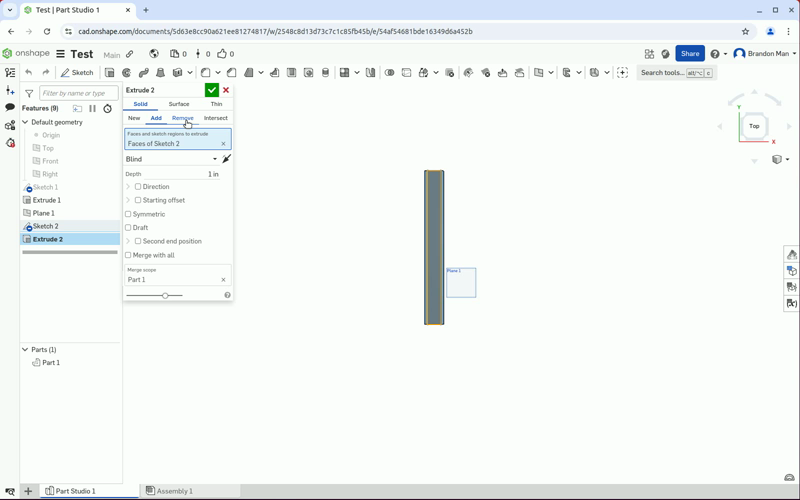
click(186, 120)
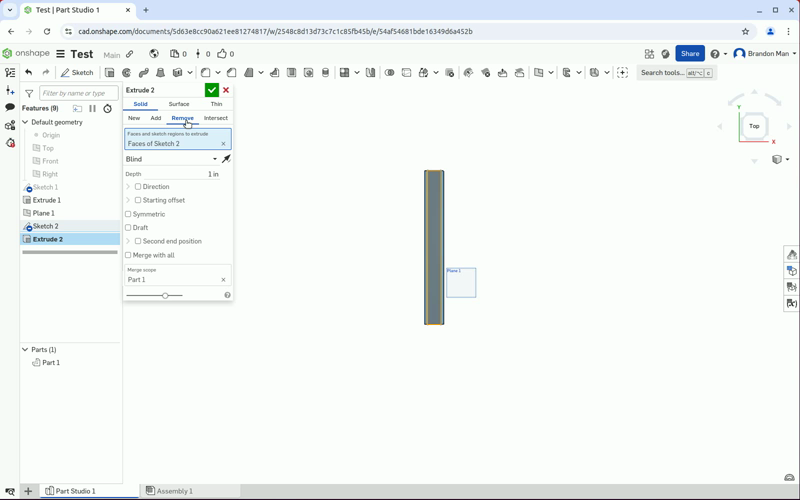
key(tab, 4)
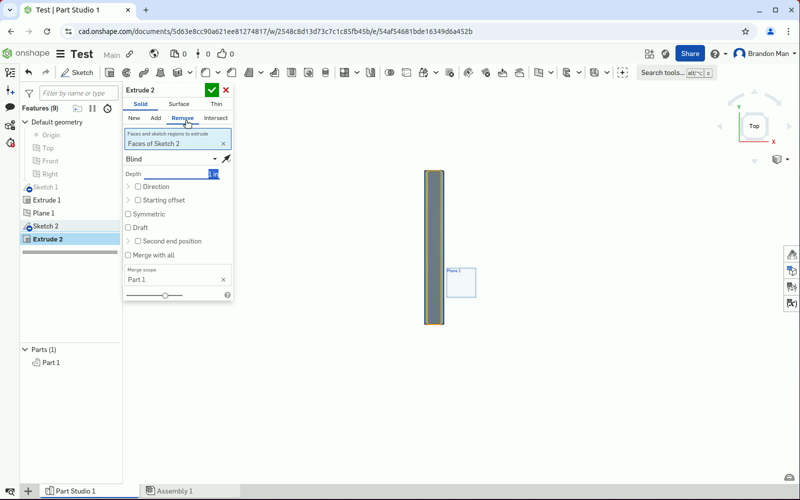
text(0.963)
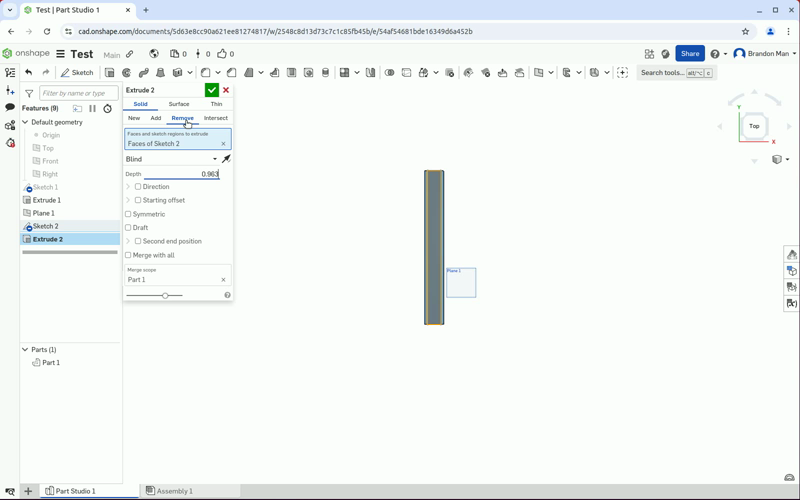
key(tab, 6)
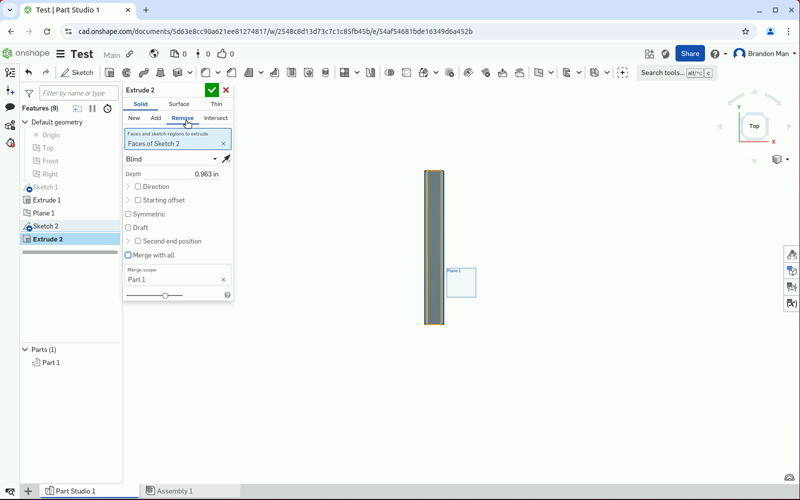
key(space)
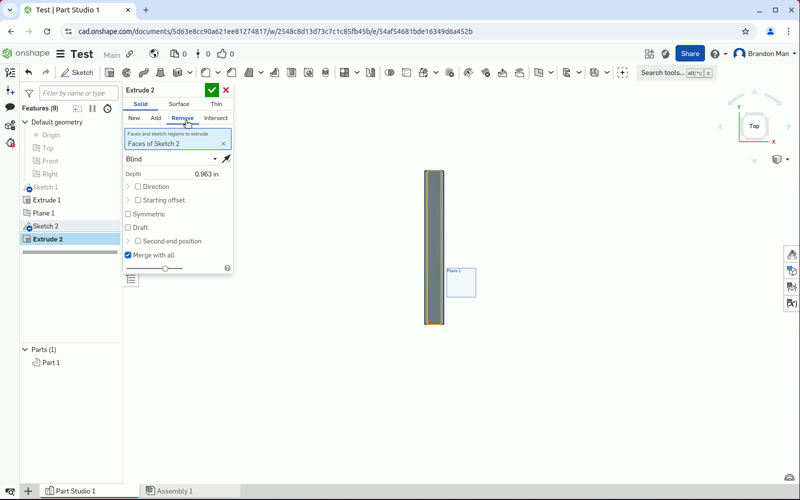
key(enter)
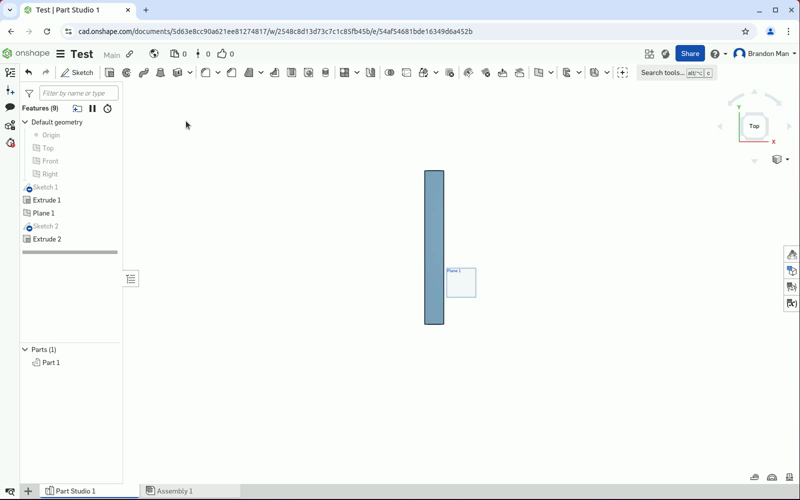
key(shift+h)
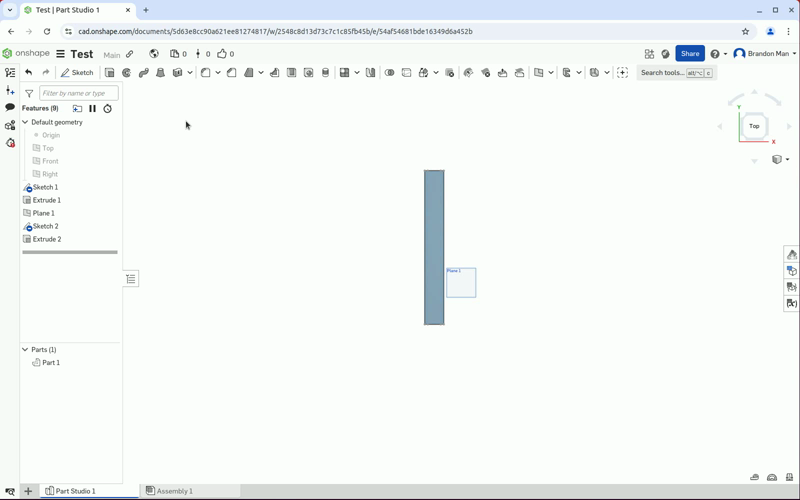
key(shift+h)
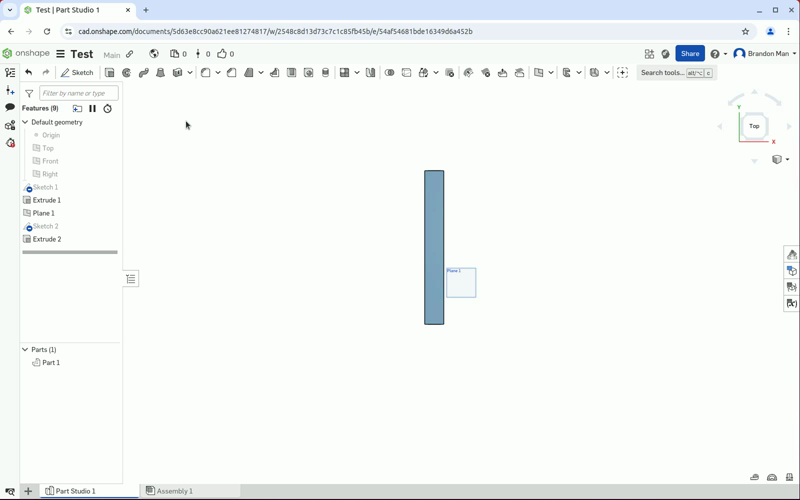
mouse_move(73, 189)
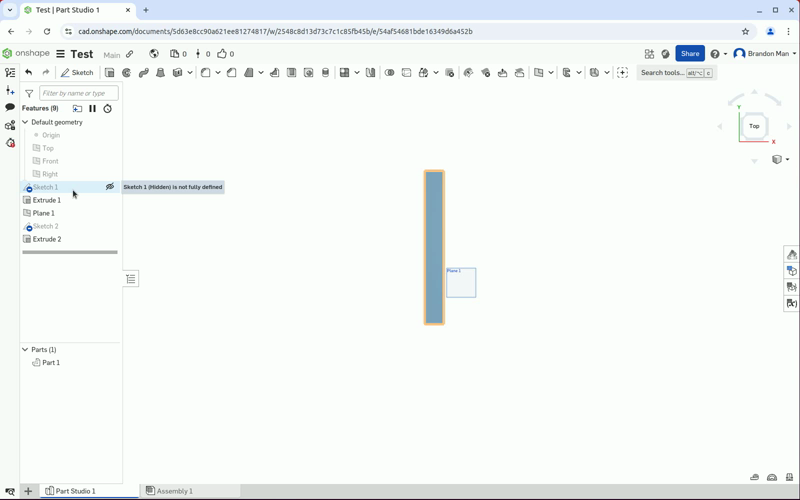
click(73, 189)
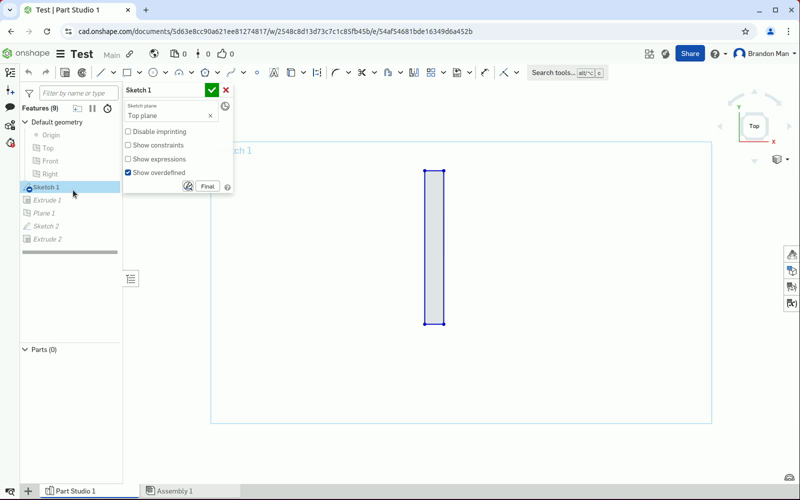
mouse_move(229, 92)
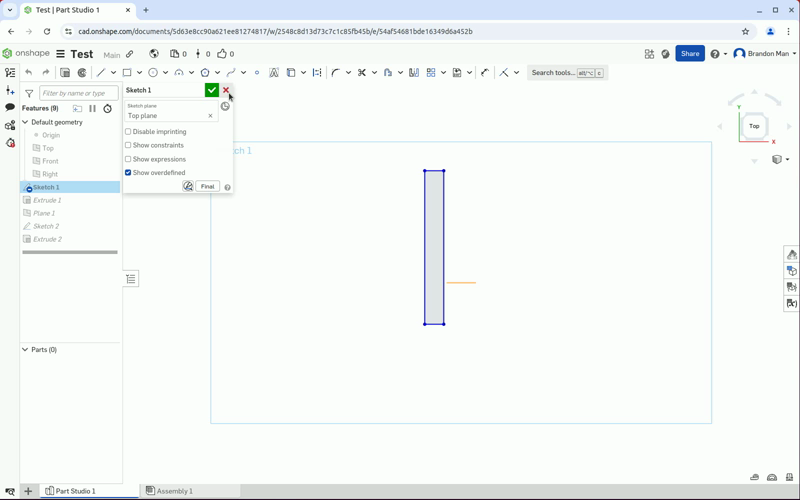
click(229, 92)
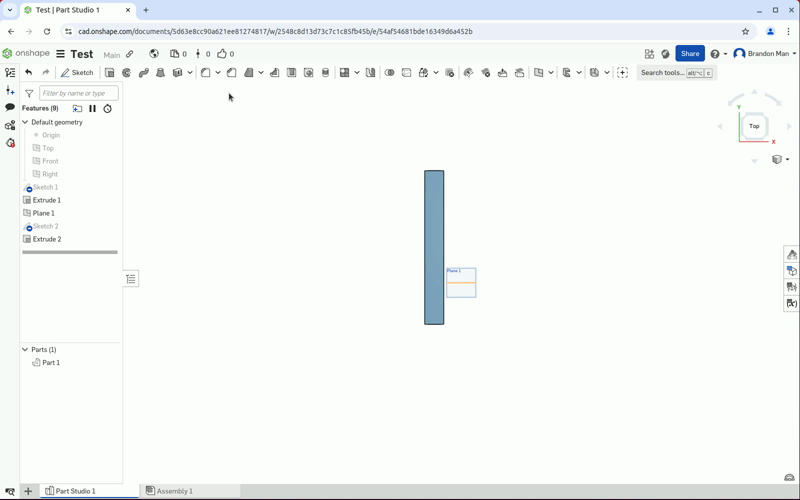
mouse_move(73, 352)
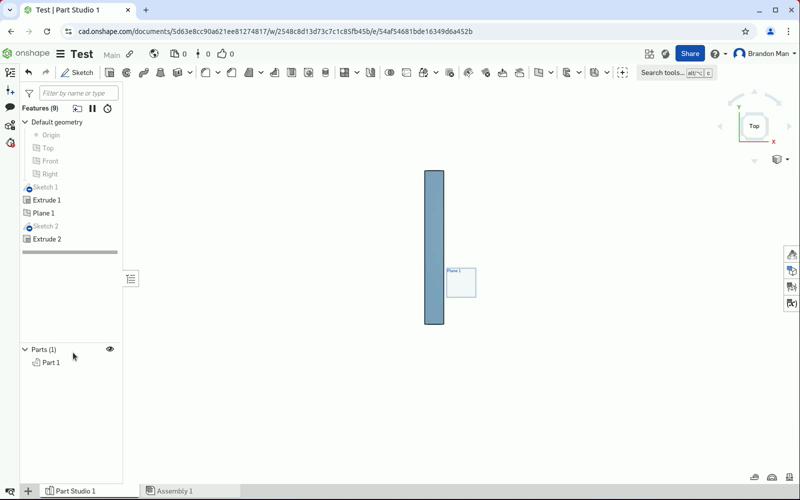
key(y)
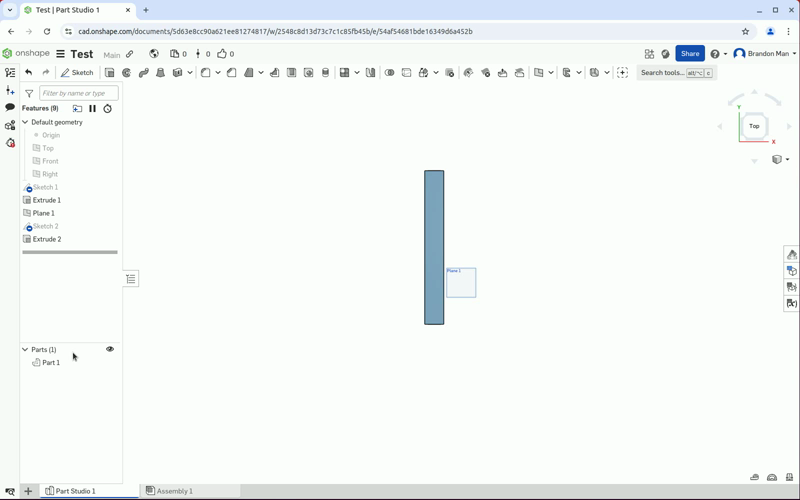
key(shift+p)
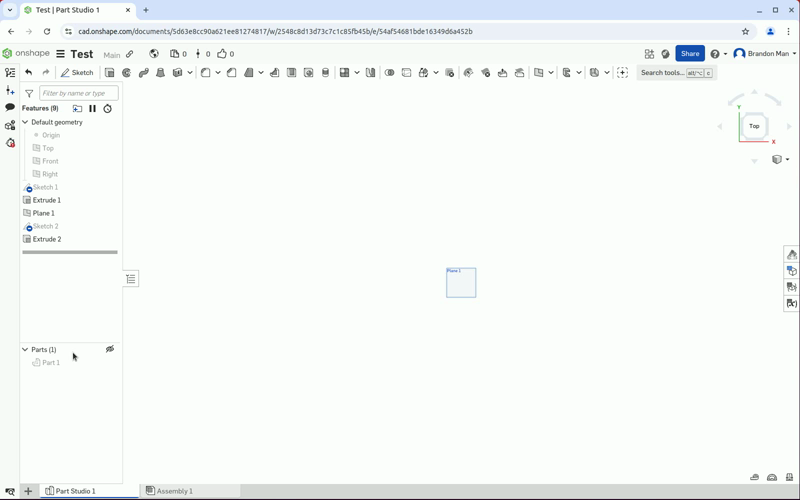
key(space)
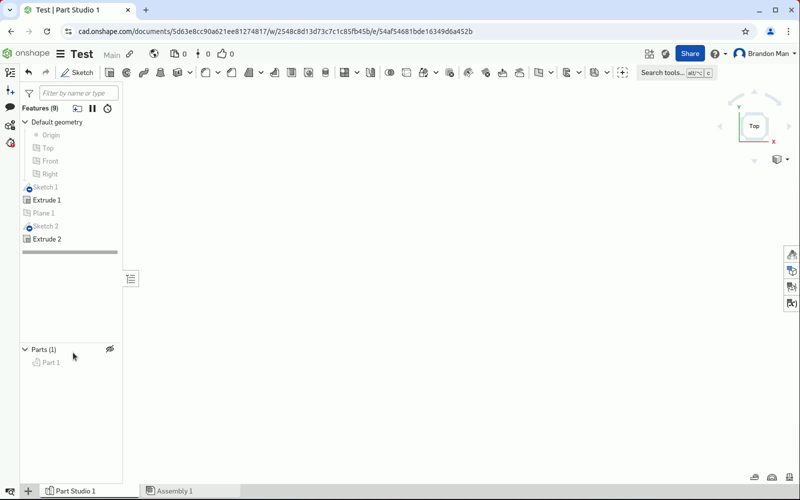
key_down(shift)
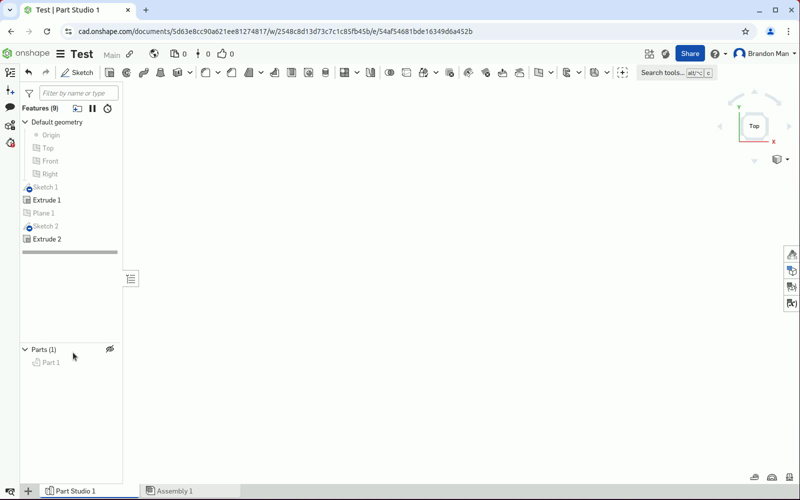
key(up)
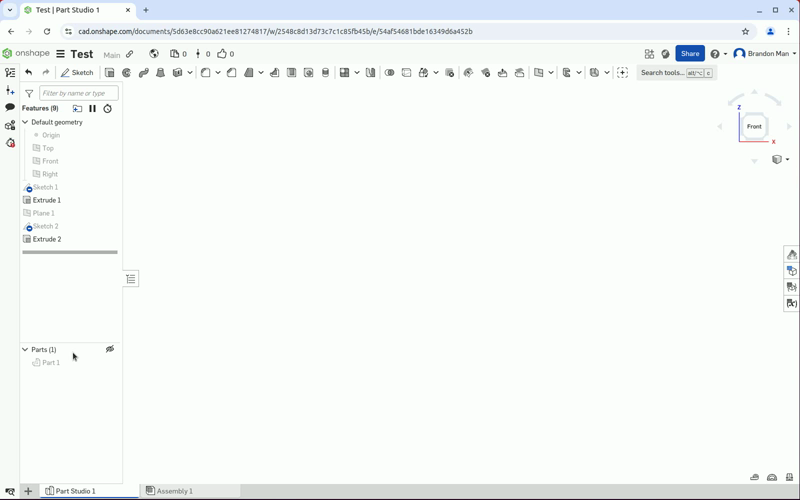
key_up(shift)
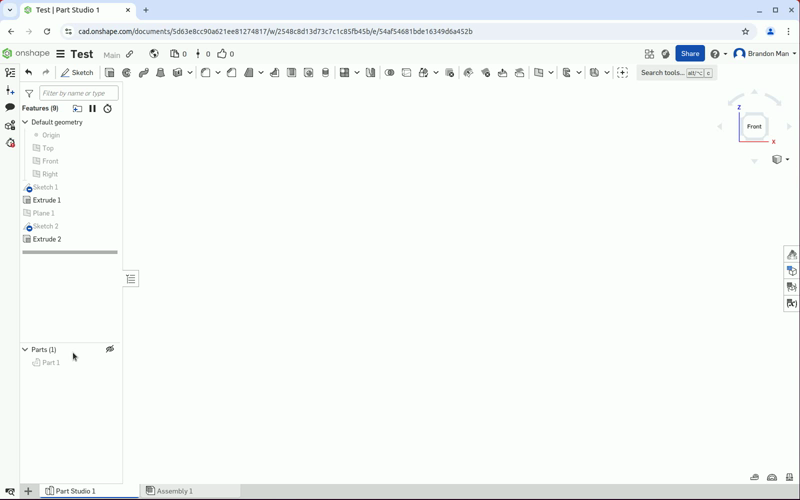
mouse_move(73, 352)
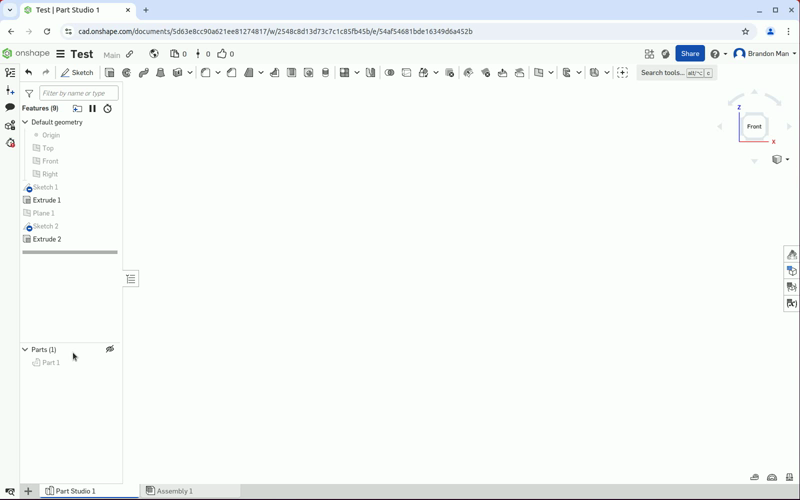
key(shift+y)
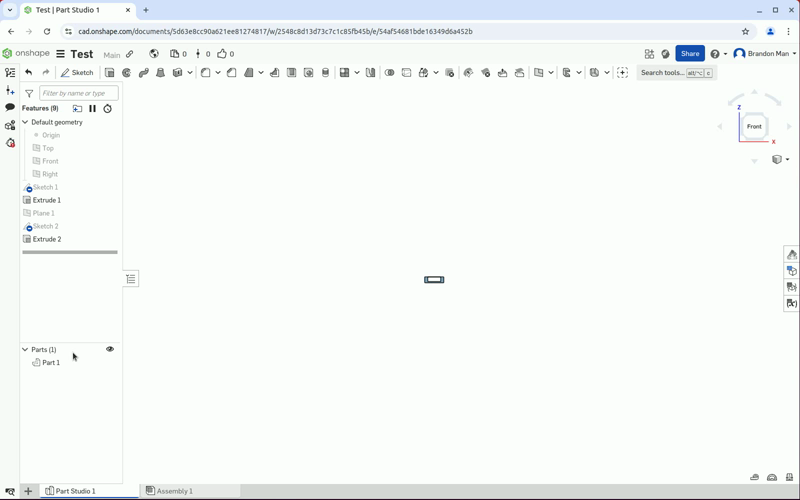
mouse_move(541, 75)
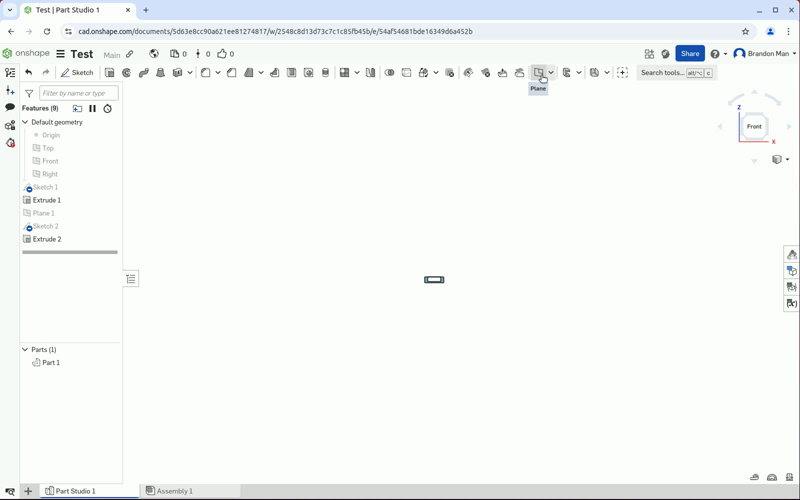
click(541, 75)
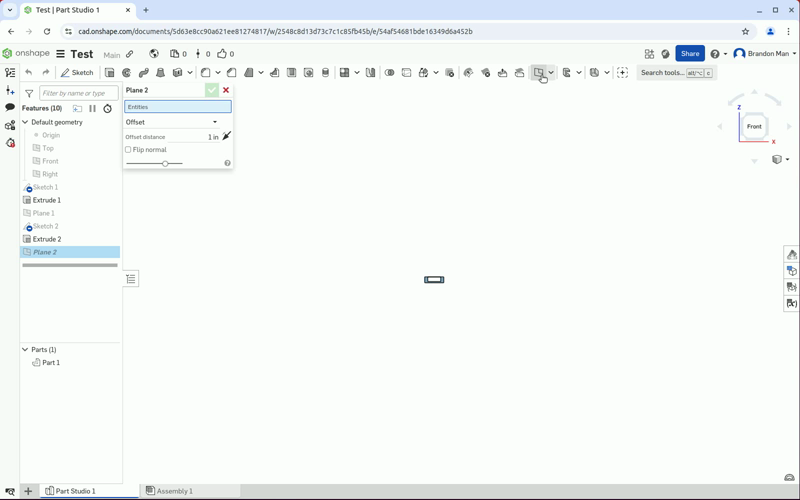
mouse_move(73, 163)
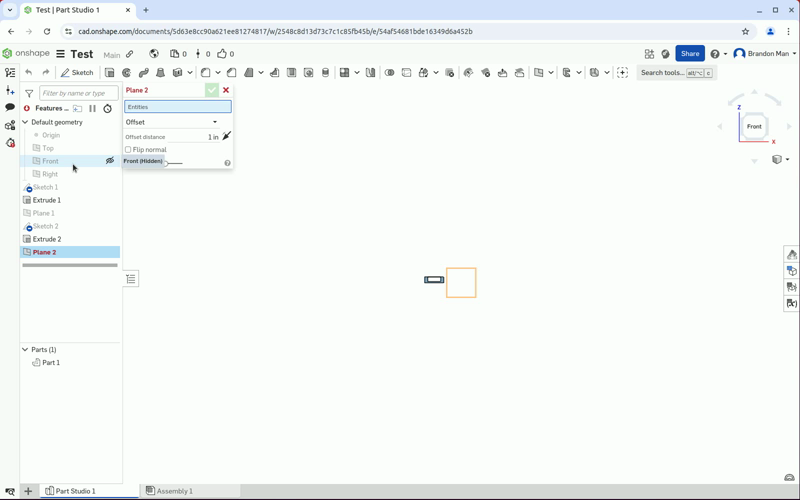
click(73, 163)
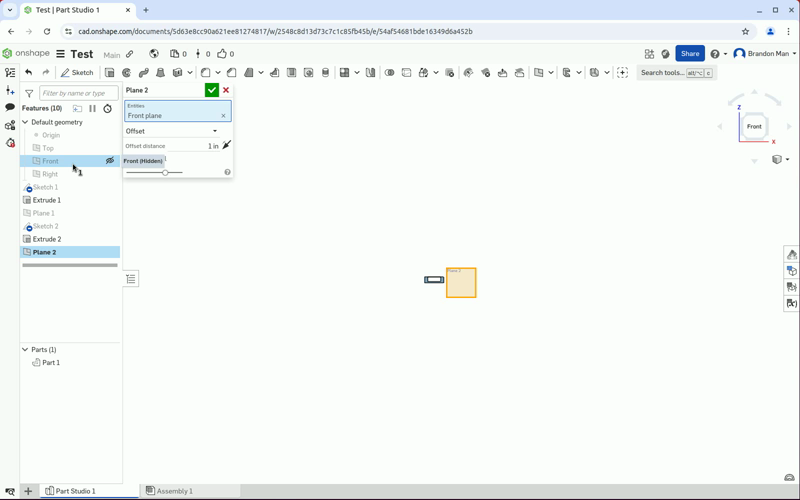
key(tab, 2)
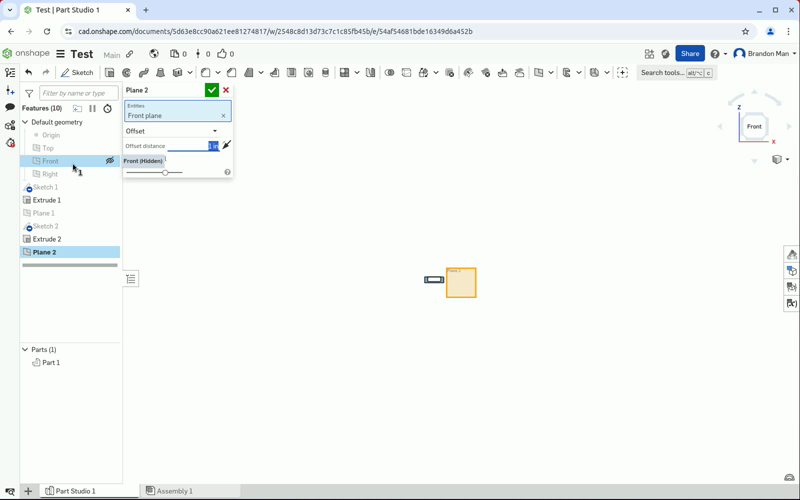
text(8.411)
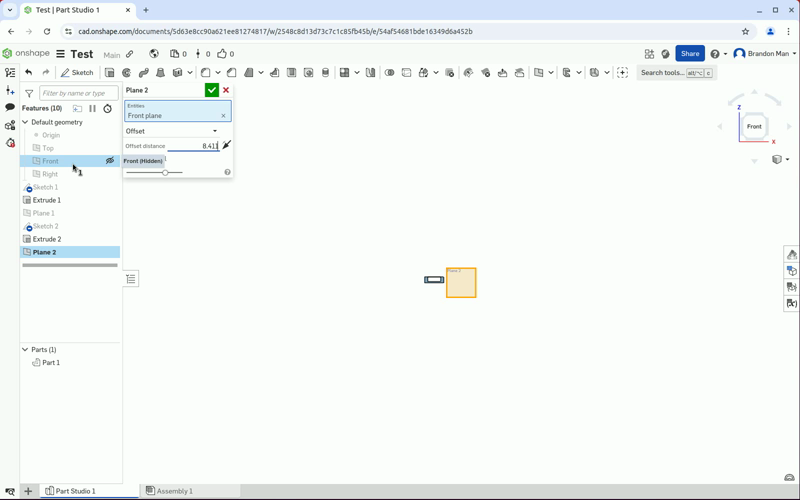
key(enter, 2)
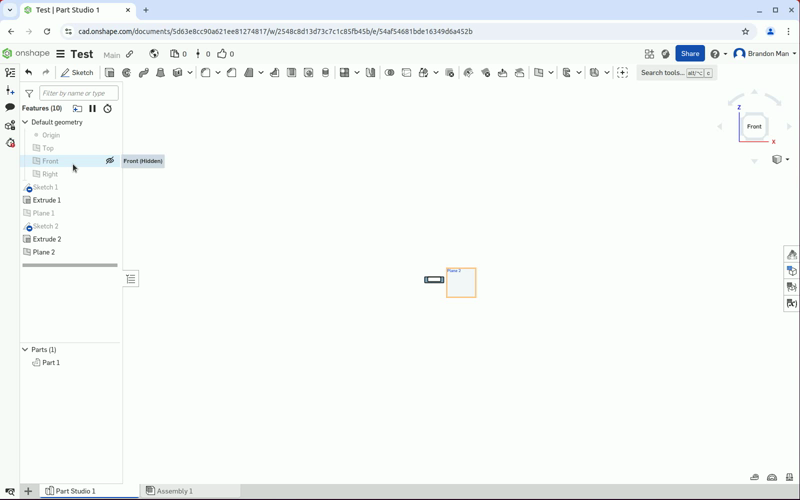
key(shift+s)
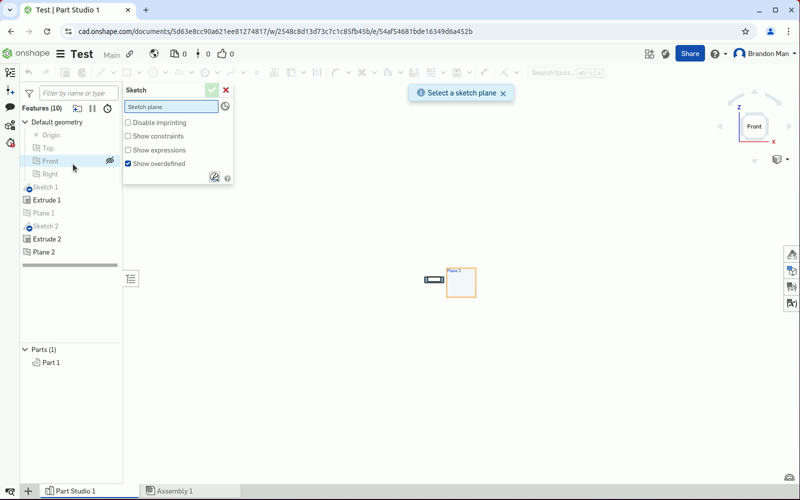
mouse_move(73, 254)
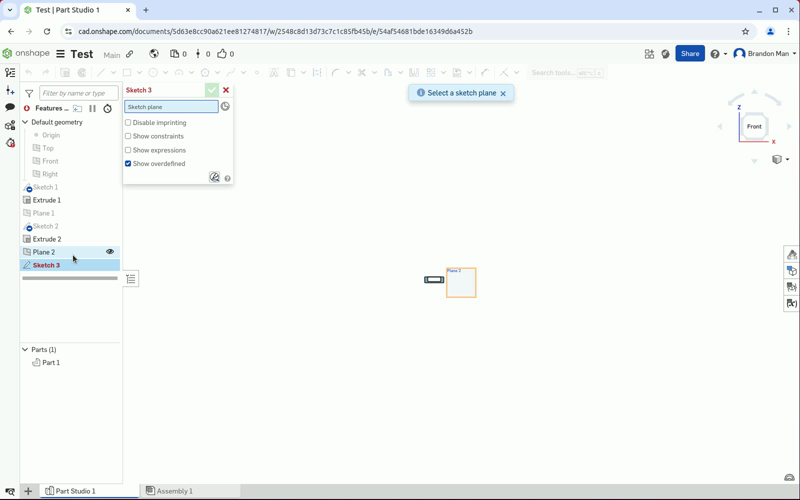
click(73, 254)
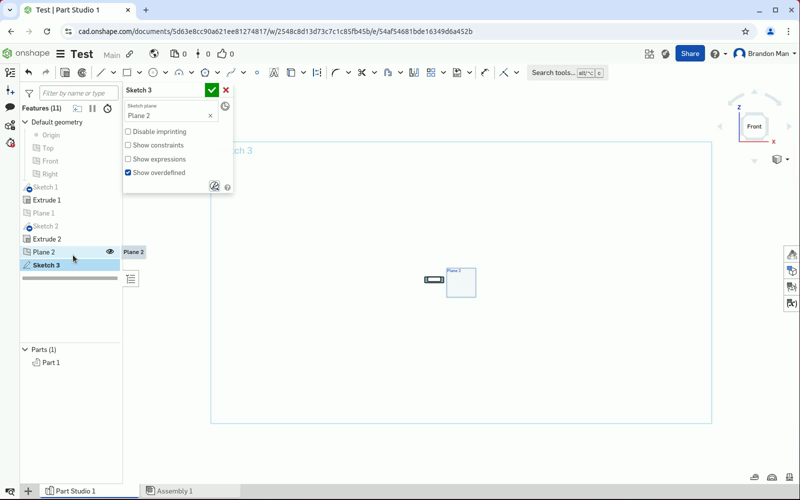
mouse_move(73, 352)
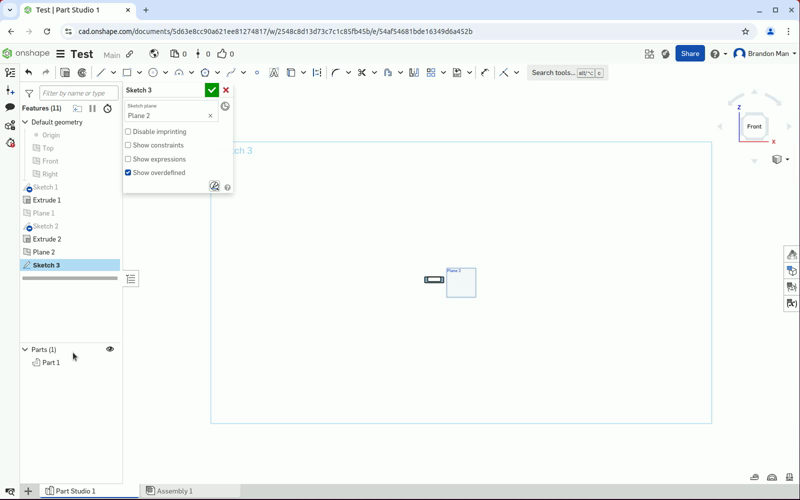
key(y)
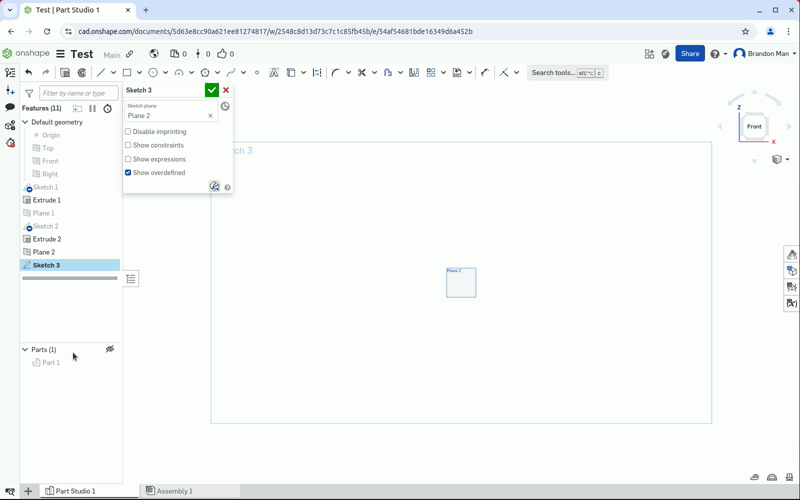
key(l)
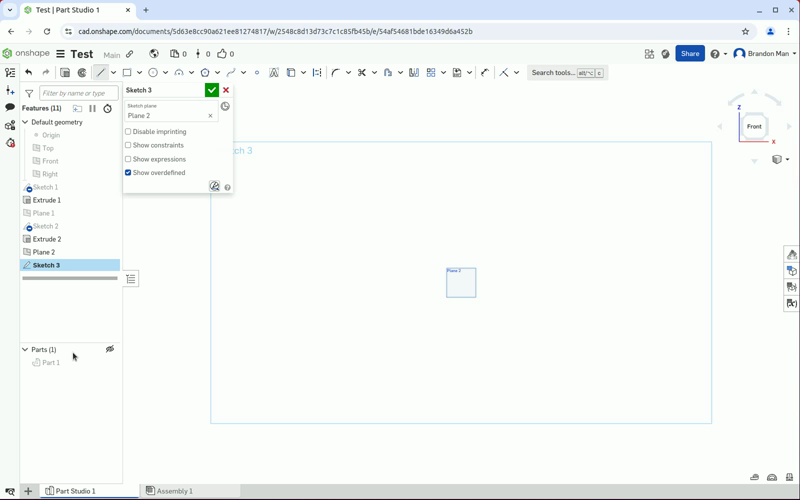
key_down(shift)
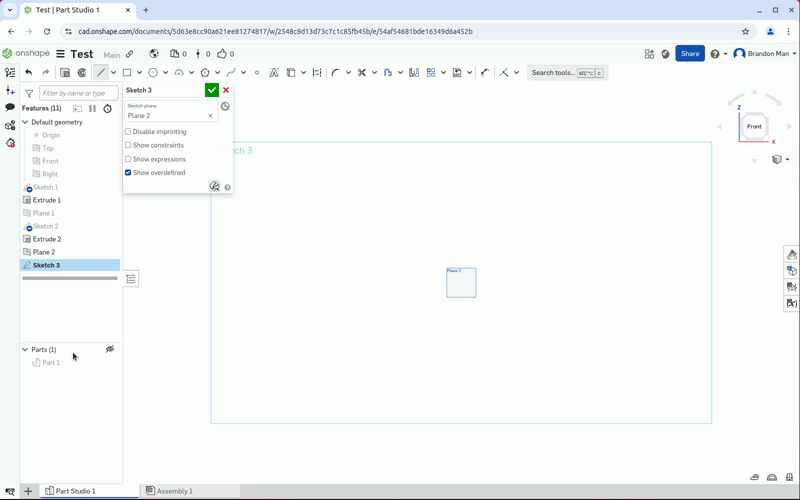
mouse_move(425, 281)
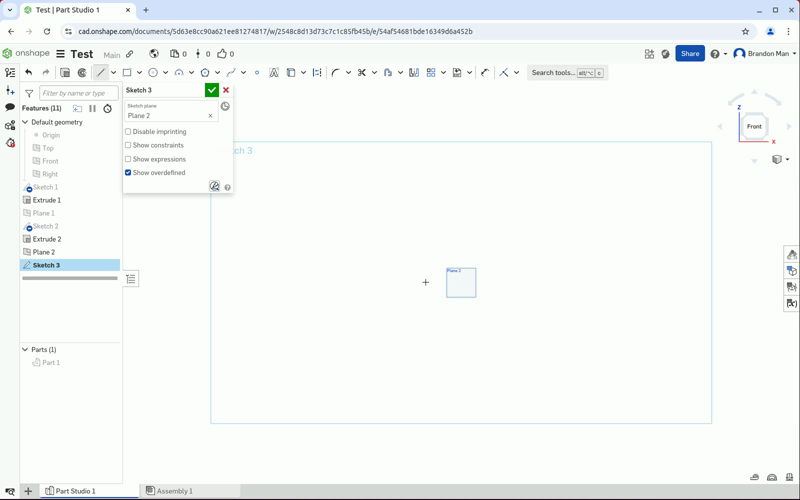
click(425, 281)
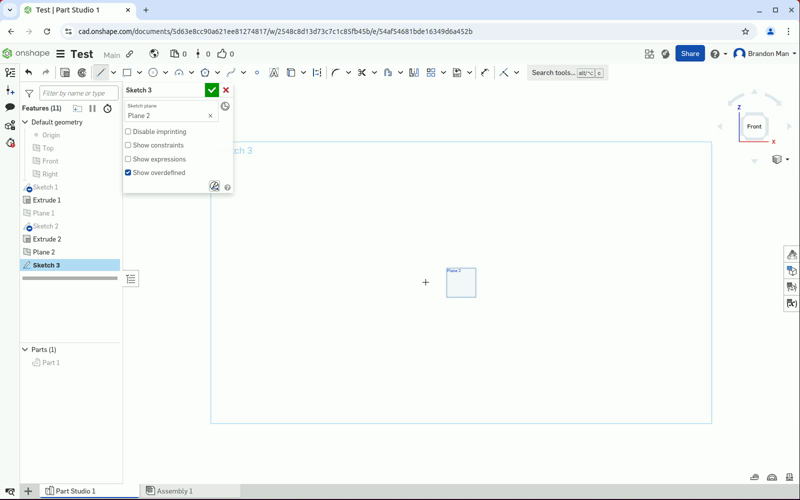
key_up(shift)
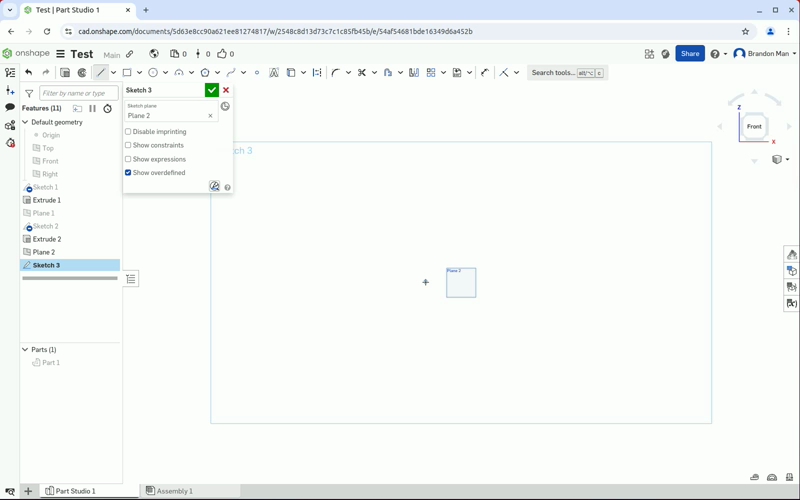
key_down(shift)
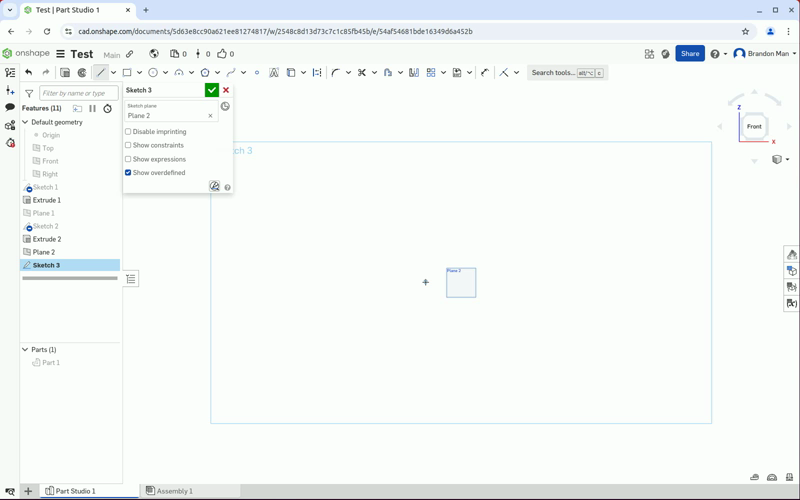
mouse_move(455, 281)
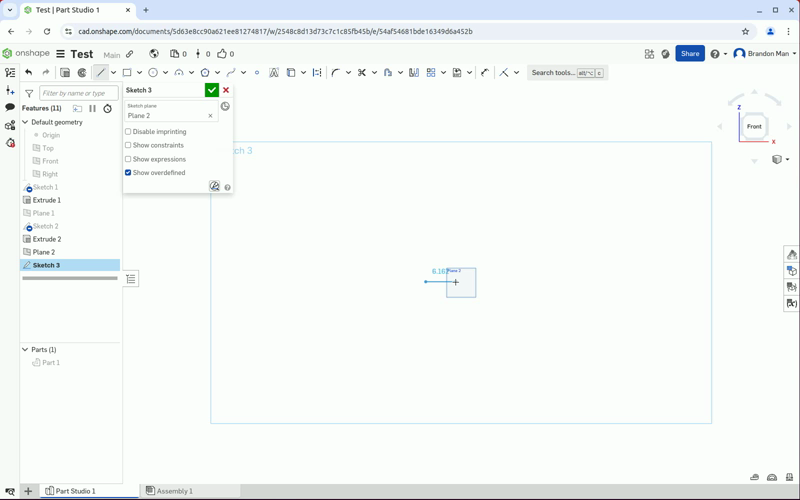
mouse_move(428, 281)
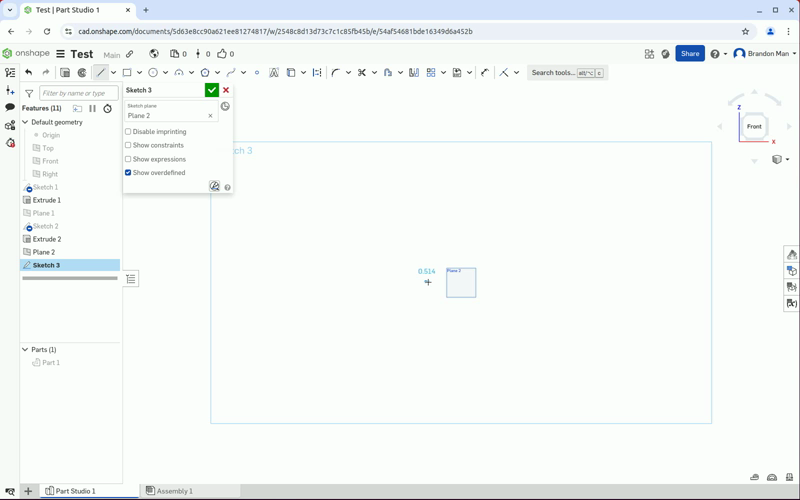
scroll(6)
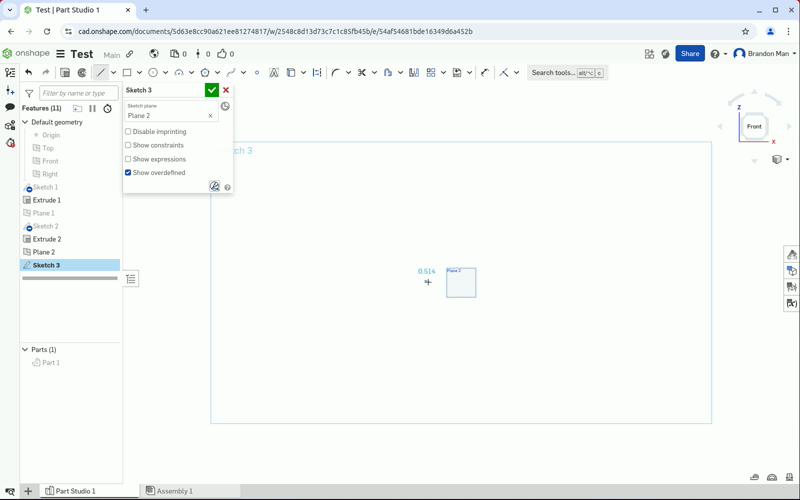
scroll(6)
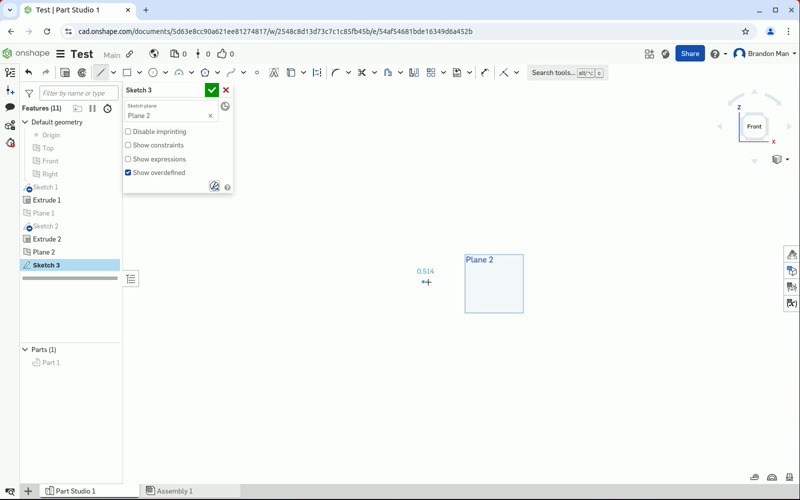
scroll(6)
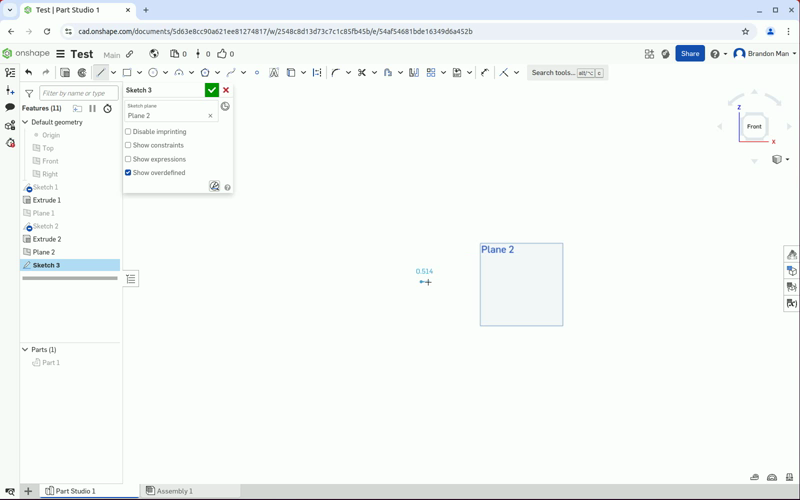
scroll(6)
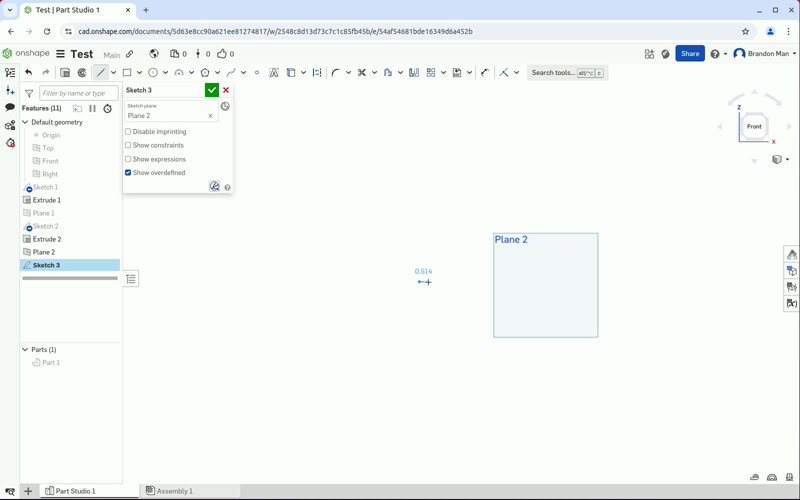
scroll(6)
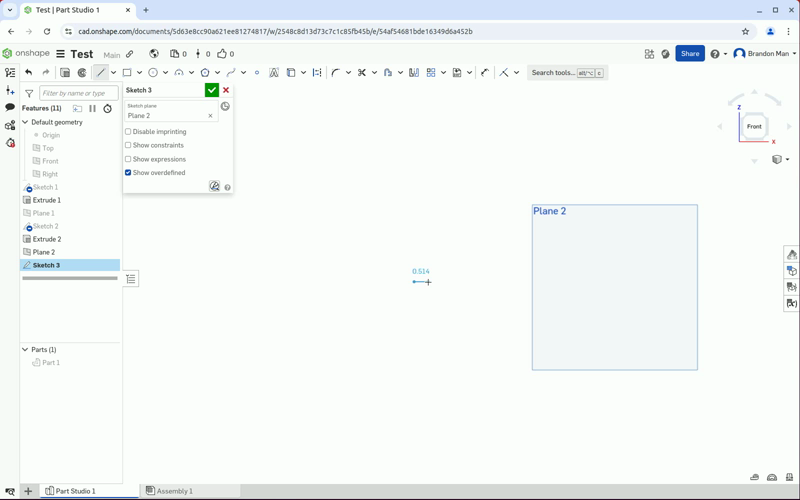
scroll(6)
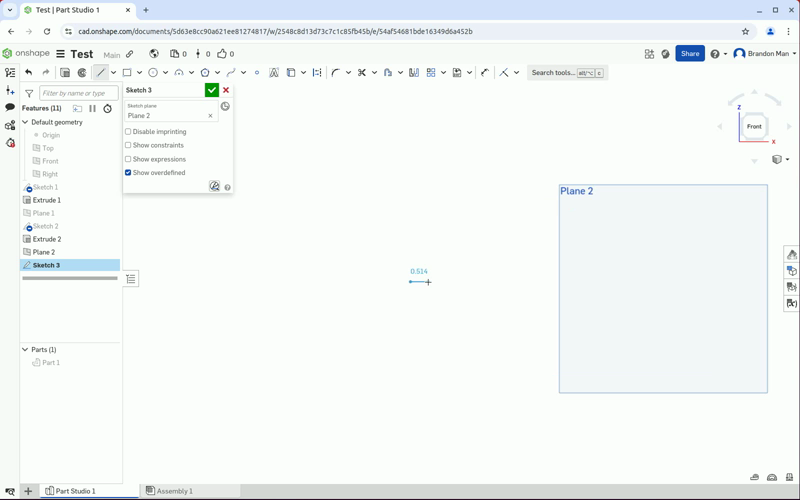
scroll(6)
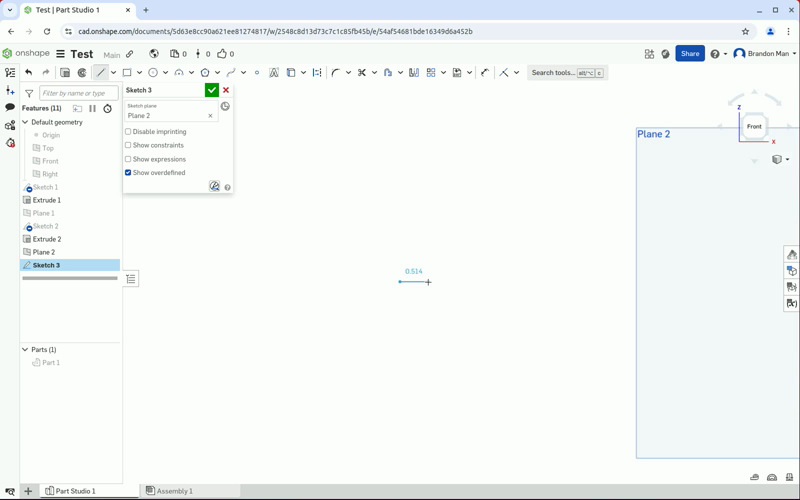
click(428, 281)
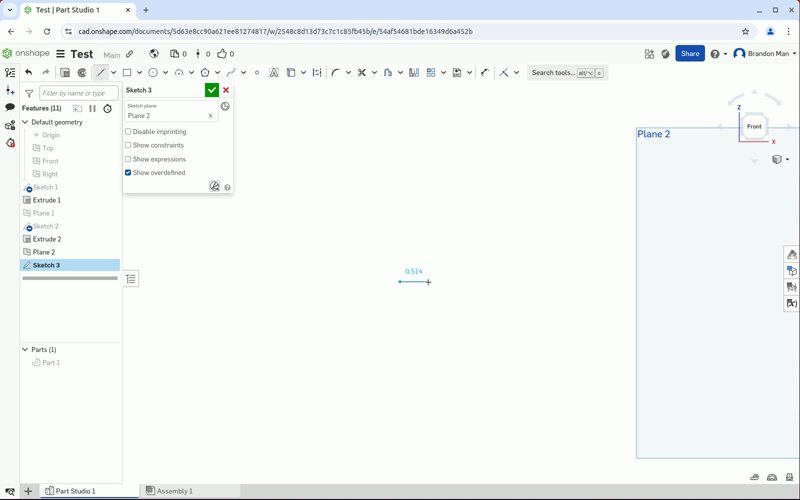
scroll(-6)
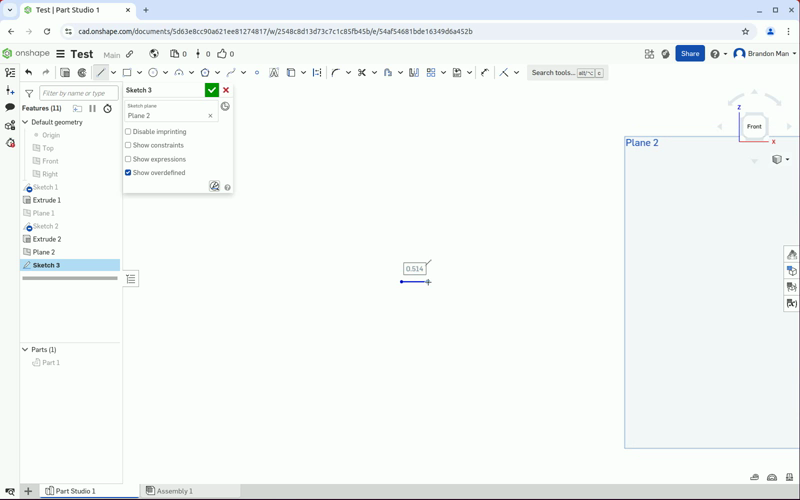
scroll(-6)
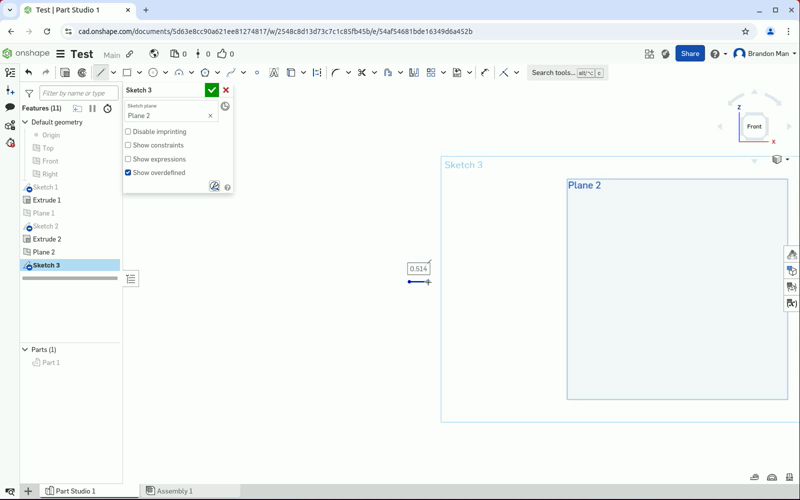
scroll(-6)
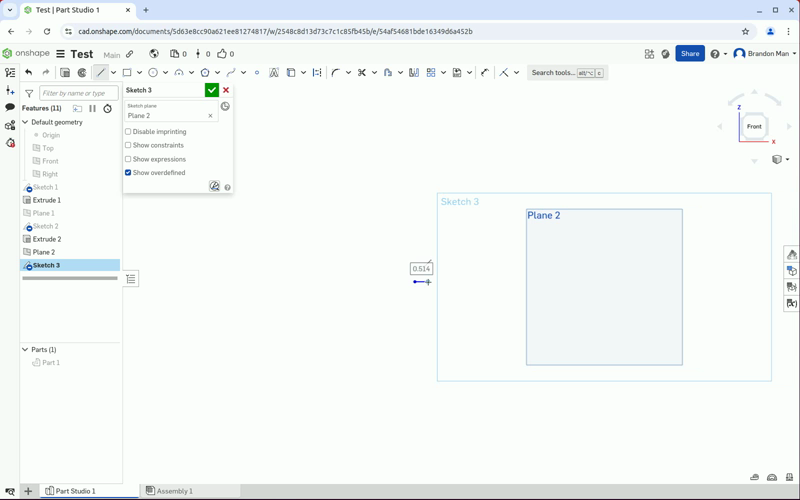
scroll(-6)
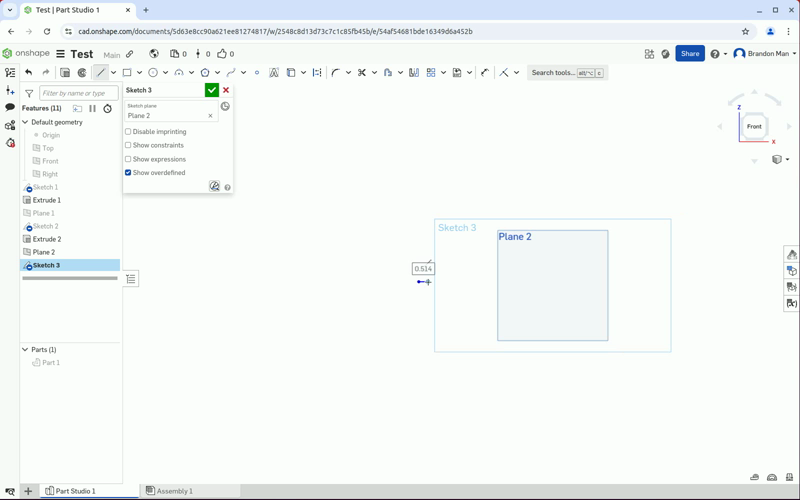
scroll(-6)
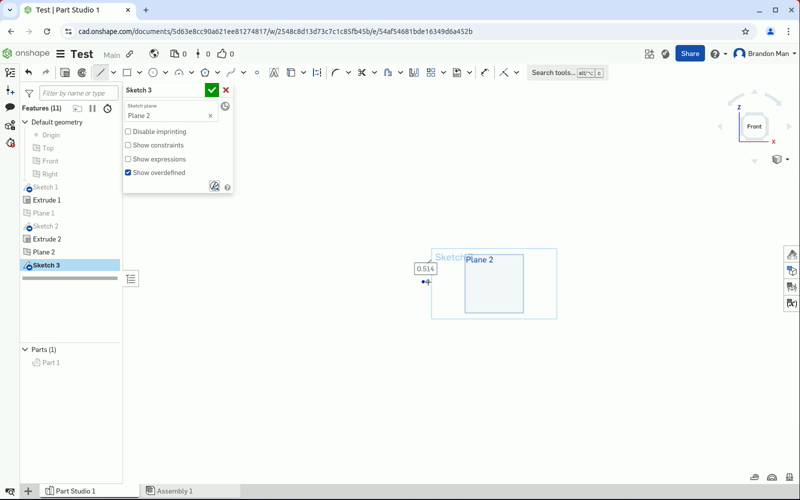
scroll(-6)
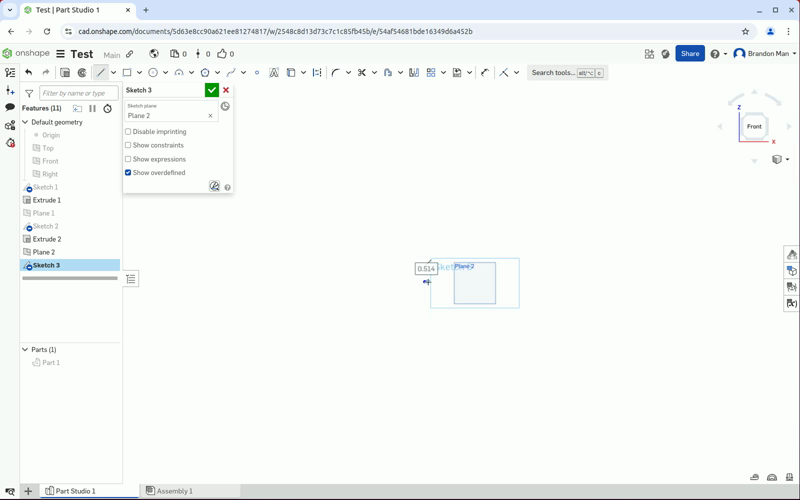
scroll(-6)
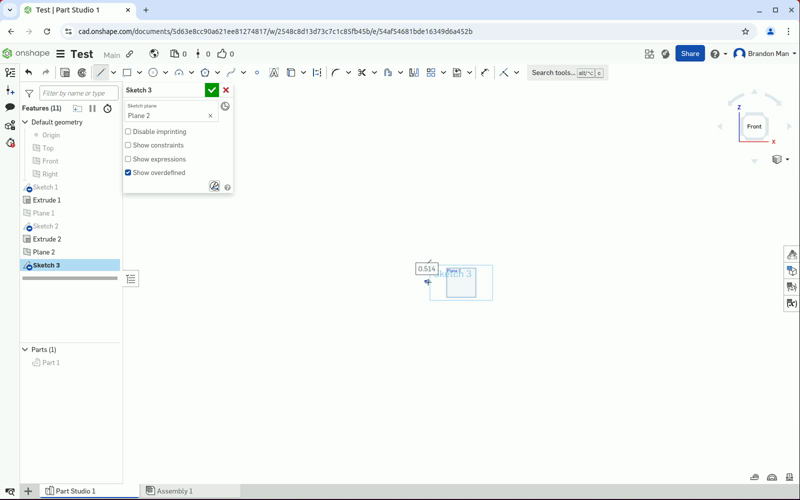
key_up(shift)
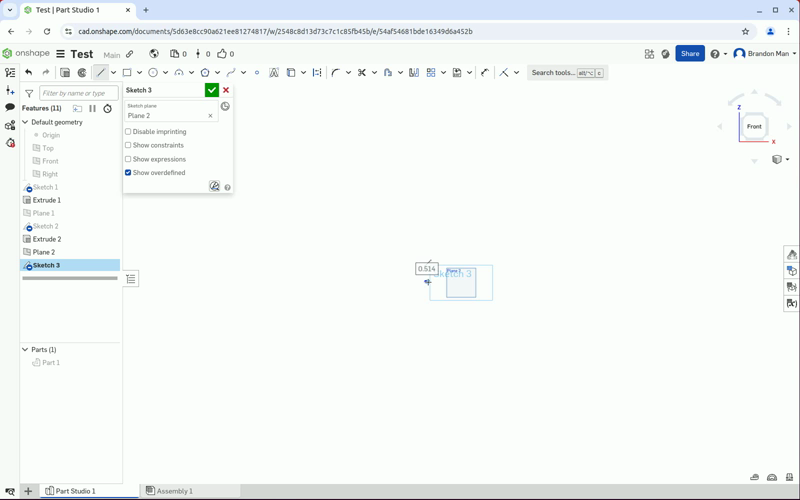
key_down(shift)
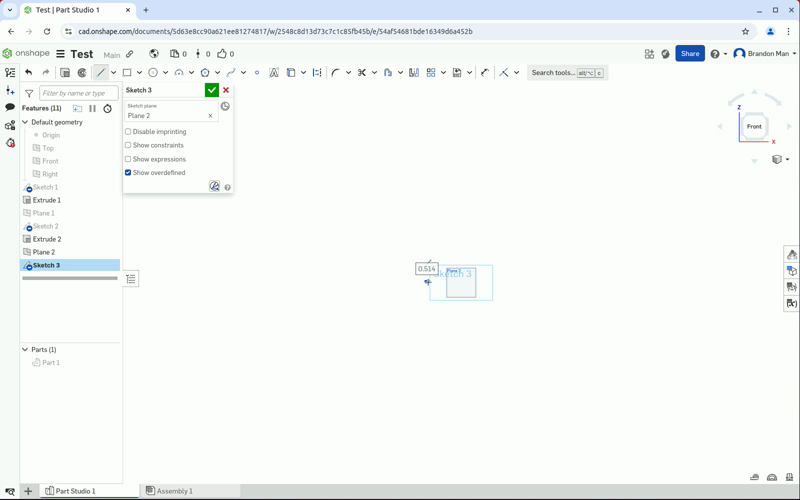
mouse_move(458, 281)
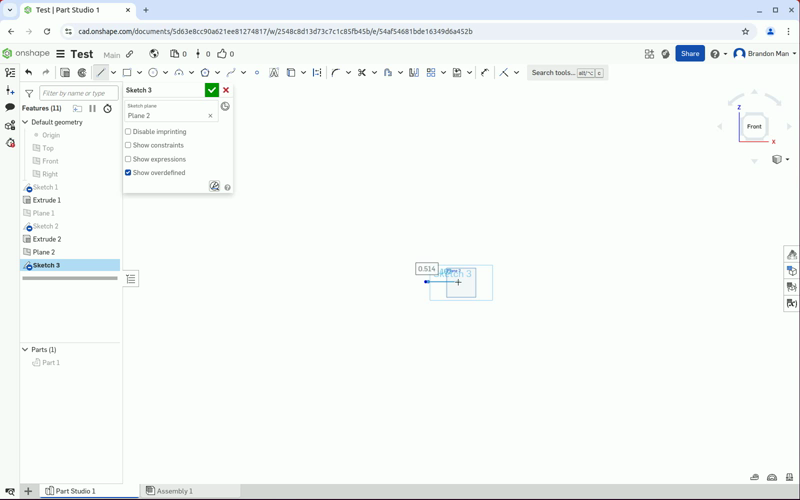
mouse_move(428, 277)
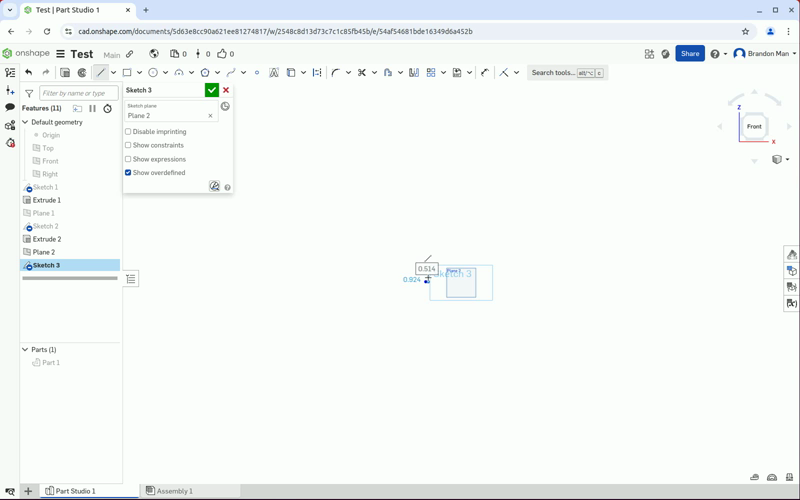
scroll(6)
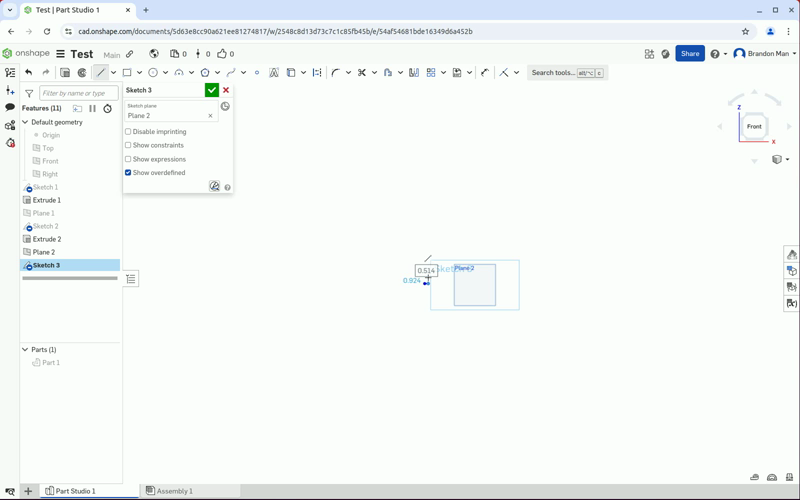
scroll(6)
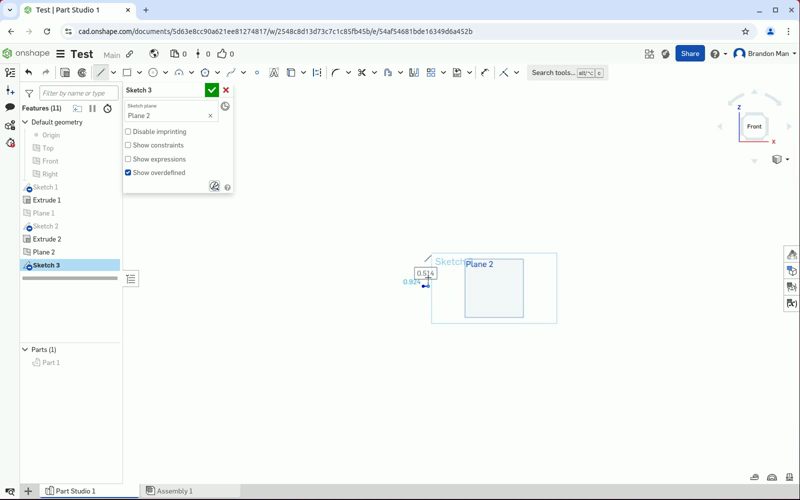
scroll(6)
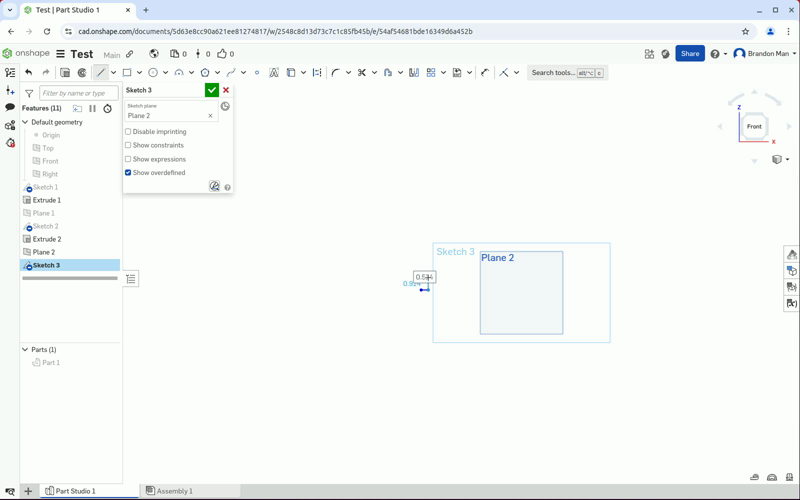
scroll(6)
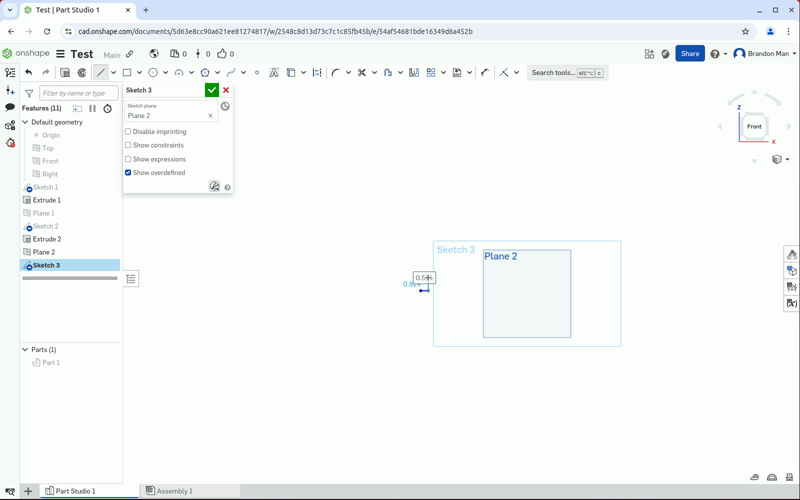
scroll(6)
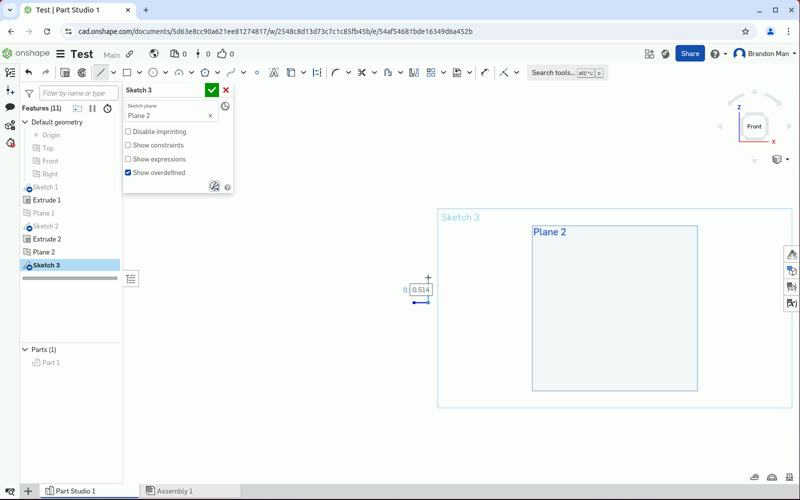
scroll(6)
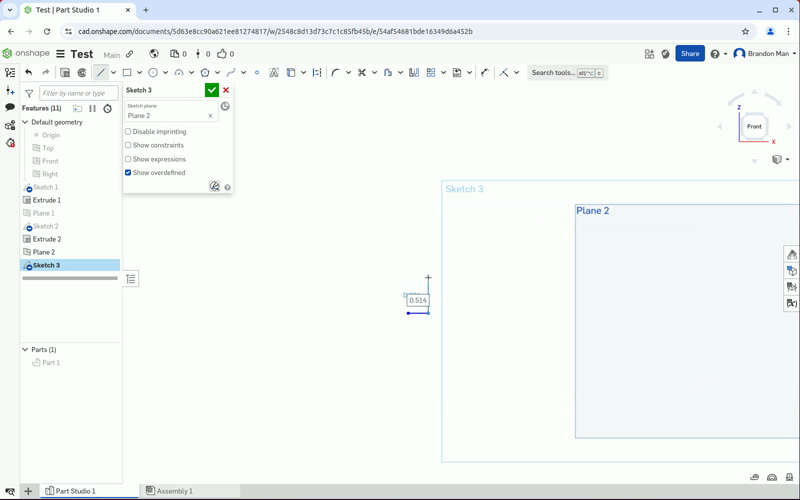
scroll(6)
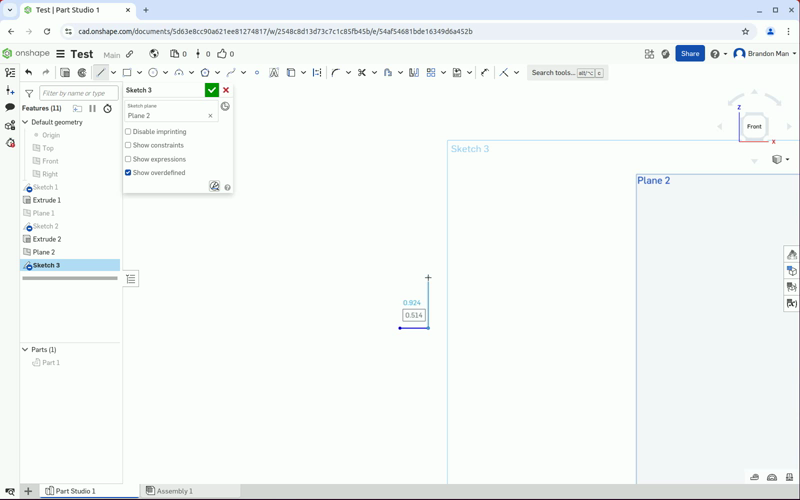
click(428, 277)
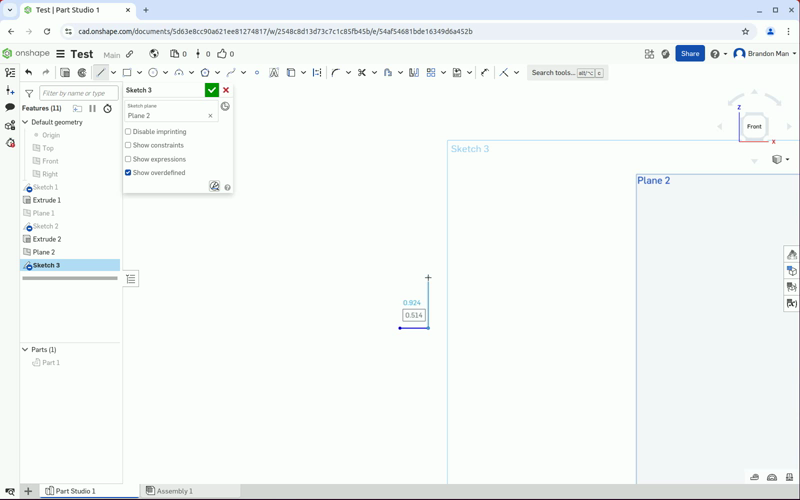
scroll(-6)
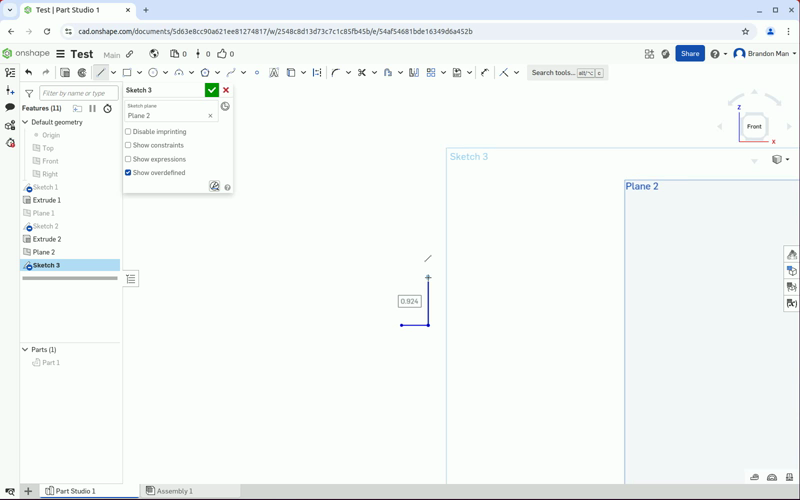
scroll(-6)
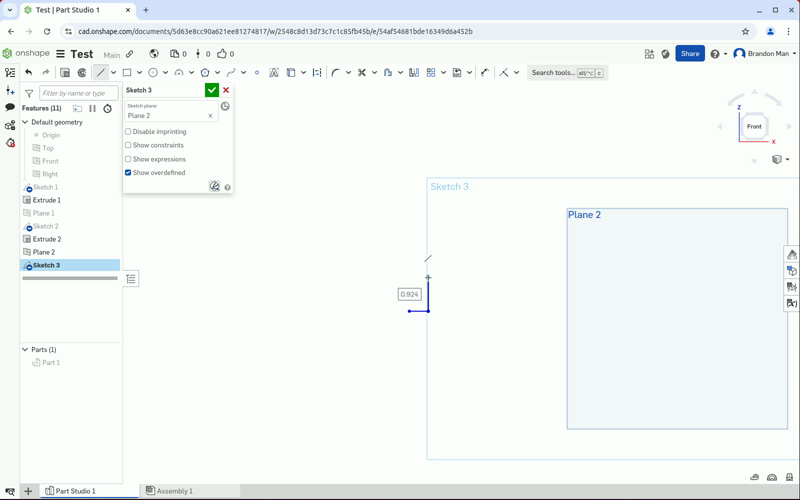
scroll(-6)
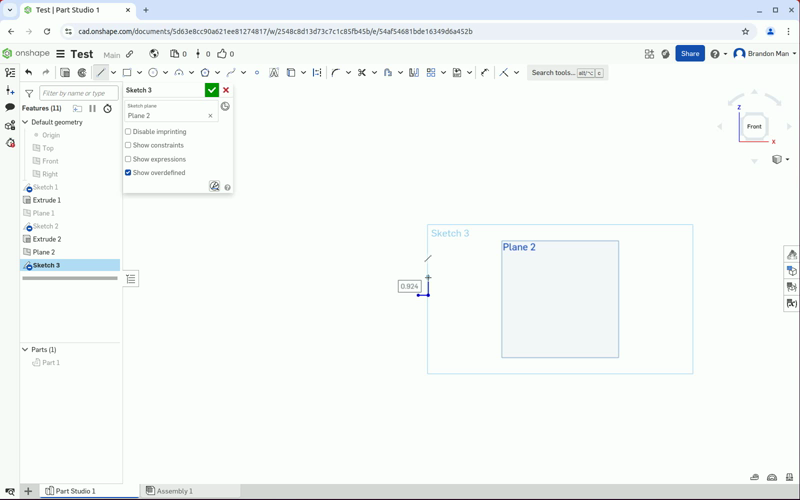
scroll(-6)
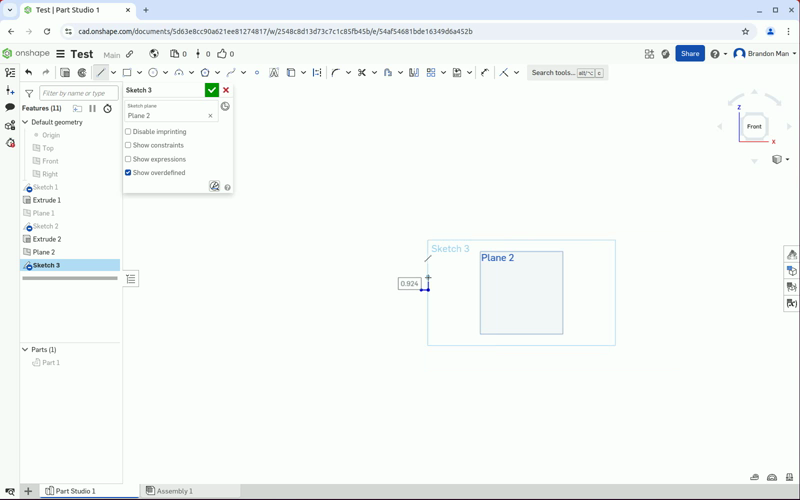
scroll(-6)
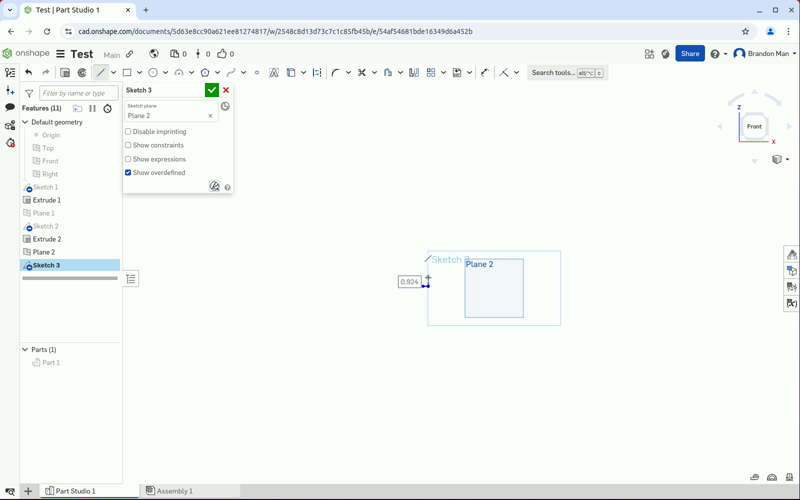
scroll(-6)
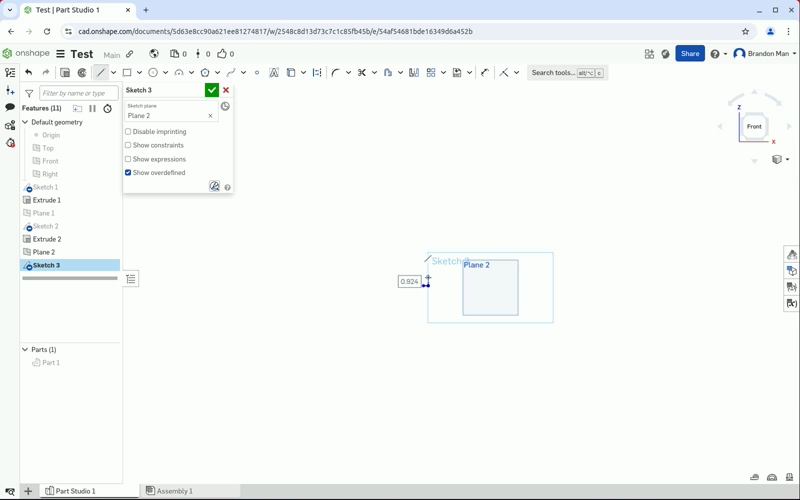
scroll(-6)
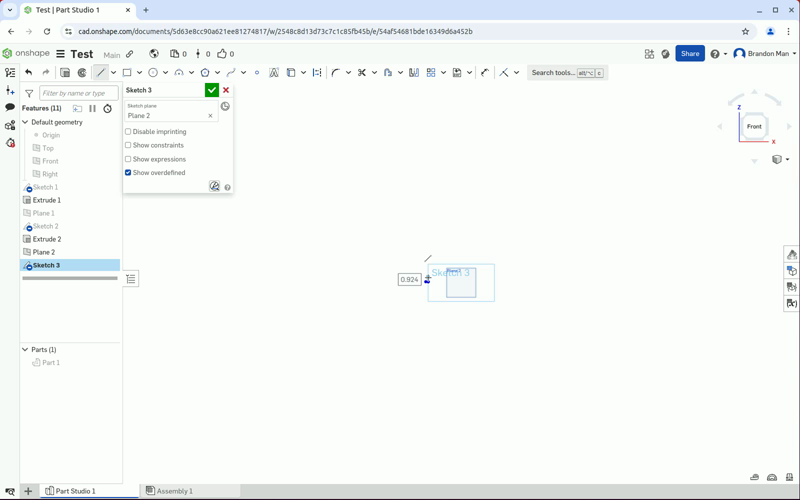
key_up(shift)
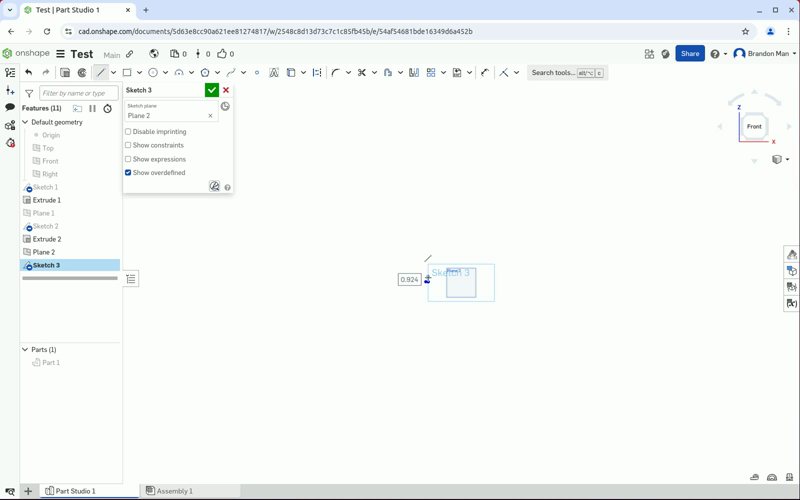
key_down(shift)
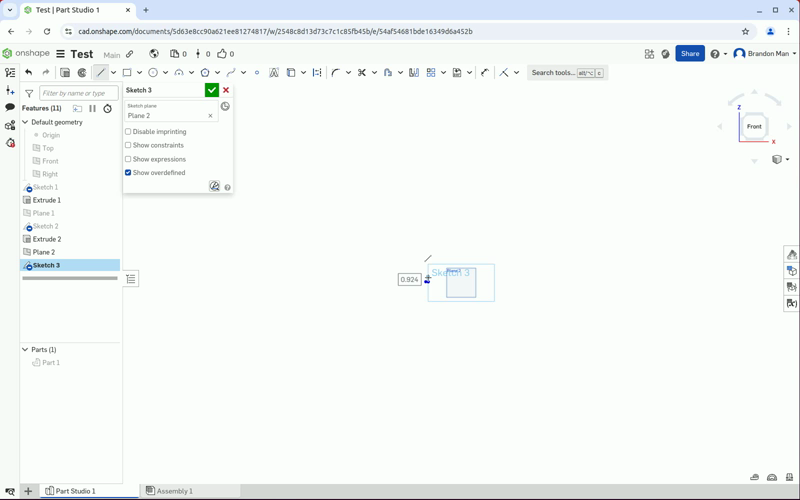
mouse_move(458, 277)
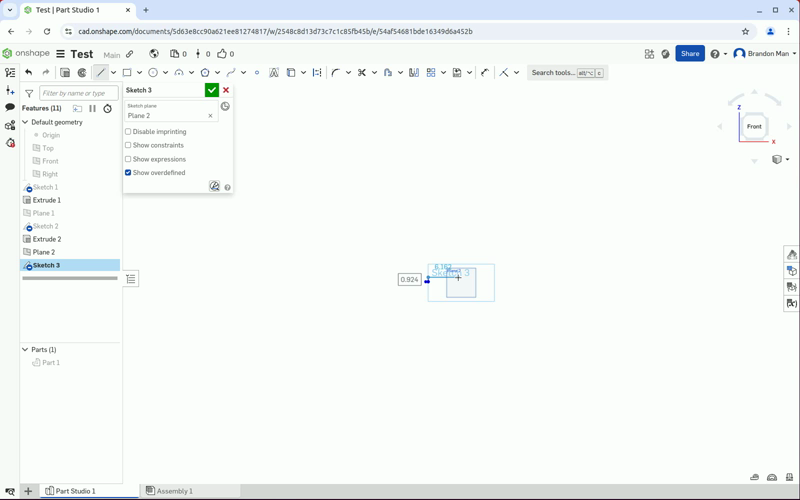
mouse_move(425, 277)
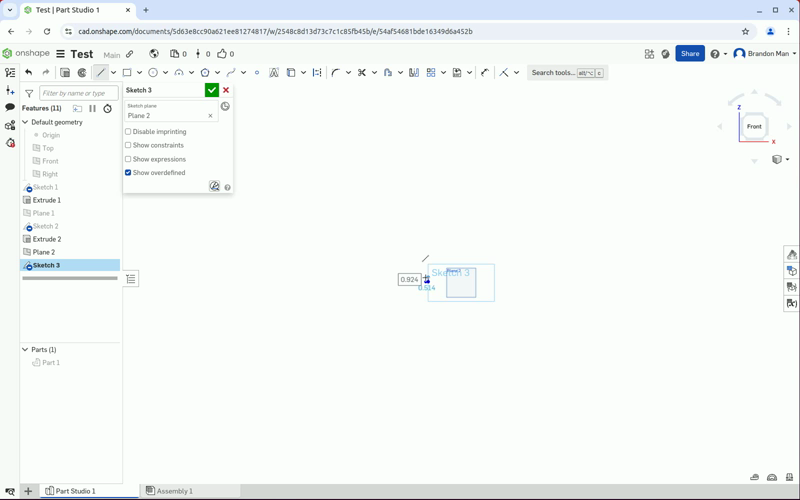
scroll(6)
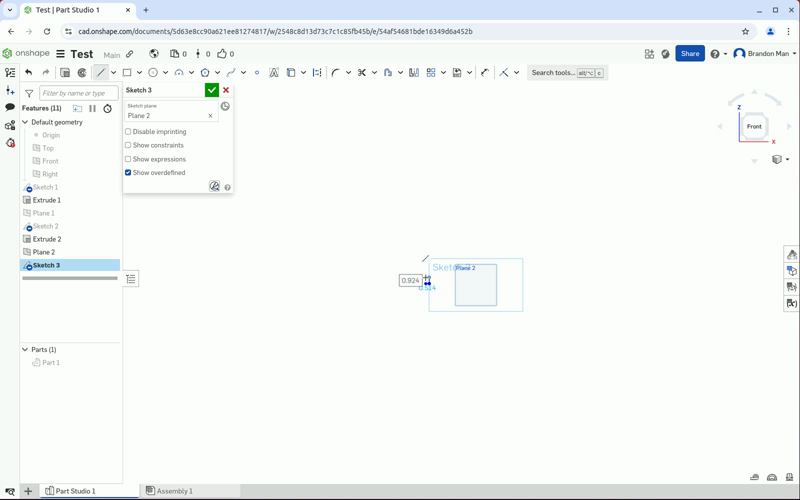
scroll(6)
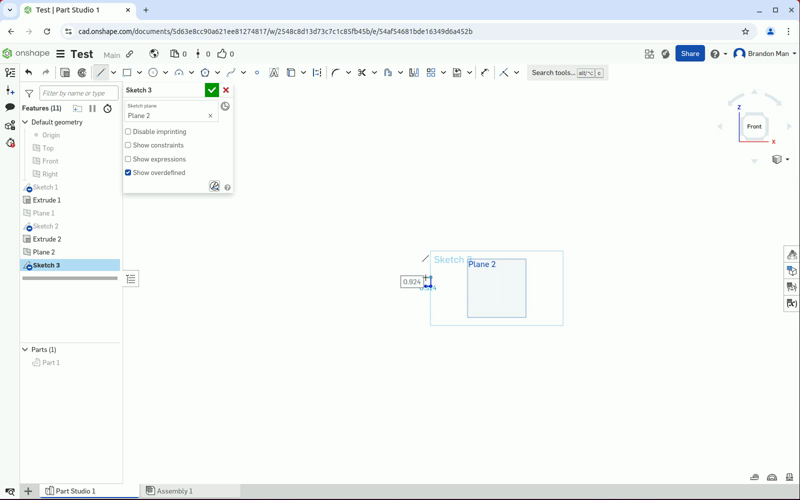
scroll(6)
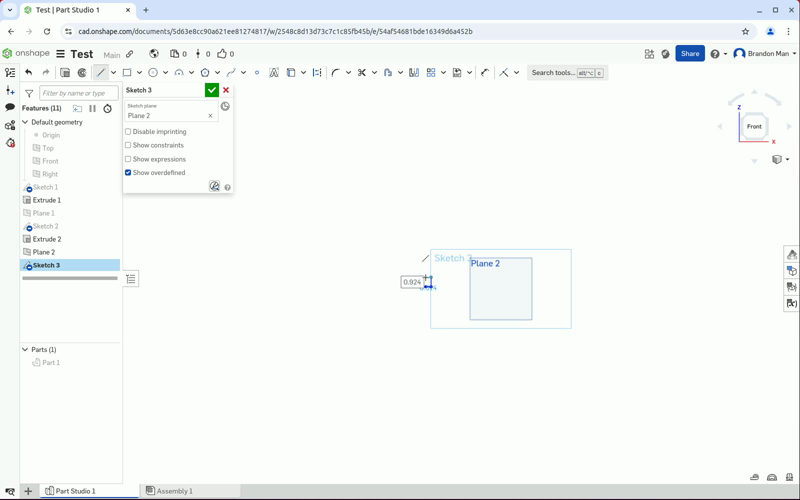
scroll(6)
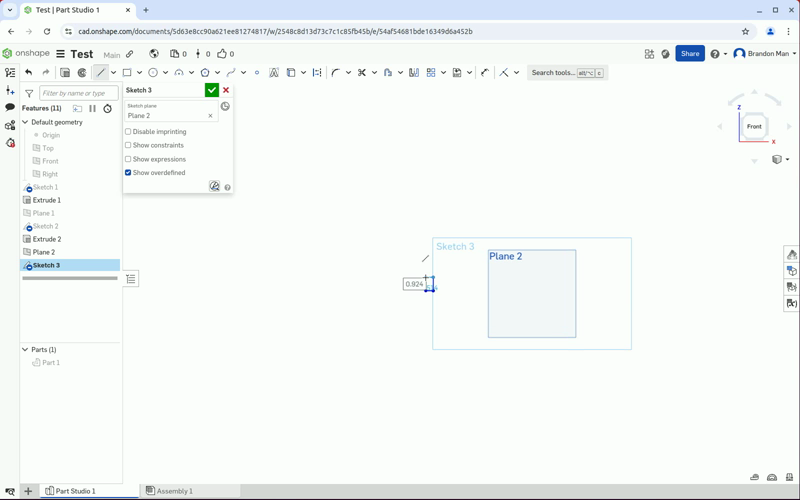
scroll(6)
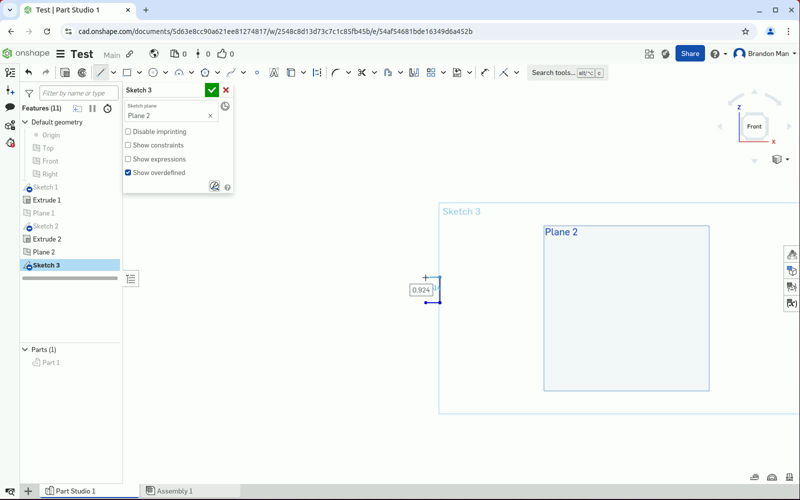
scroll(6)
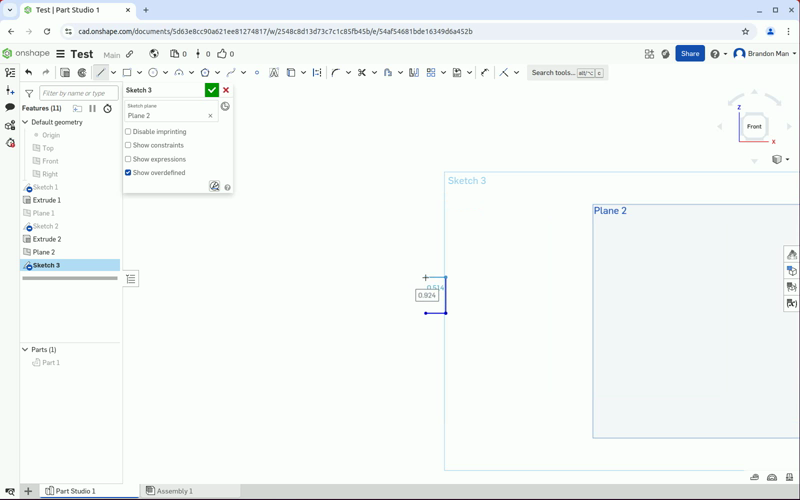
scroll(6)
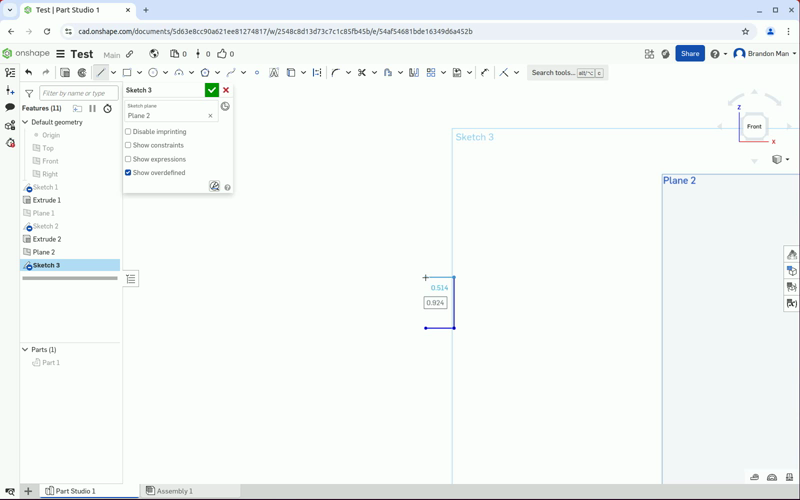
click(425, 277)
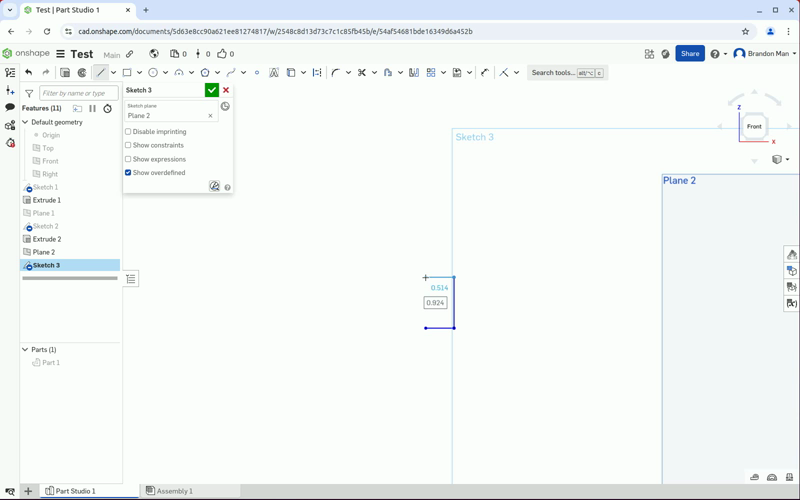
scroll(-6)
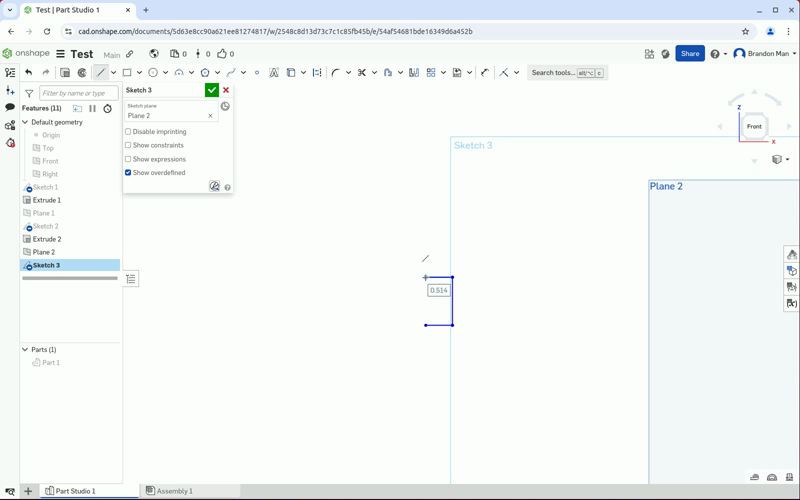
scroll(-6)
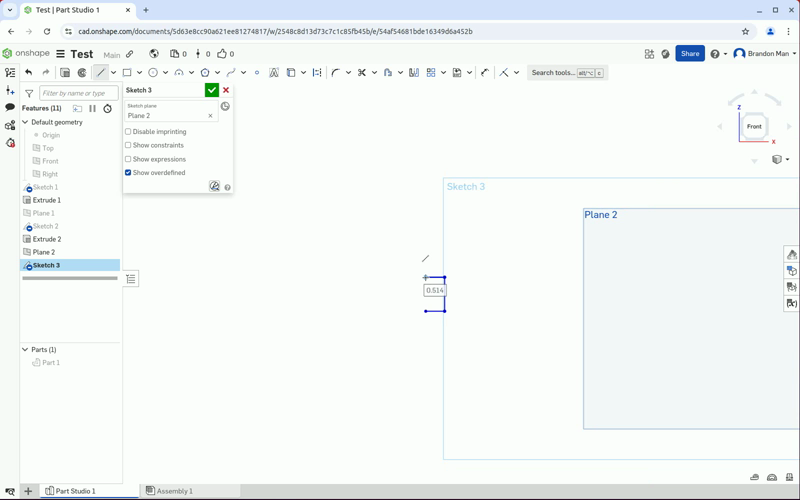
scroll(-6)
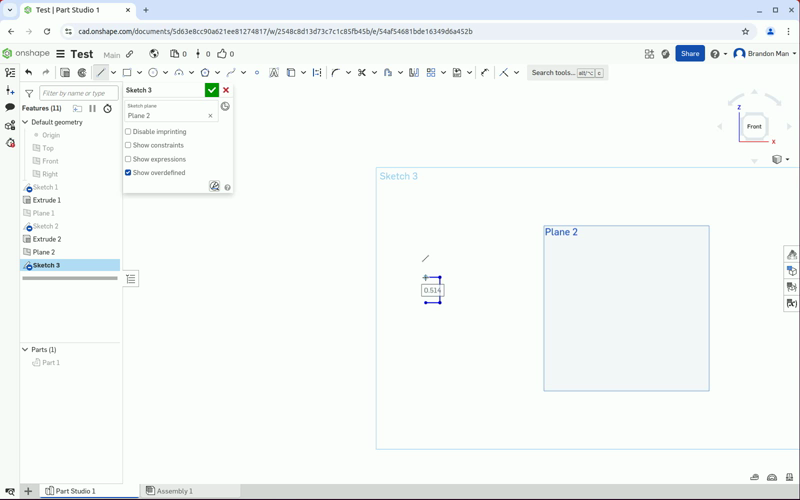
scroll(-6)
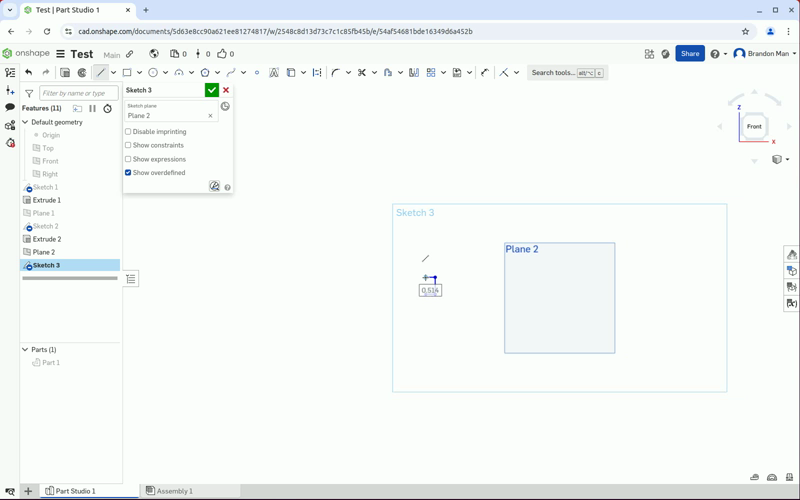
scroll(-6)
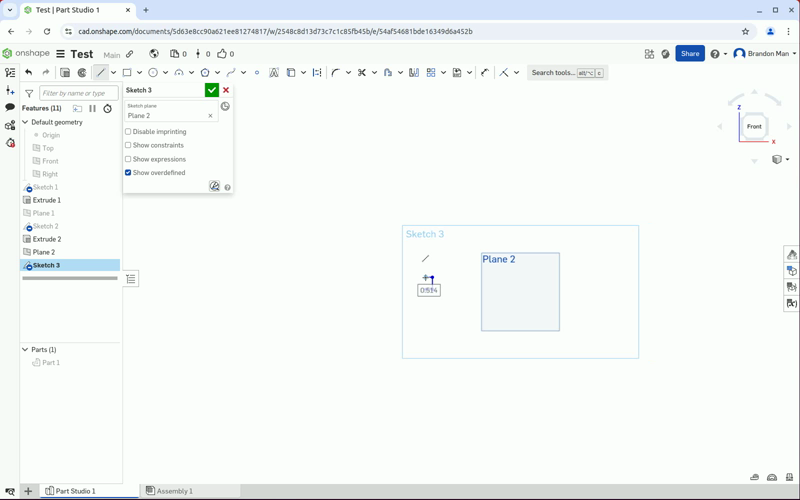
scroll(-6)
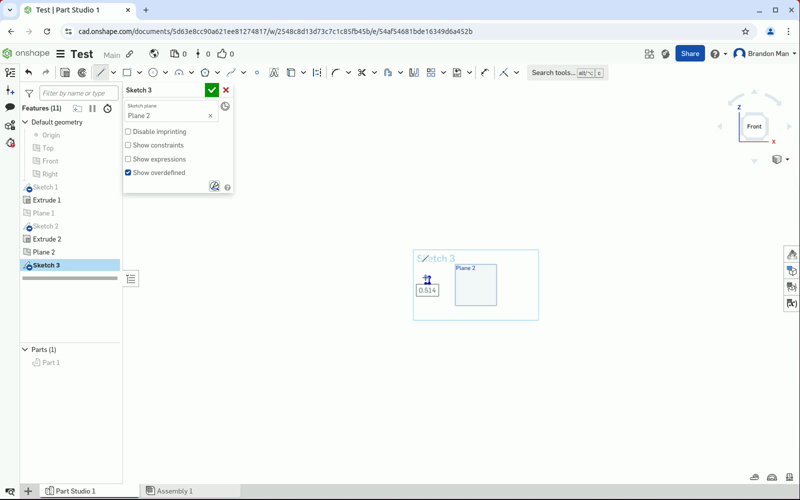
scroll(-6)
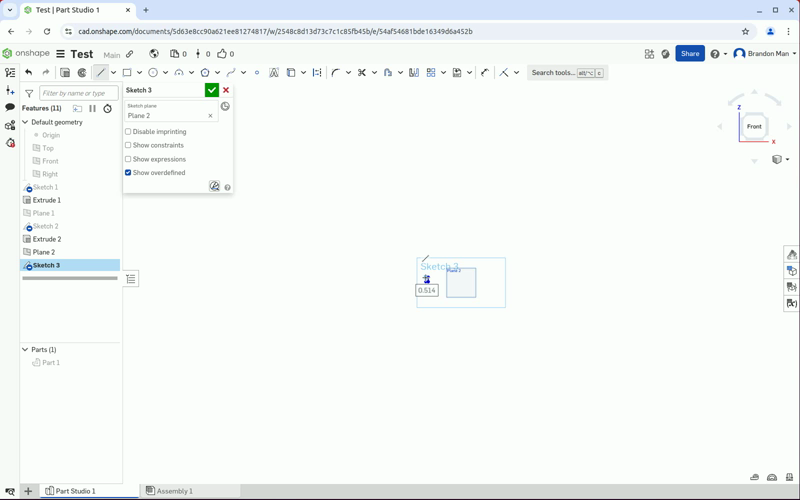
key_up(shift)
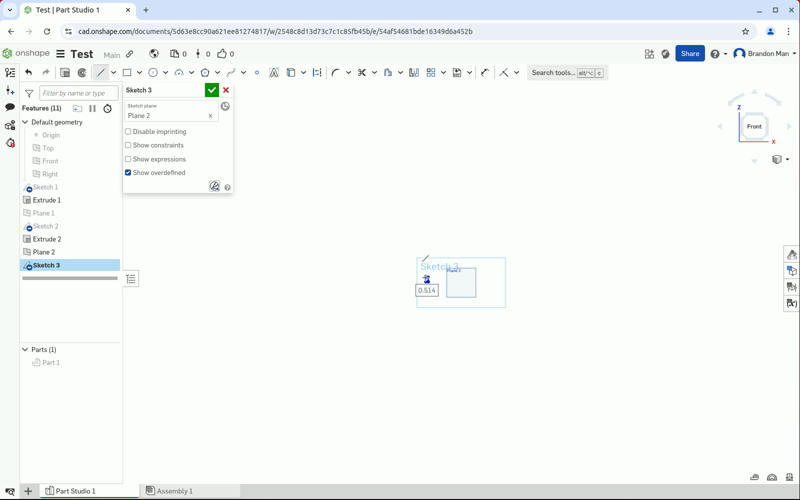
mouse_move(455, 277)
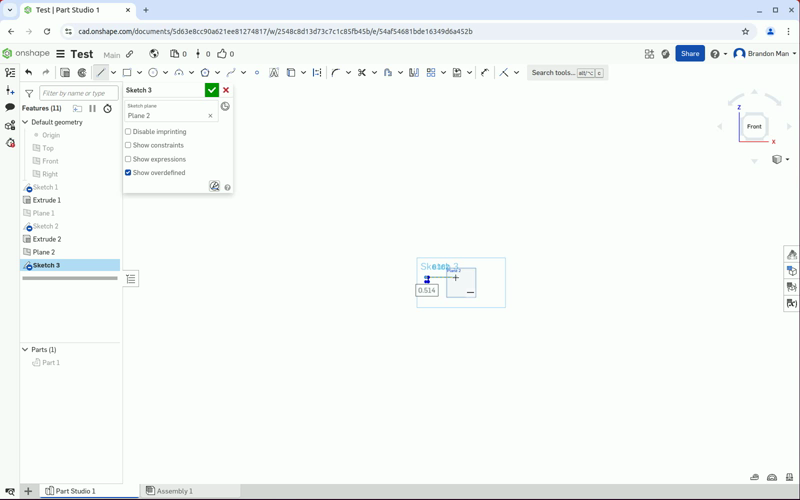
key_down(shift)
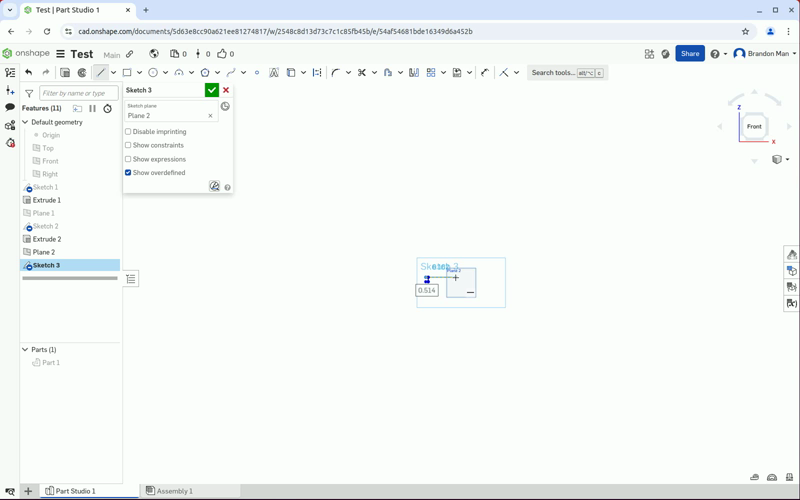
mouse_move(425, 281)
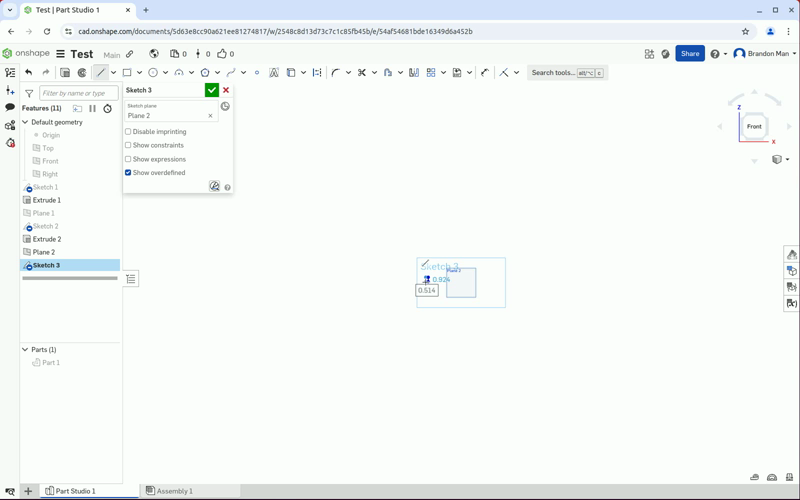
scroll(6)
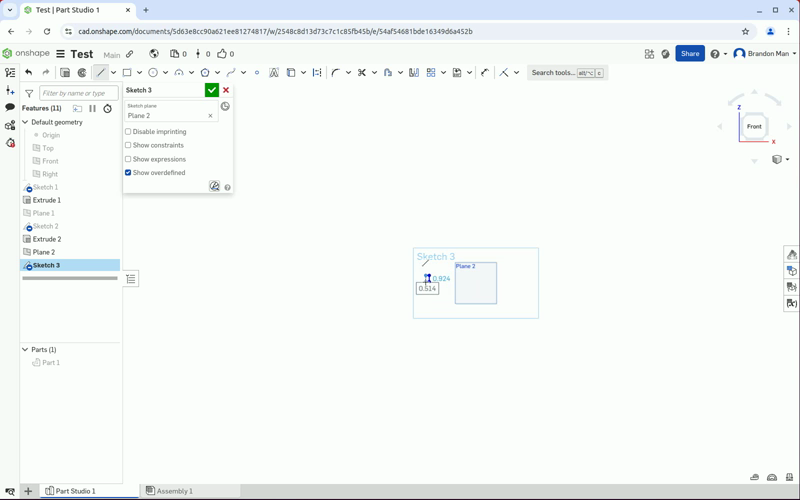
scroll(6)
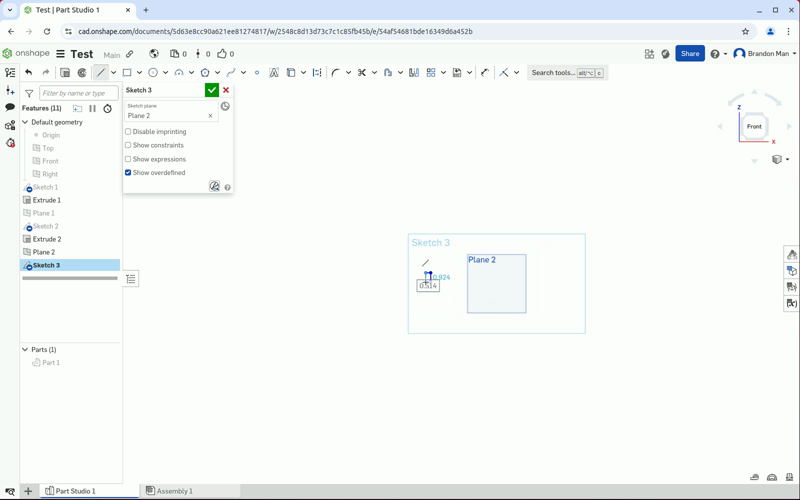
scroll(6)
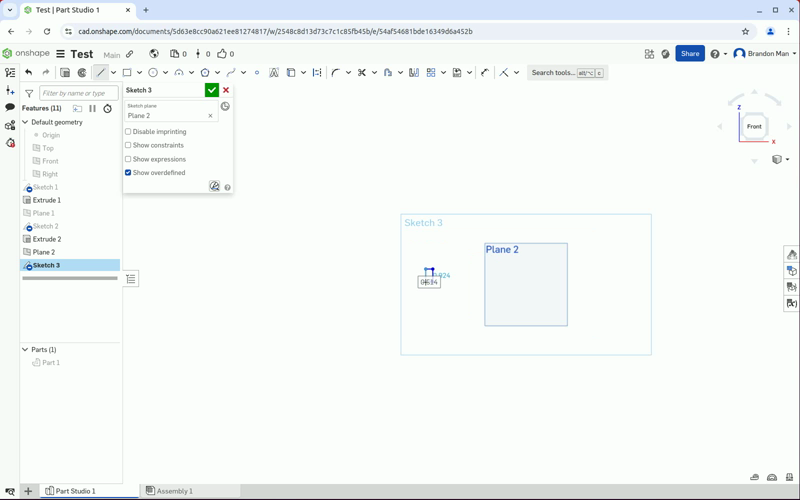
scroll(6)
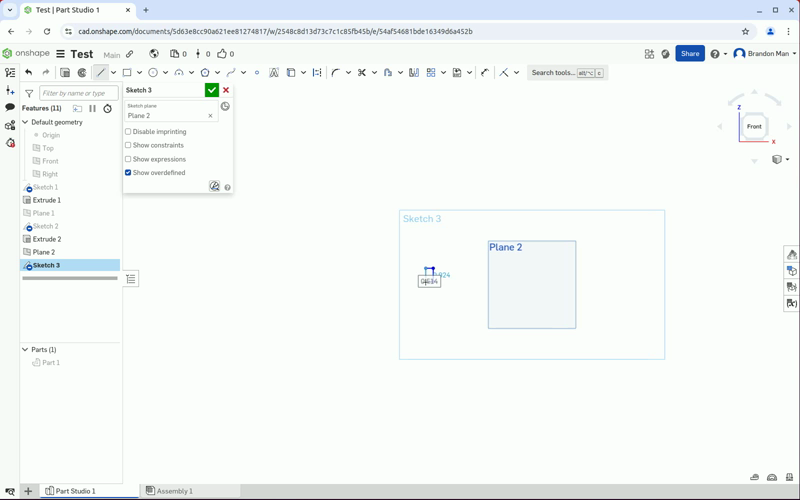
scroll(6)
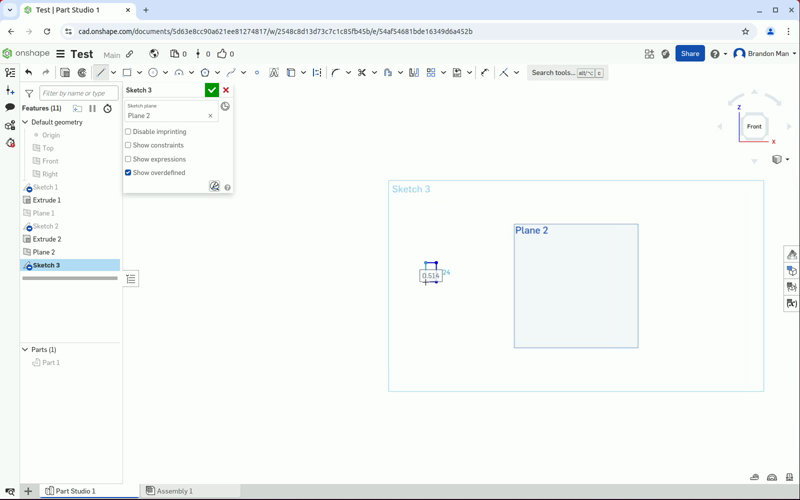
scroll(6)
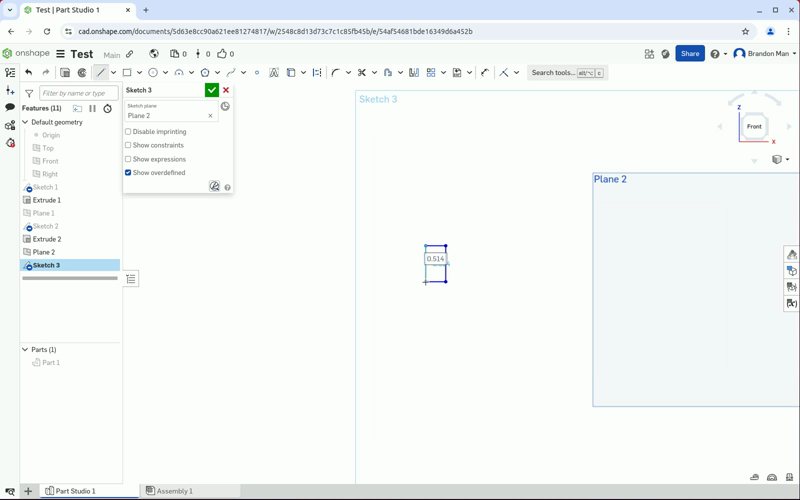
scroll(6)
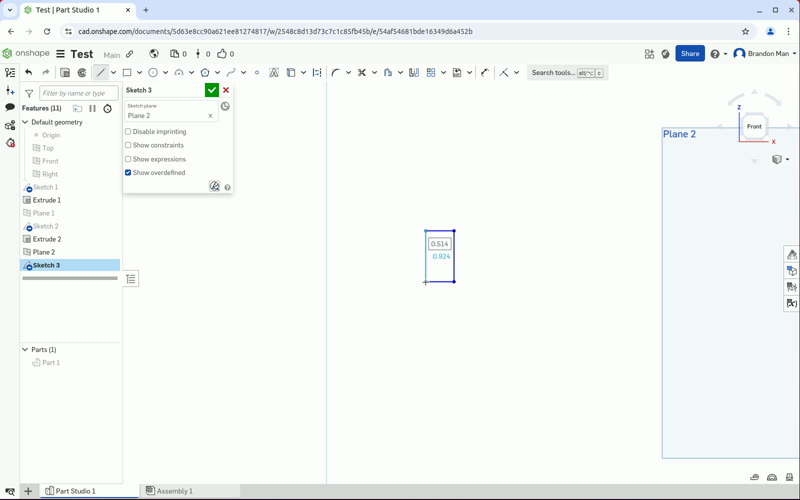
key_up(shift)
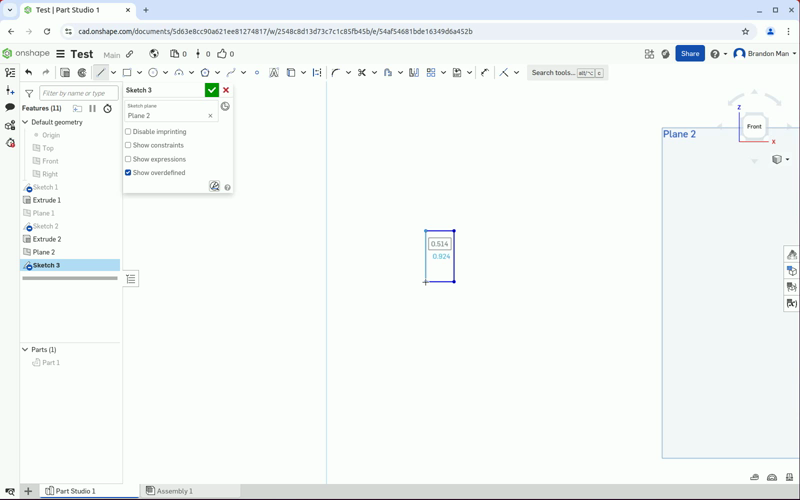
click(425, 281)
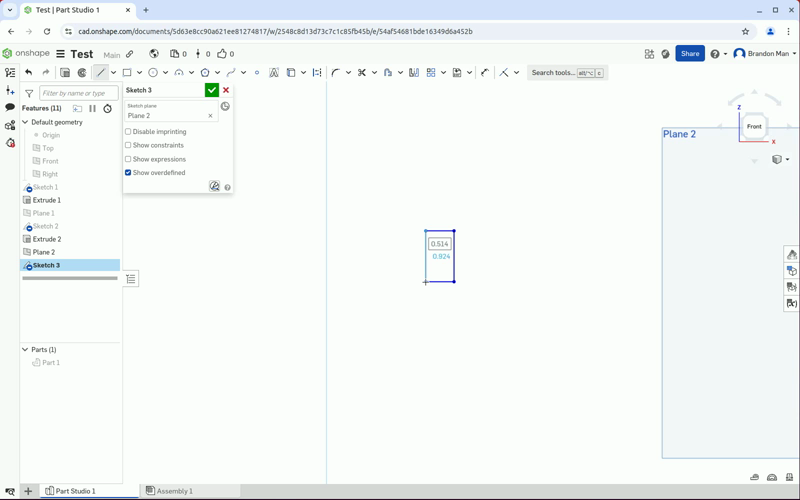
scroll(-6)
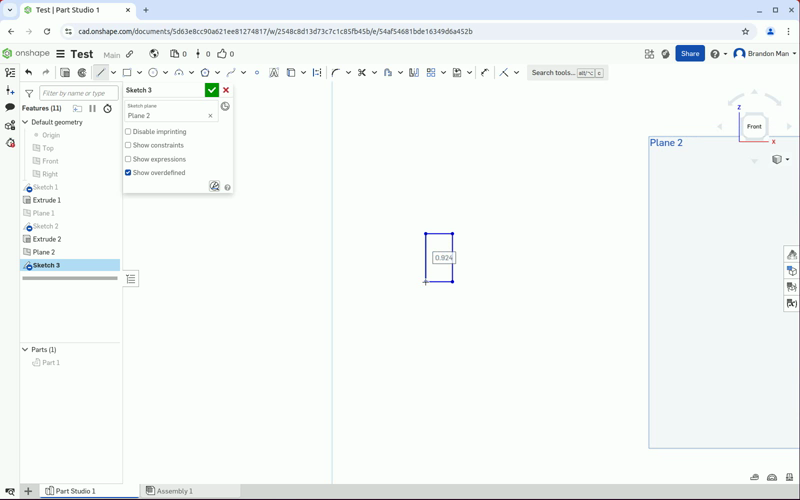
scroll(-6)
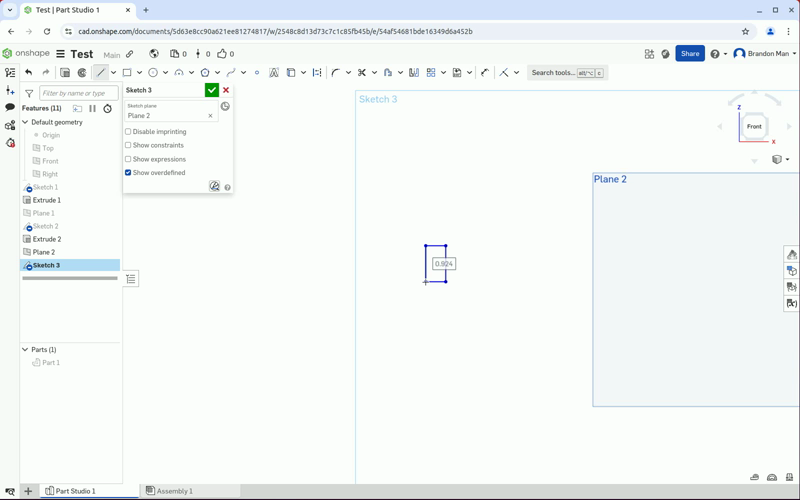
scroll(-6)
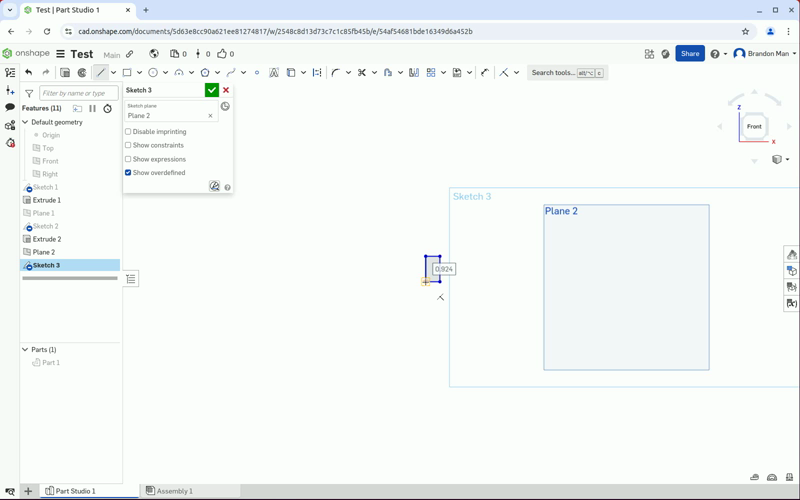
scroll(-6)
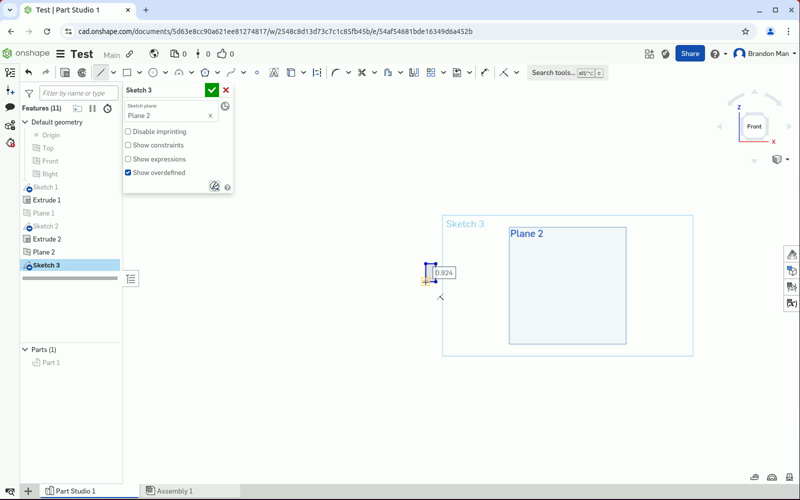
scroll(-6)
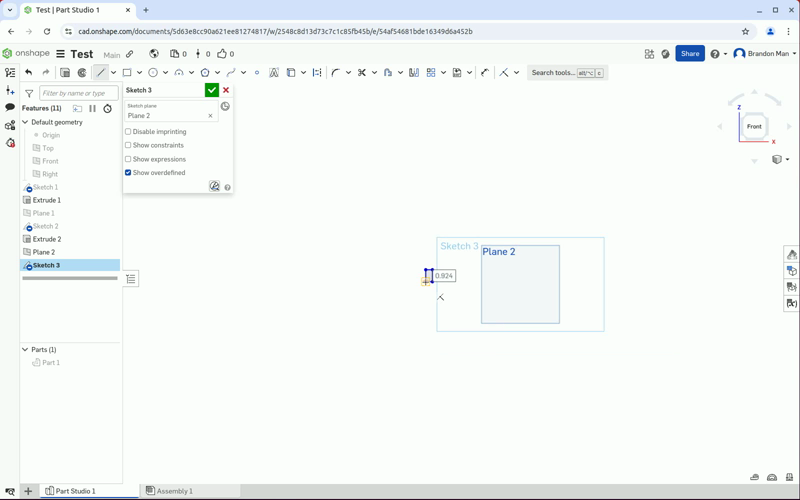
scroll(-6)
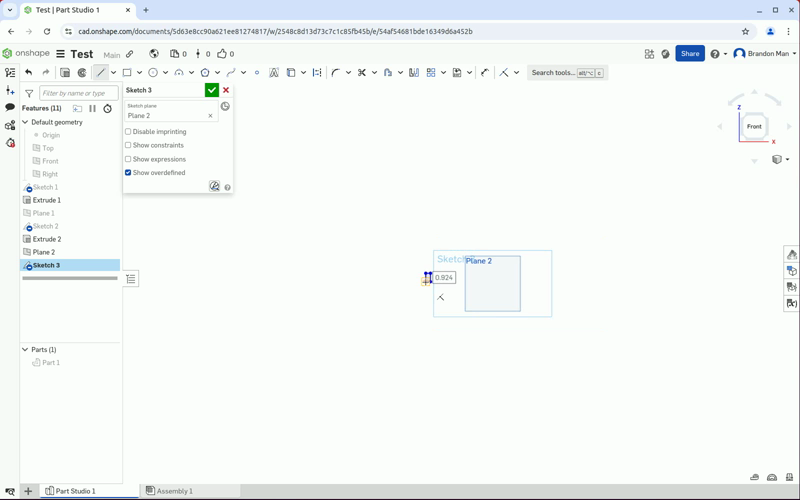
scroll(-6)
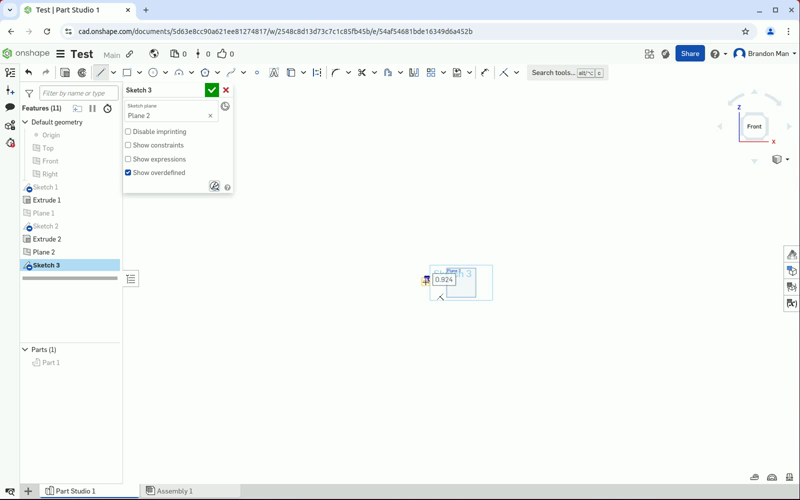
key(esc)
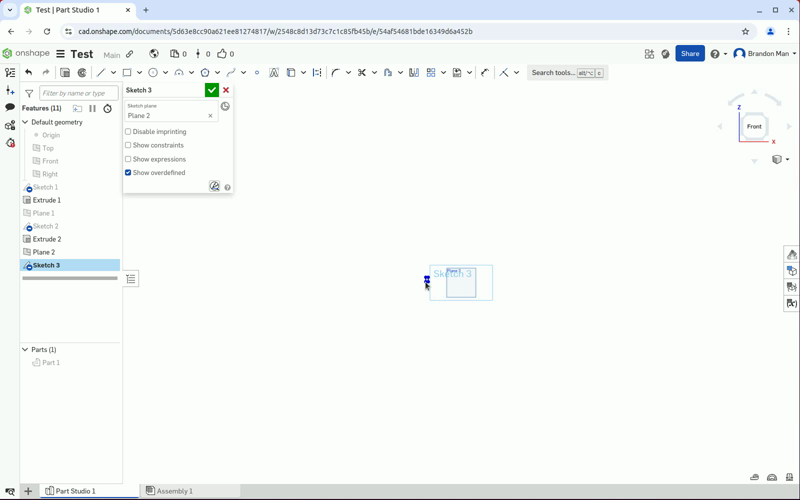
mouse_move(425, 277)
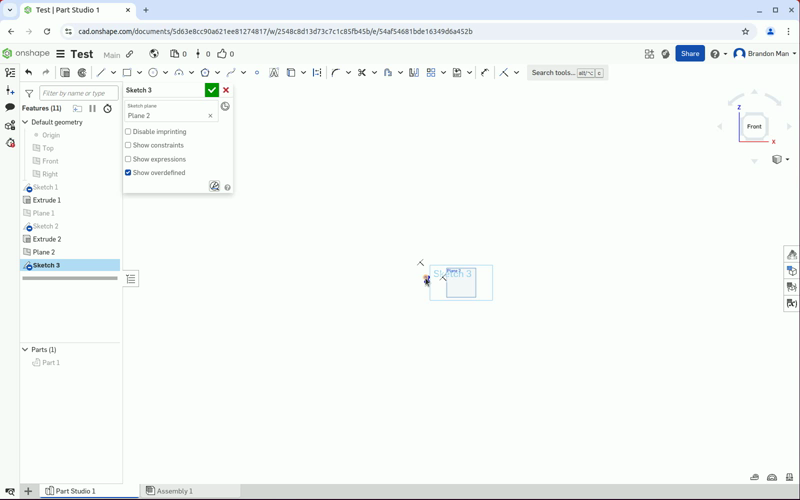
scroll(6)
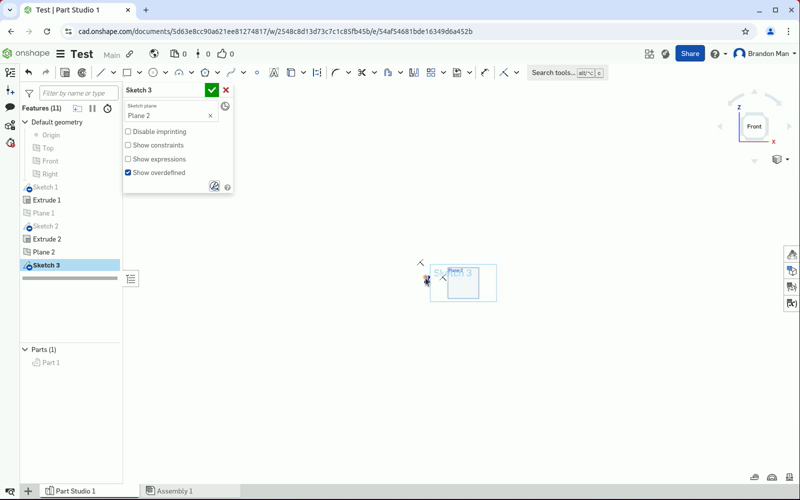
scroll(6)
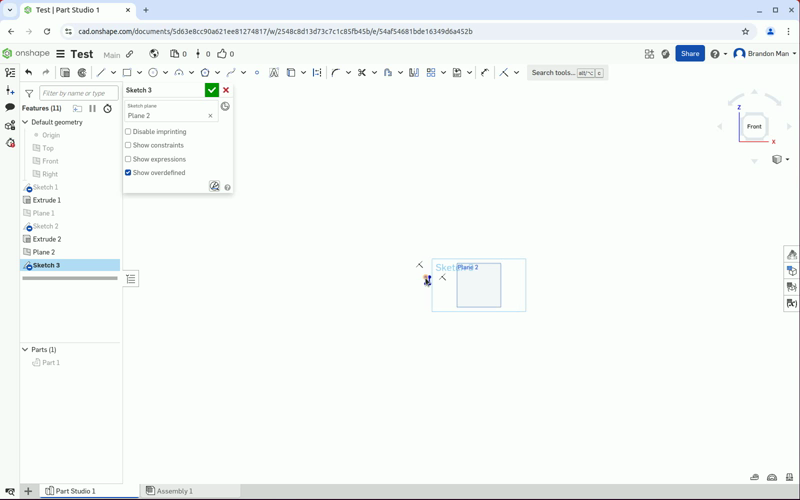
scroll(6)
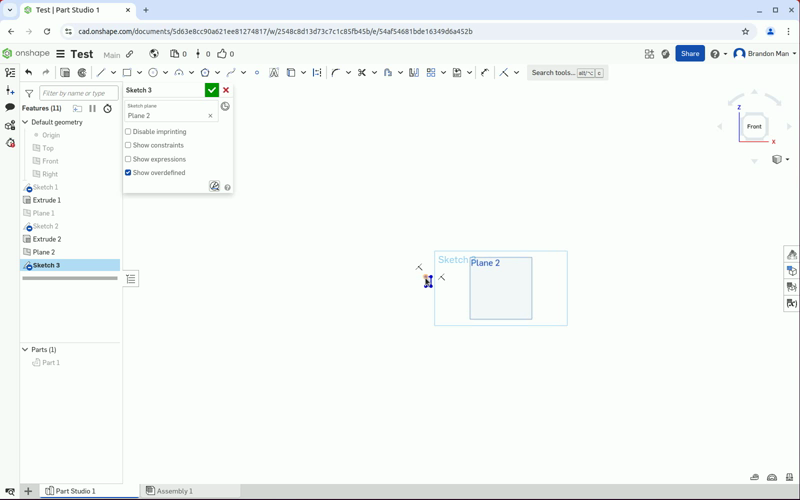
scroll(6)
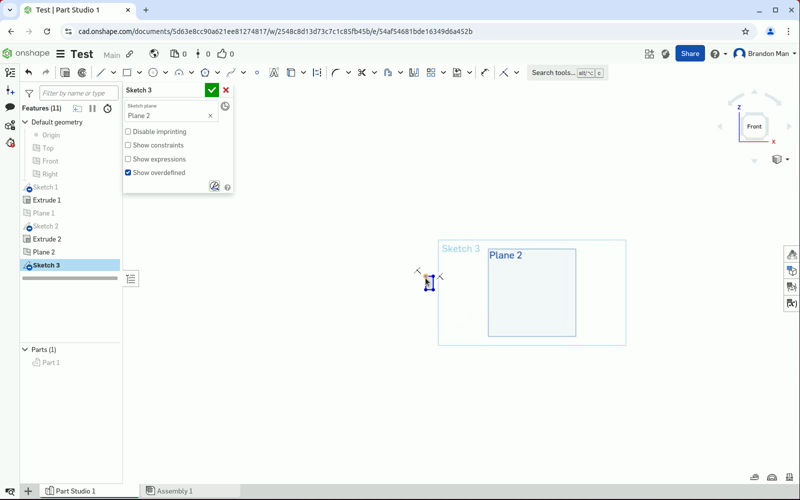
scroll(6)
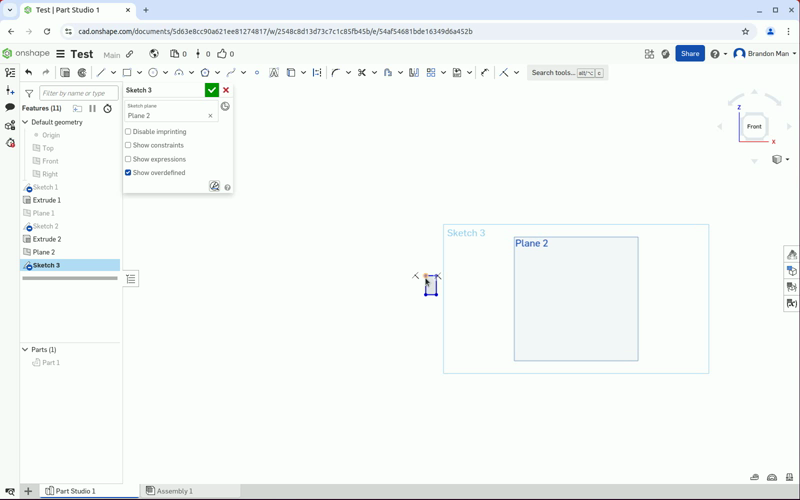
scroll(6)
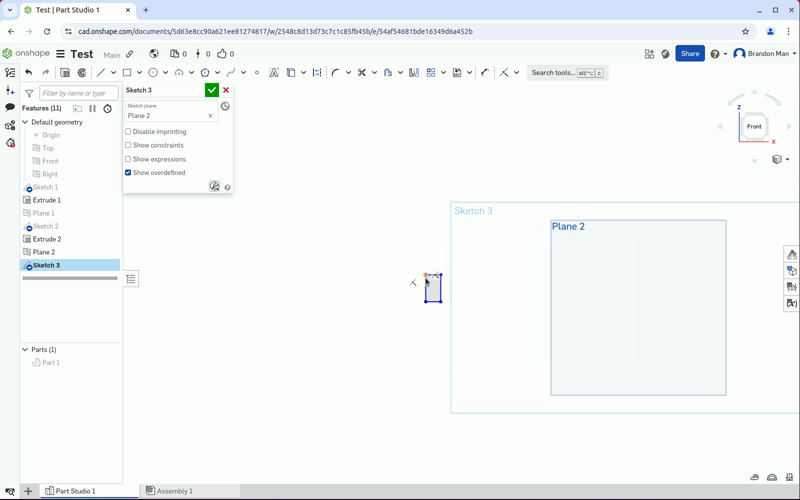
scroll(6)
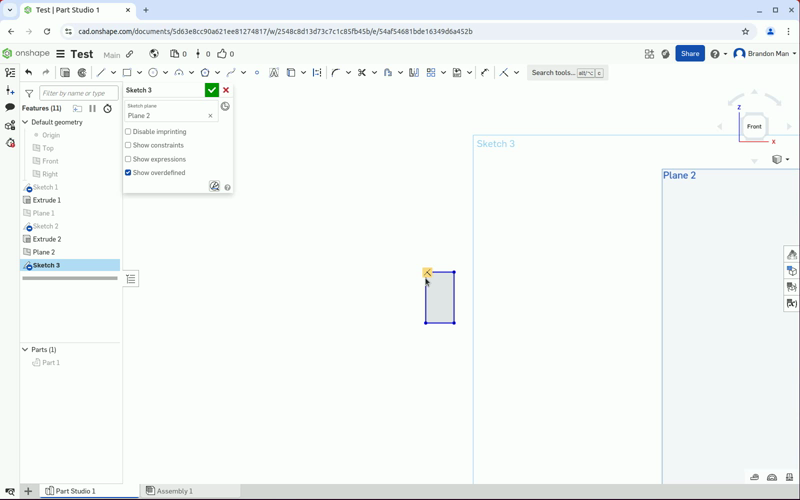
click(425, 277)
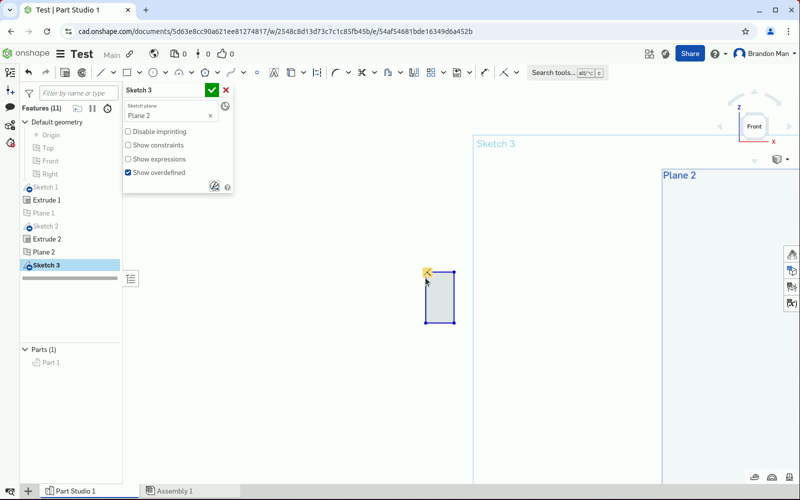
scroll(-6)
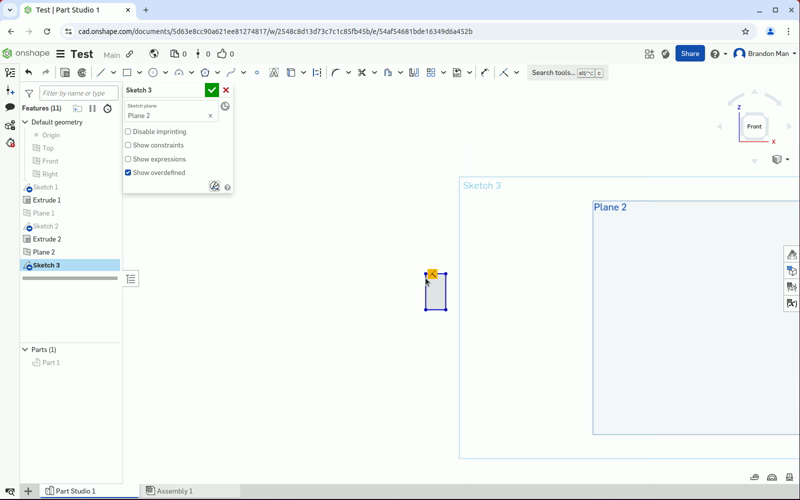
scroll(-6)
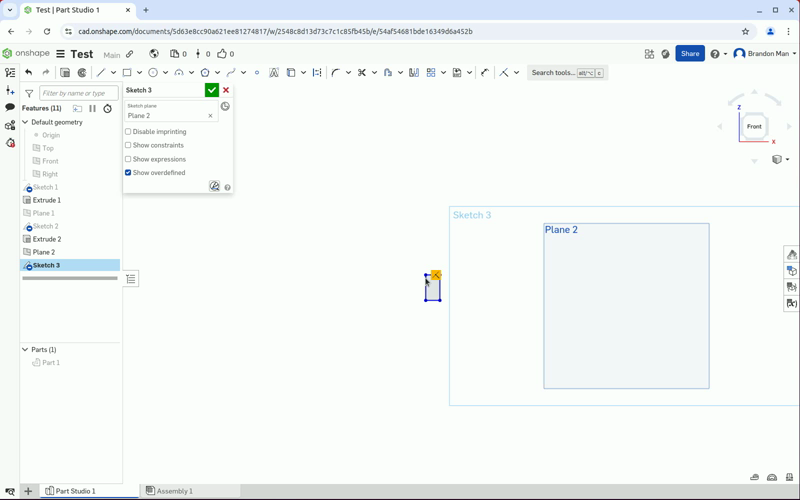
scroll(-6)
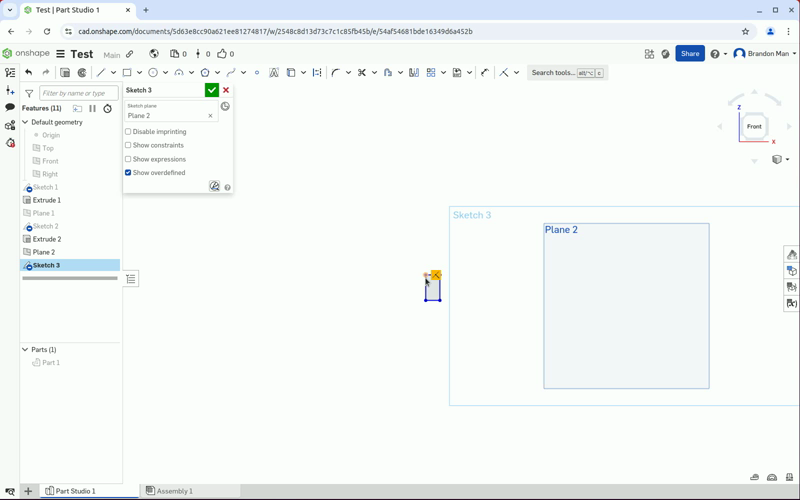
scroll(-6)
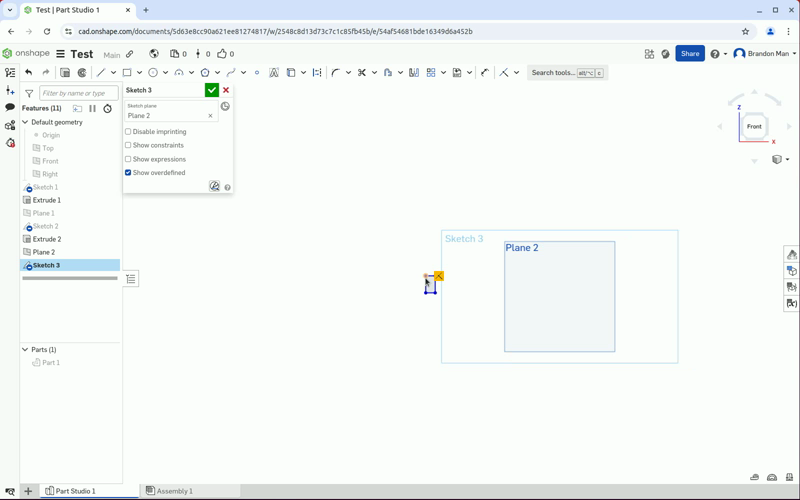
scroll(-6)
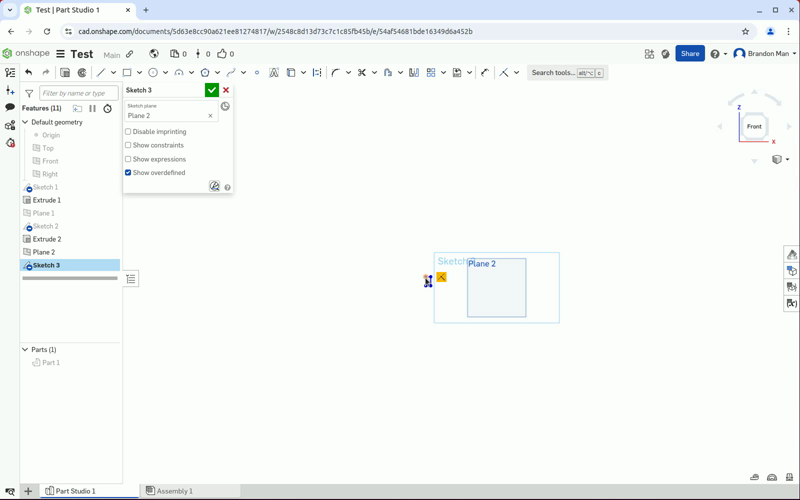
scroll(-6)
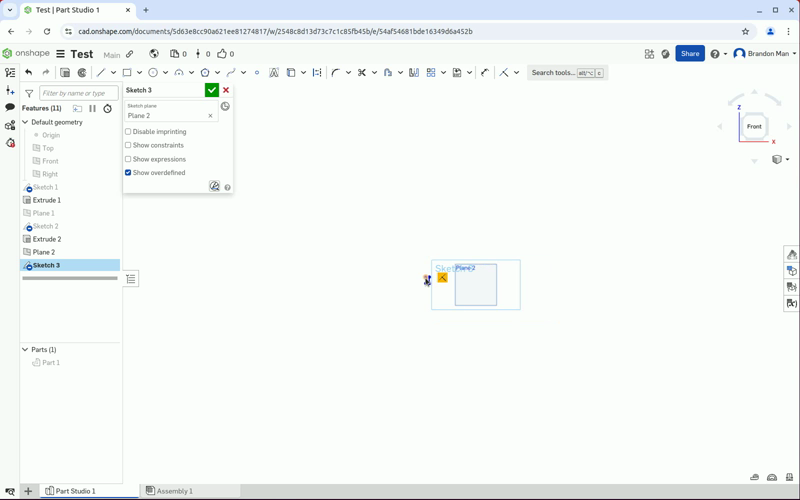
scroll(-6)
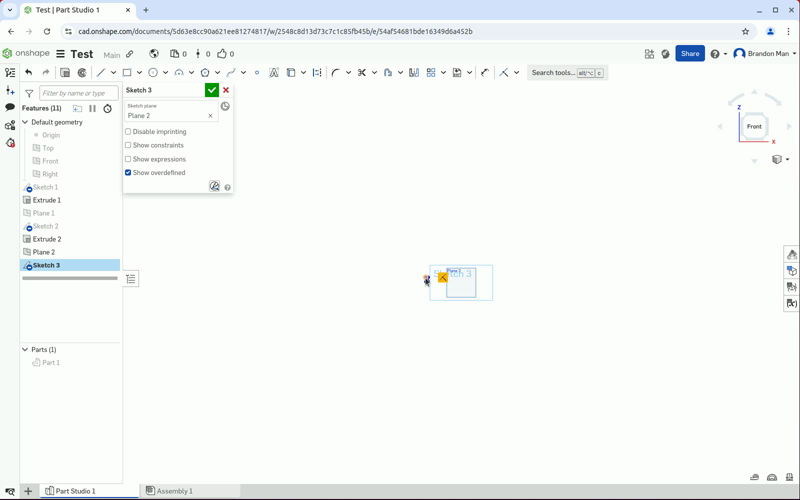
mouse_move(73, 352)
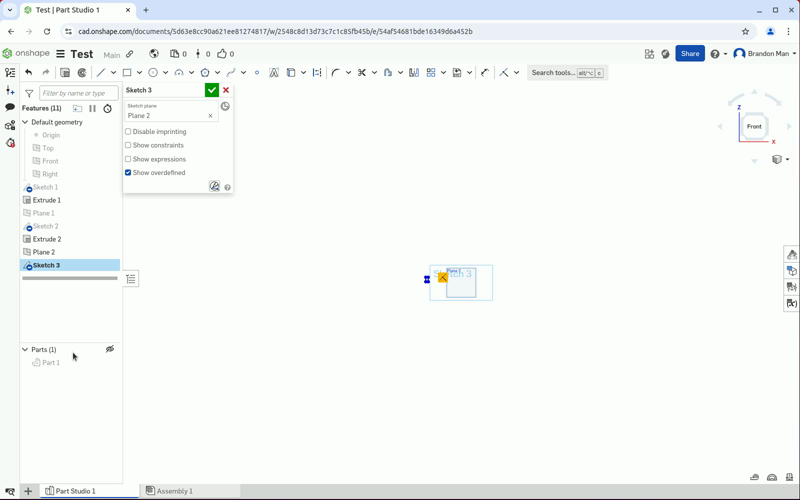
key(shift+y)
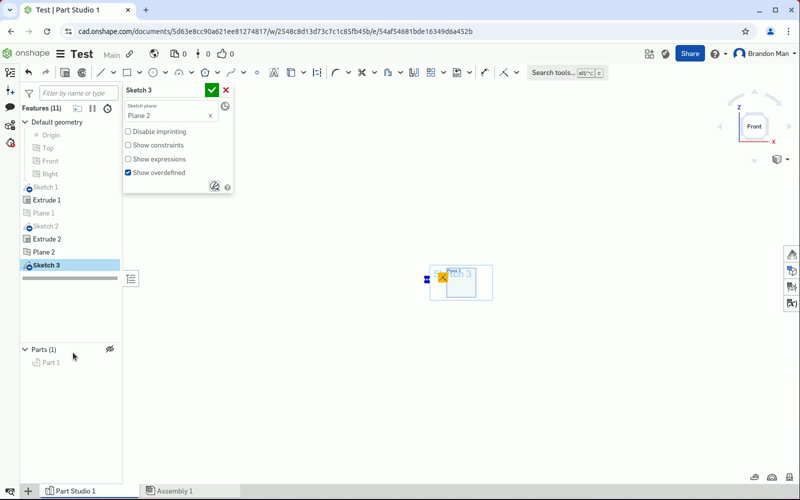
key(shift+e)
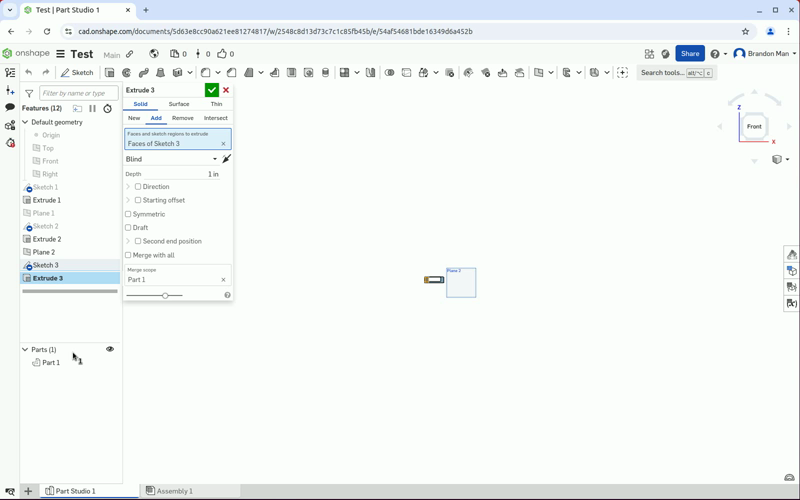
mouse_move(143, 106)
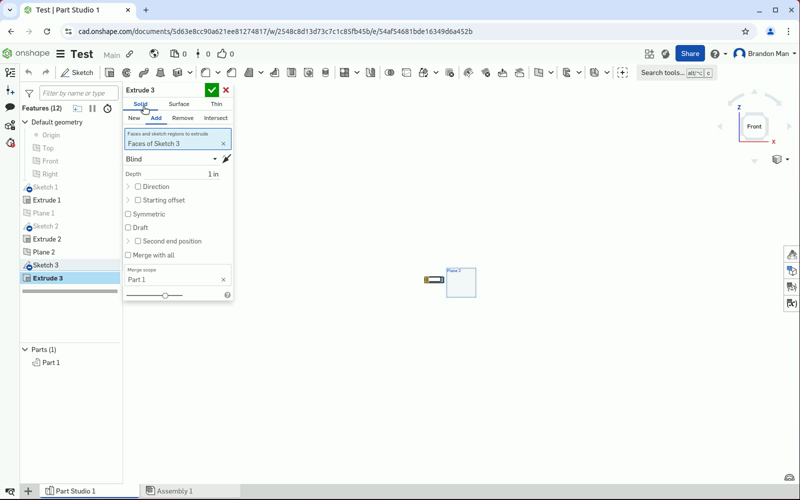
click(143, 106)
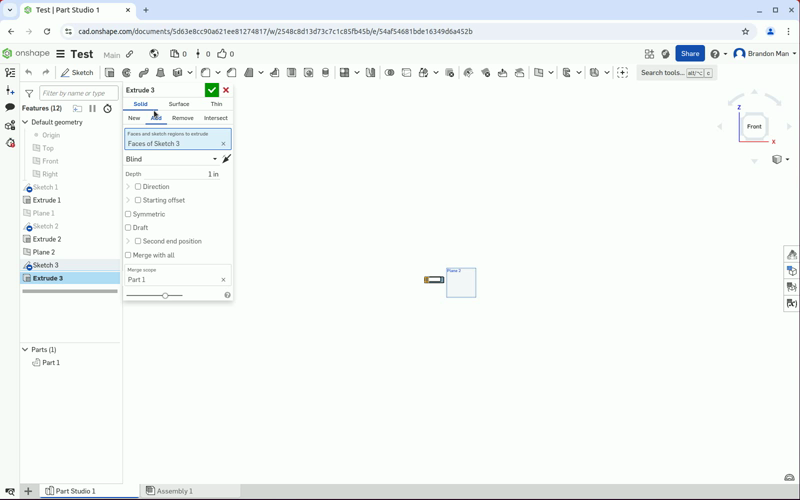
mouse_move(186, 120)
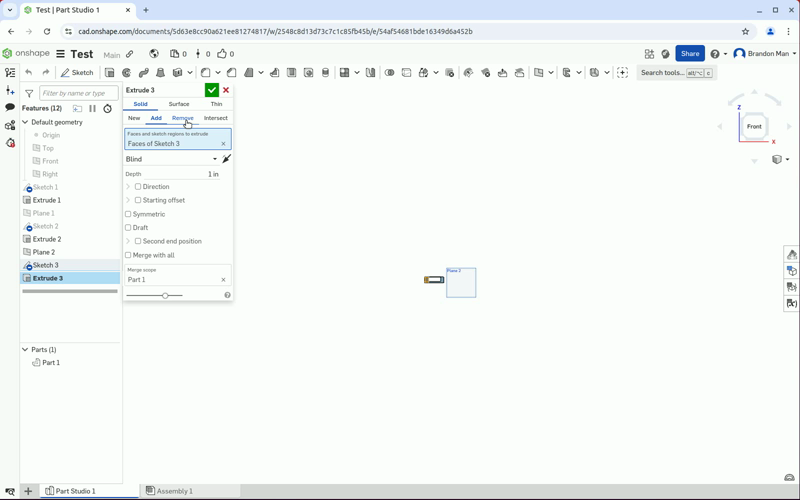
click(186, 120)
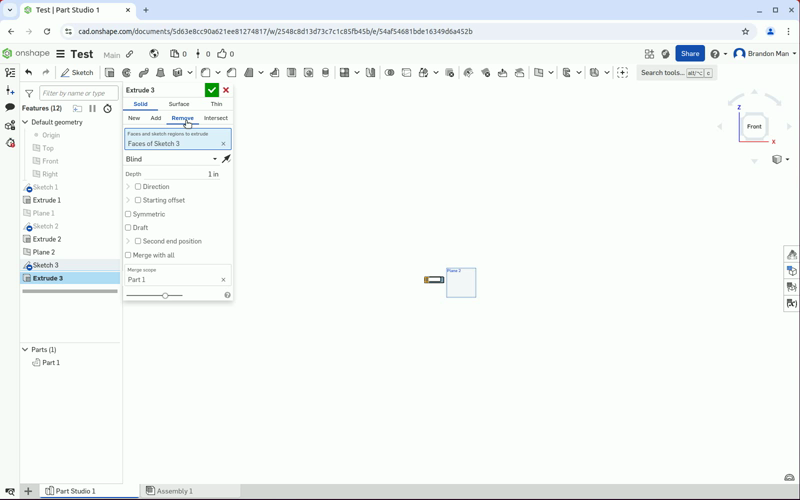
key(tab, 4)
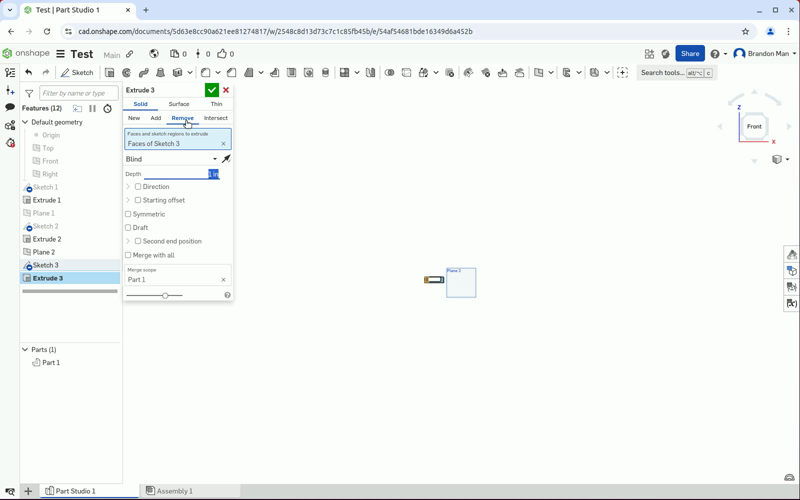
text(30.811)
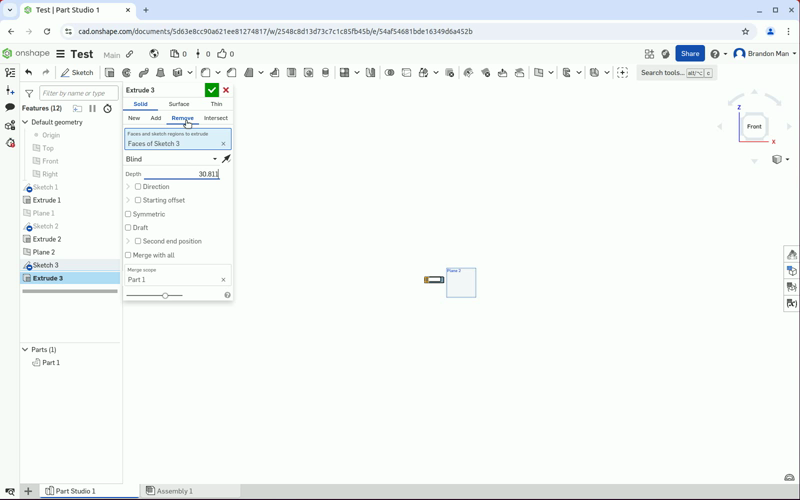
key(tab, 6)
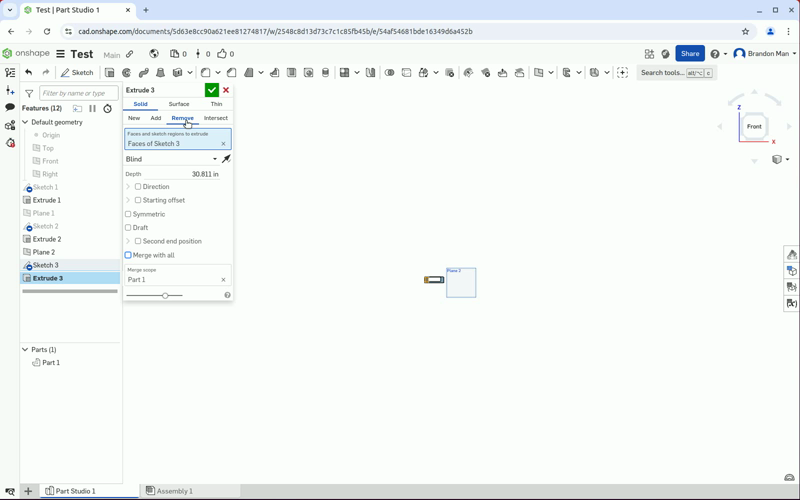
key(space)
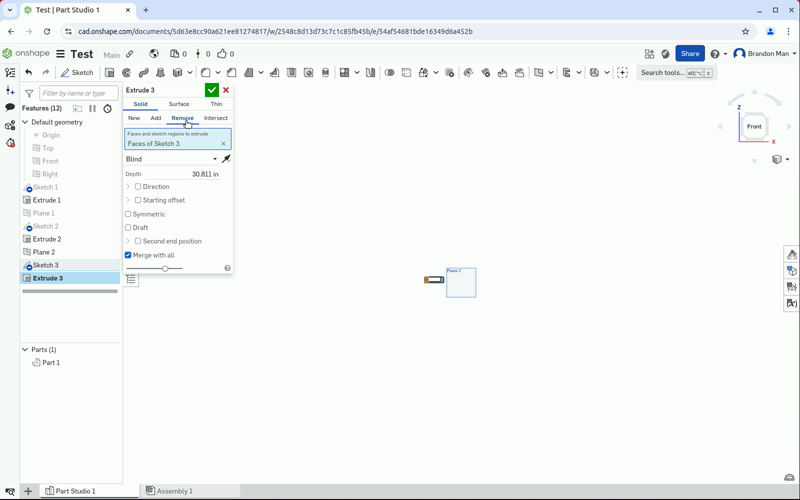
key(enter)
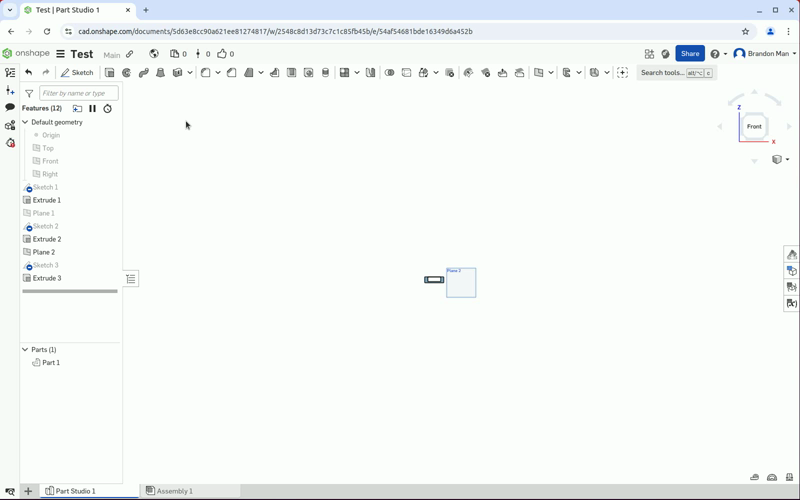
key(shift+h)
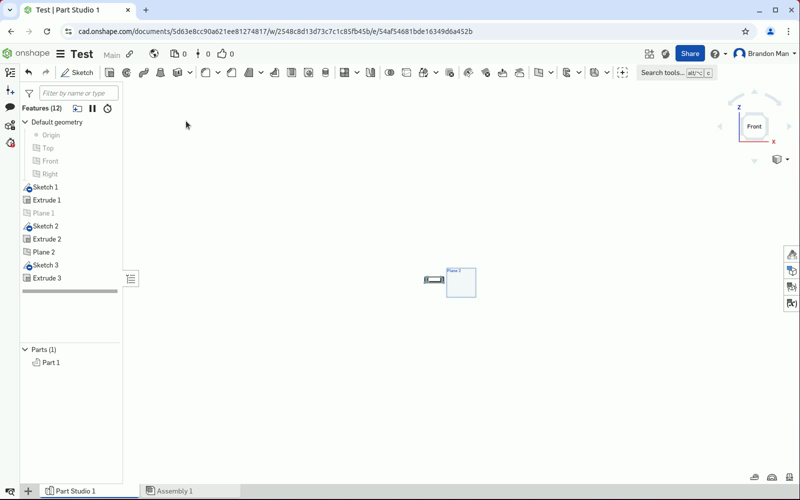
key(shift+h)
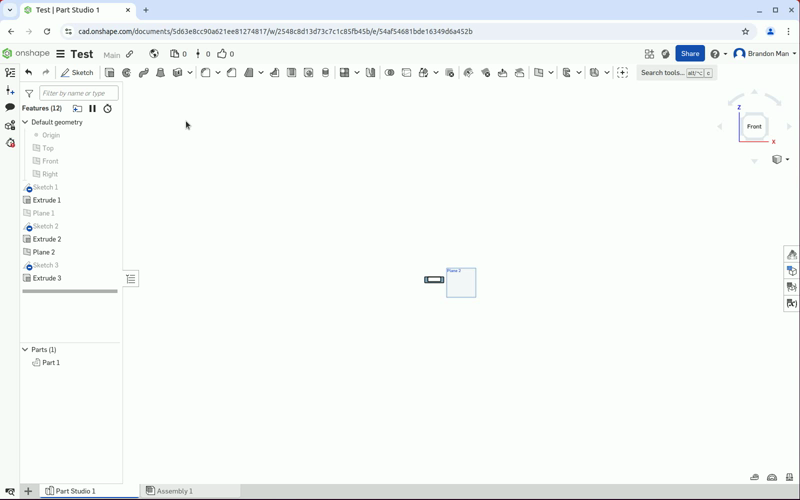
mouse_move(73, 189)
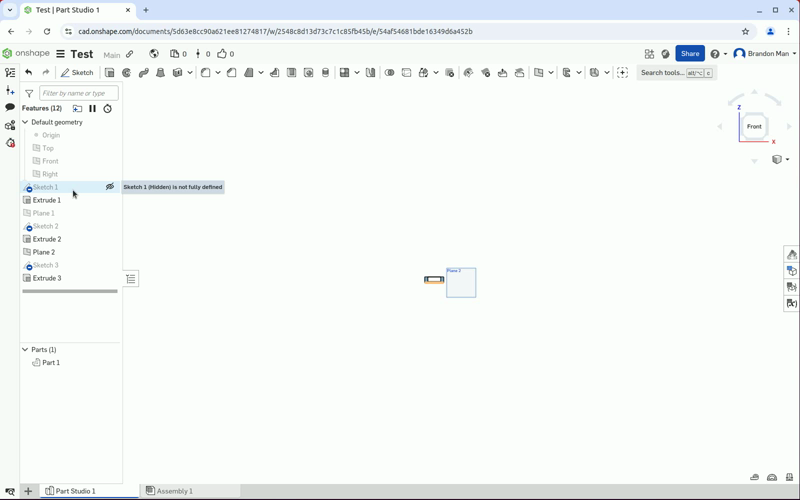
click(73, 189)
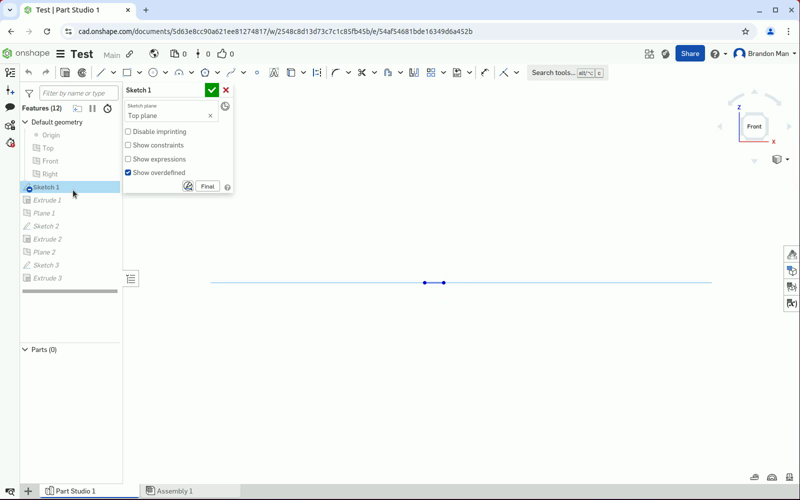
mouse_move(229, 92)
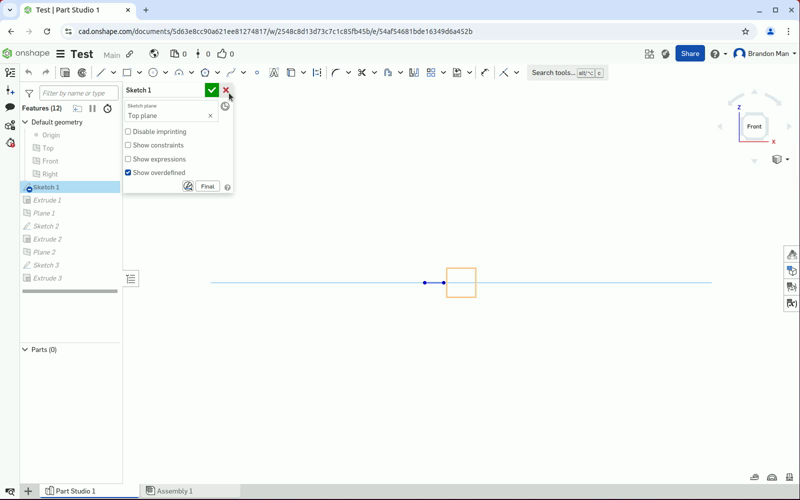
click(229, 92)
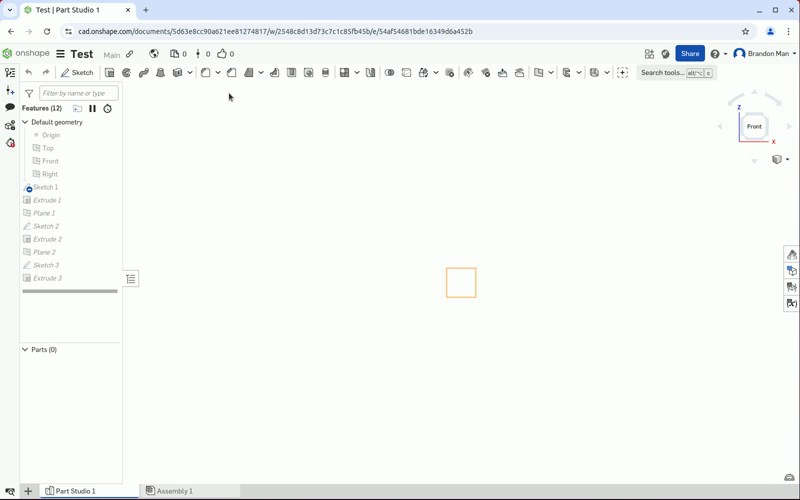
key(shift+s)
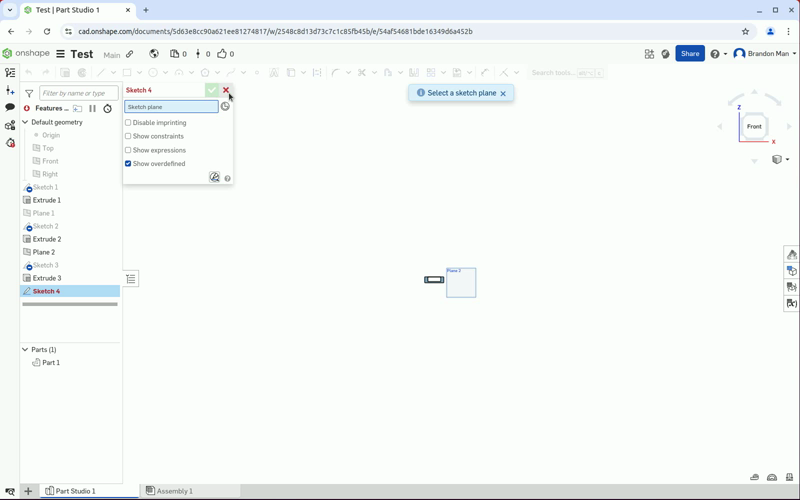
mouse_move(73, 254)
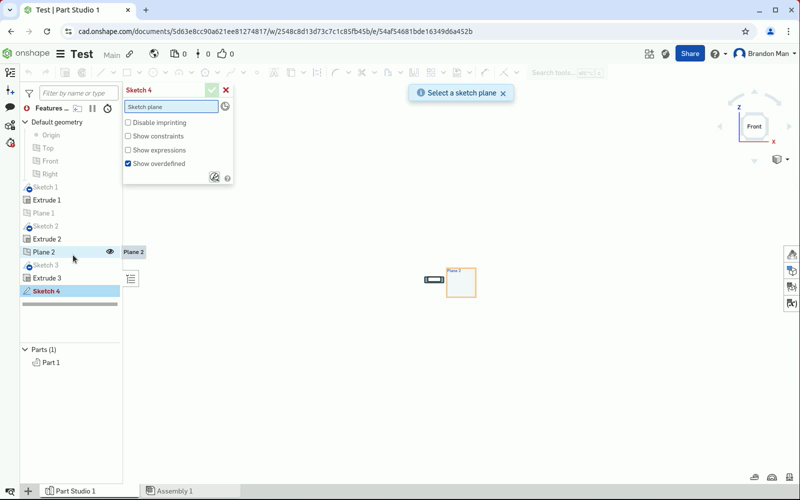
click(73, 254)
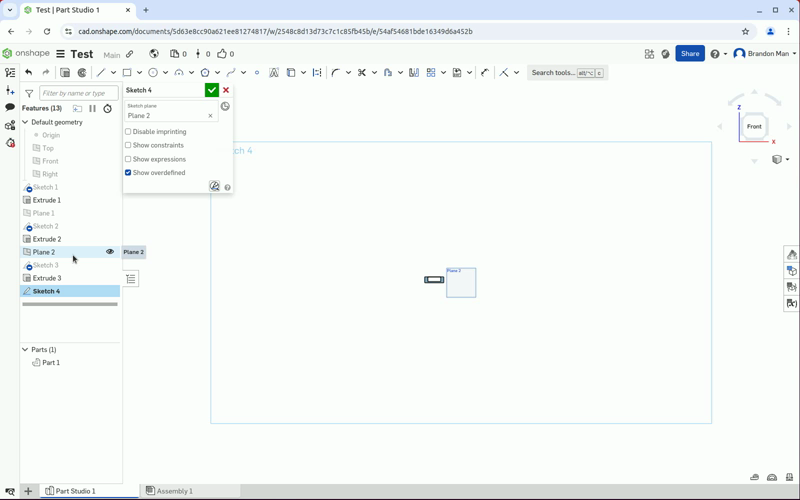
mouse_move(73, 352)
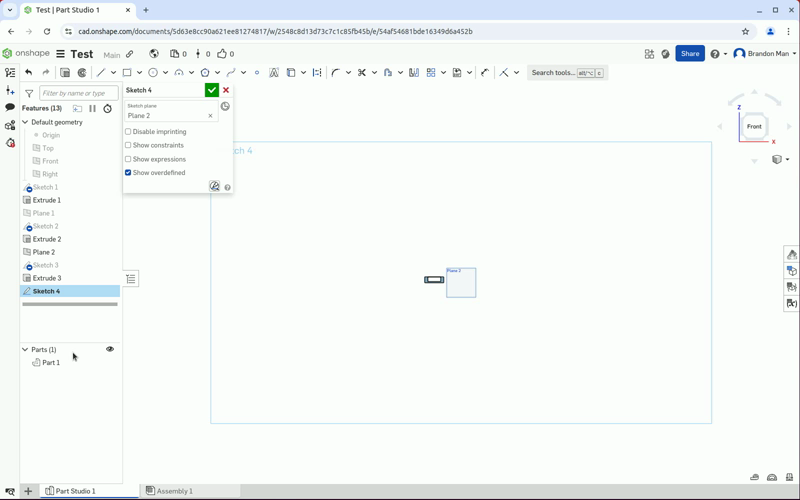
key(y)
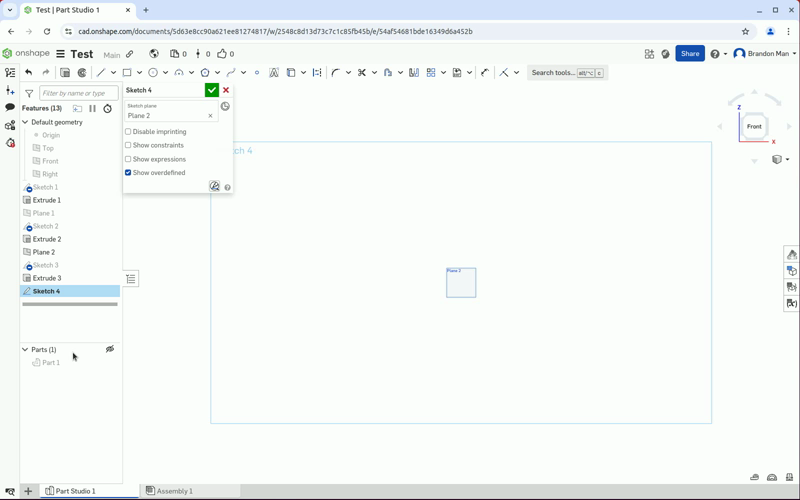
key(l)
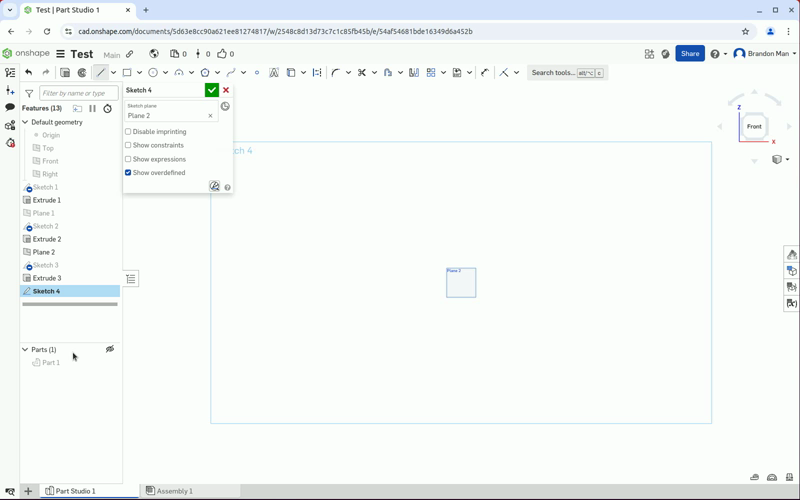
key_down(shift)
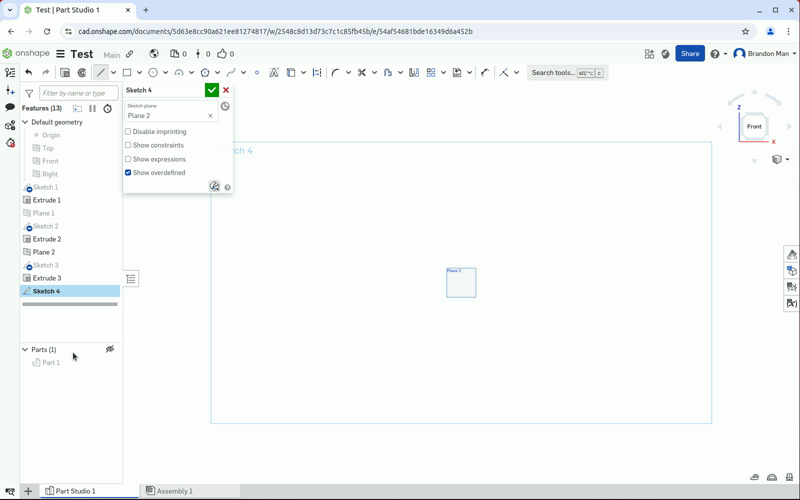
mouse_move(439, 281)
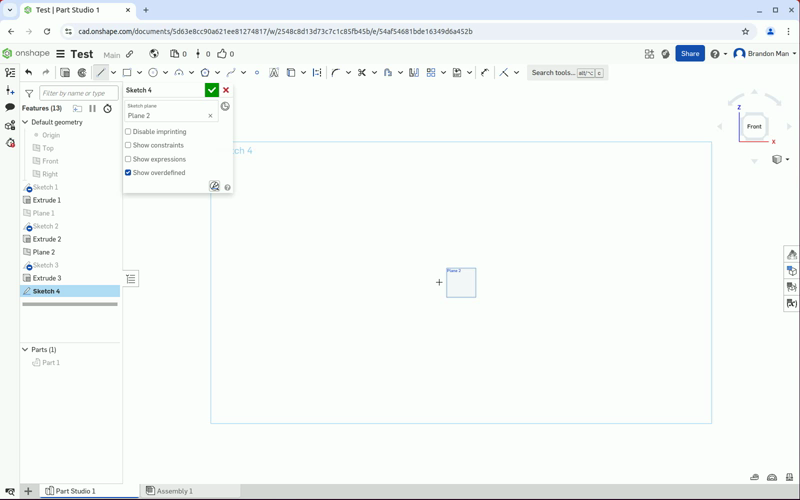
click(439, 281)
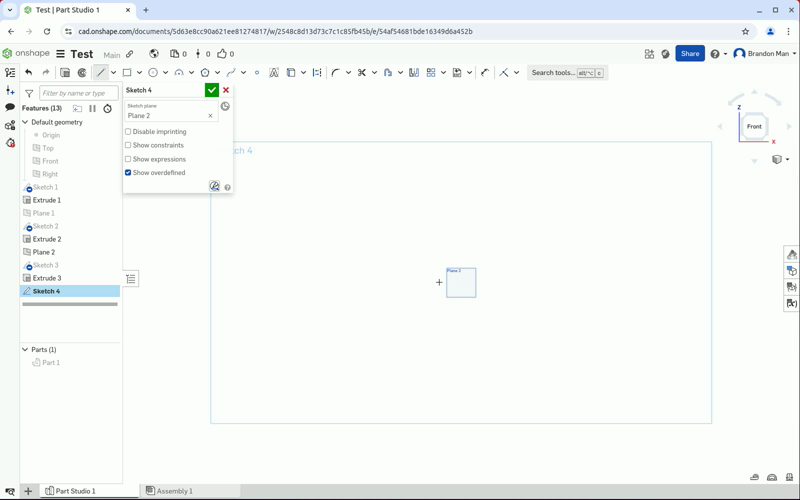
key_up(shift)
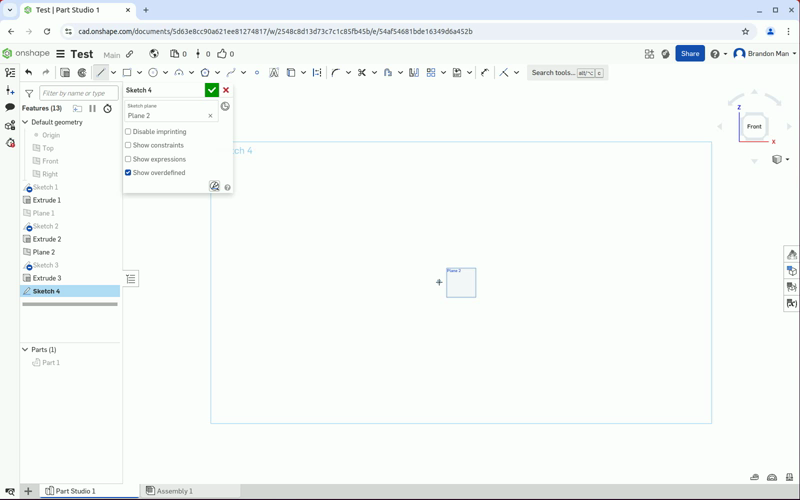
key_down(shift)
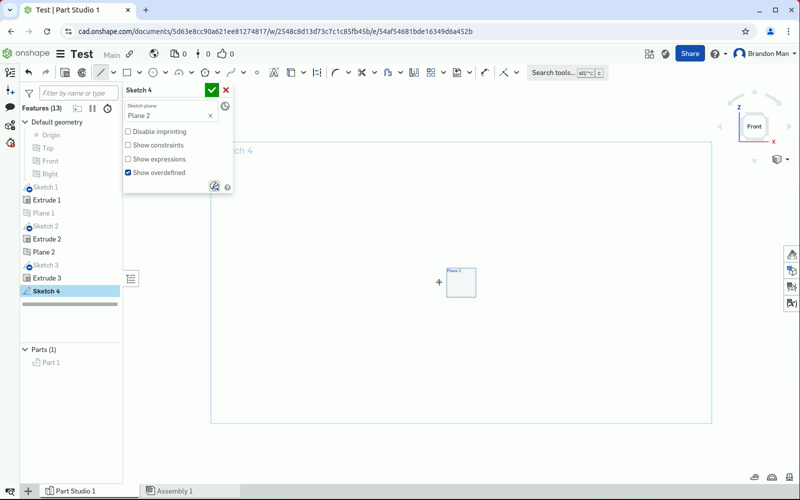
mouse_move(469, 281)
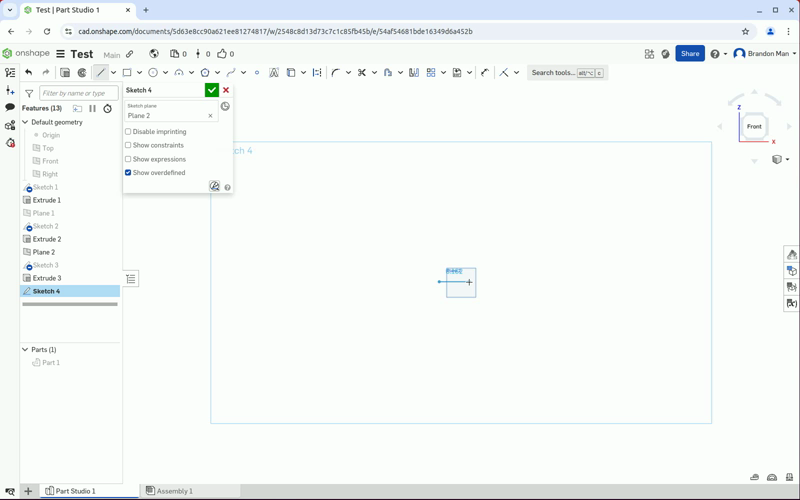
mouse_move(442, 281)
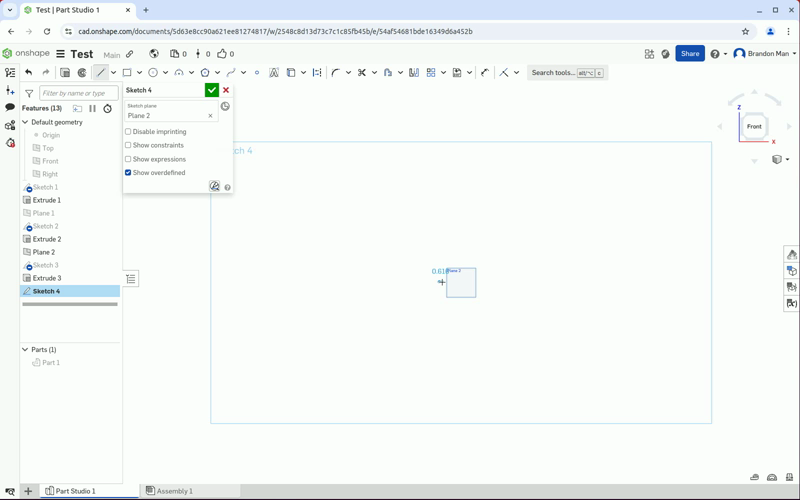
scroll(6)
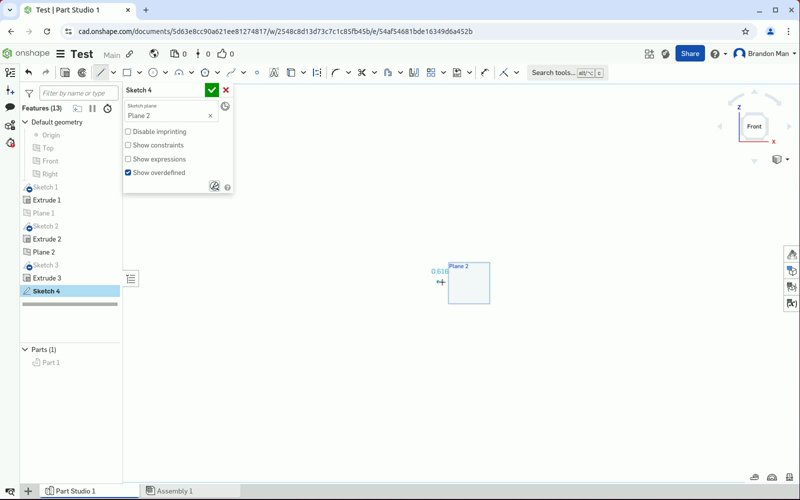
scroll(6)
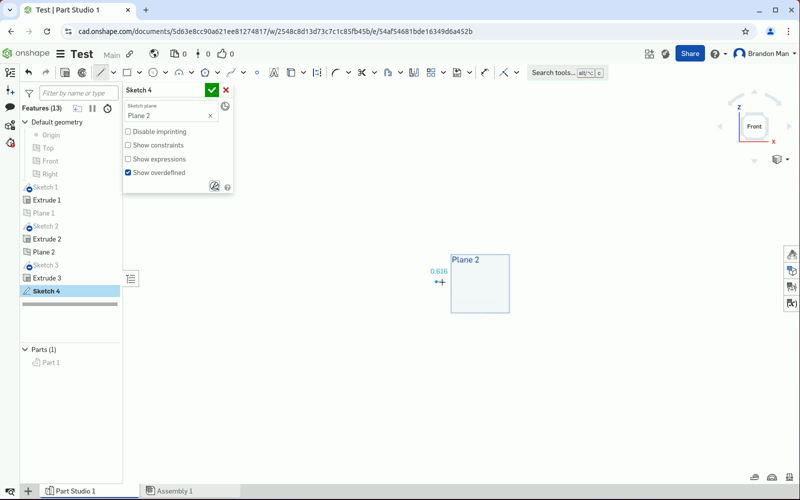
scroll(6)
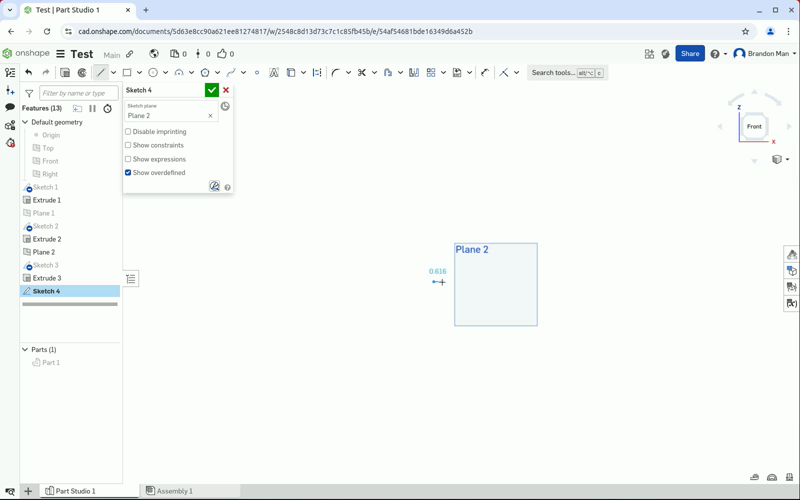
scroll(6)
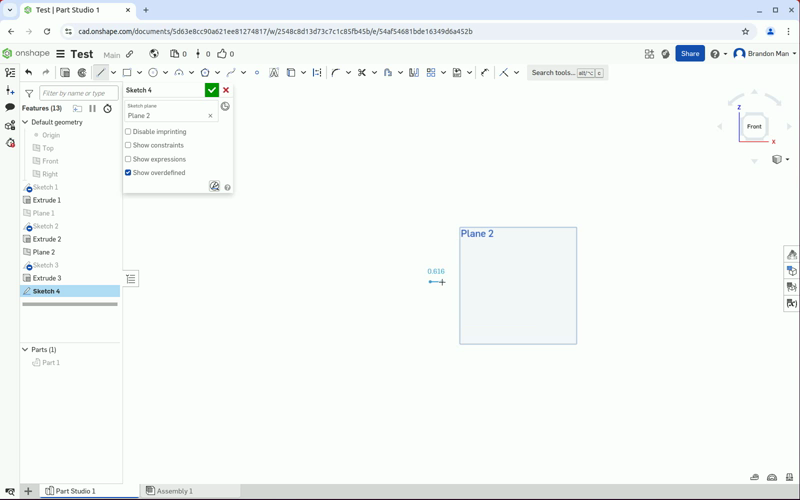
scroll(6)
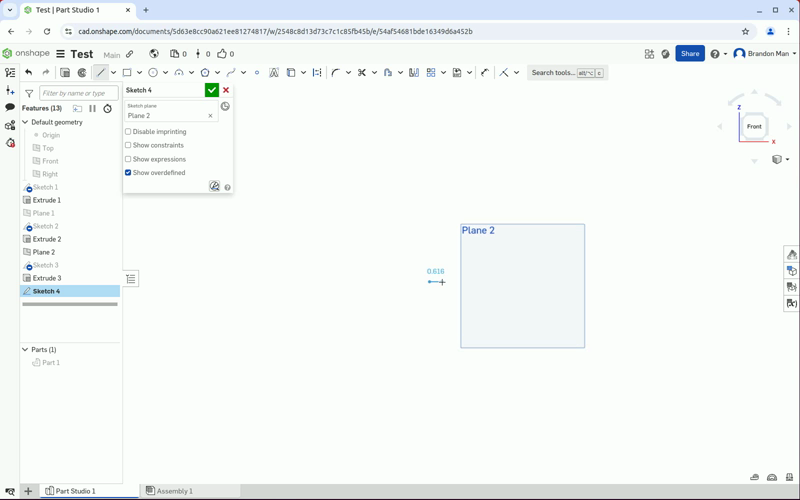
scroll(6)
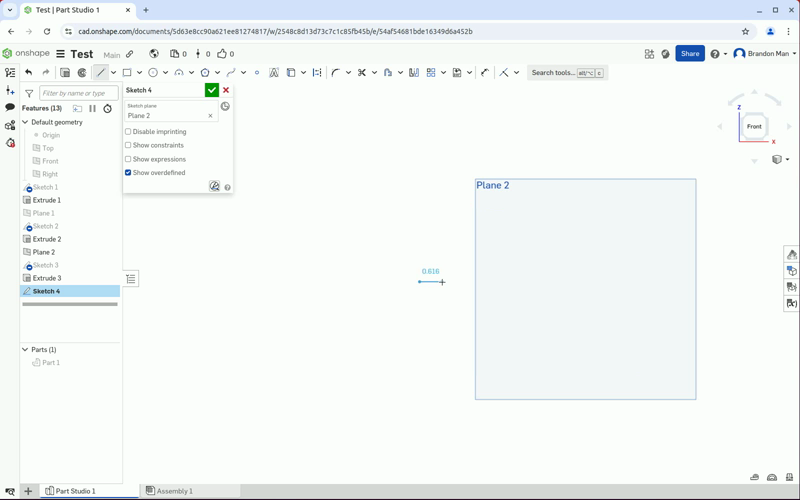
scroll(6)
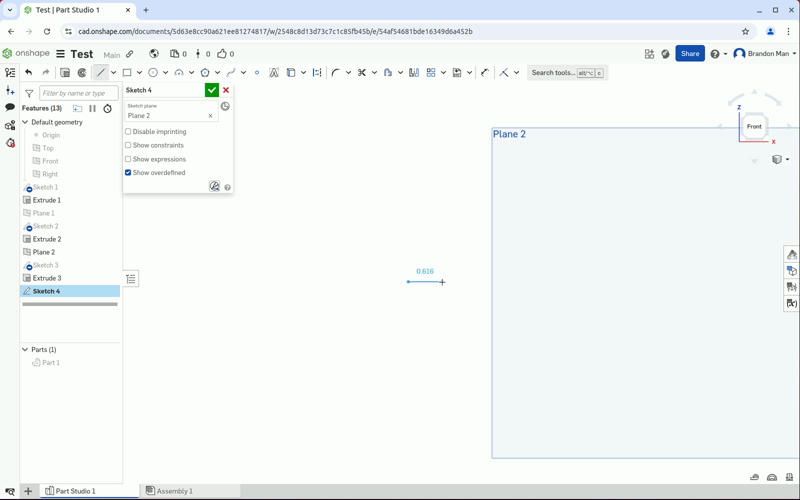
click(442, 281)
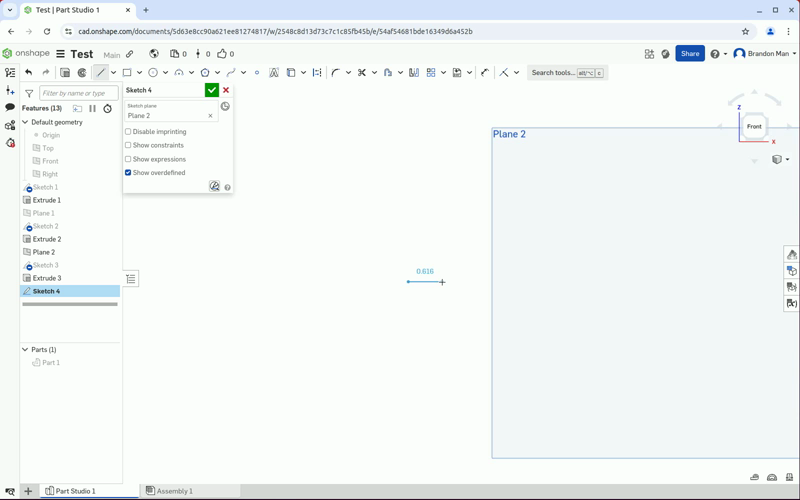
scroll(-6)
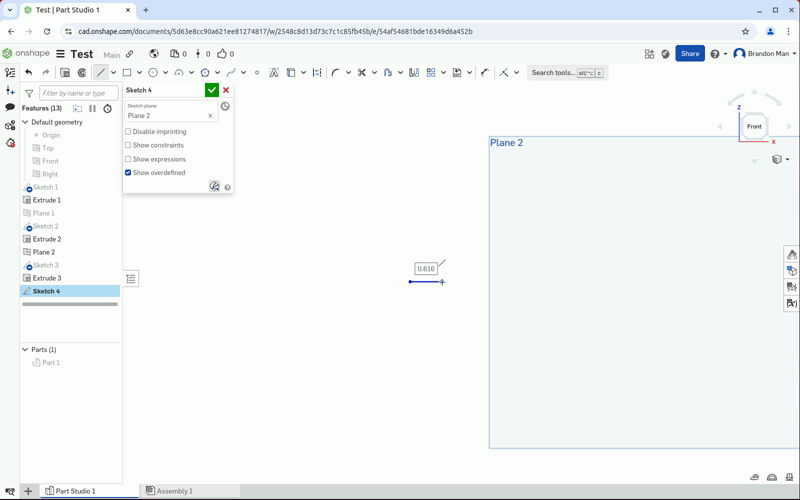
scroll(-6)
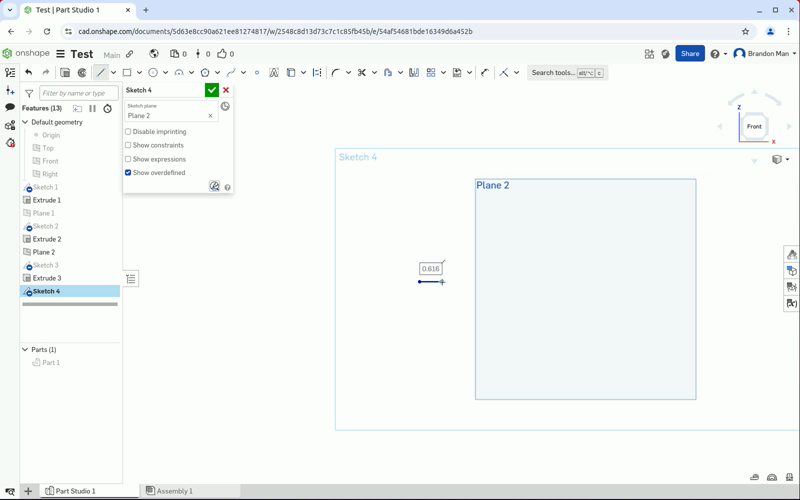
scroll(-6)
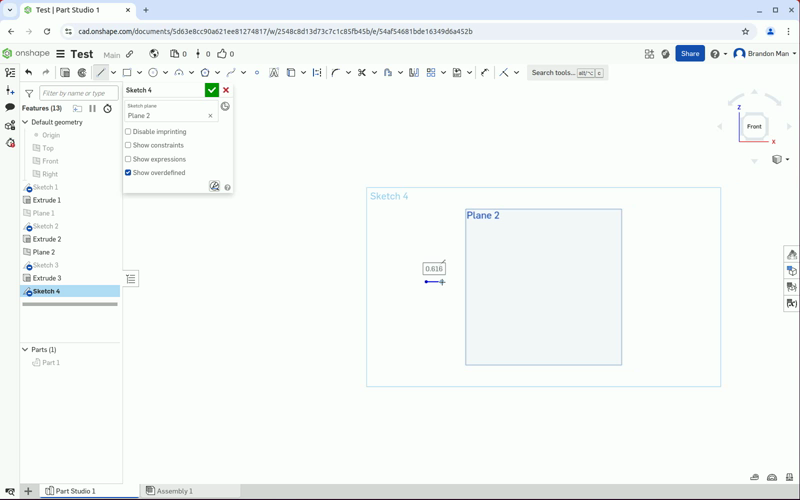
scroll(-6)
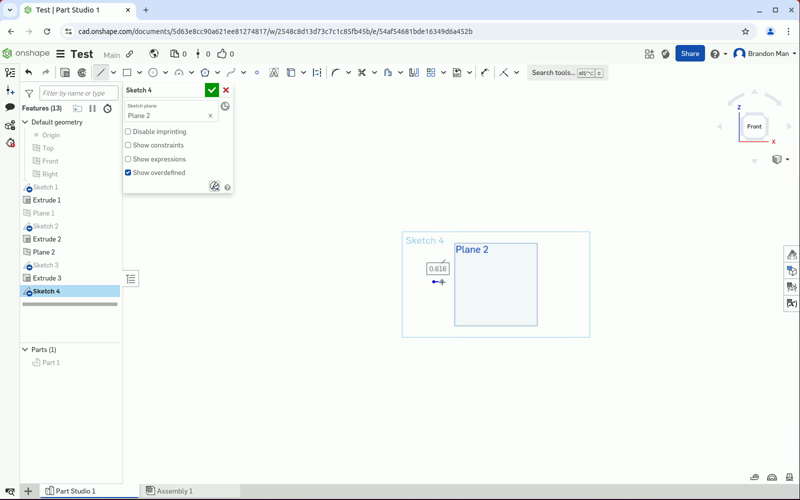
scroll(-6)
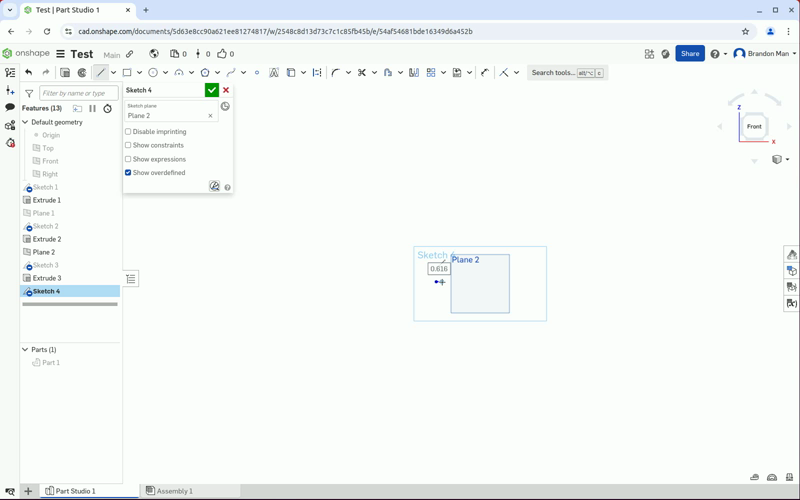
scroll(-6)
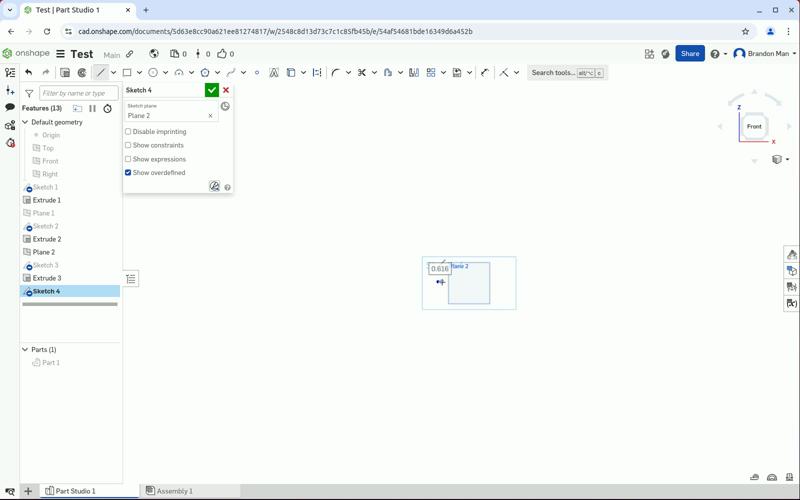
scroll(-6)
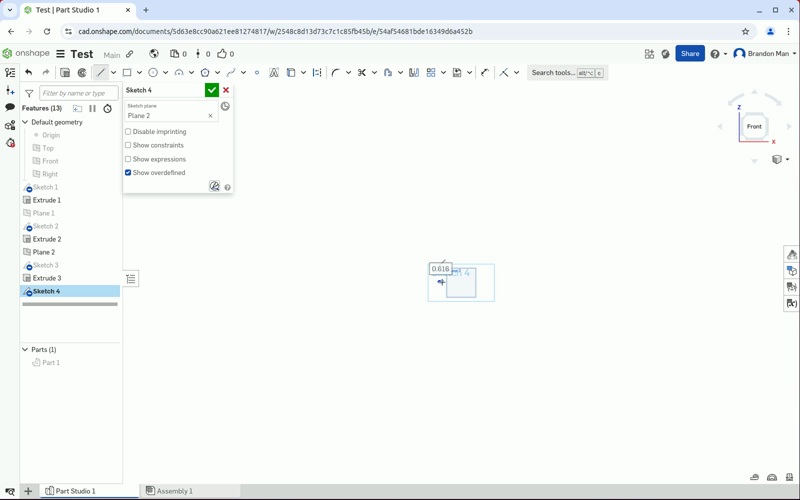
key_up(shift)
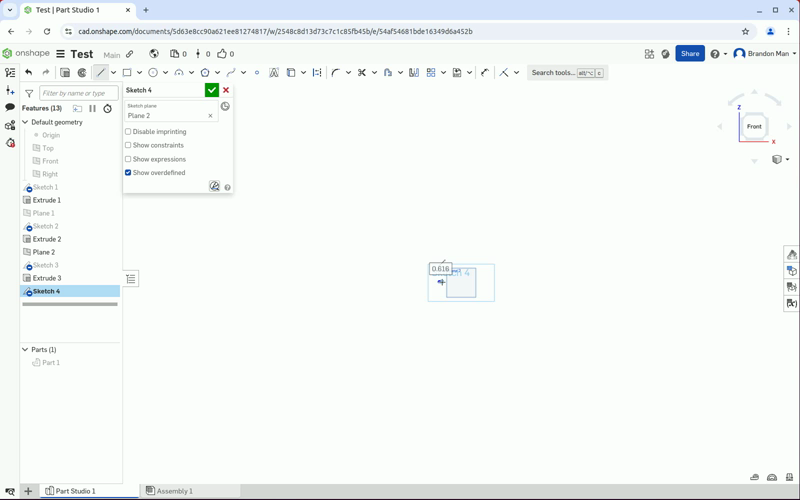
key_down(shift)
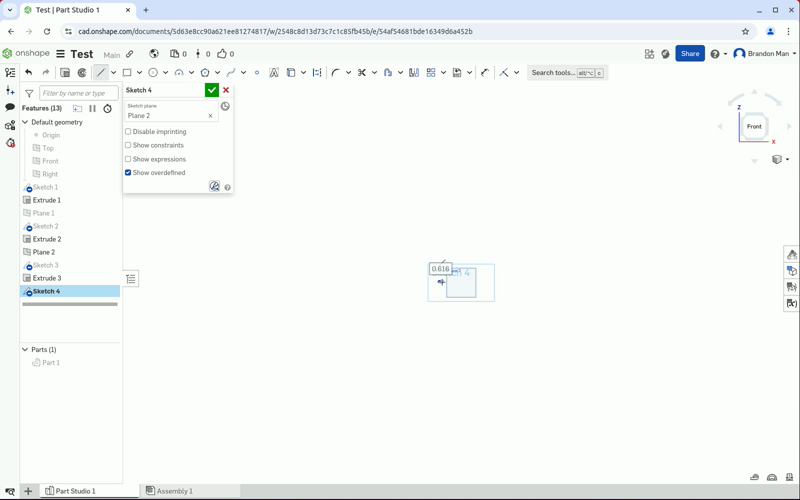
mouse_move(472, 281)
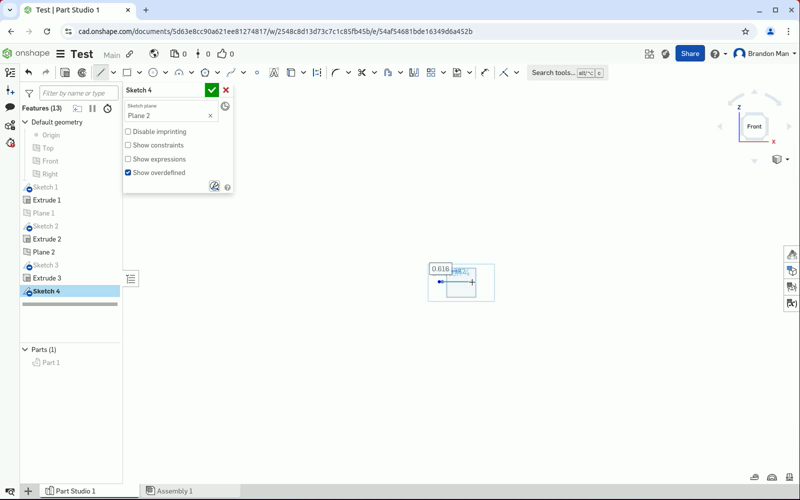
mouse_move(442, 277)
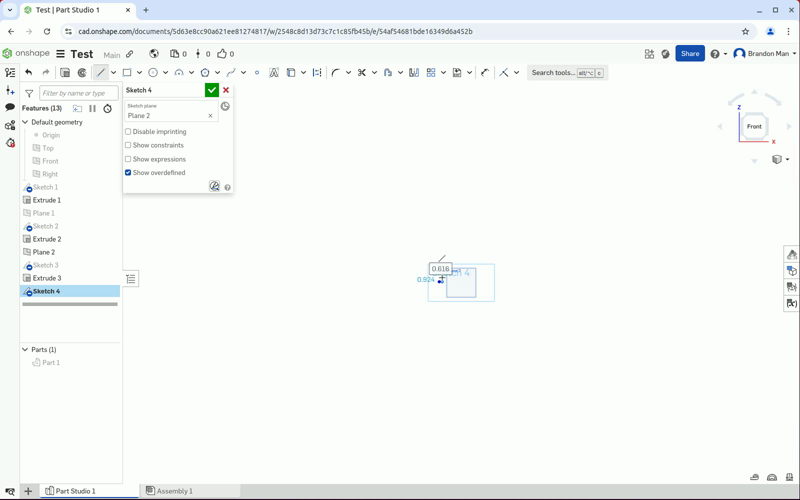
scroll(6)
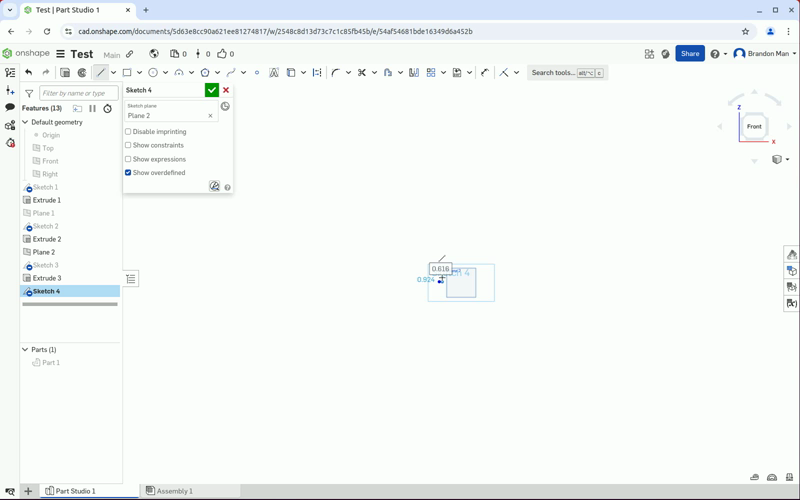
scroll(6)
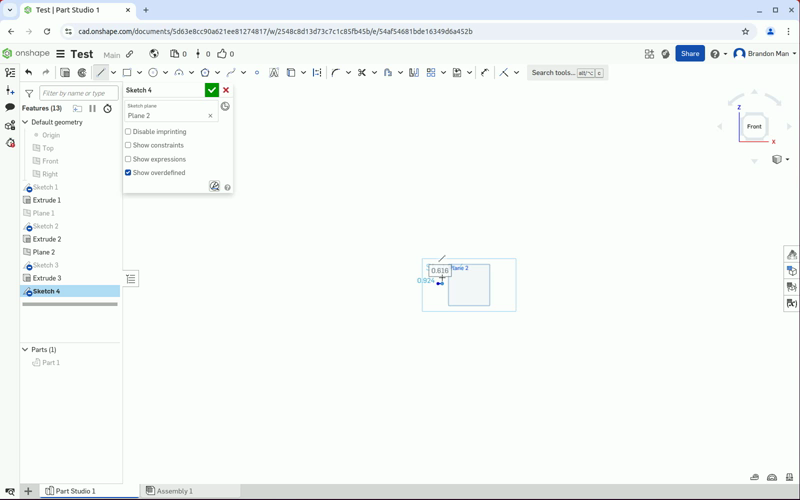
scroll(6)
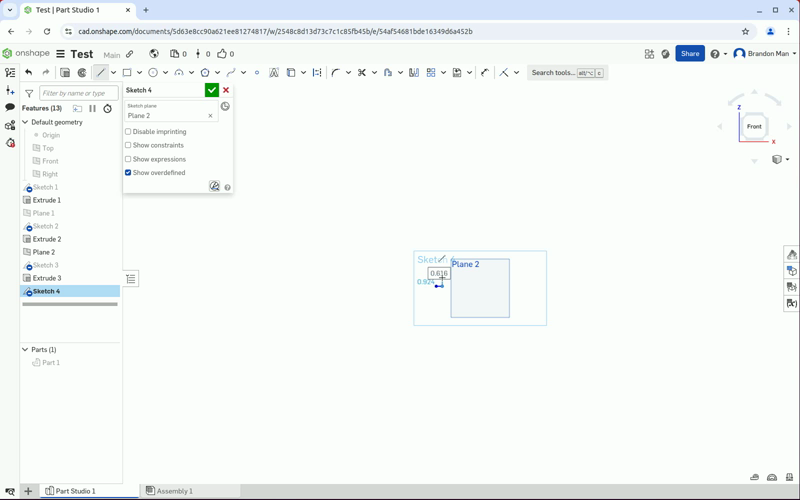
scroll(6)
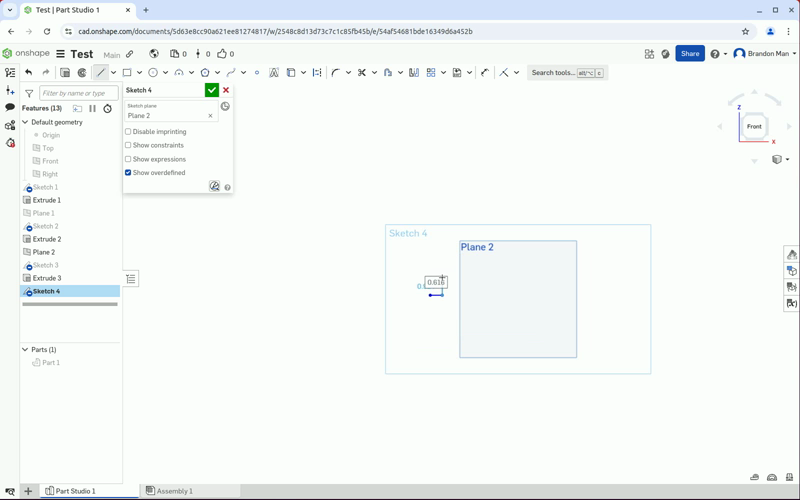
scroll(6)
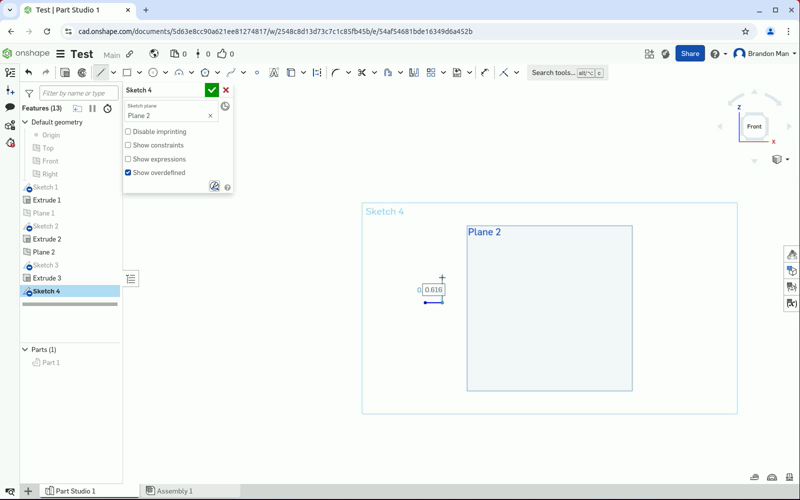
scroll(6)
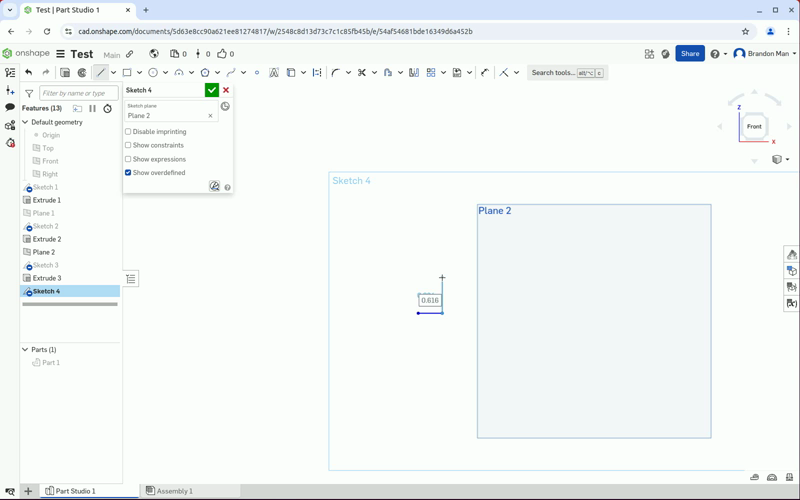
scroll(6)
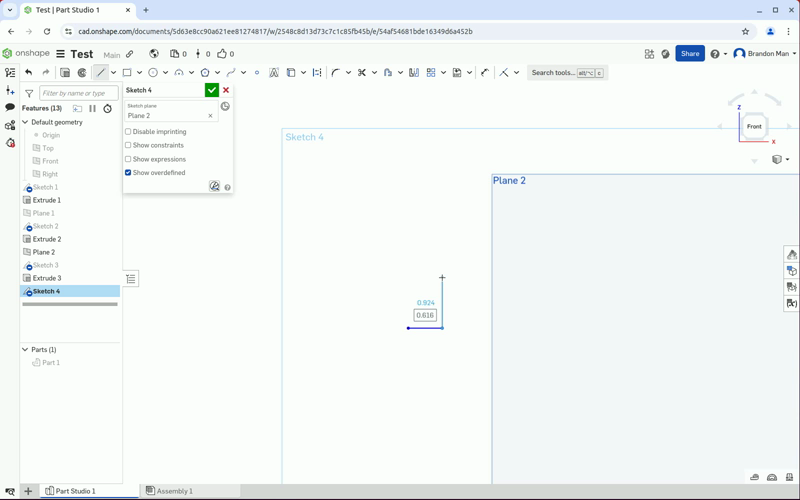
click(442, 277)
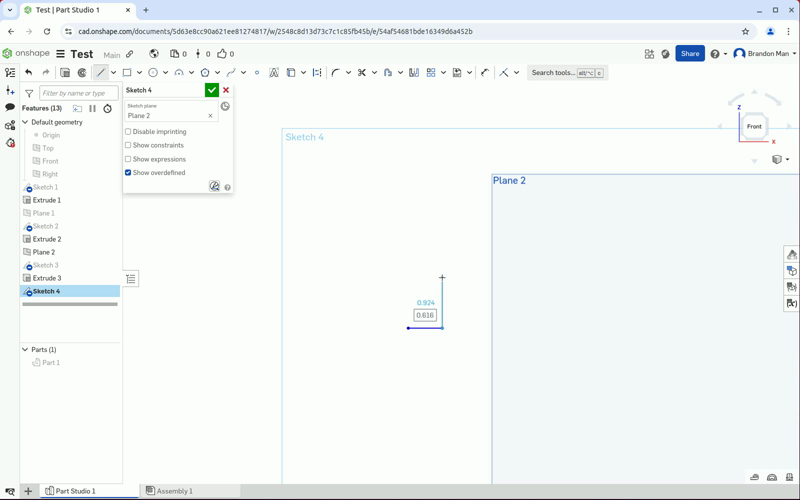
scroll(-6)
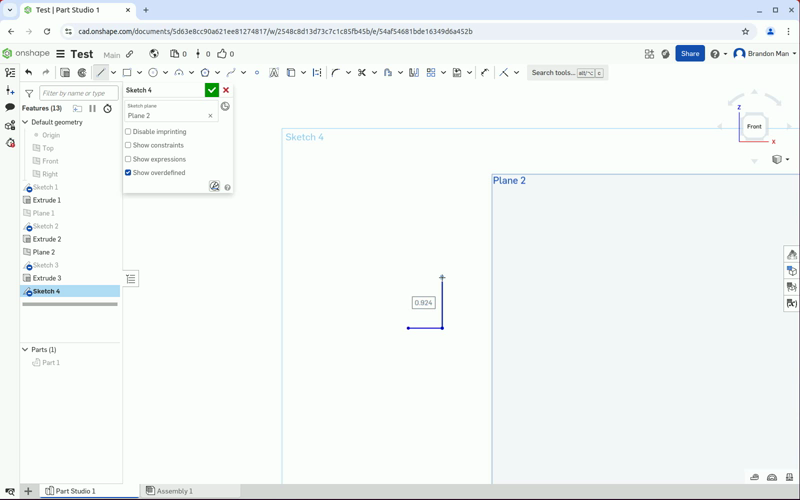
scroll(-6)
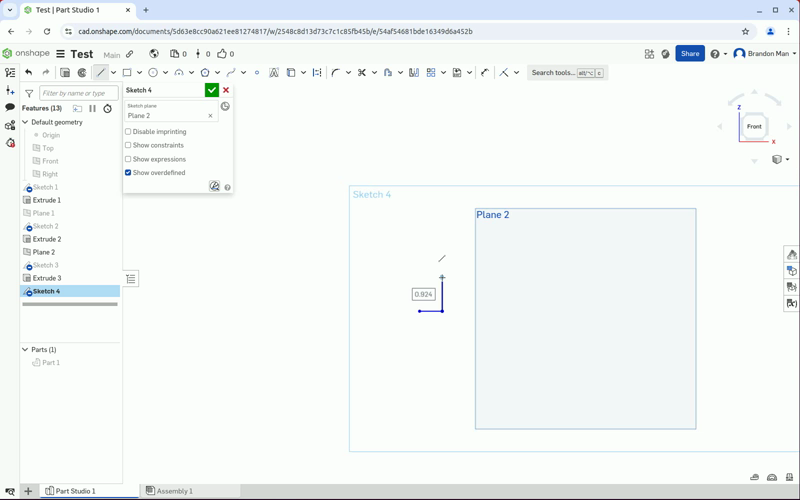
scroll(-6)
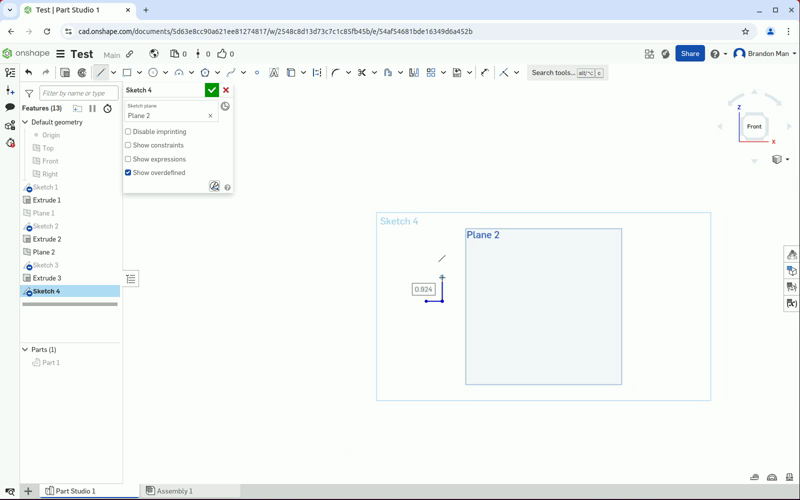
scroll(-6)
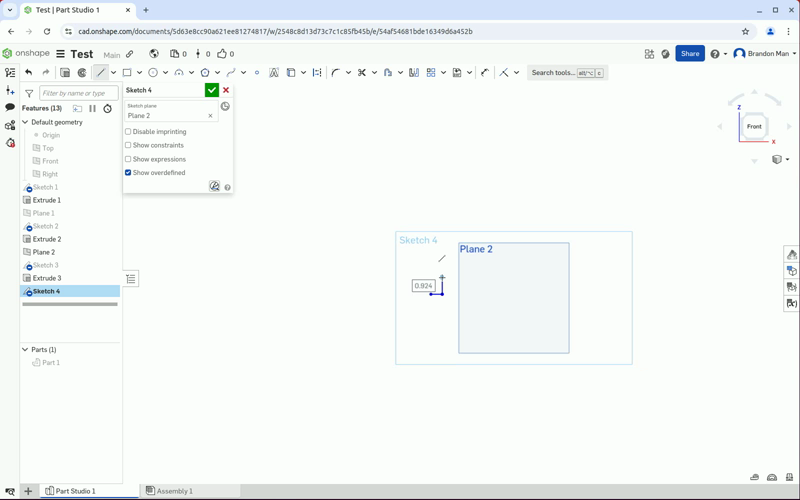
scroll(-6)
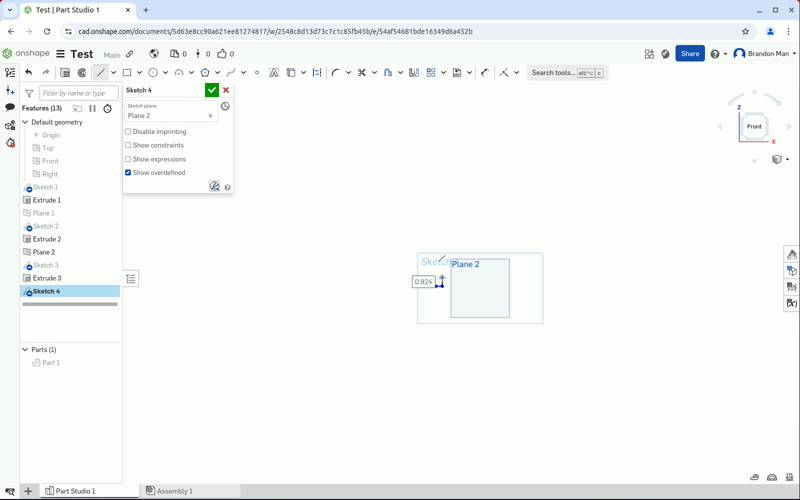
scroll(-6)
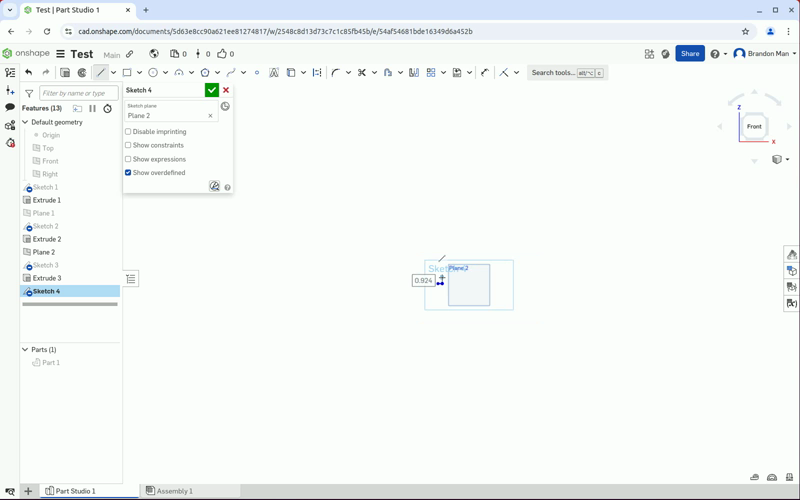
scroll(-6)
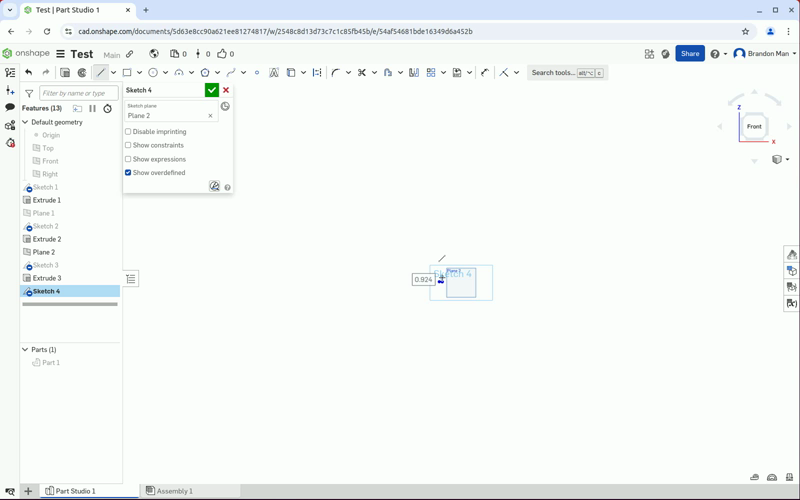
key_up(shift)
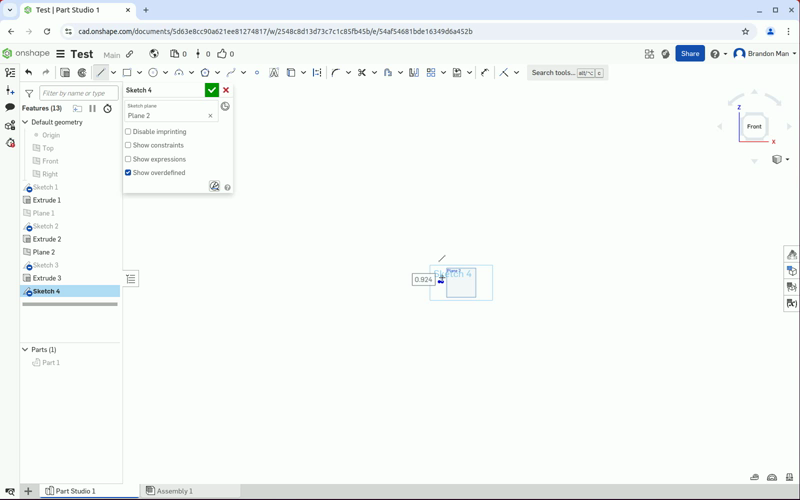
key_down(shift)
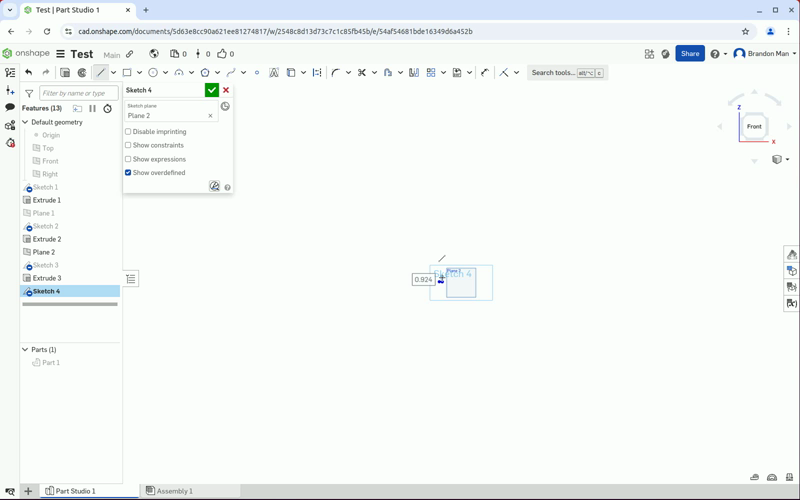
mouse_move(472, 277)
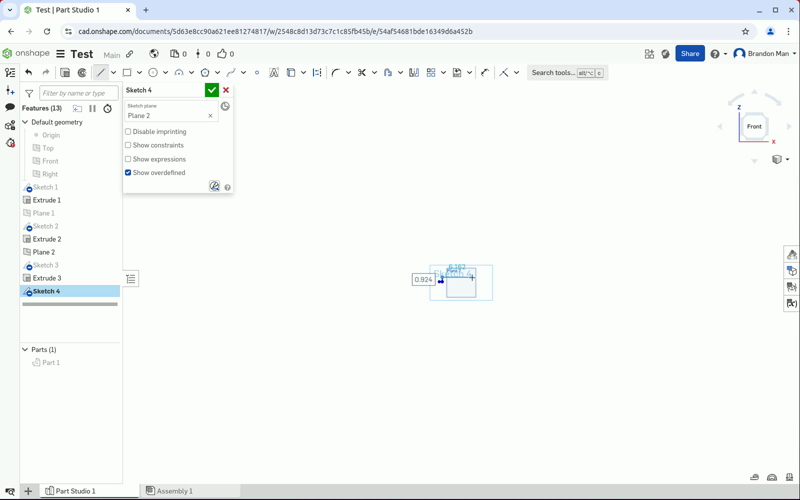
mouse_move(439, 277)
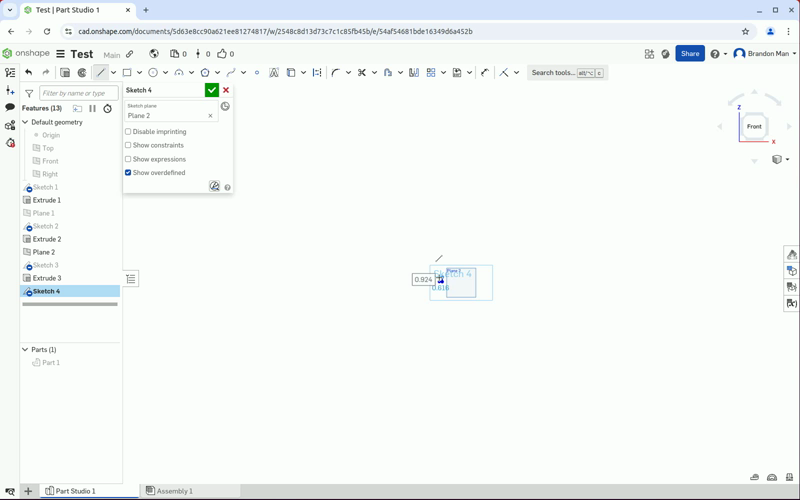
scroll(6)
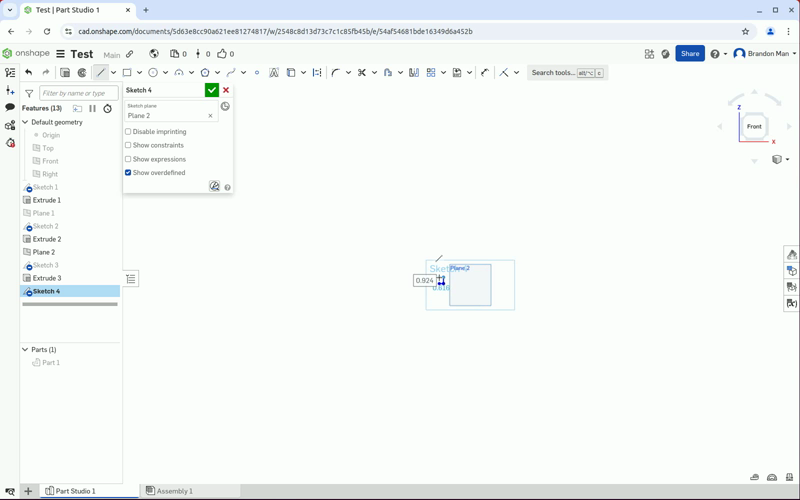
scroll(6)
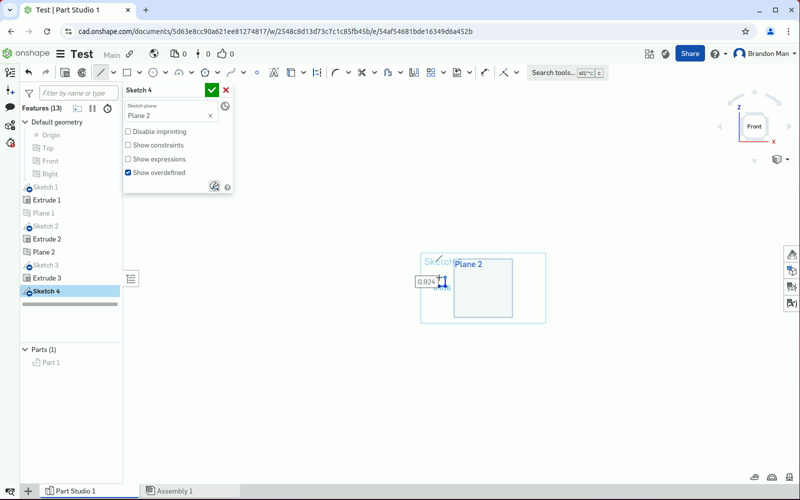
scroll(6)
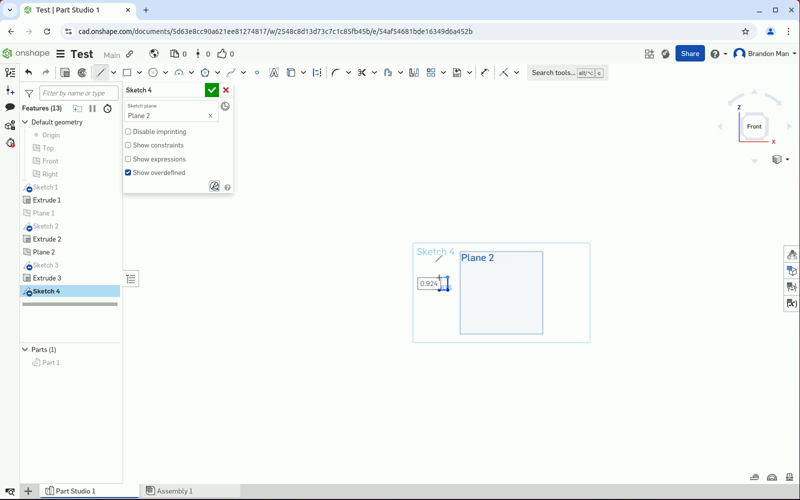
scroll(6)
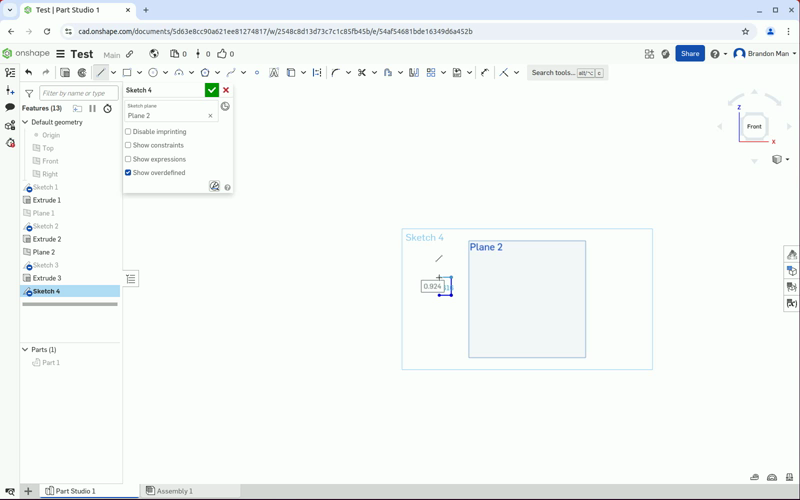
scroll(6)
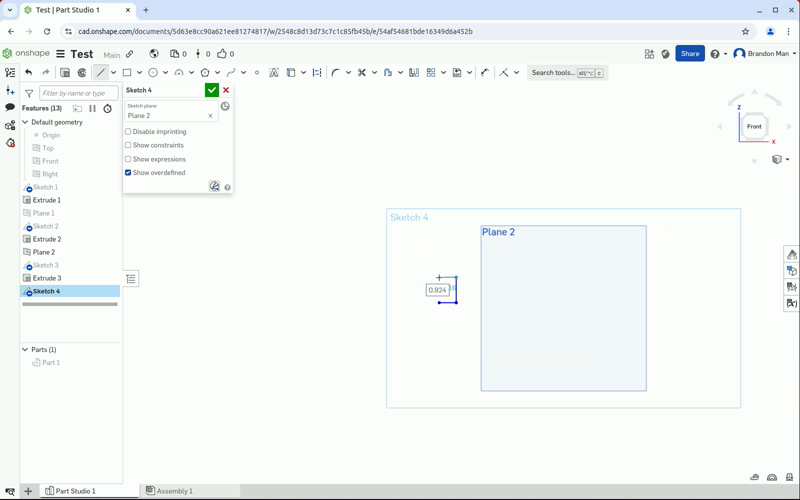
scroll(6)
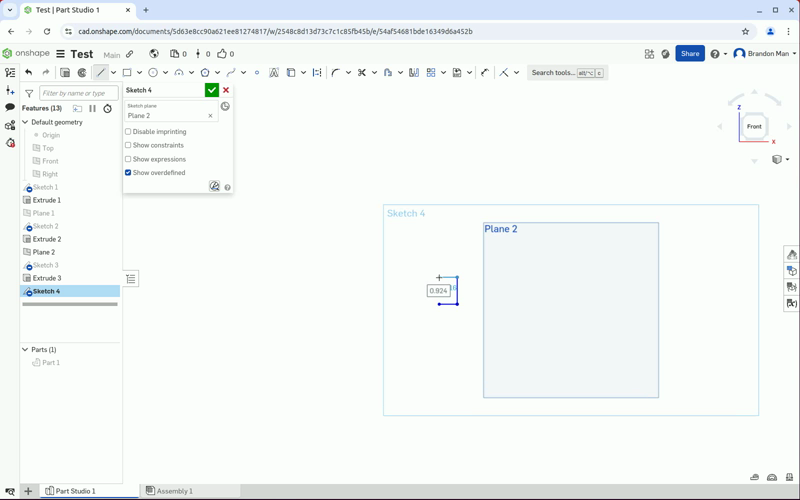
scroll(6)
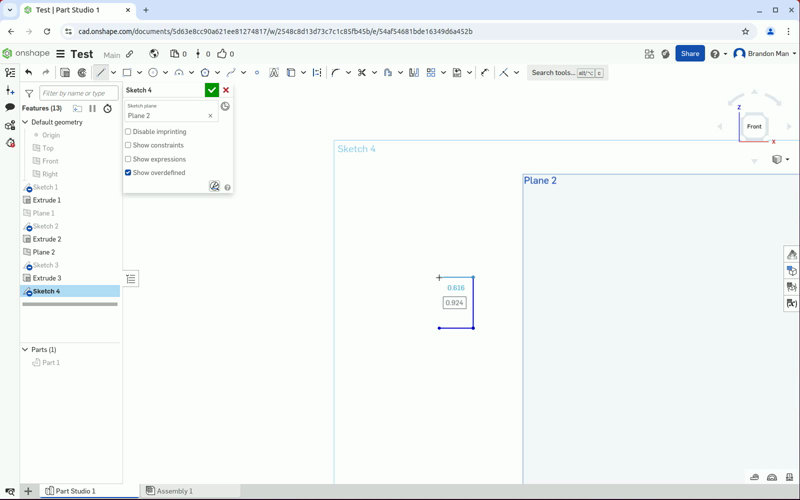
click(439, 277)
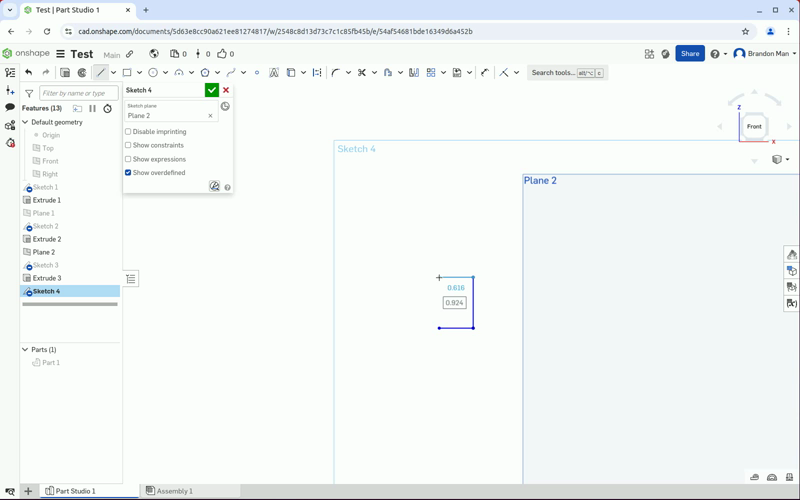
scroll(-6)
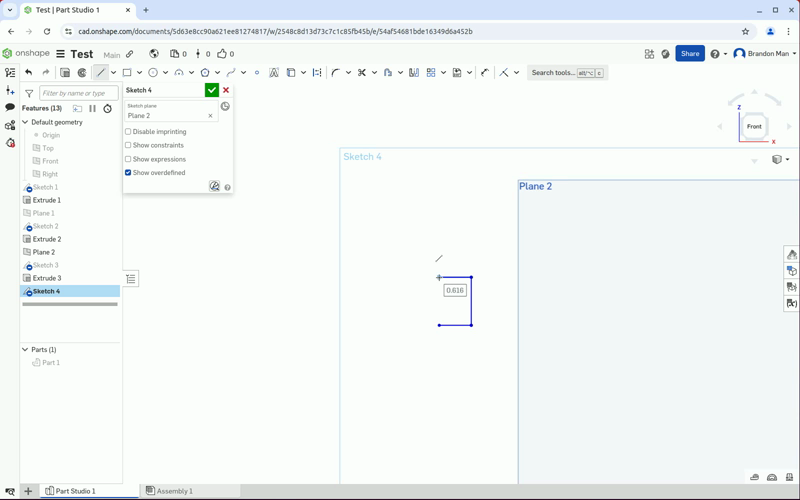
scroll(-6)
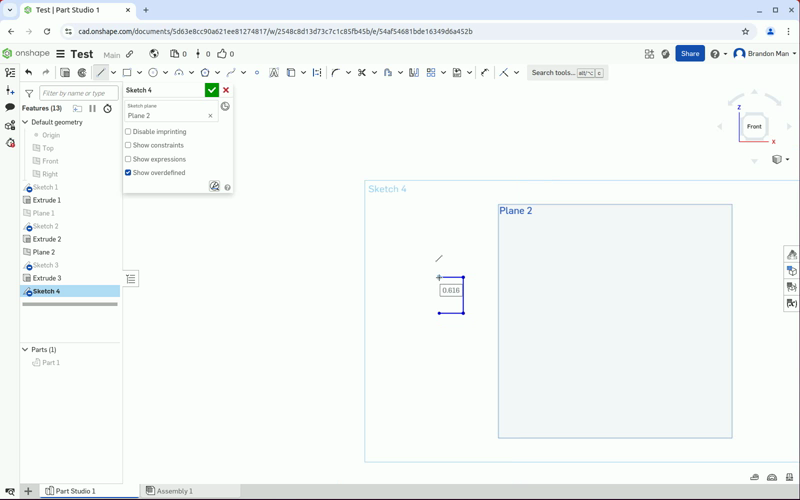
scroll(-6)
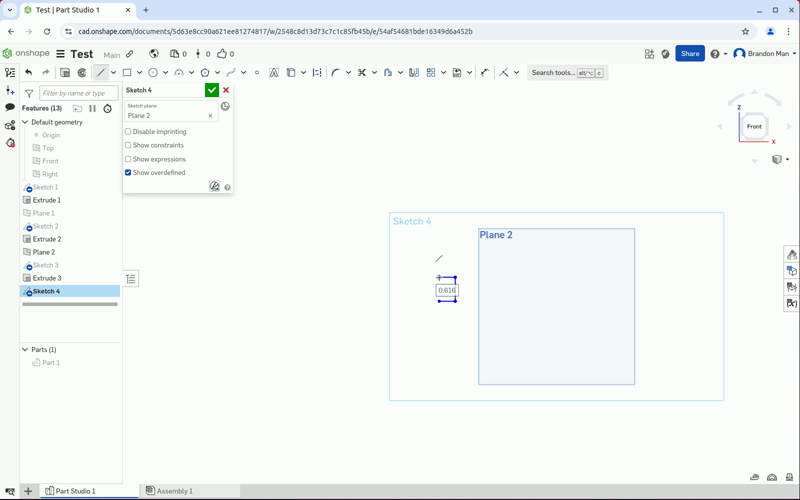
scroll(-6)
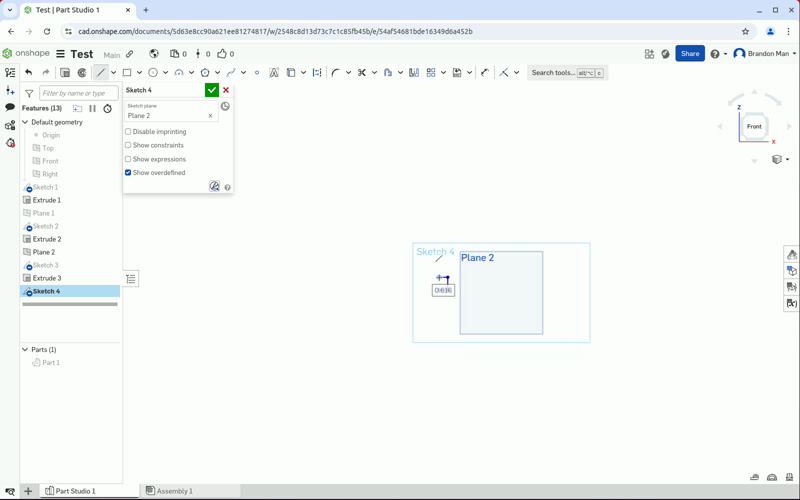
scroll(-6)
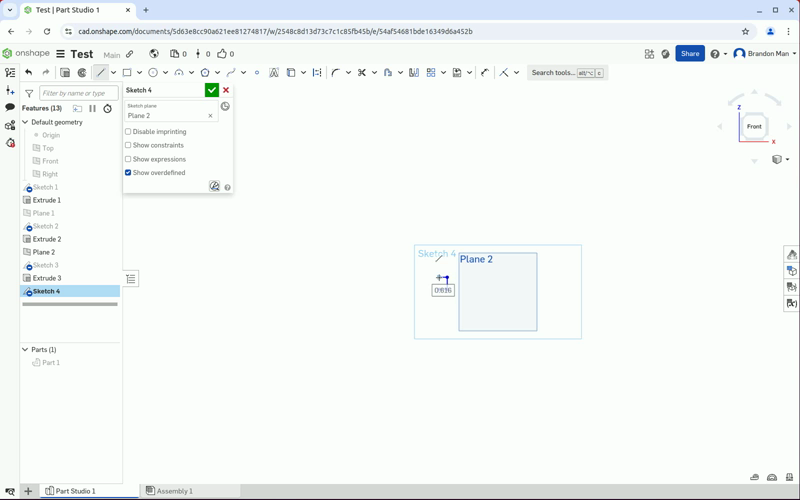
scroll(-6)
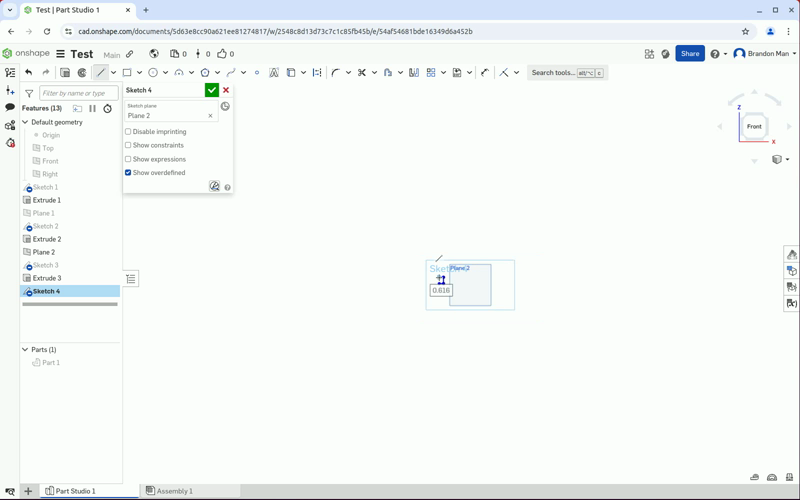
scroll(-6)
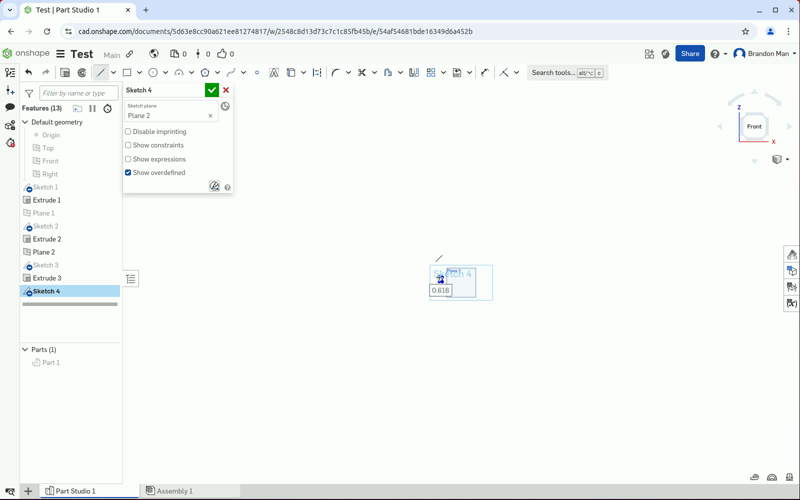
key_up(shift)
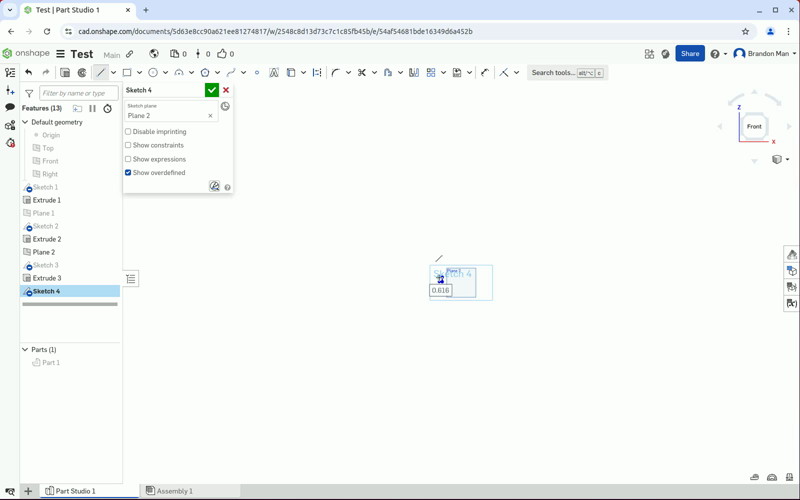
mouse_move(469, 277)
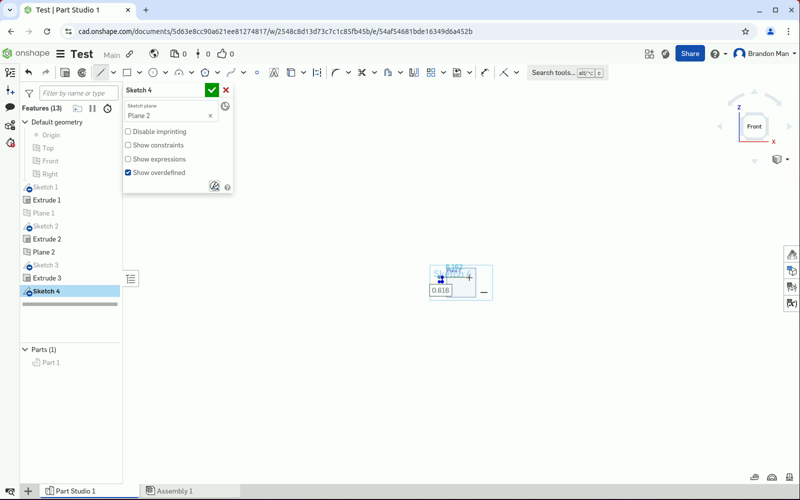
key_down(shift)
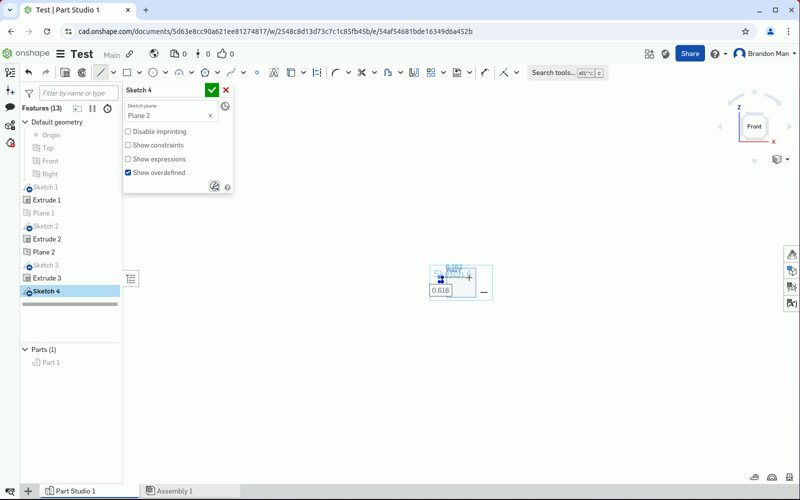
mouse_move(439, 281)
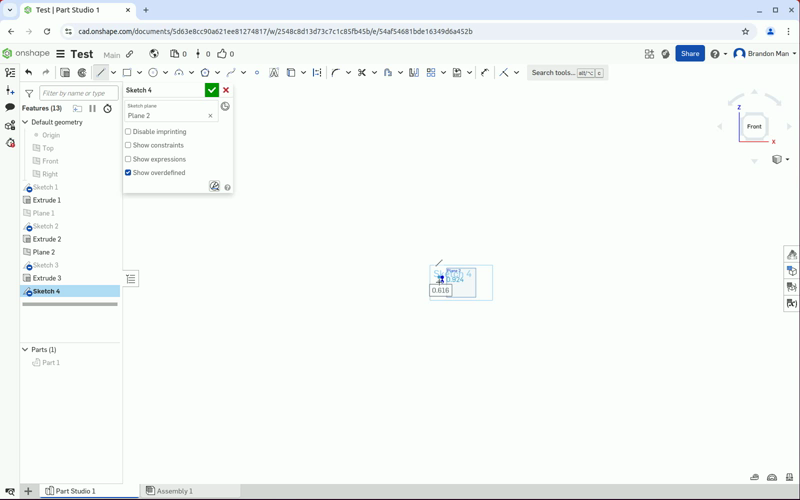
scroll(6)
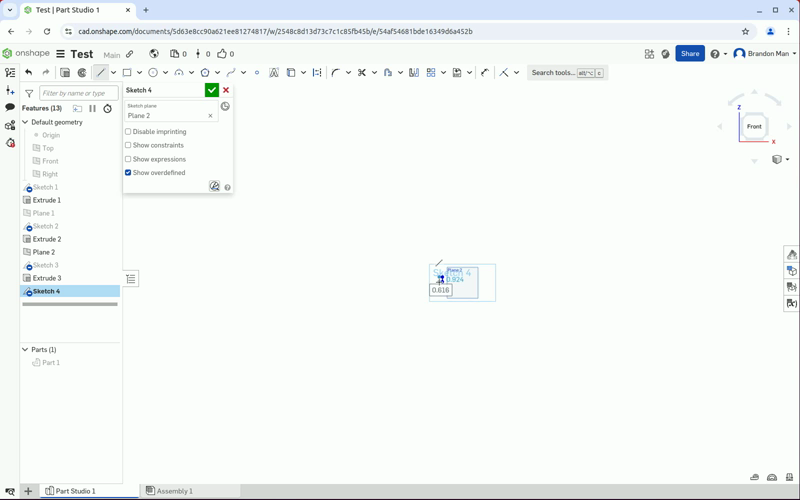
scroll(6)
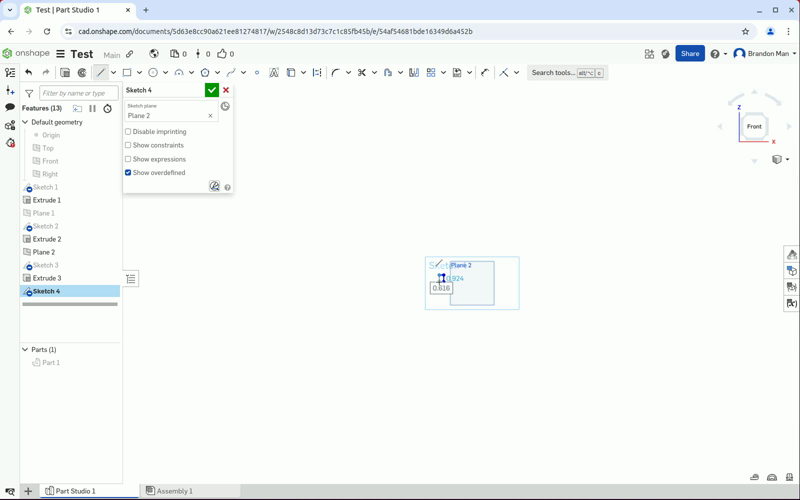
scroll(6)
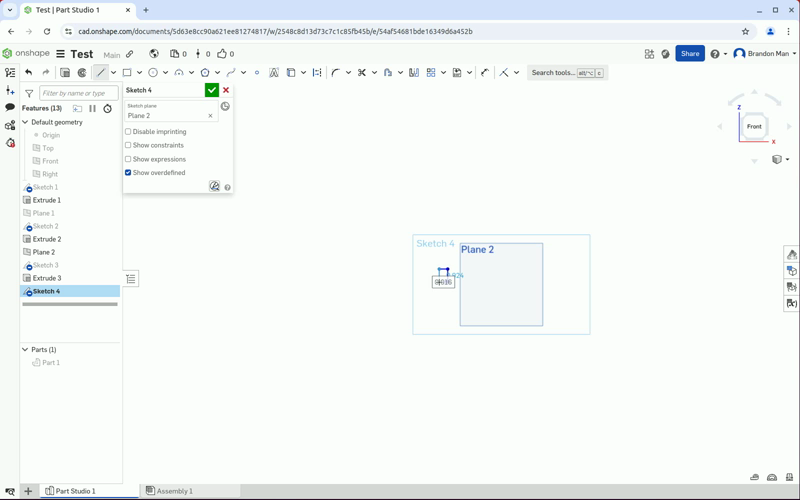
scroll(6)
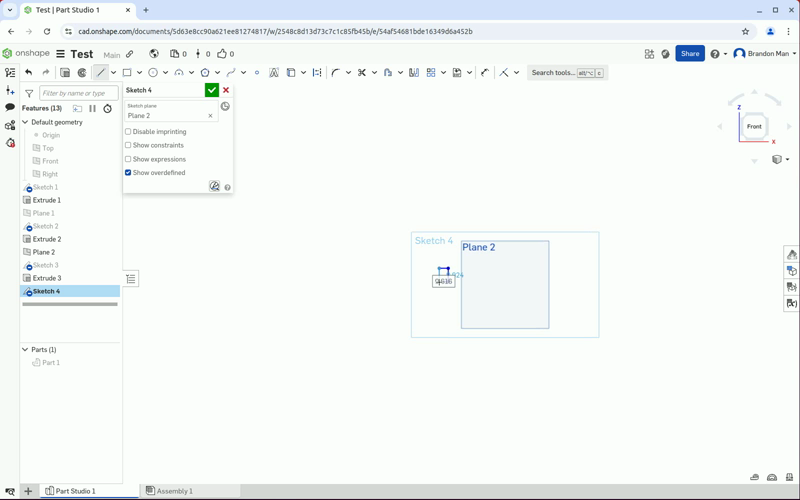
scroll(6)
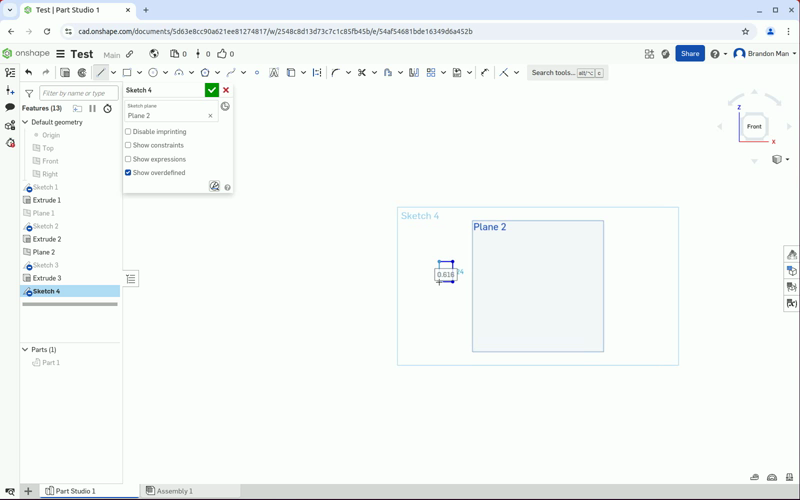
scroll(6)
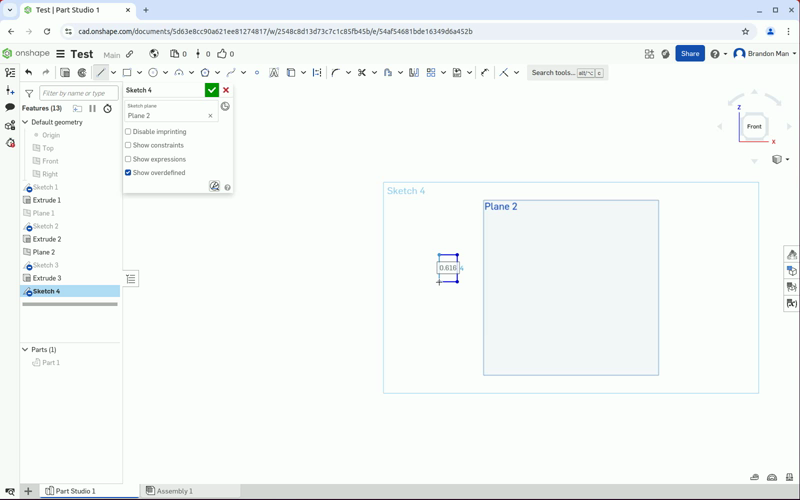
scroll(6)
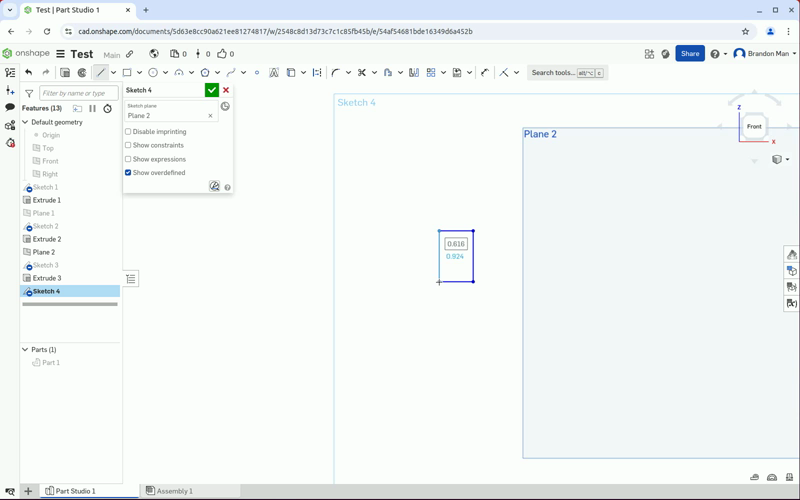
key_up(shift)
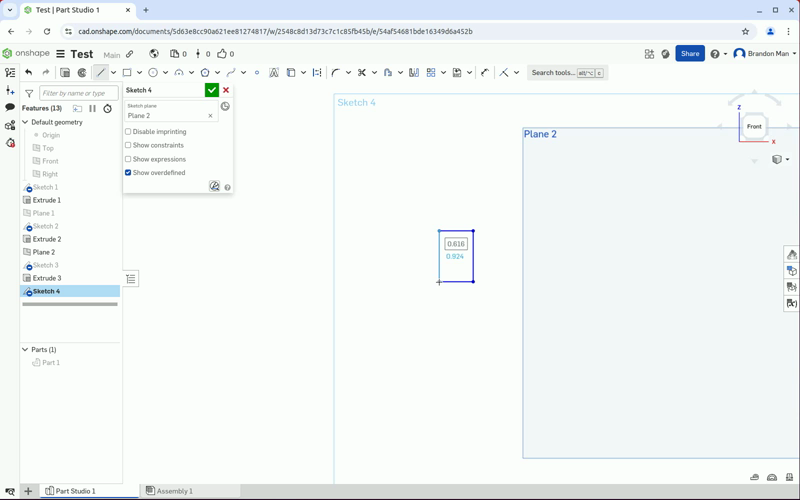
click(439, 281)
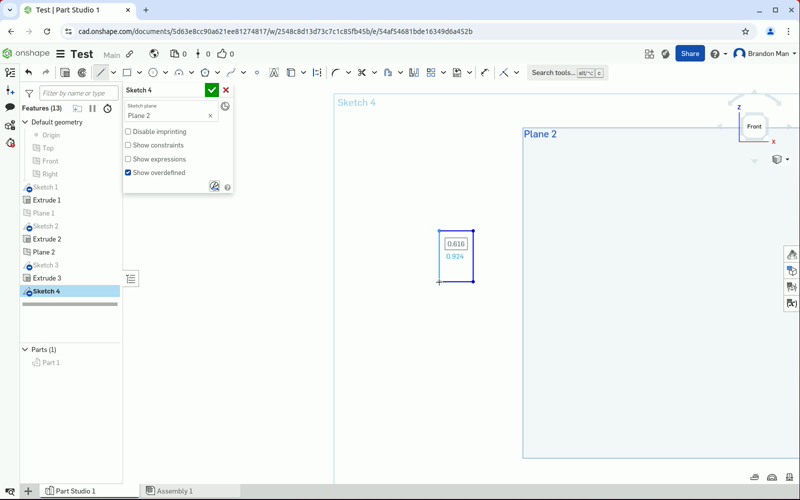
scroll(-6)
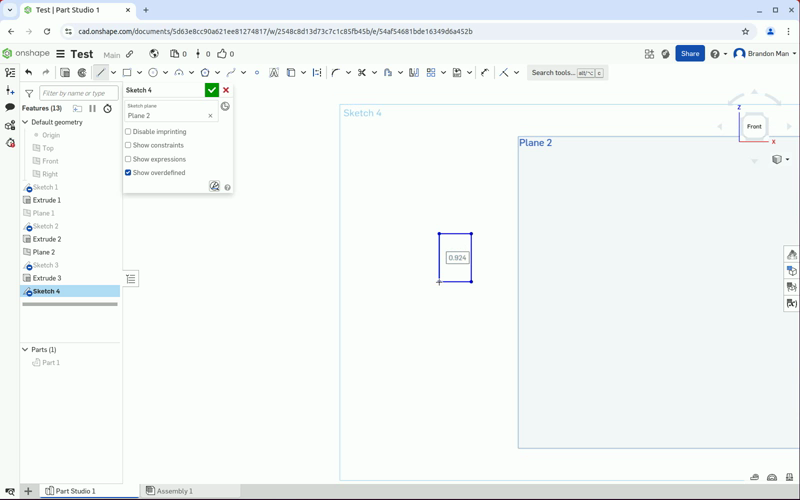
scroll(-6)
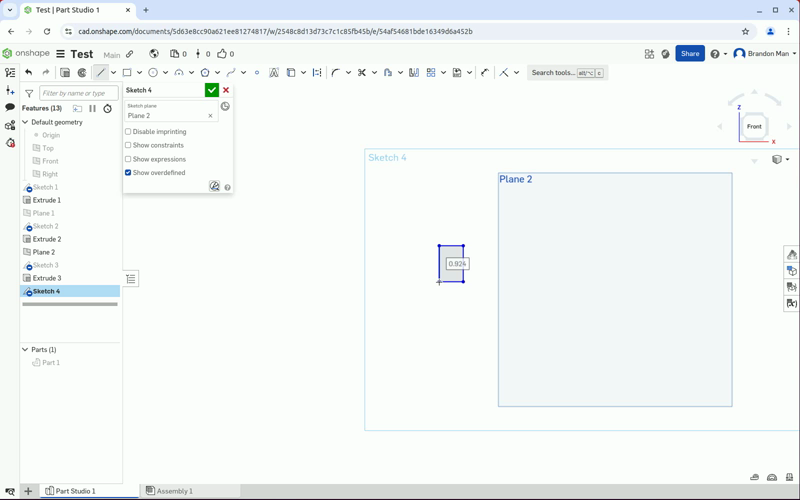
scroll(-6)
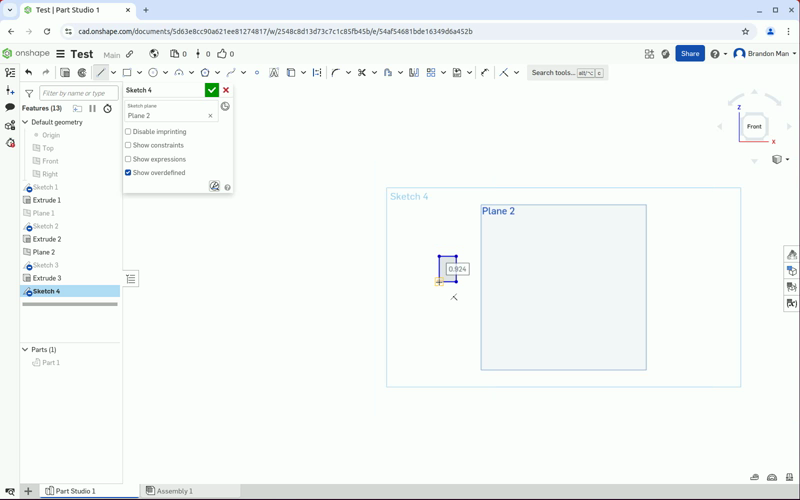
scroll(-6)
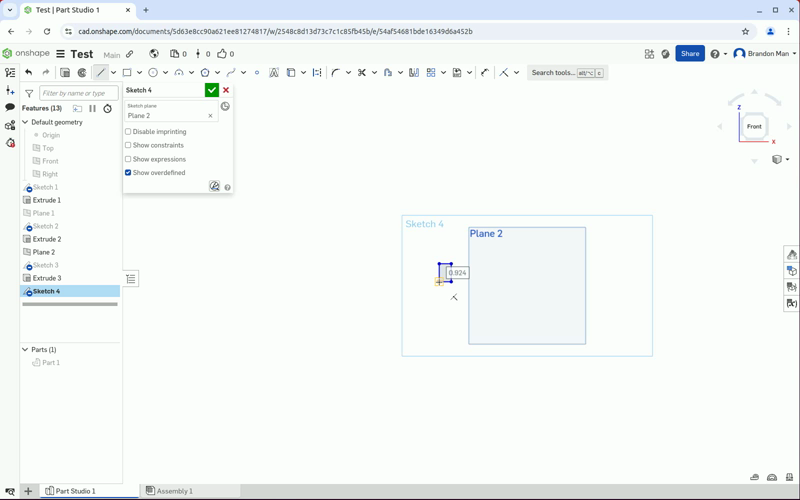
scroll(-6)
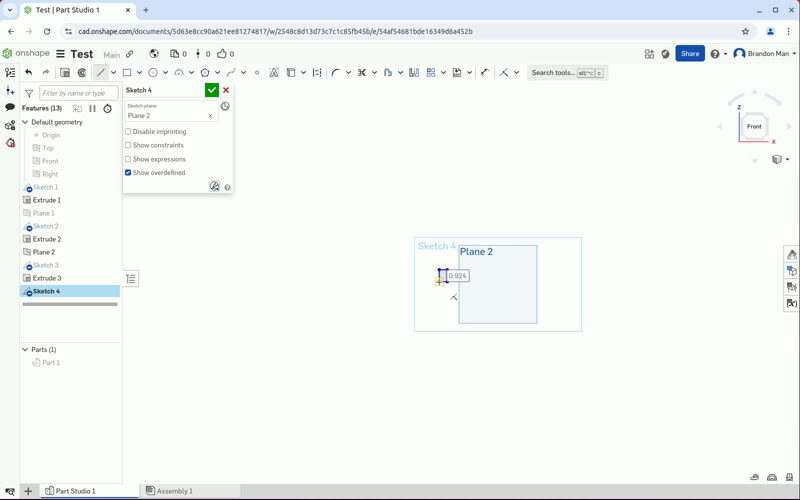
scroll(-6)
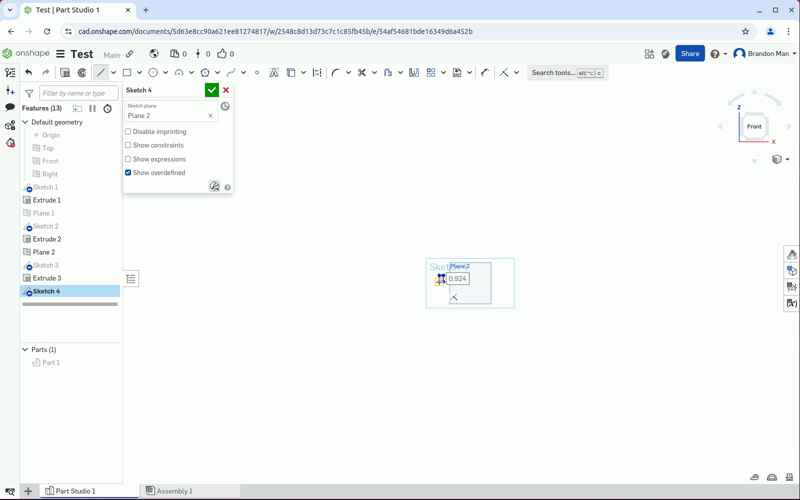
scroll(-6)
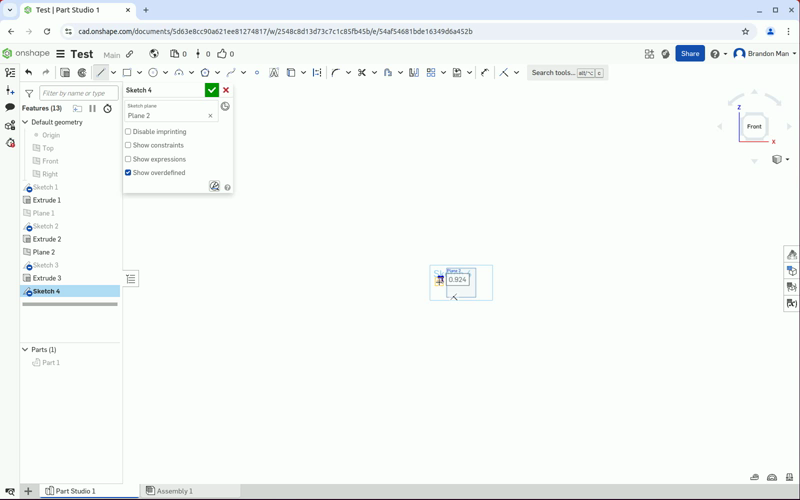
key(esc)
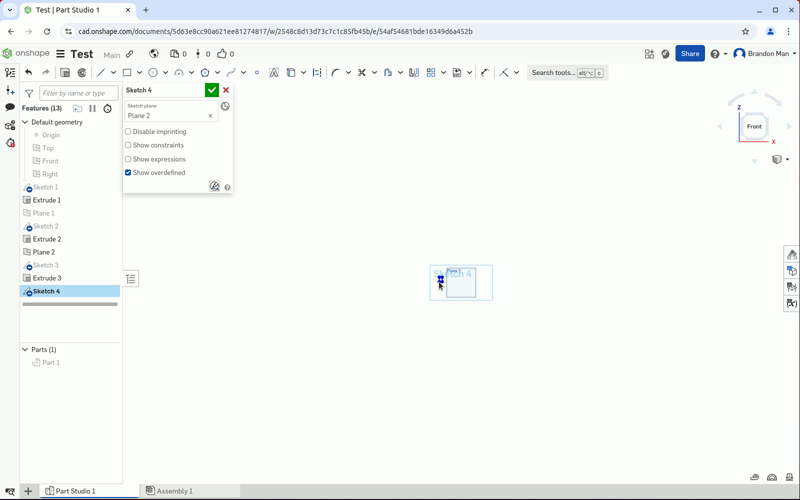
mouse_move(442, 278)
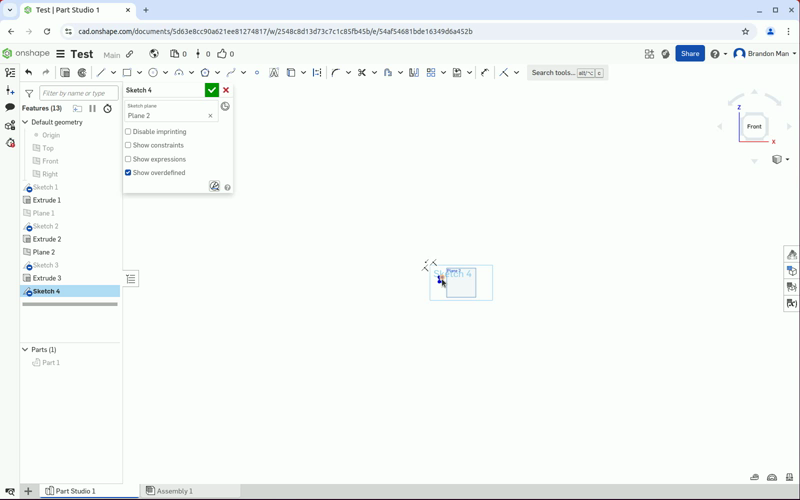
scroll(6)
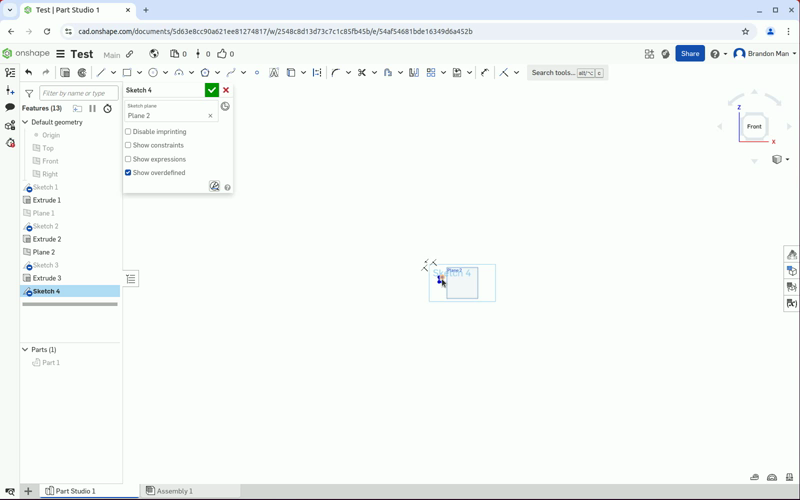
scroll(6)
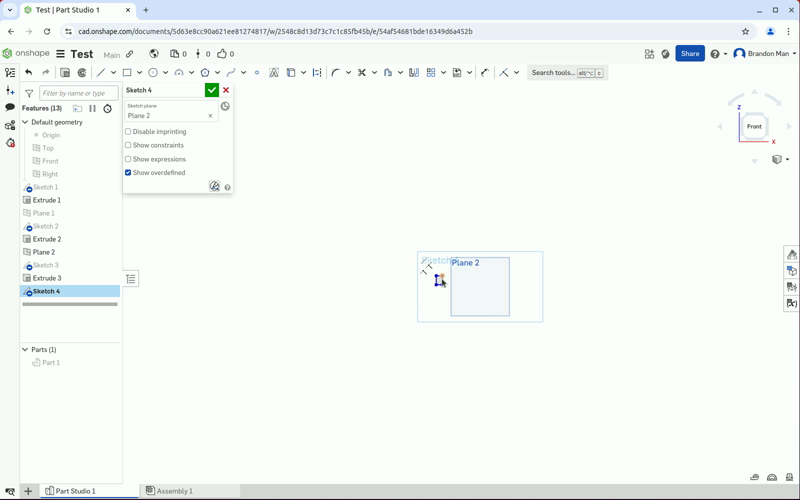
scroll(6)
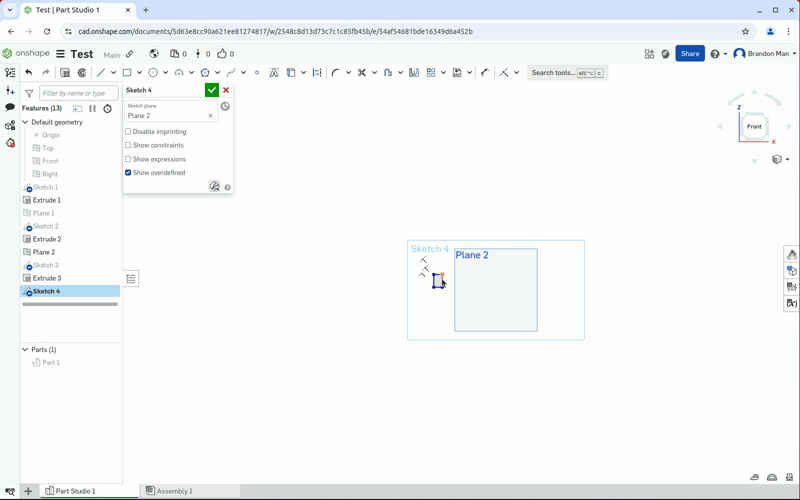
scroll(6)
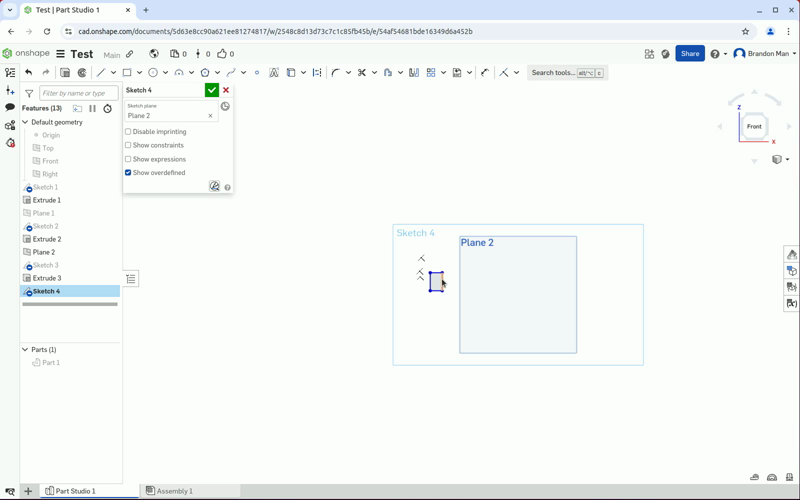
scroll(6)
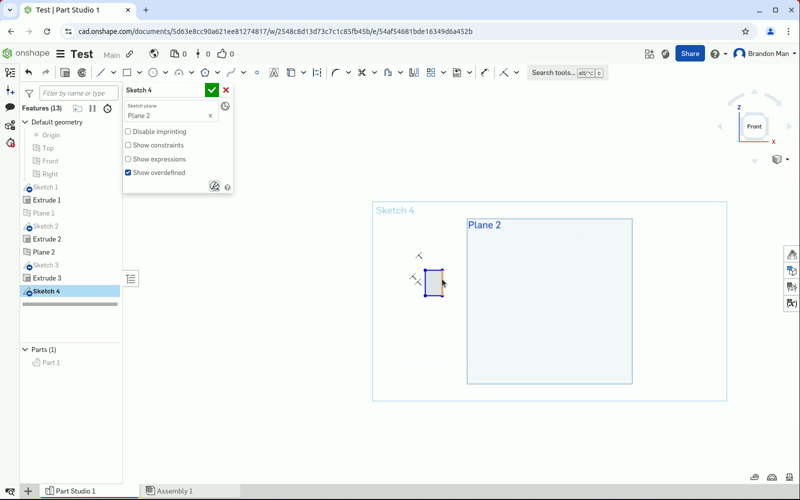
scroll(6)
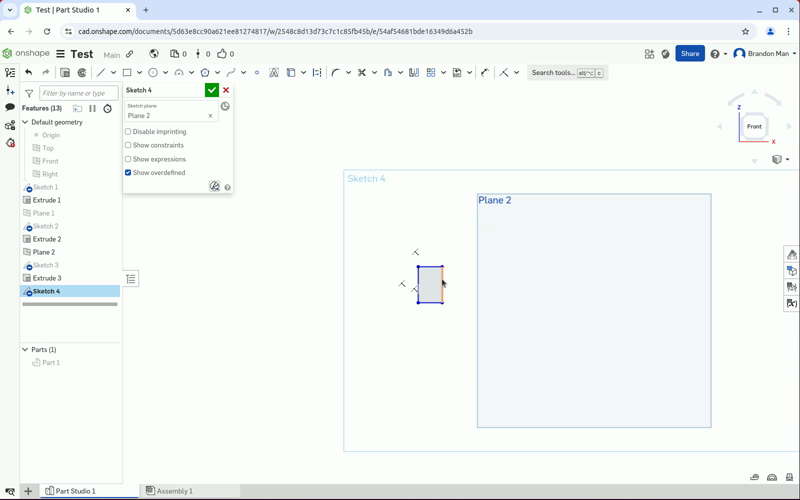
scroll(6)
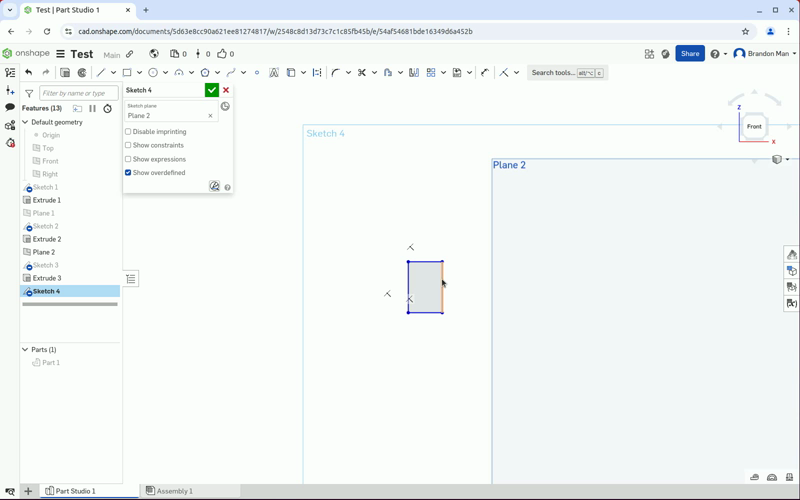
click(442, 278)
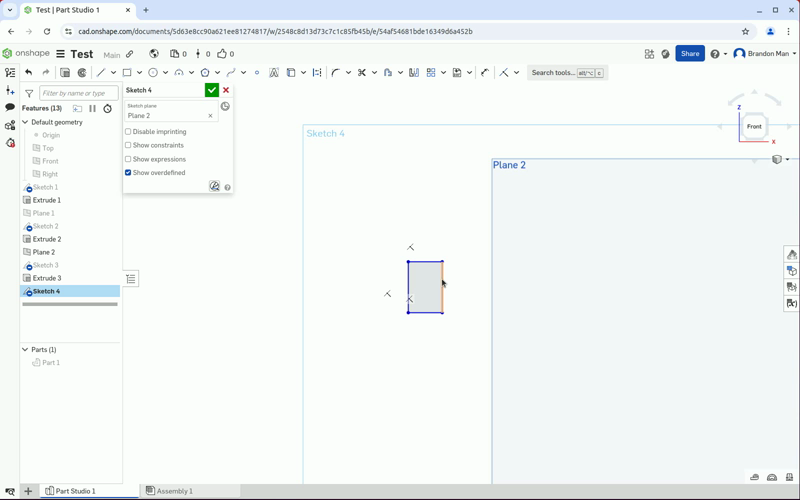
scroll(-6)
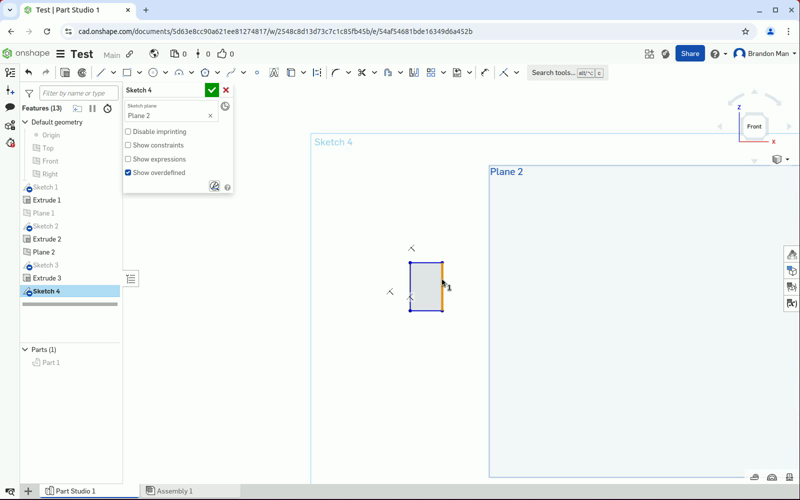
scroll(-6)
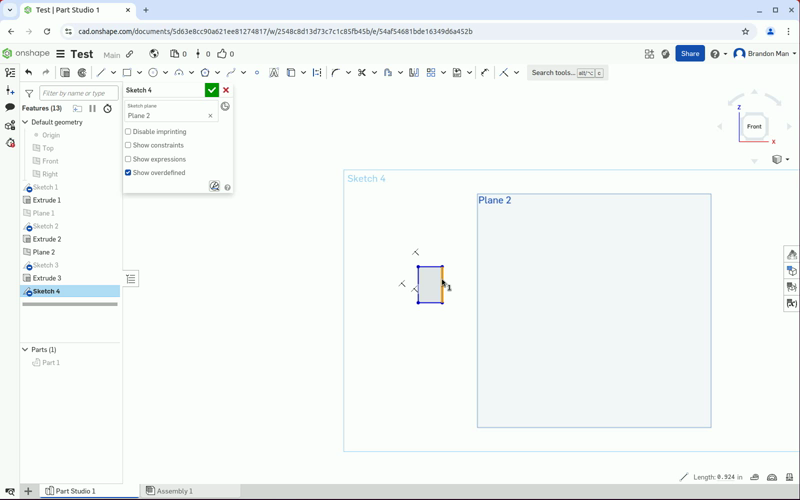
scroll(-6)
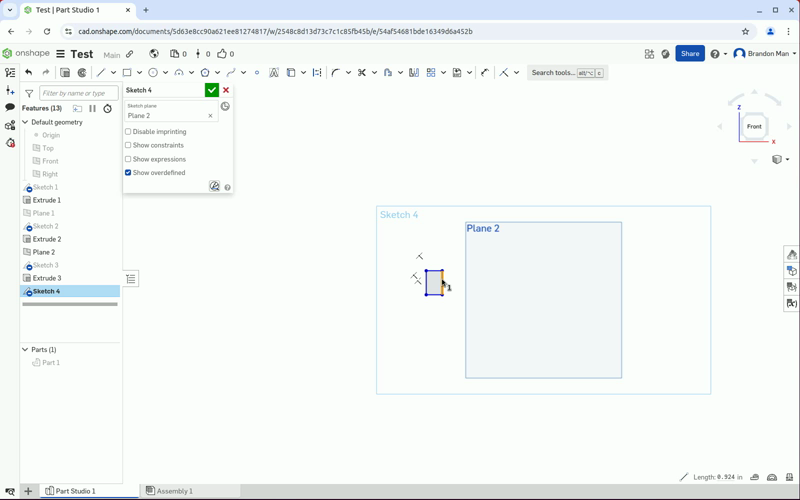
scroll(-6)
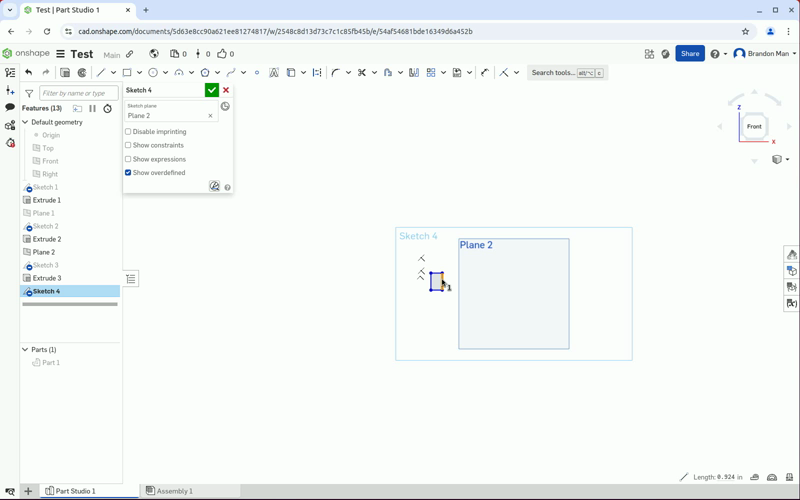
scroll(-6)
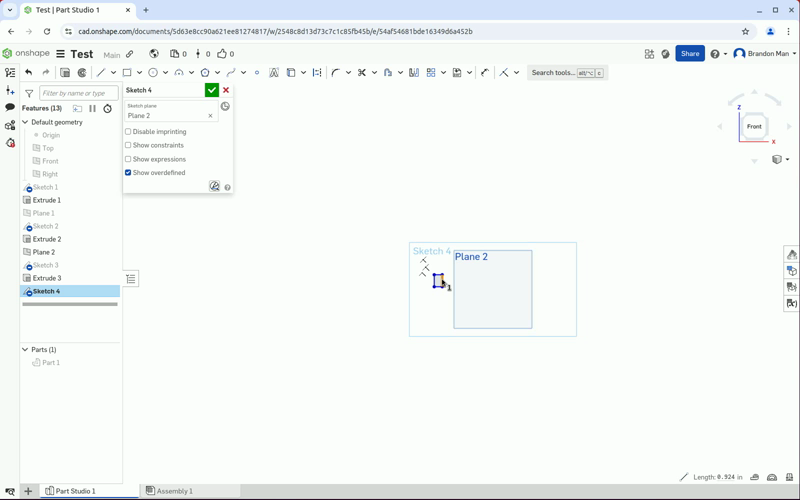
scroll(-6)
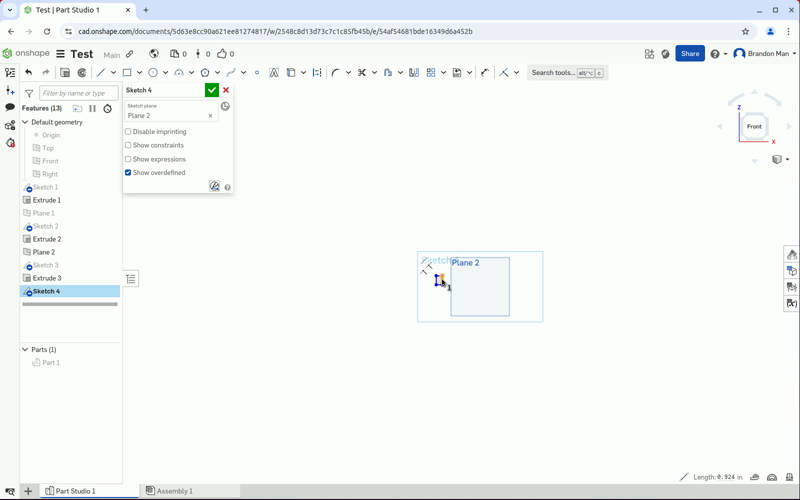
scroll(-6)
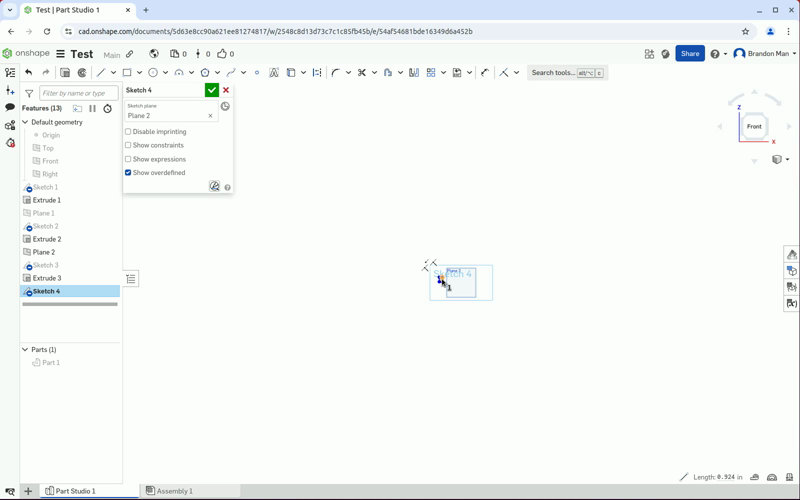
mouse_move(73, 352)
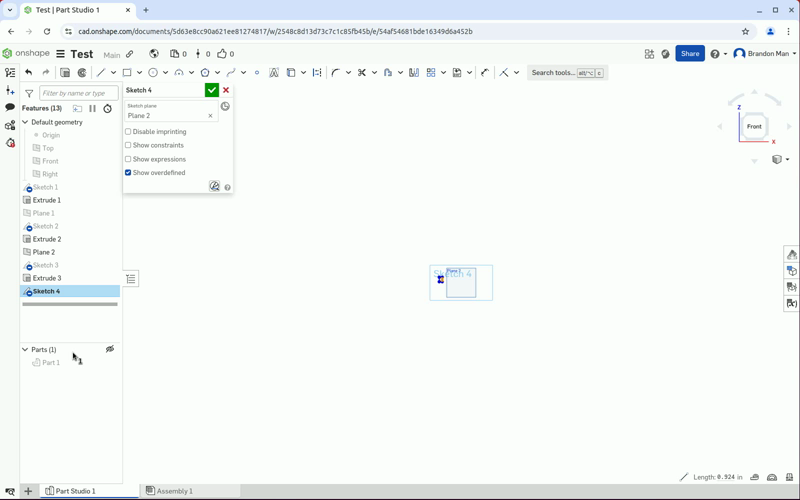
key(shift+y)
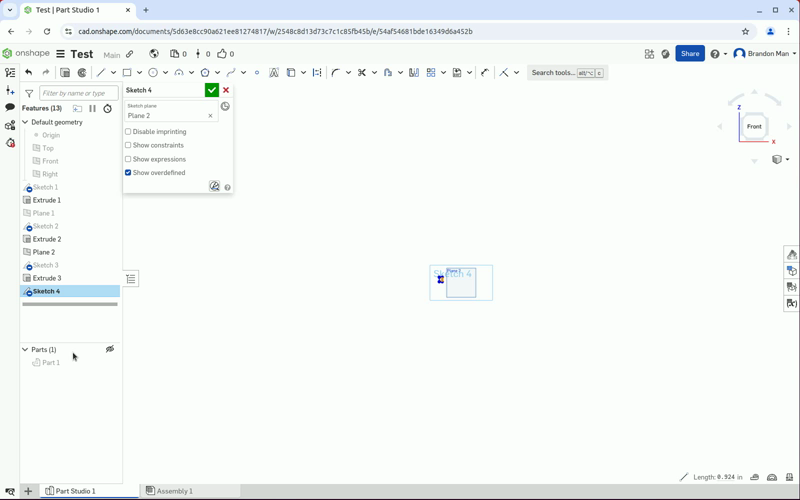
key(shift+e)
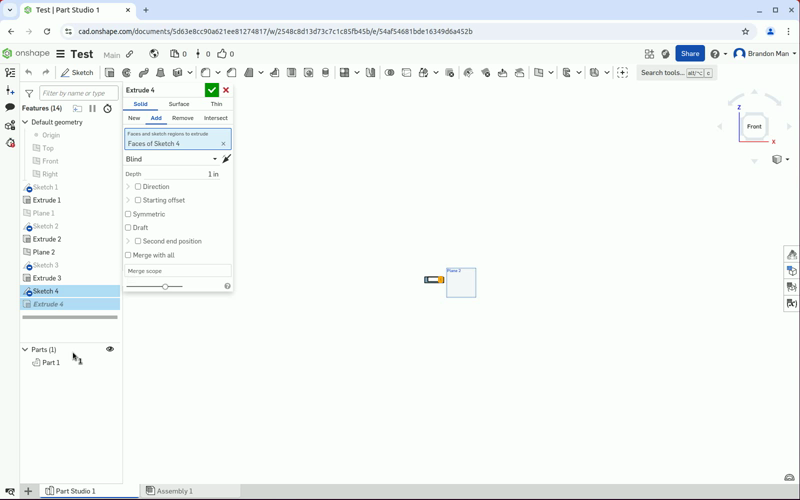
mouse_move(143, 106)
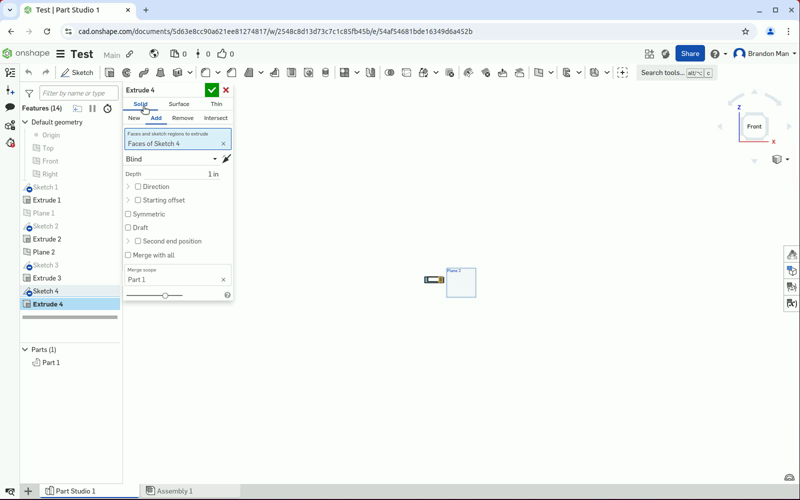
click(143, 106)
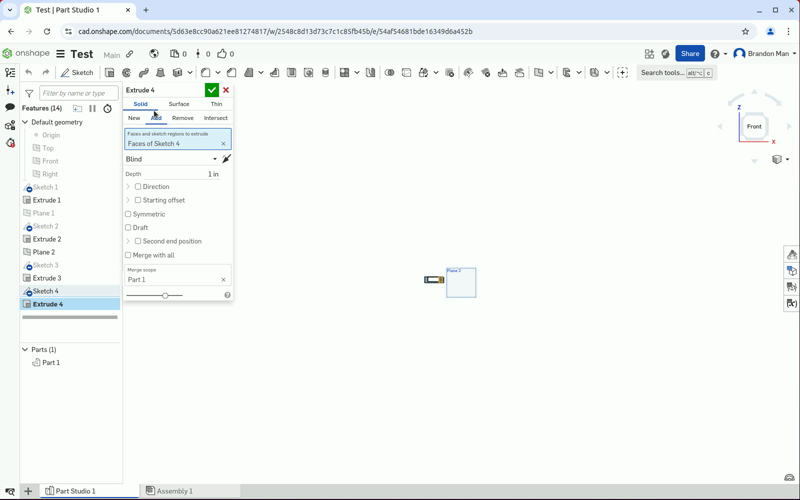
mouse_move(186, 120)
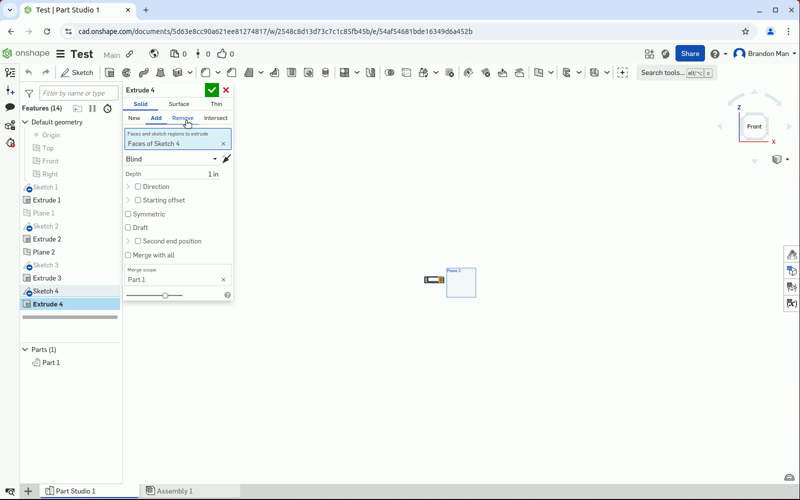
click(186, 120)
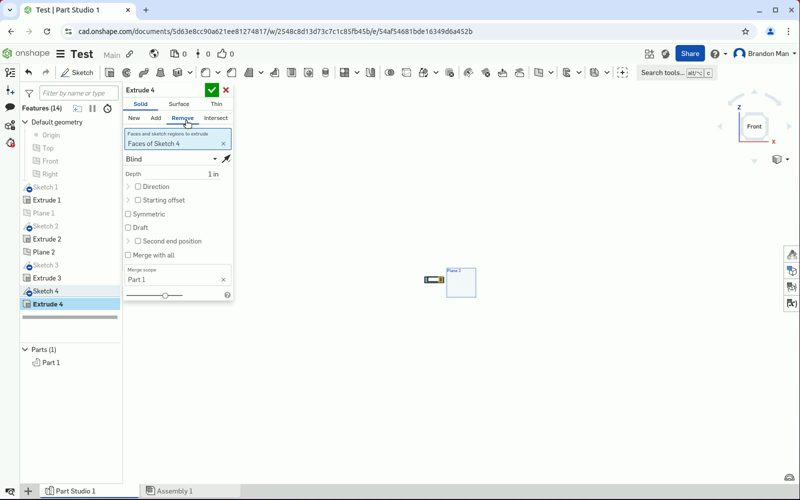
key(tab, 4)
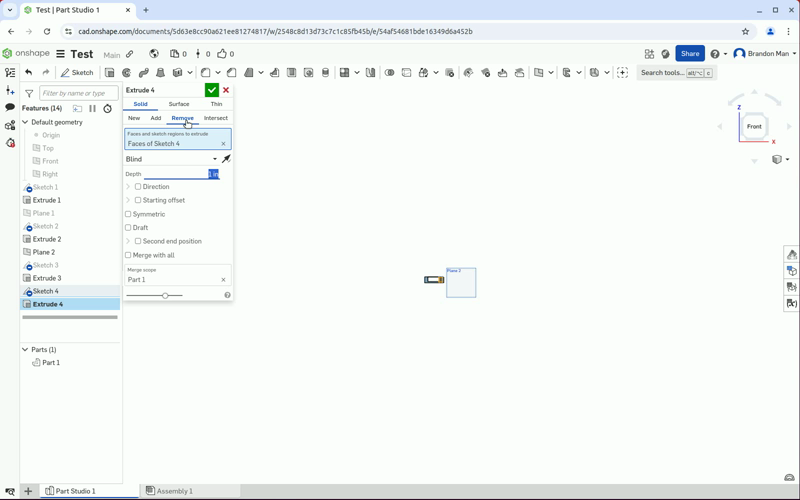
text(30.811)
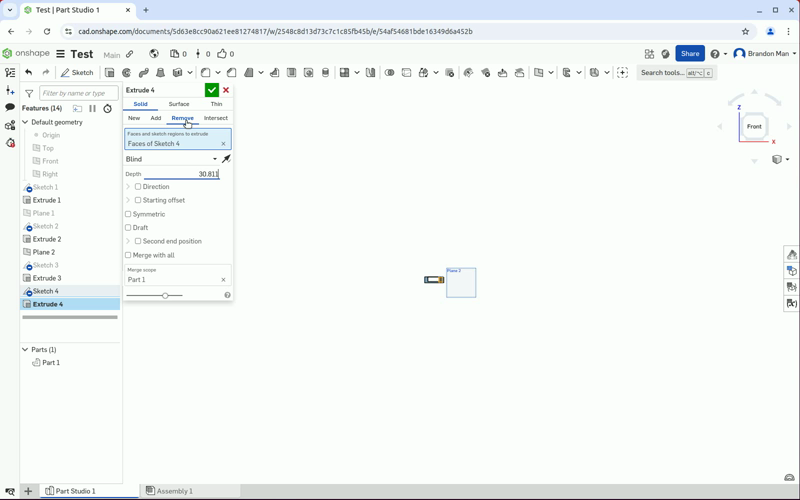
key(tab, 6)
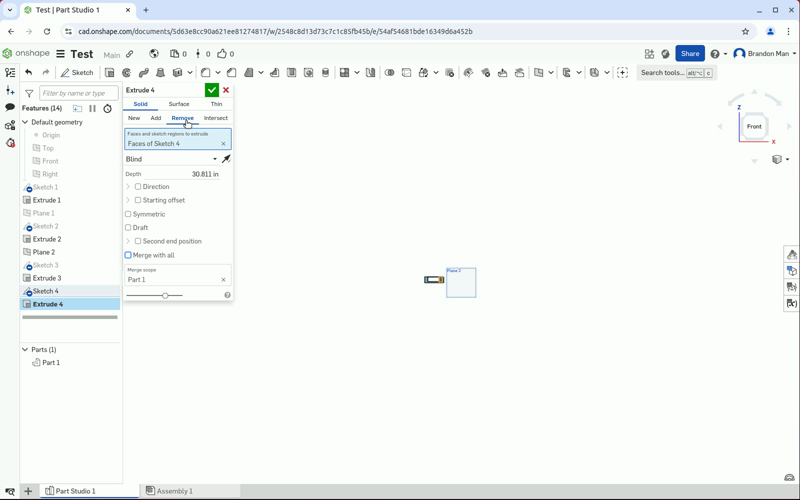
key(space)
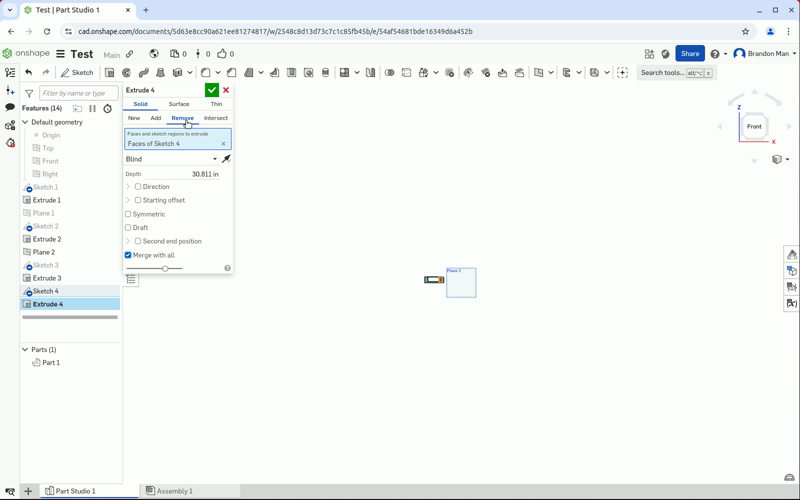
key(enter)
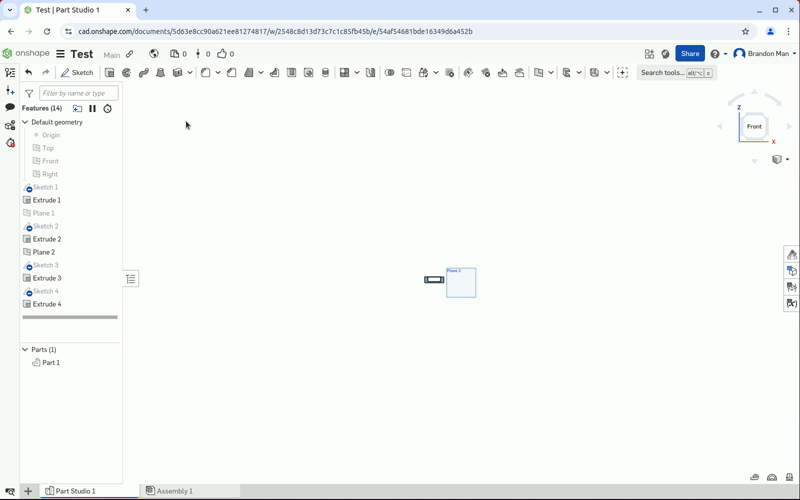
key(shift+h)
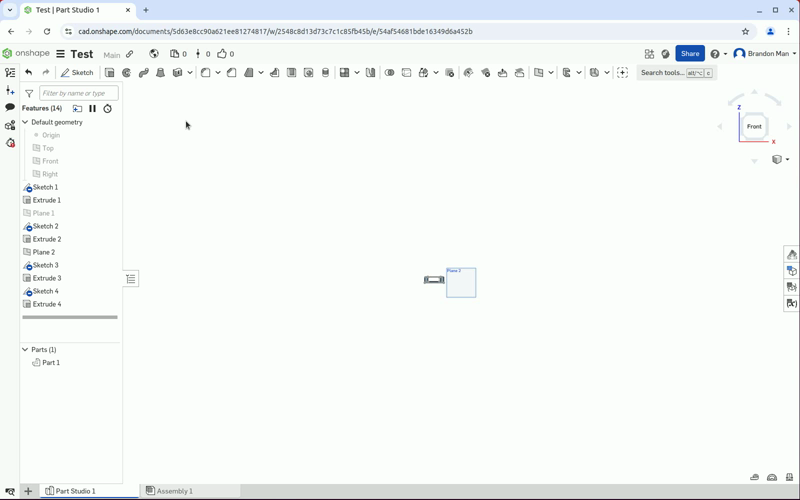
key(shift+h)
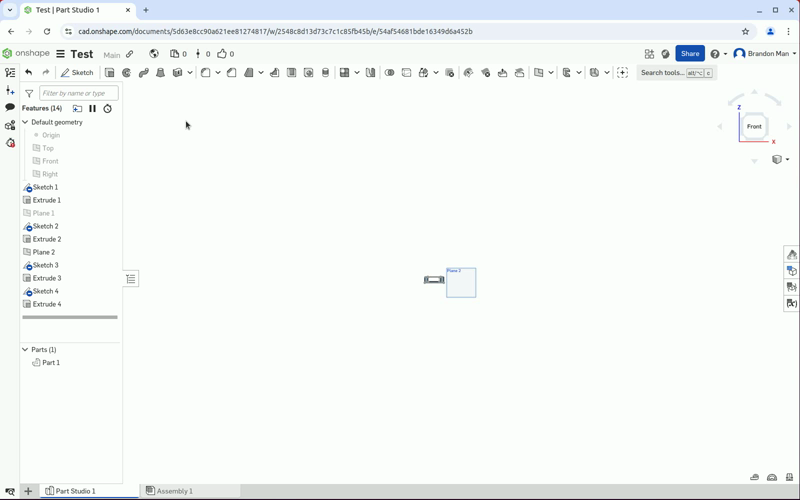
key(shift+7)
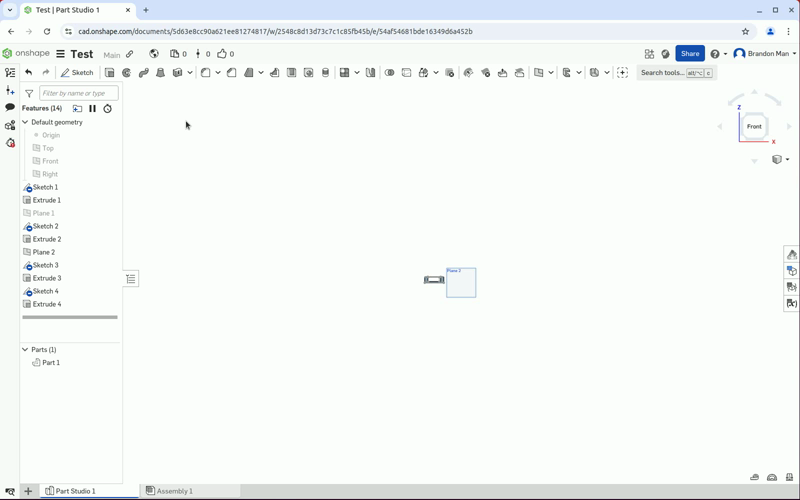
key(left, 2)
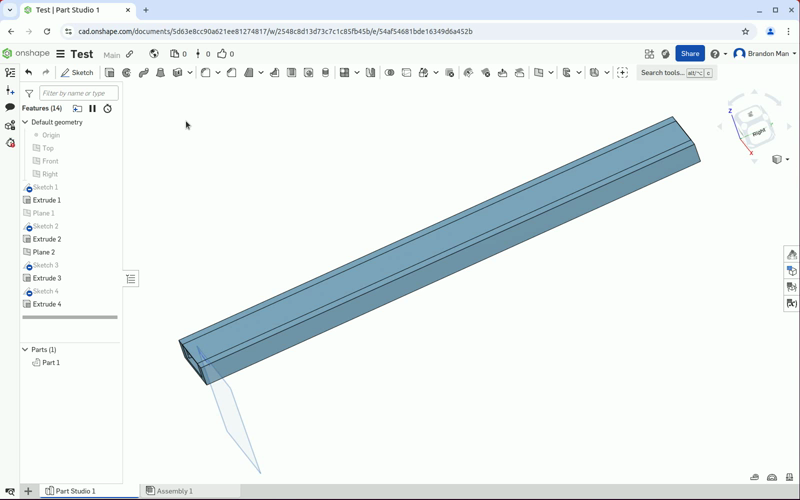
key(down, 2)
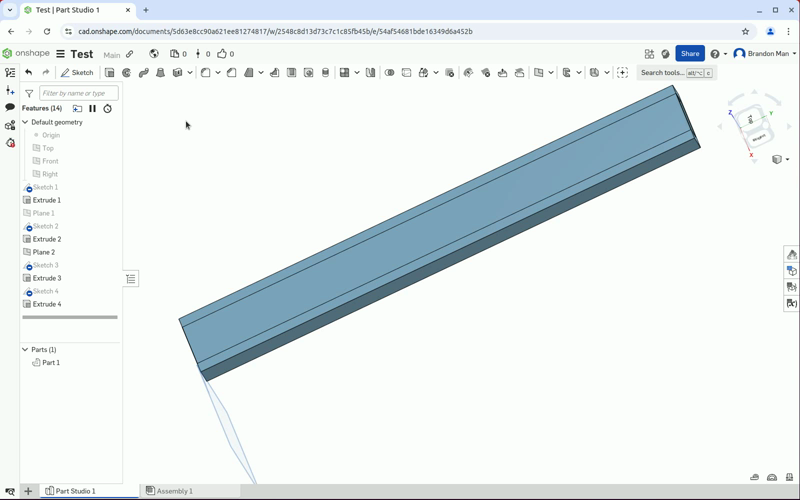
key(up, 2)
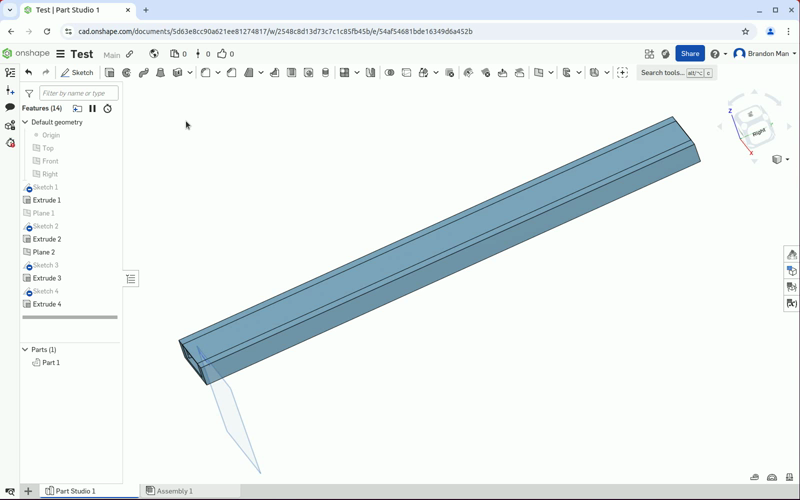
key(right, 2)
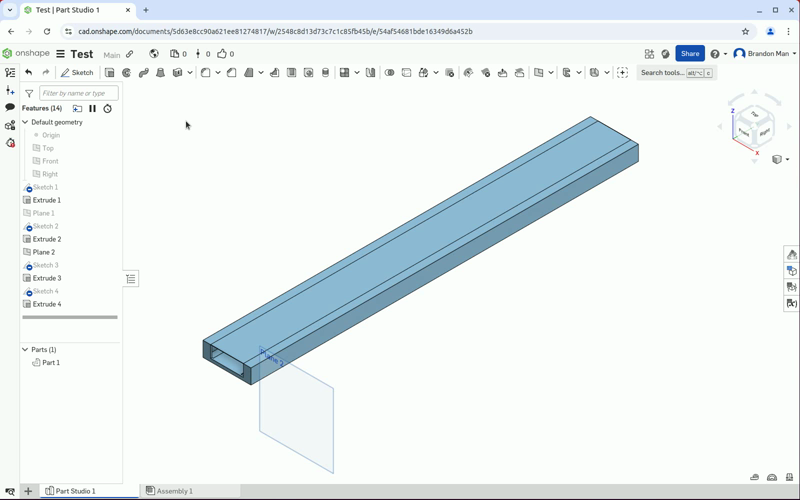
mouse_move(73, 189)
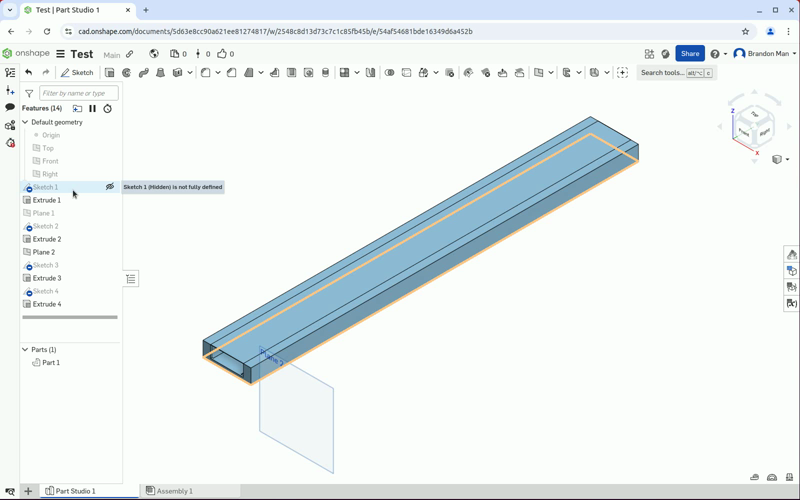
click(73, 189)